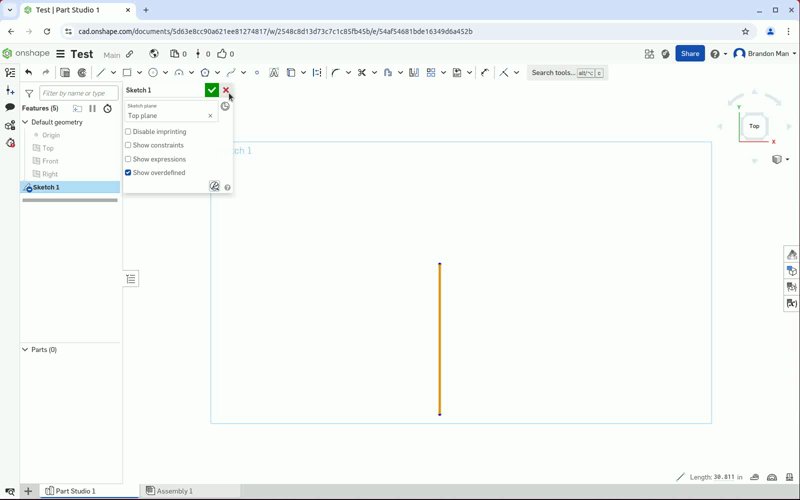
key(shift+h)
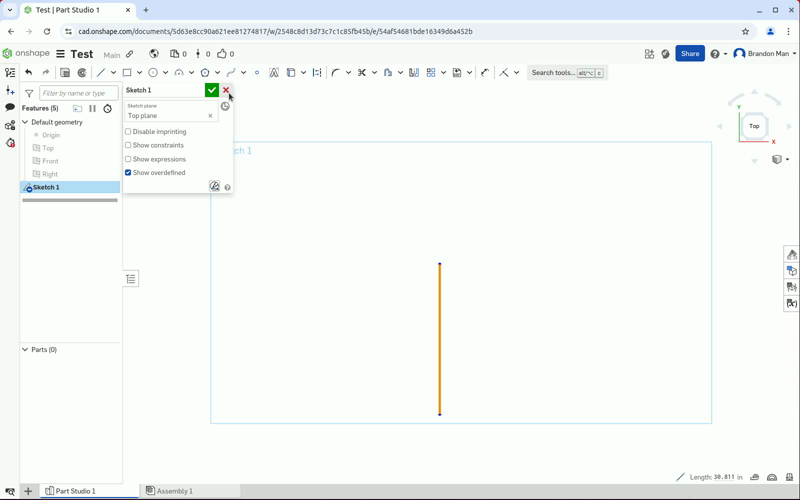
key(shift+s)
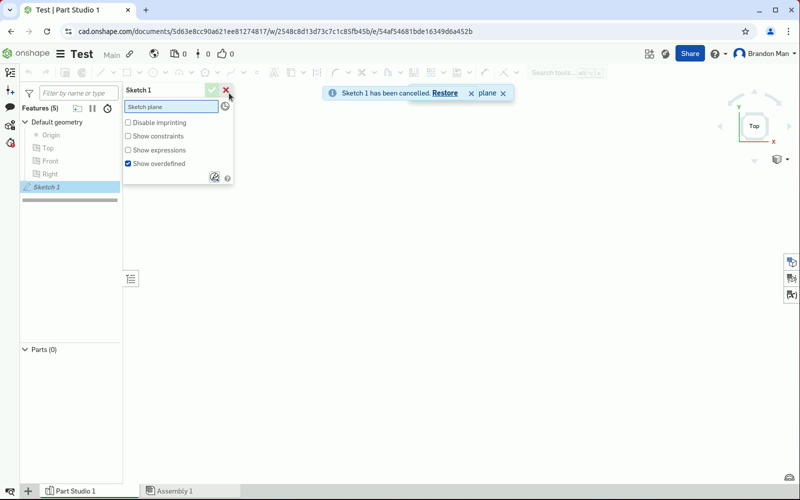
mouse_move(73, 150)
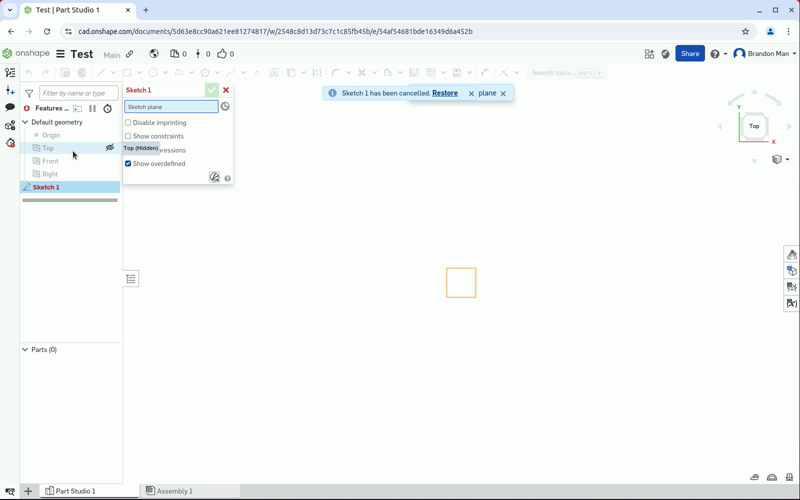
click(73, 150)
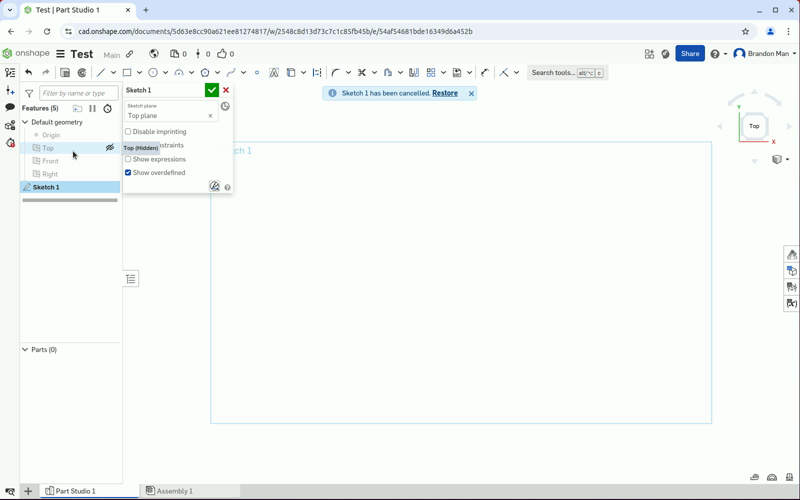
mouse_move(73, 352)
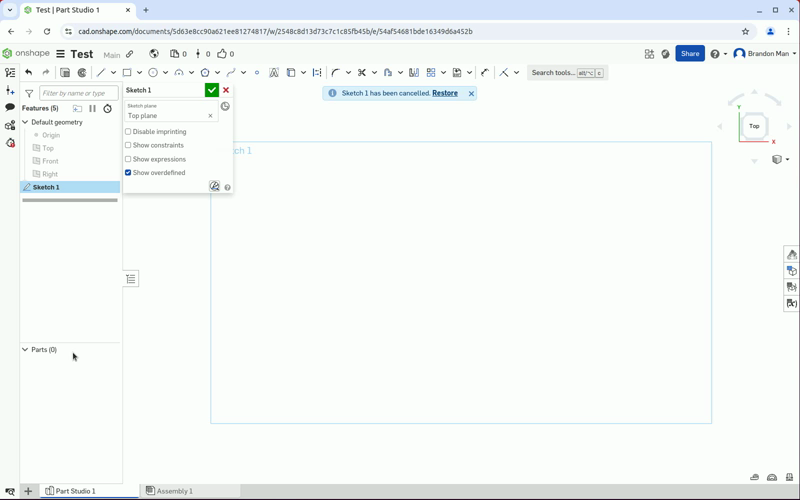
key(y)
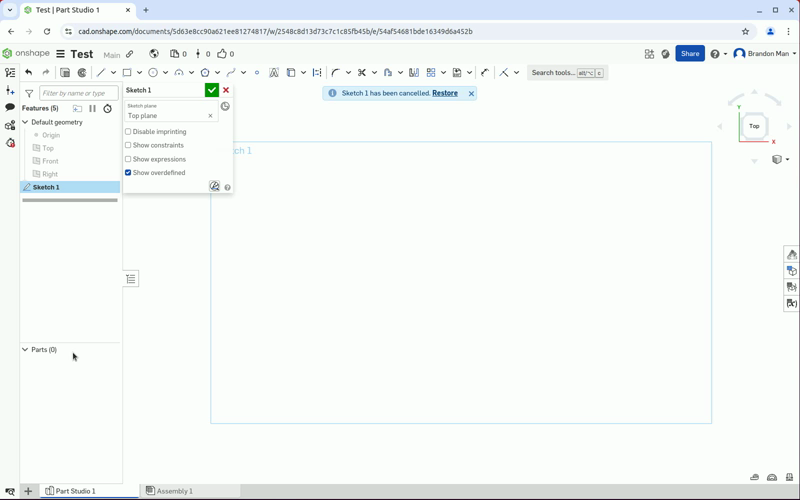
key(l)
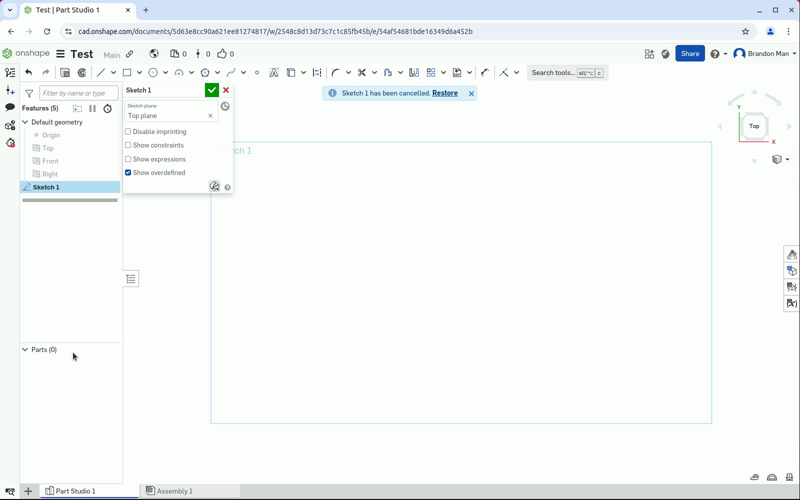
key_down(shift)
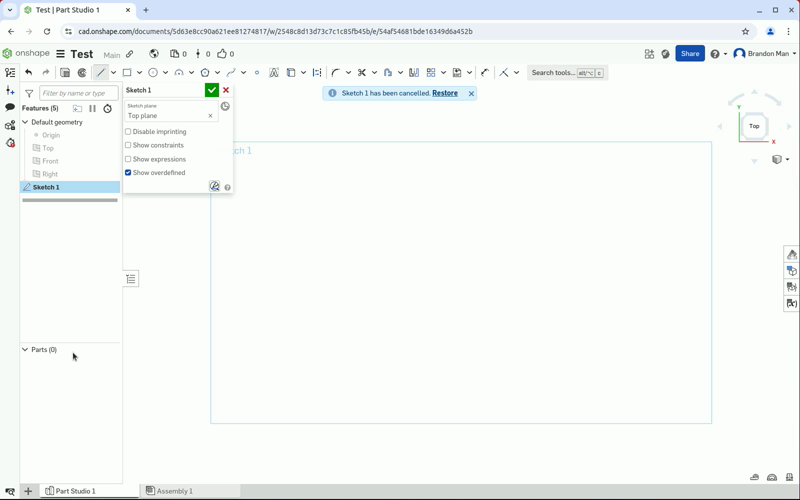
mouse_move(437, 282)
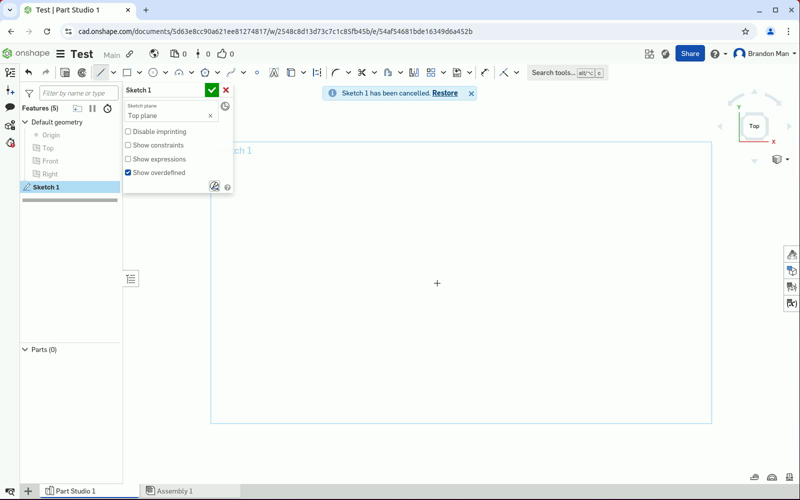
click(437, 282)
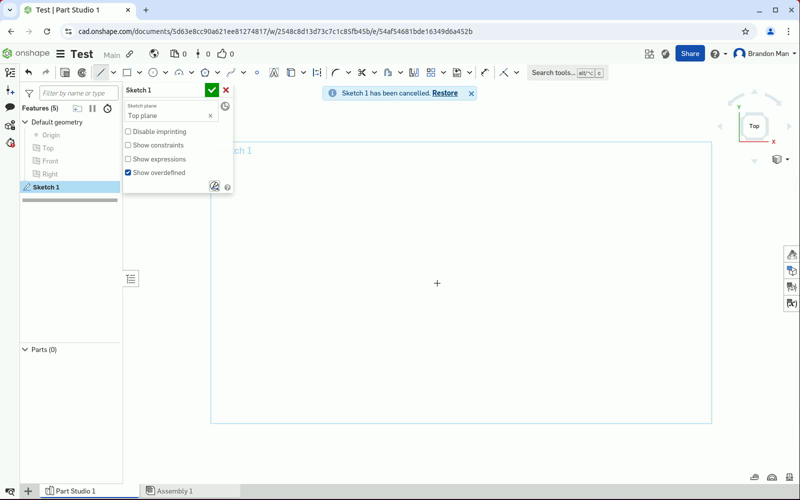
key_up(shift)
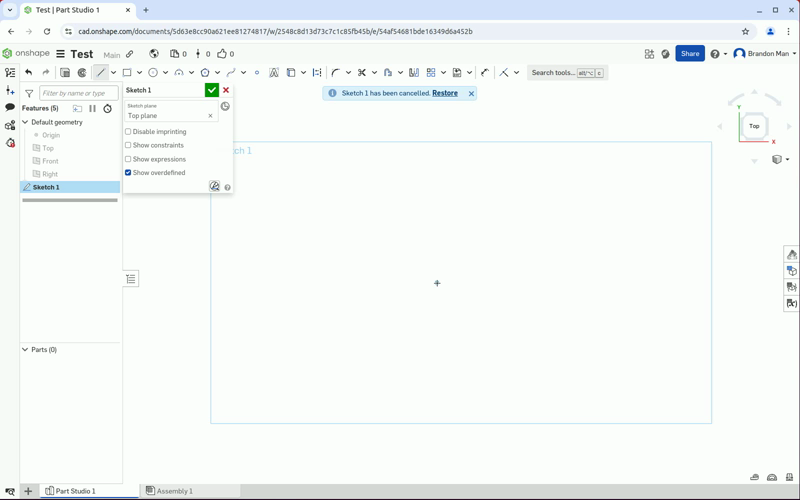
key_down(shift)
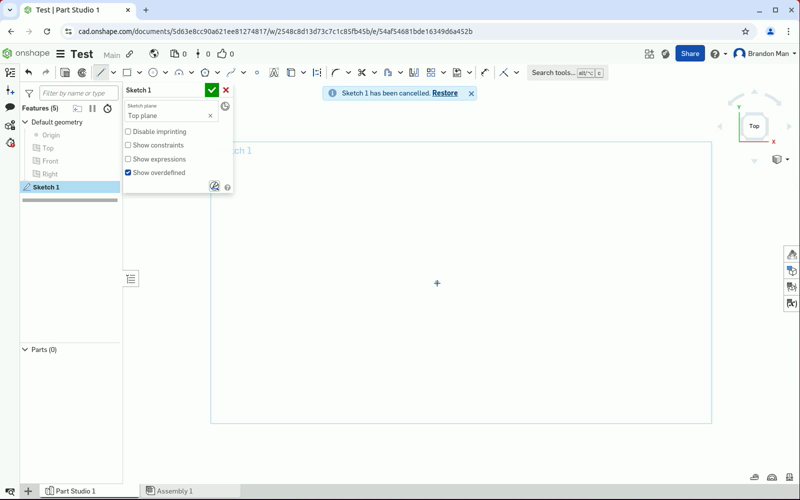
mouse_move(467, 282)
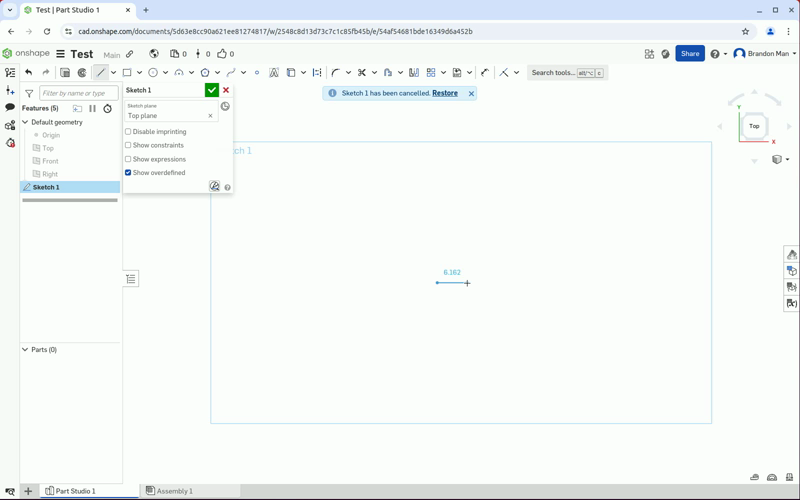
mouse_move(461, 282)
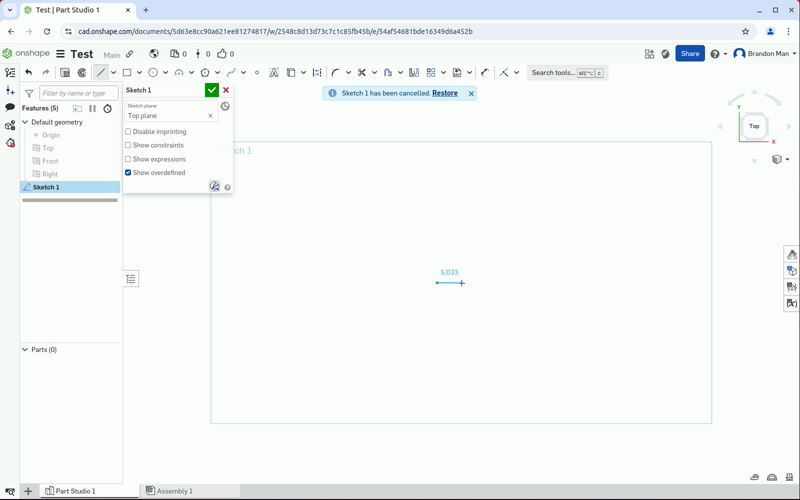
click(461, 282)
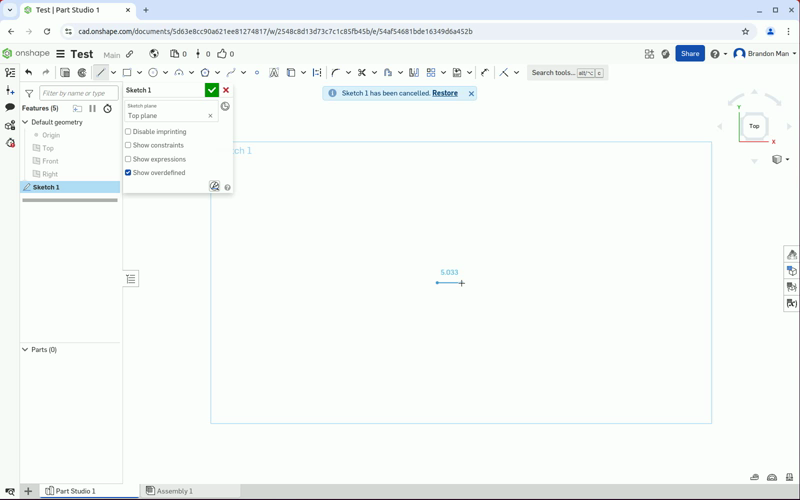
key_up(shift)
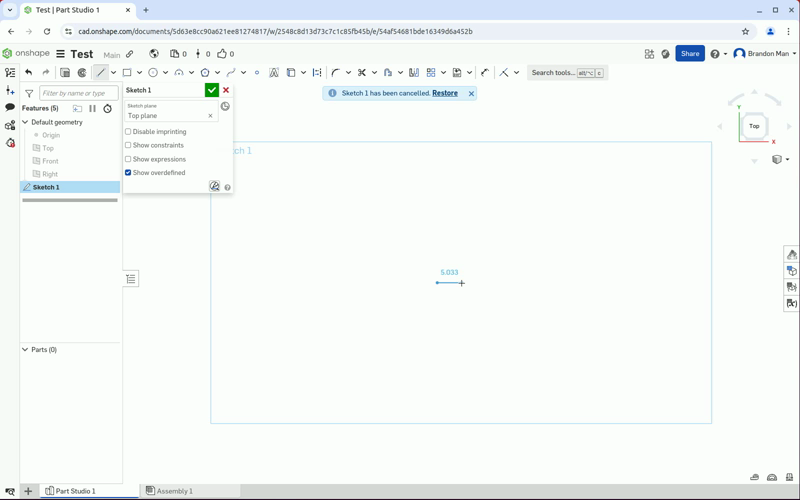
key_down(shift)
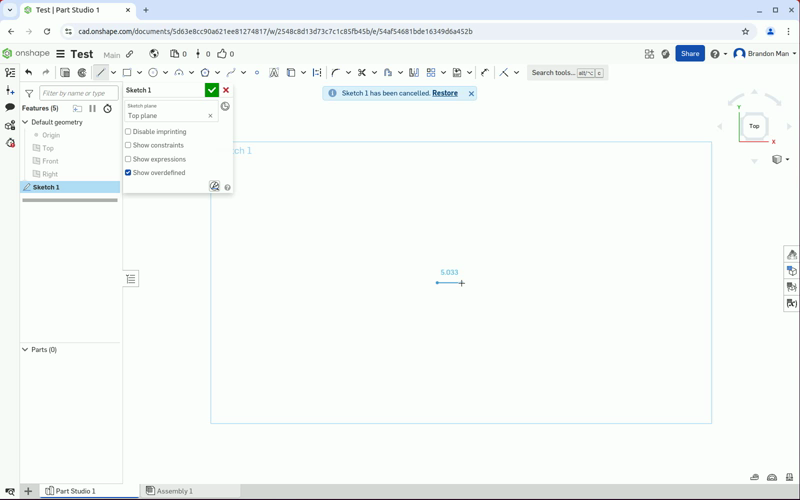
mouse_move(491, 282)
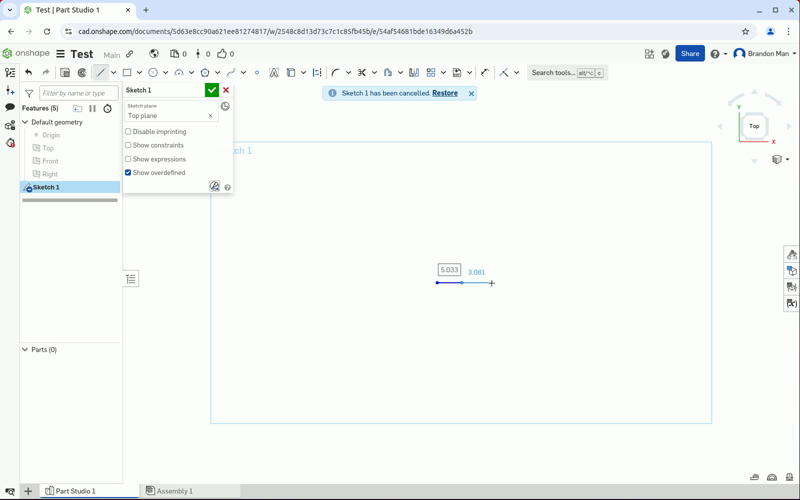
mouse_move(461, 258)
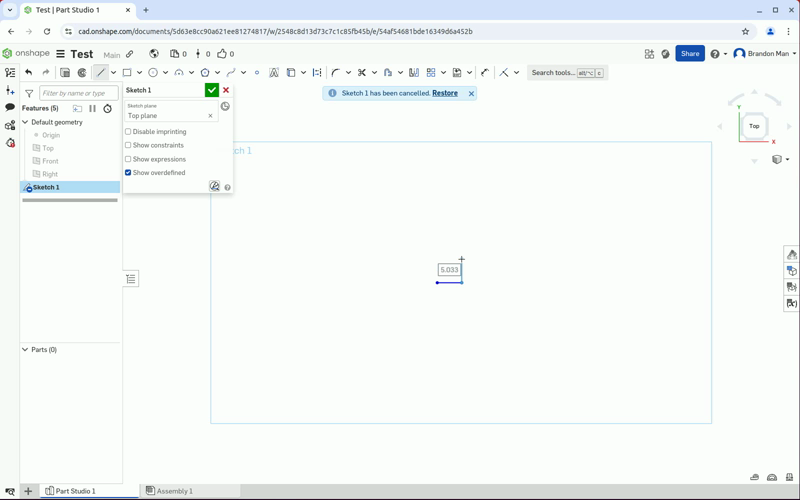
click(461, 258)
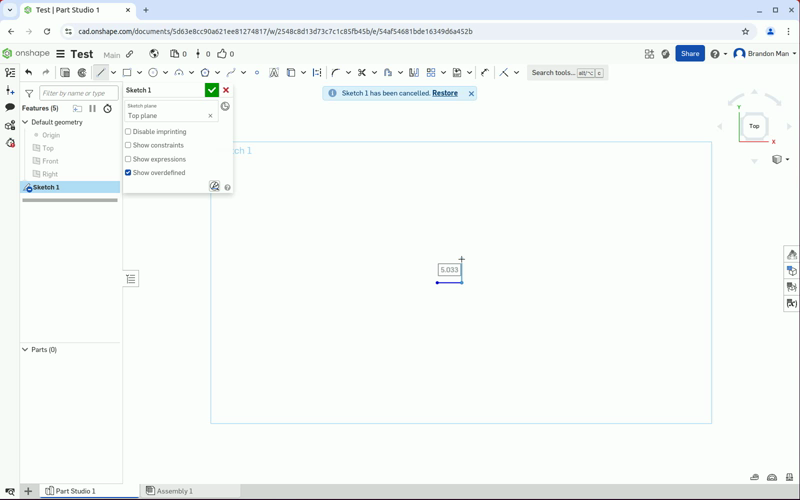
key_up(shift)
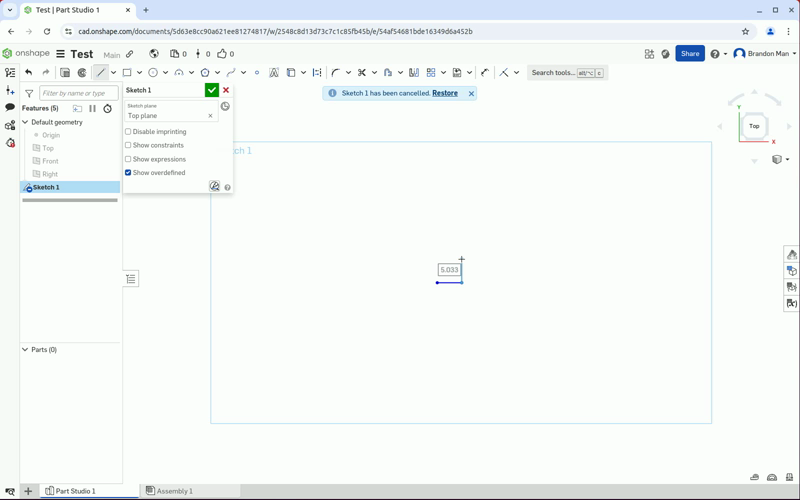
key_down(shift)
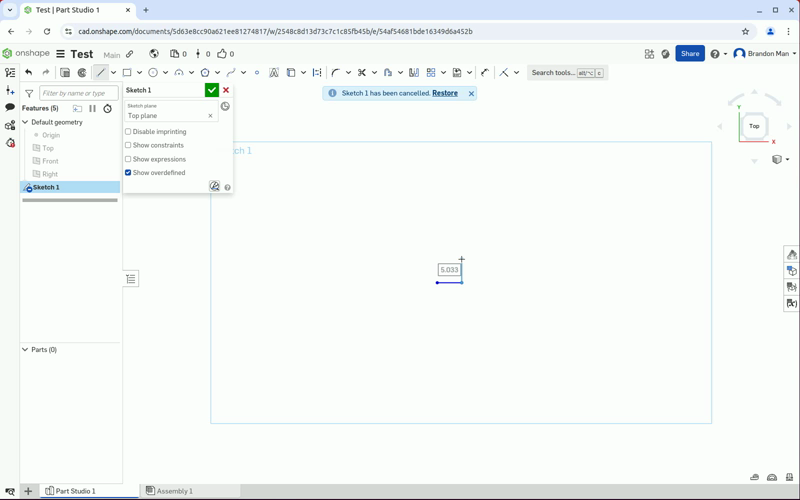
mouse_move(491, 258)
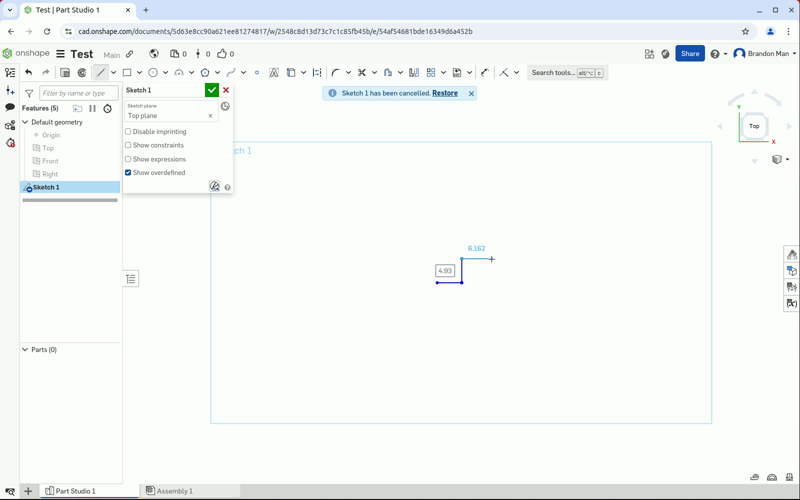
mouse_move(437, 258)
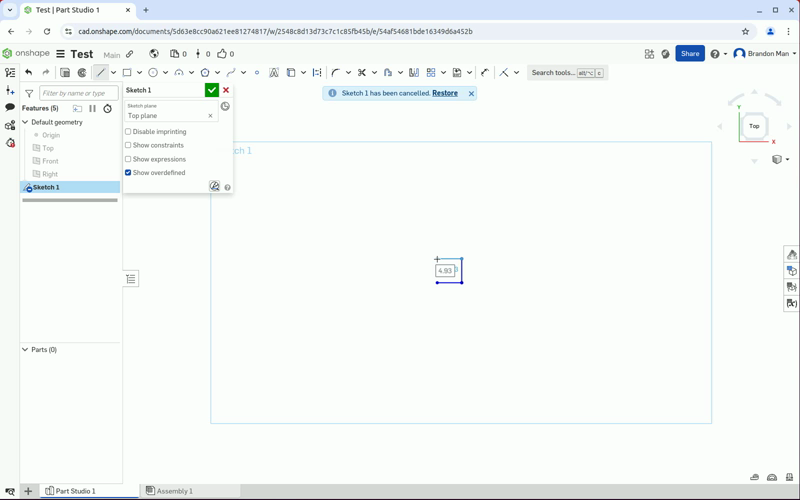
click(437, 258)
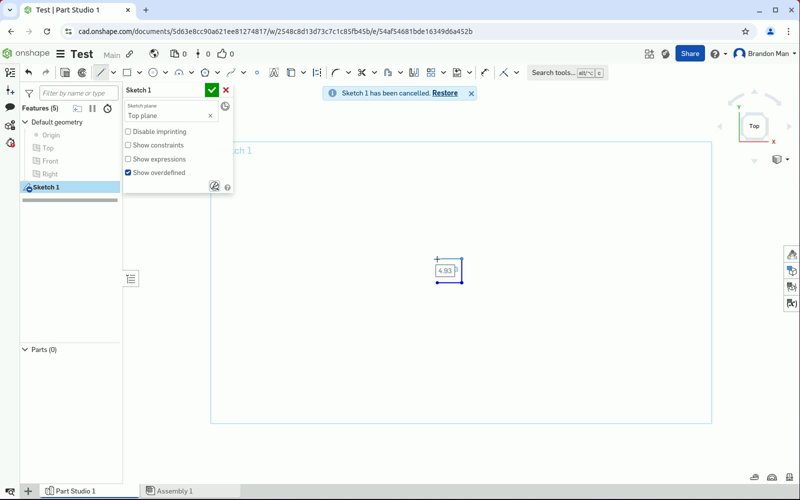
key_up(shift)
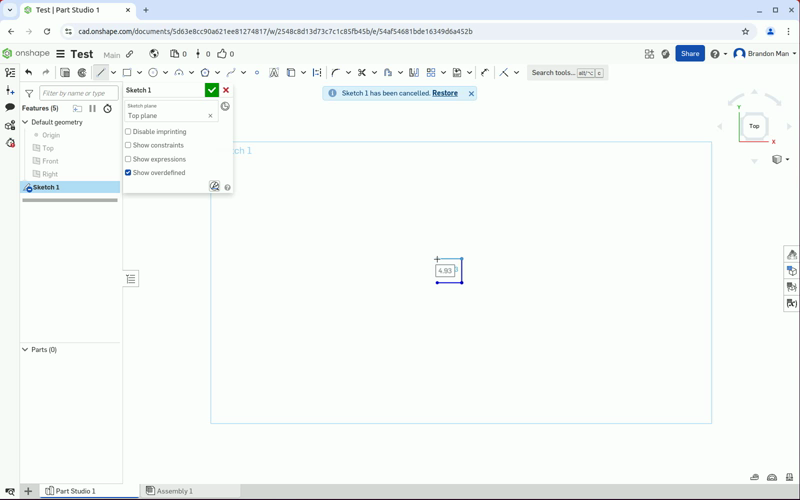
mouse_move(467, 258)
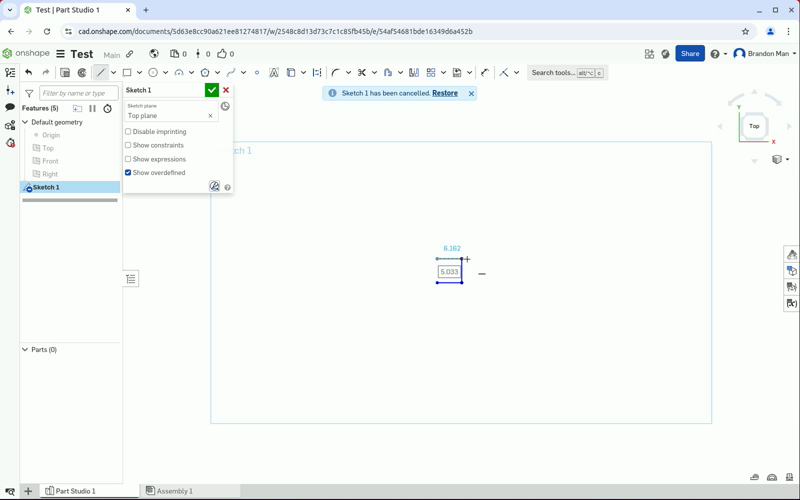
key_down(shift)
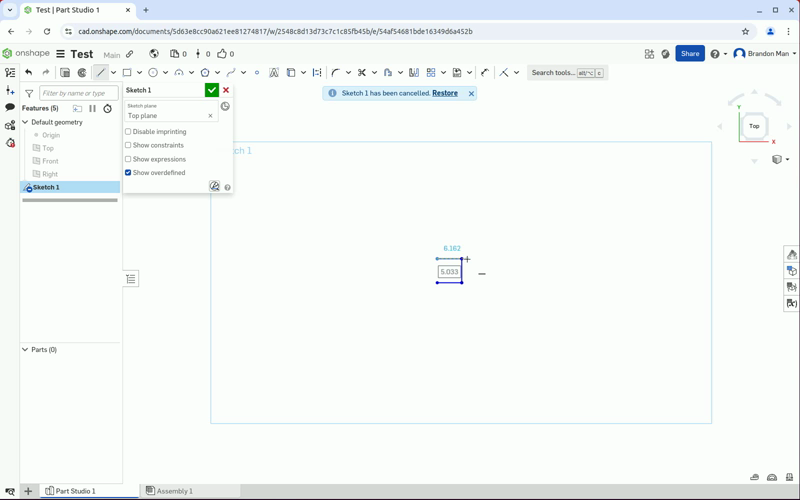
mouse_move(437, 282)
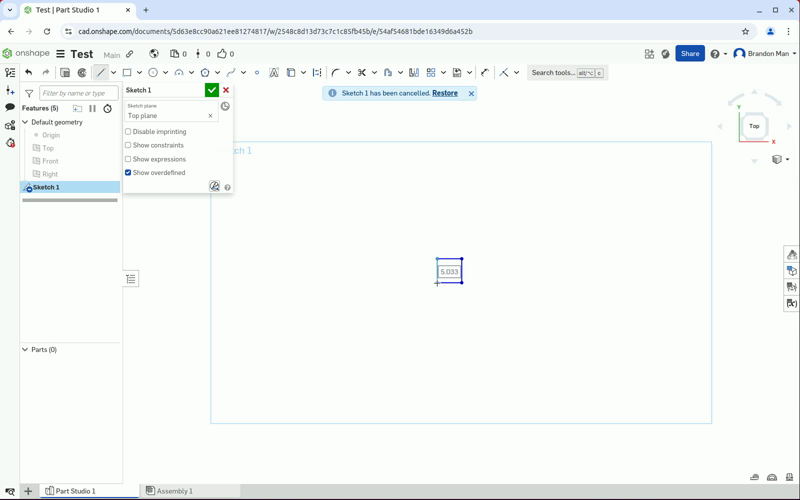
key_up(shift)
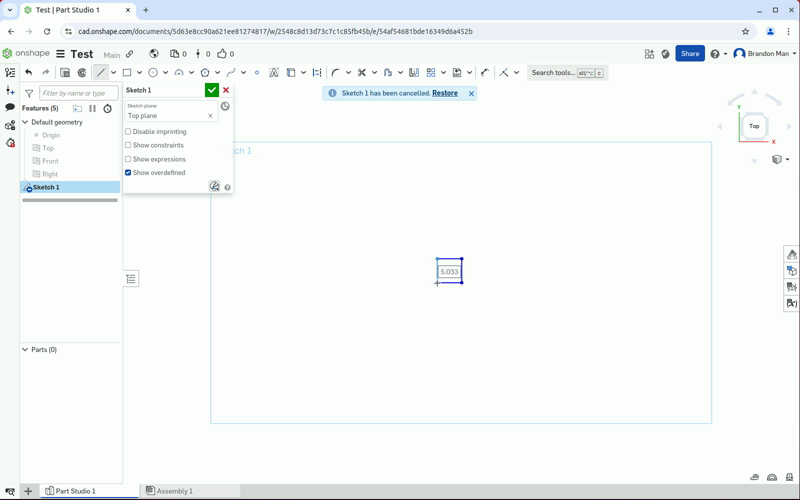
click(437, 282)
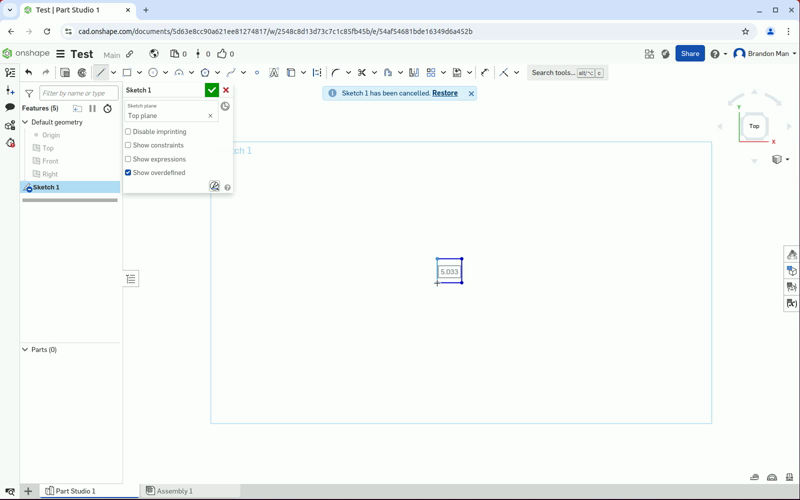
key(esc)
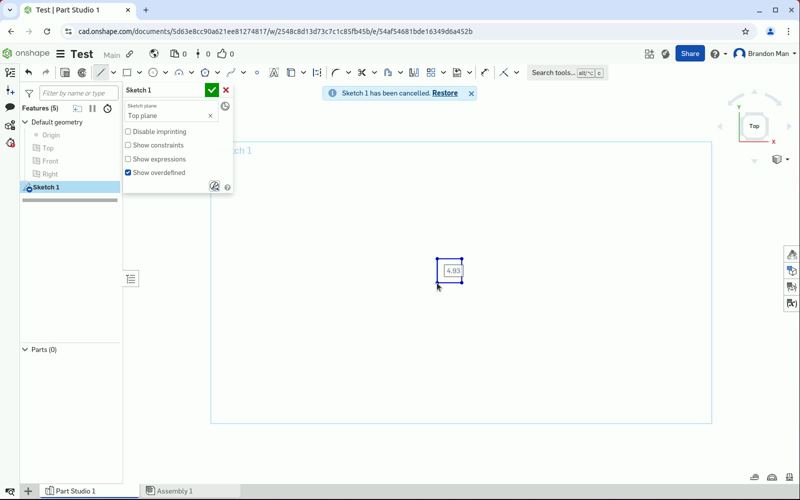
mouse_move(452, 263)
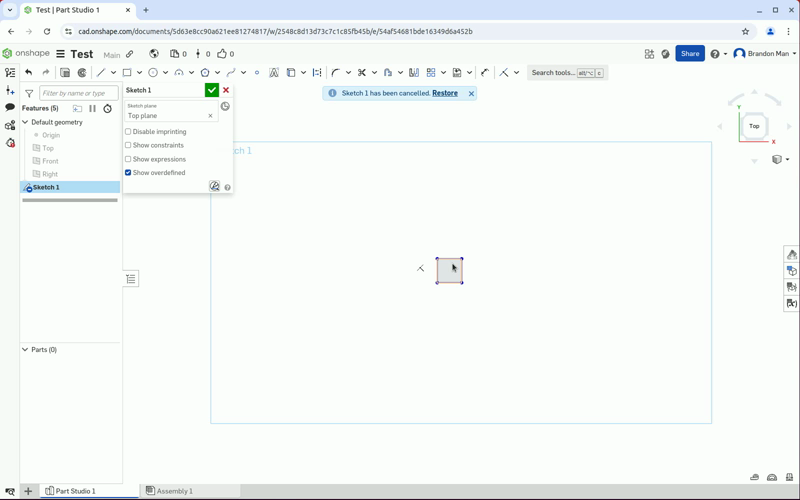
scroll(6)
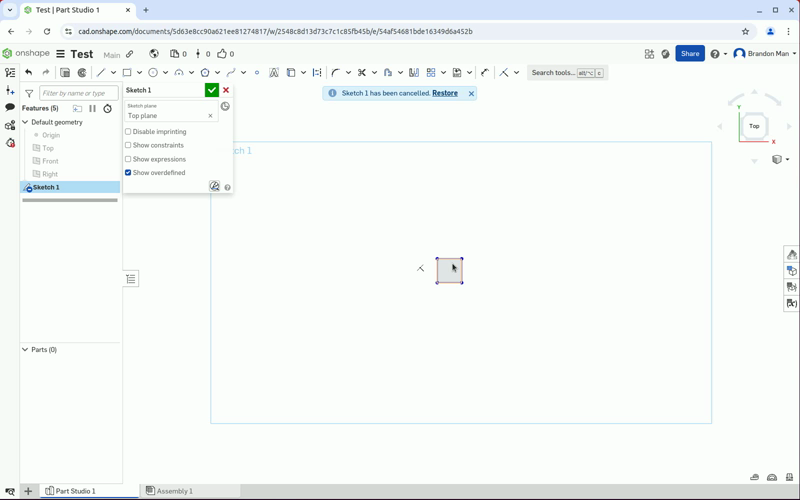
scroll(6)
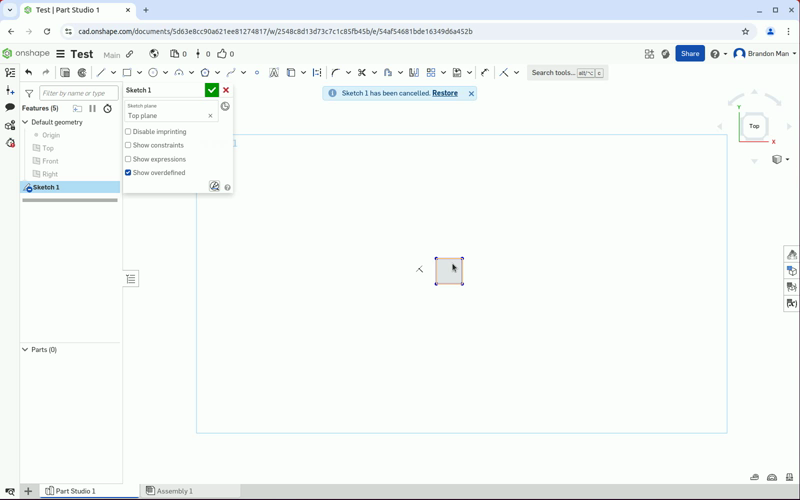
scroll(6)
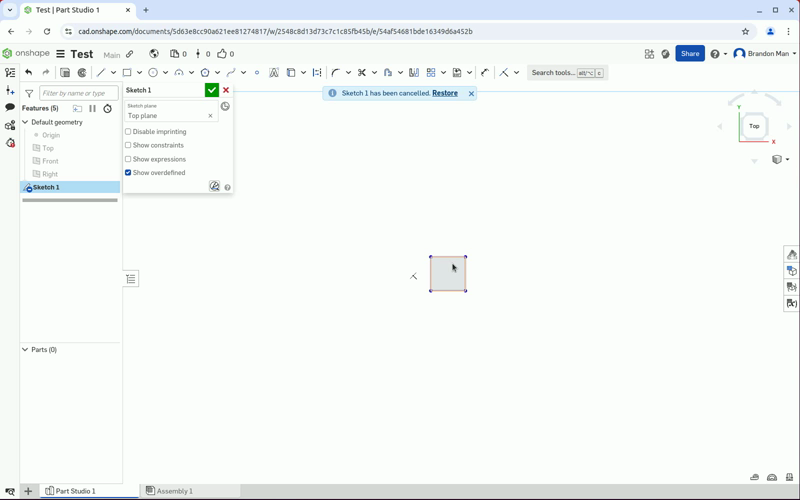
scroll(6)
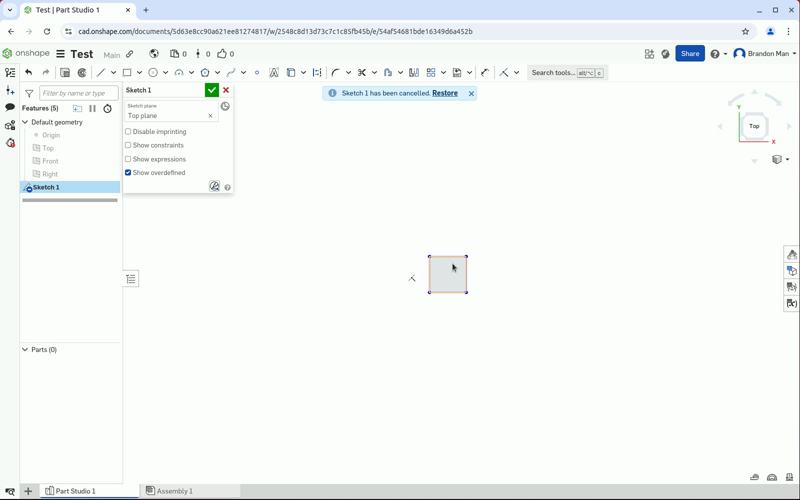
scroll(6)
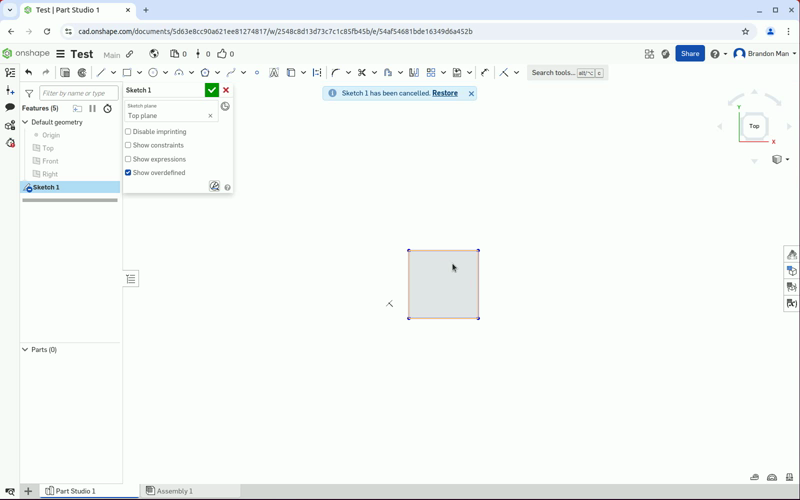
scroll(6)
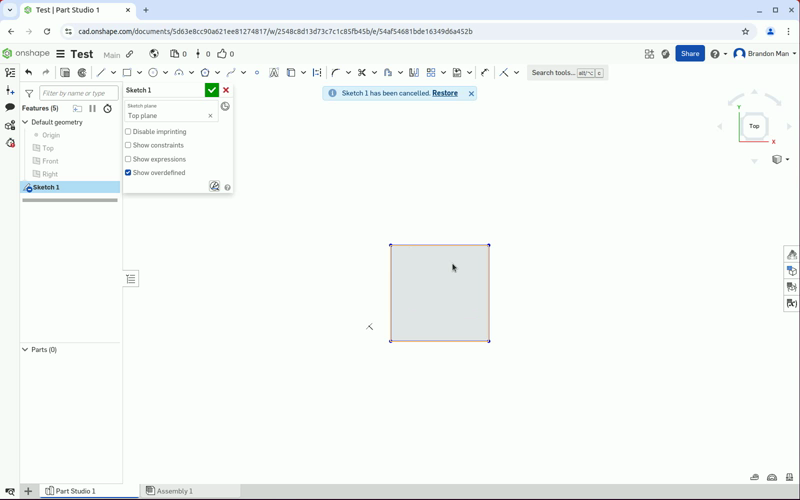
scroll(6)
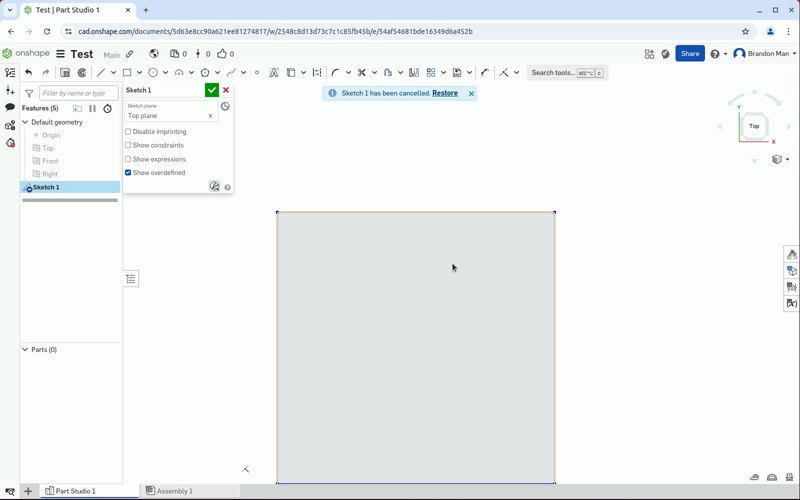
click(452, 263)
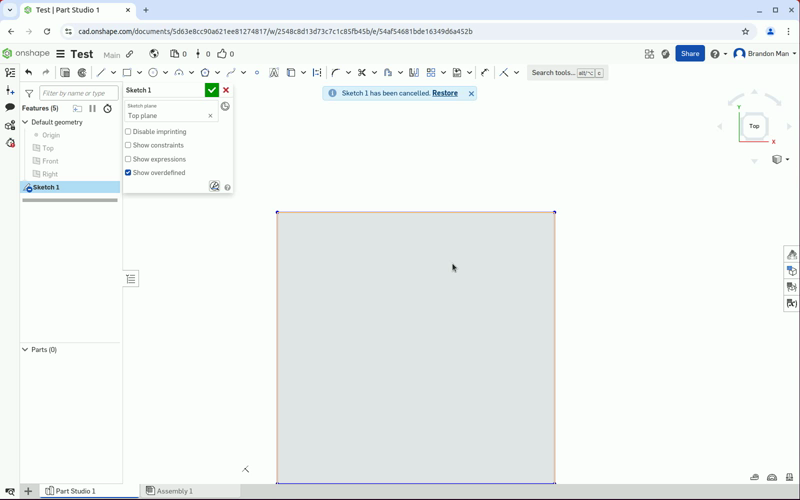
scroll(-6)
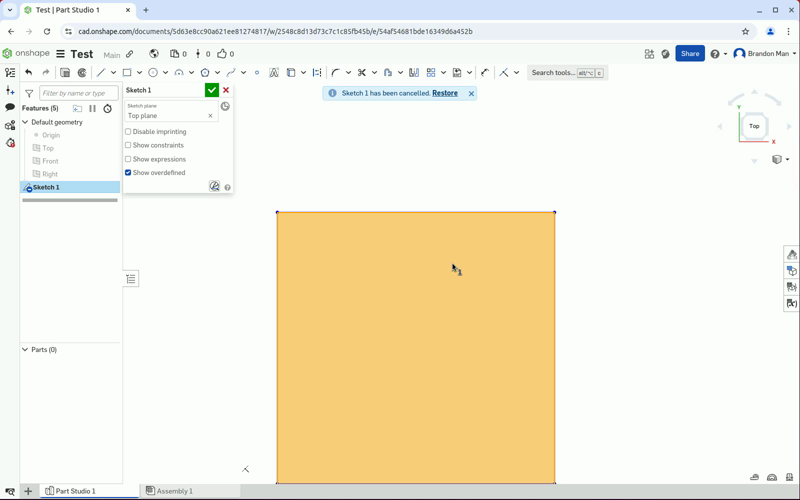
scroll(-6)
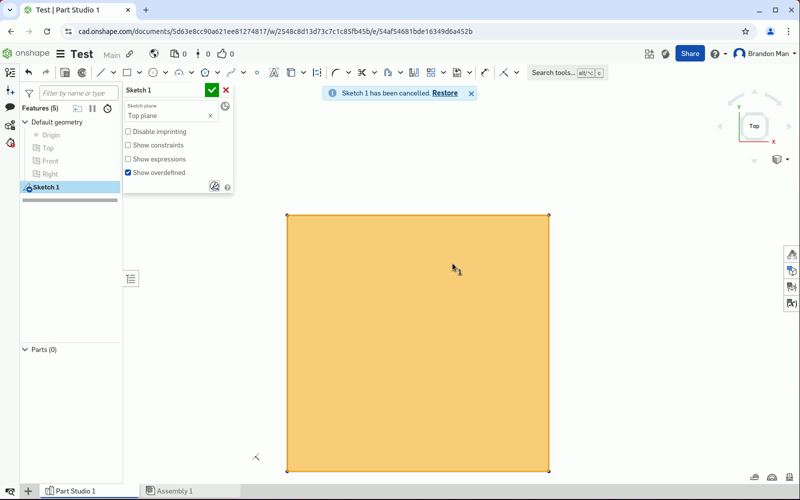
scroll(-6)
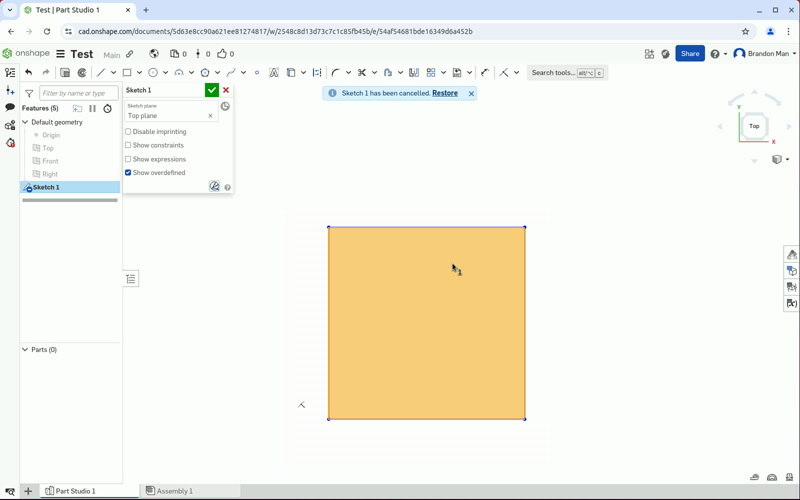
scroll(-6)
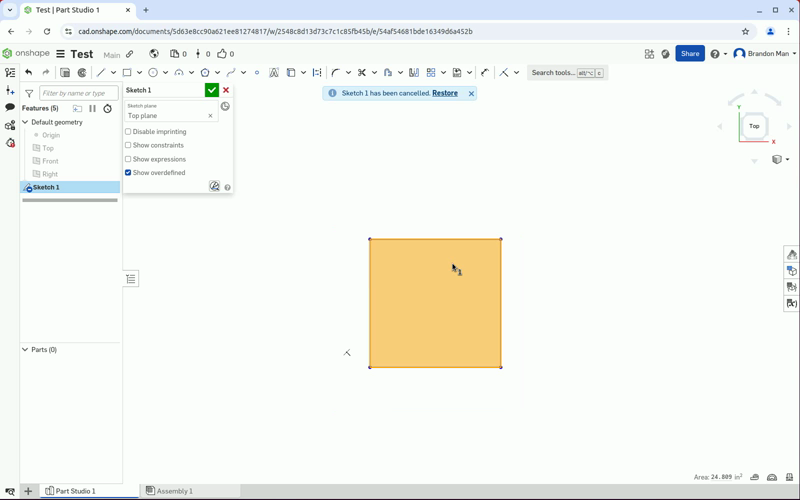
scroll(-6)
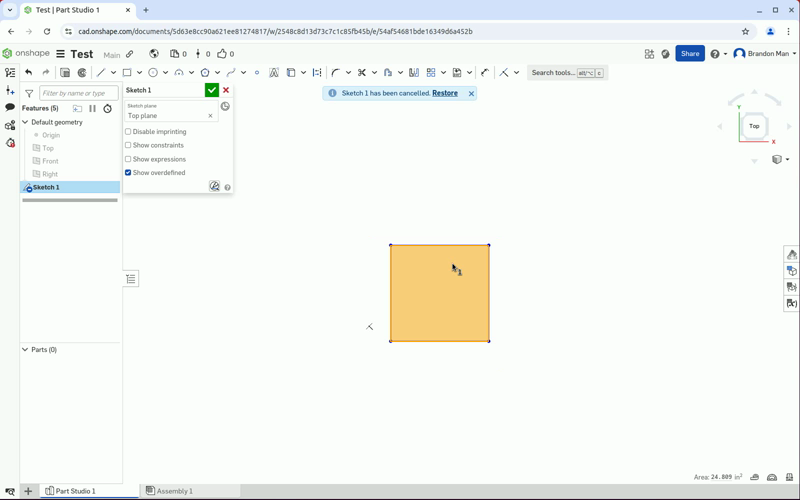
scroll(-6)
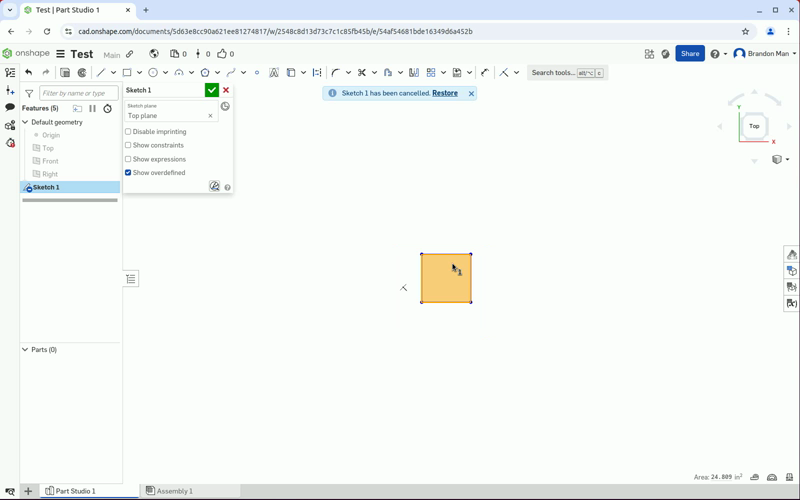
scroll(-6)
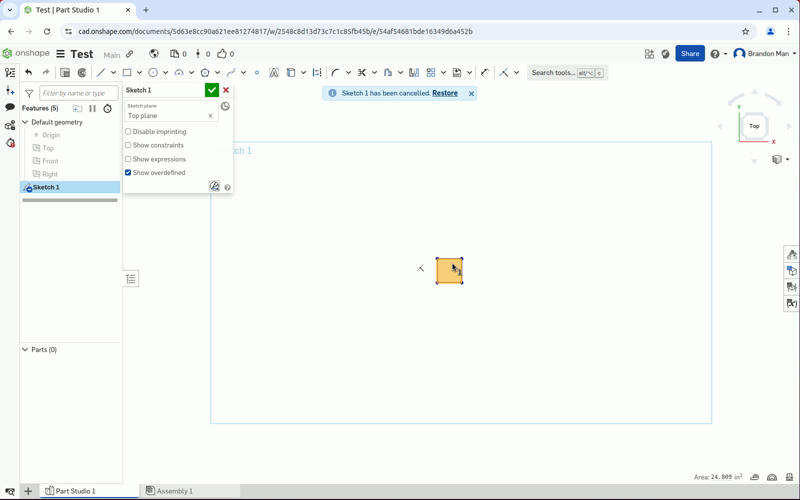
mouse_move(73, 352)
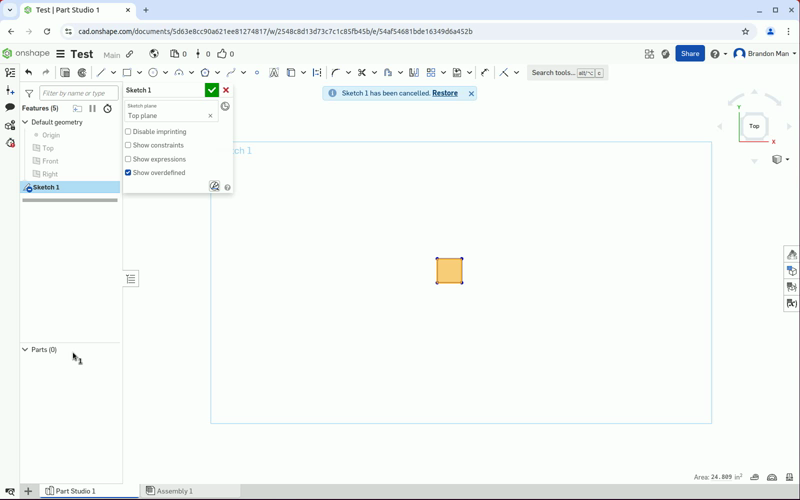
key(shift+y)
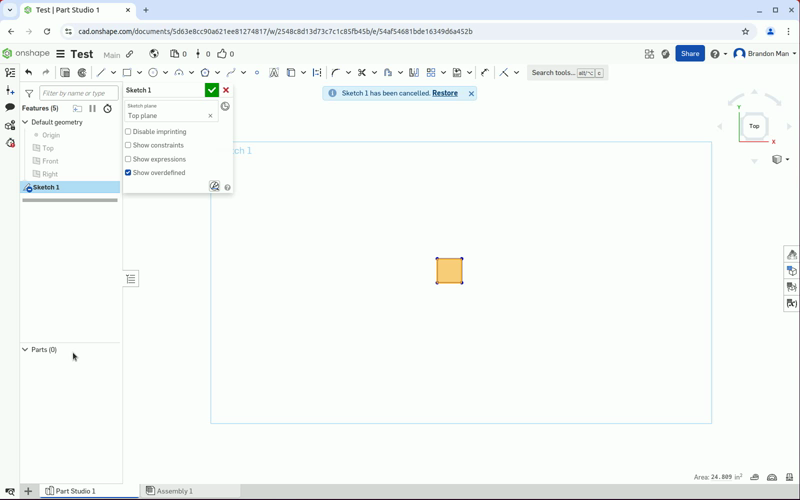
key(shift+e)
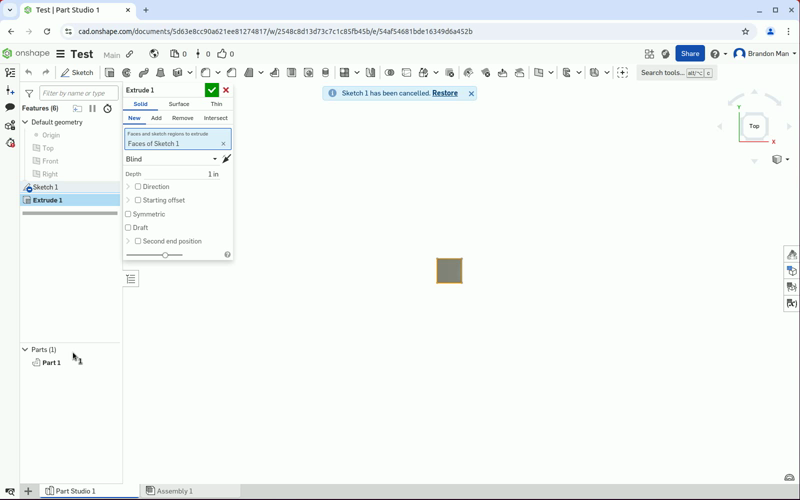
mouse_move(143, 106)
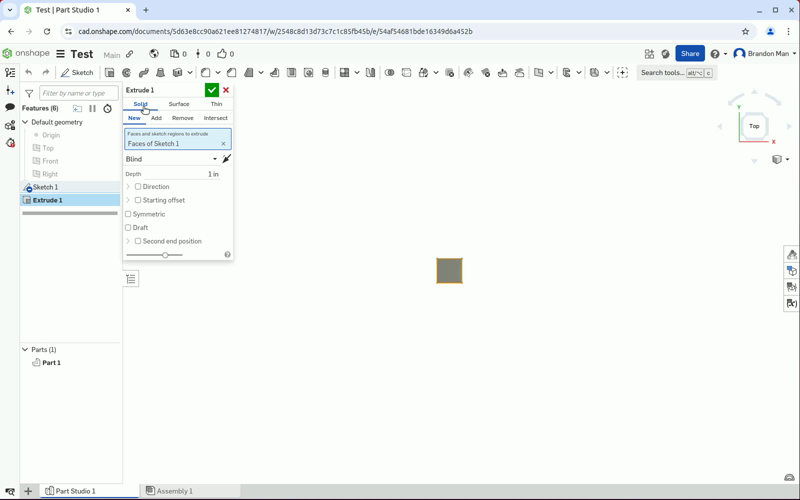
click(143, 106)
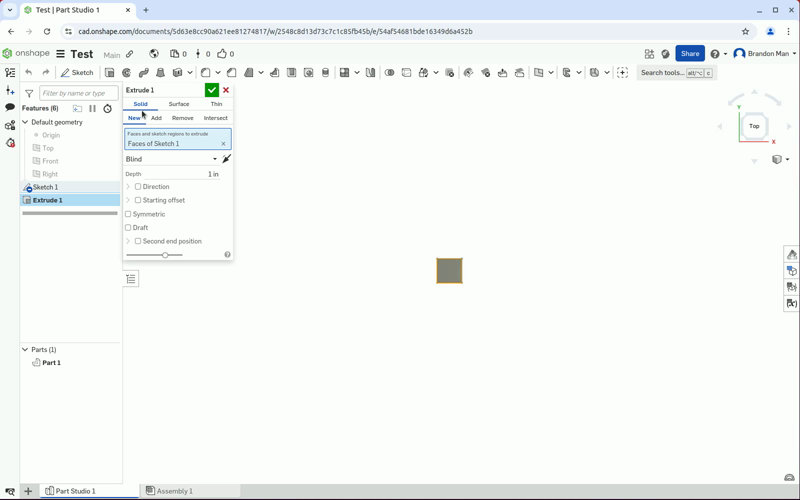
mouse_move(137, 120)
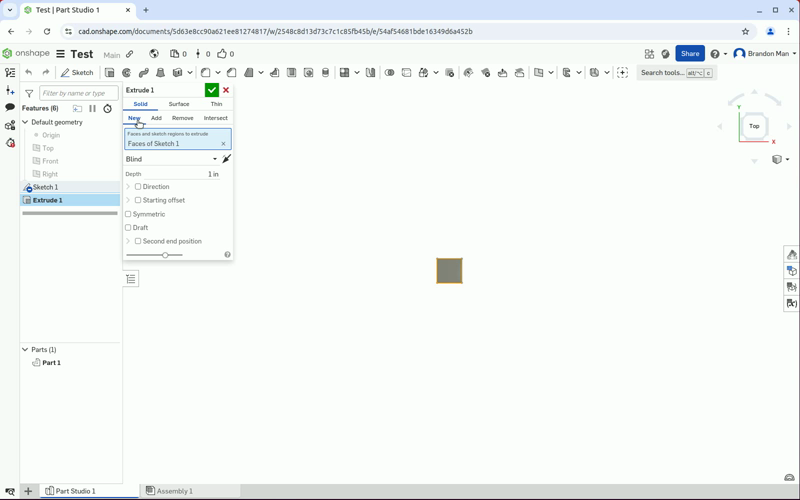
click(137, 120)
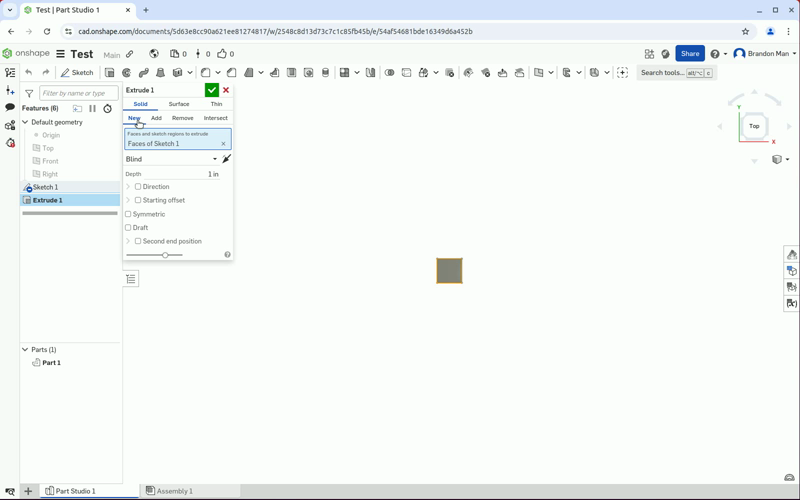
key(tab, 4)
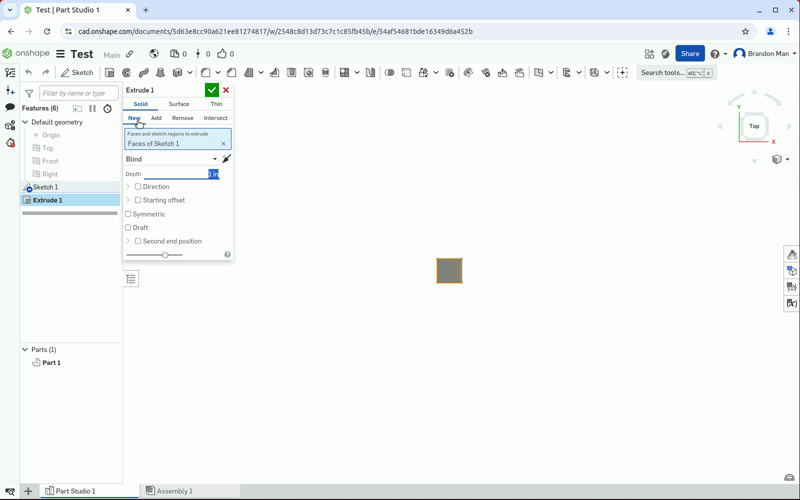
text(4.333)
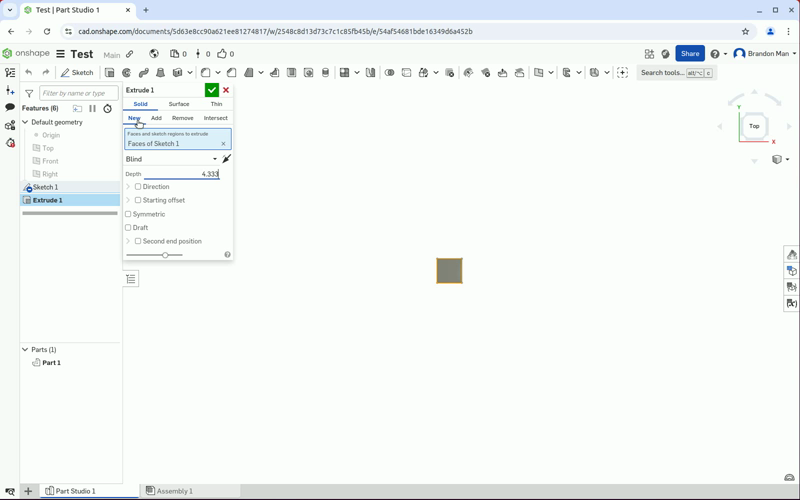
key(enter)
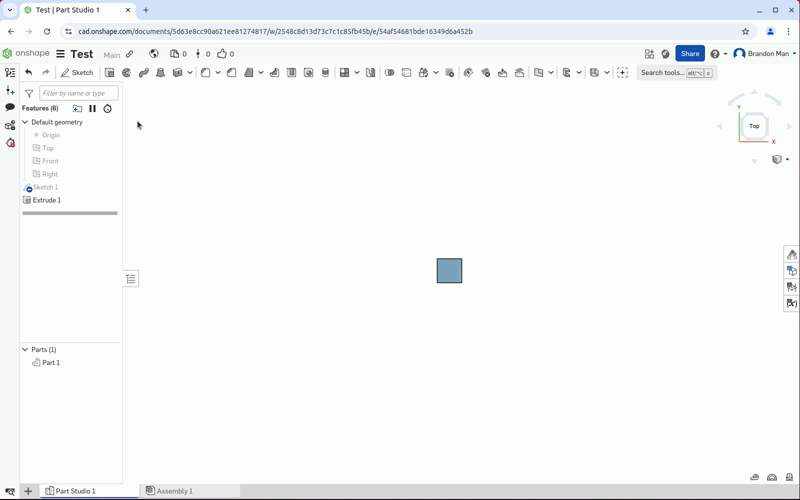
key(shift+h)
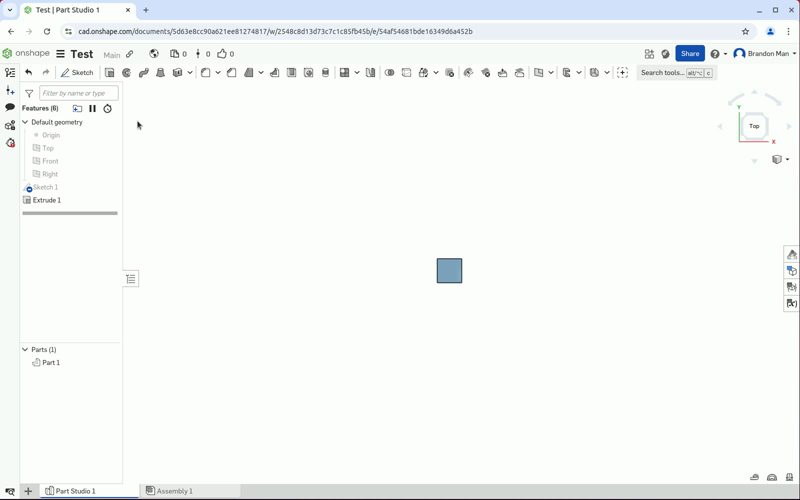
key(shift+h)
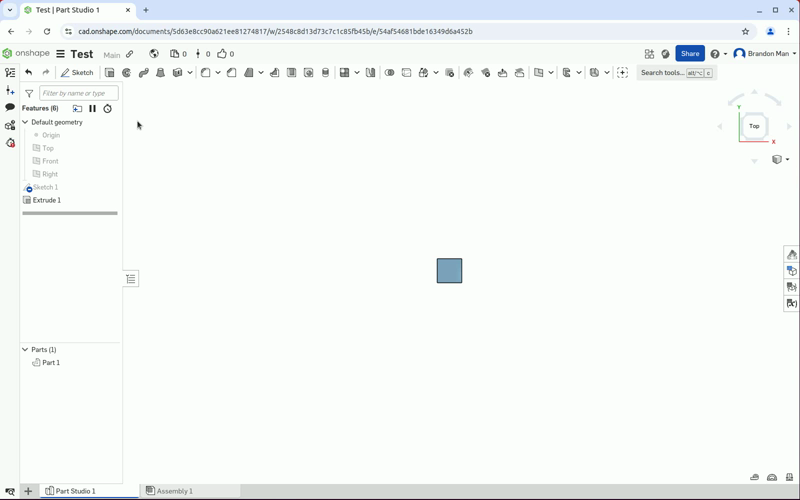
mouse_move(73, 189)
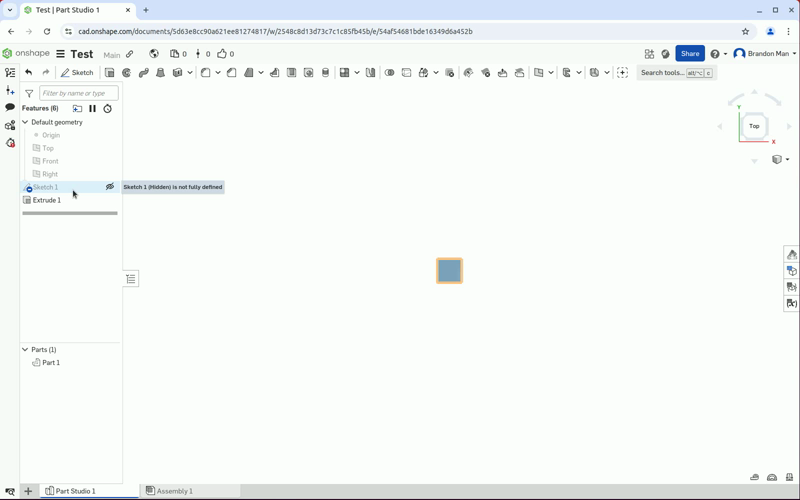
click(73, 189)
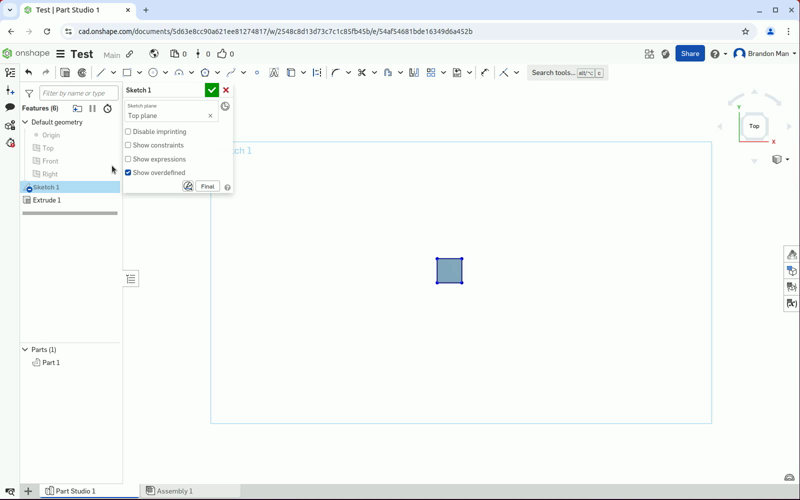
mouse_move(229, 92)
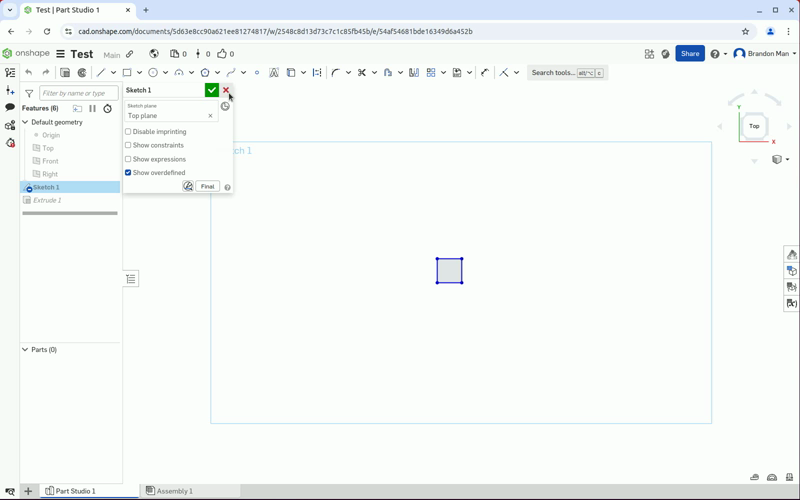
click(229, 92)
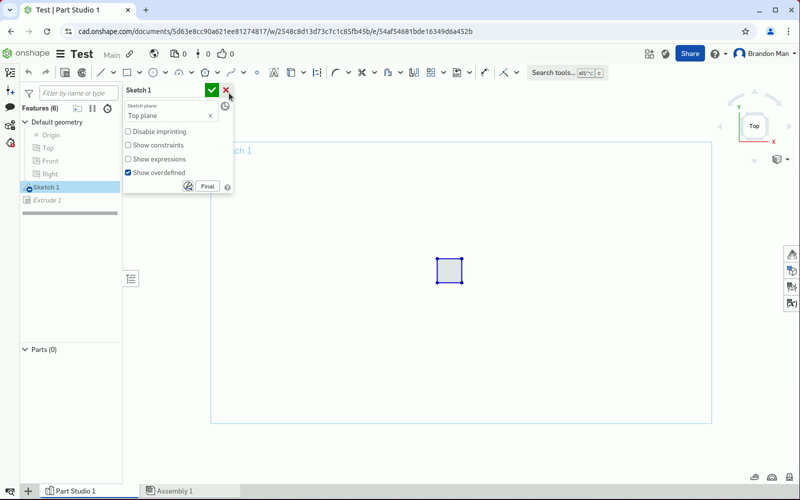
key(shift+s)
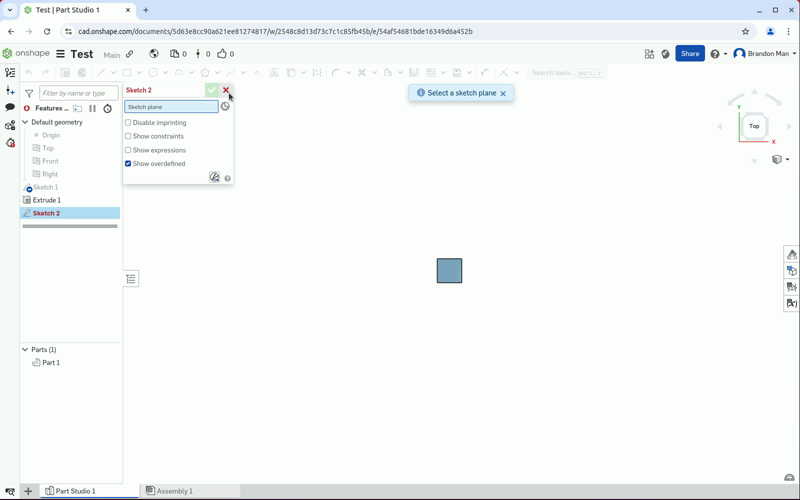
mouse_move(73, 150)
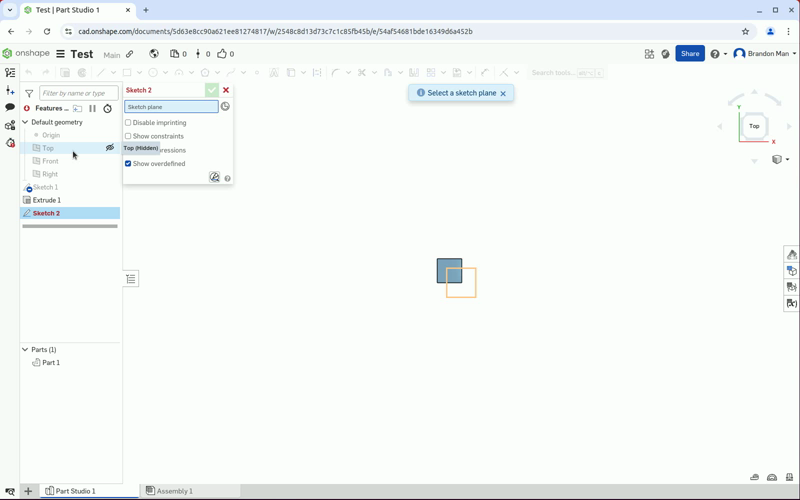
click(73, 150)
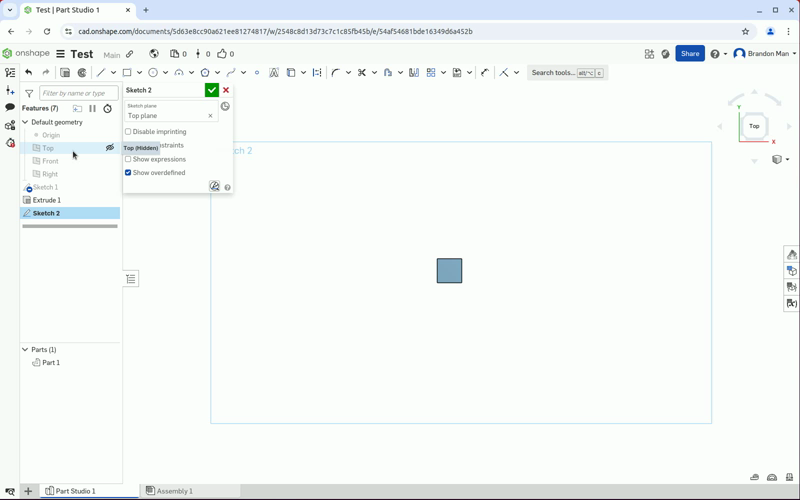
mouse_move(73, 352)
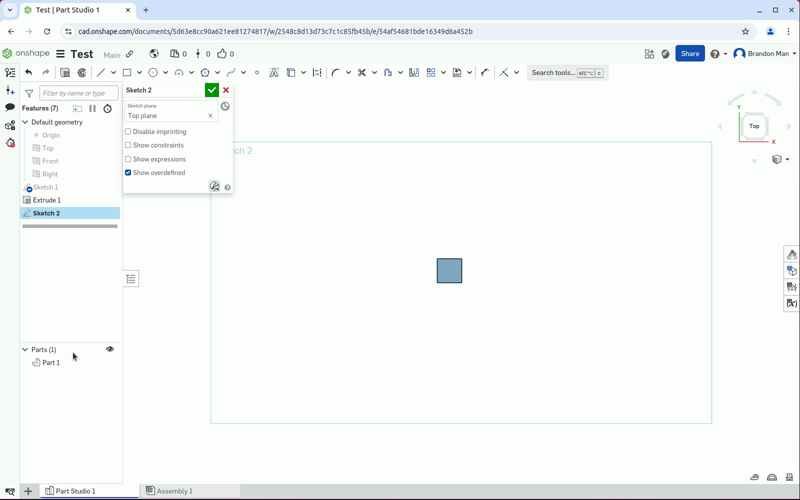
key(y)
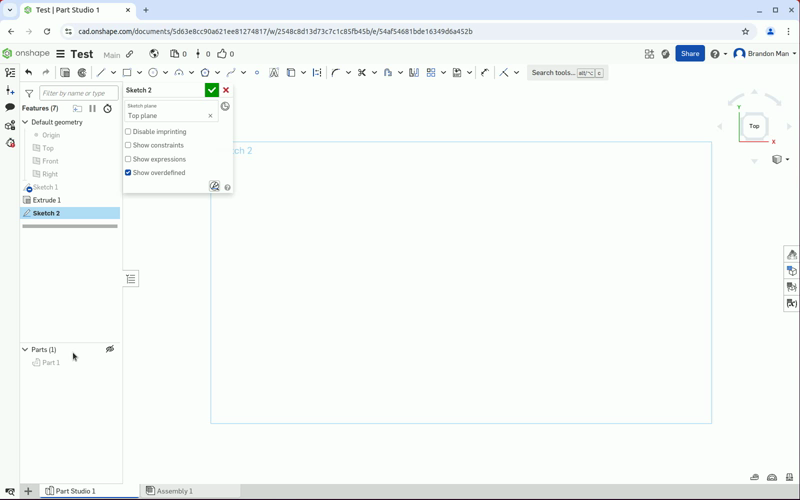
key(l)
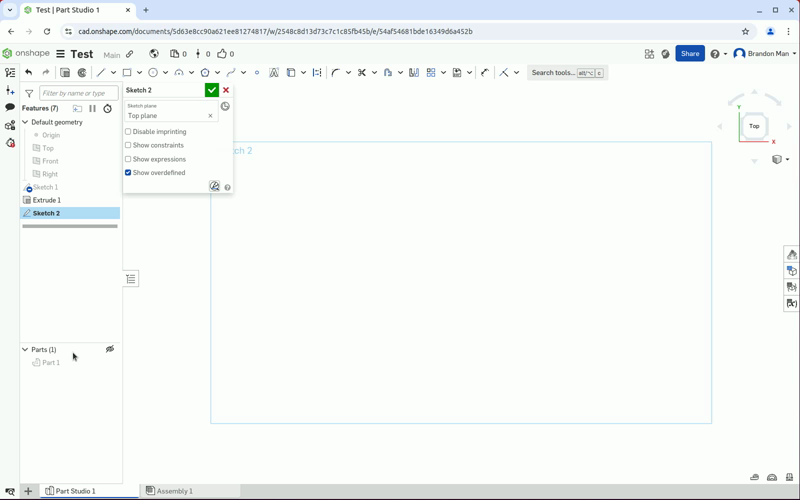
key_down(shift)
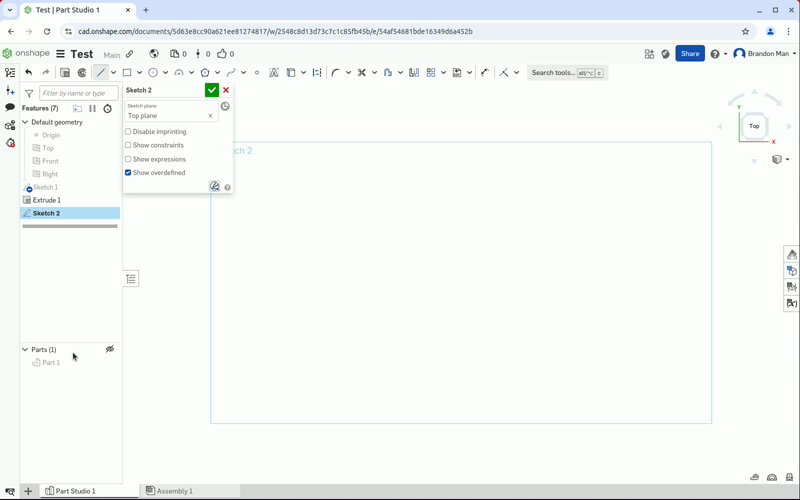
mouse_move(437, 196)
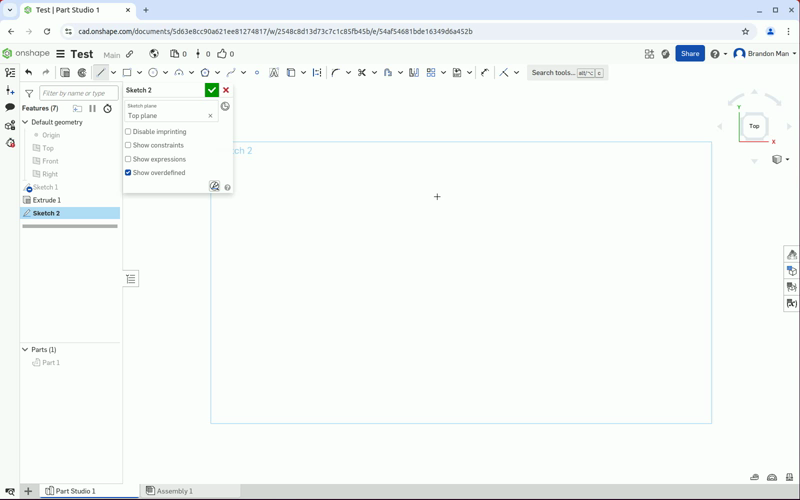
click(437, 196)
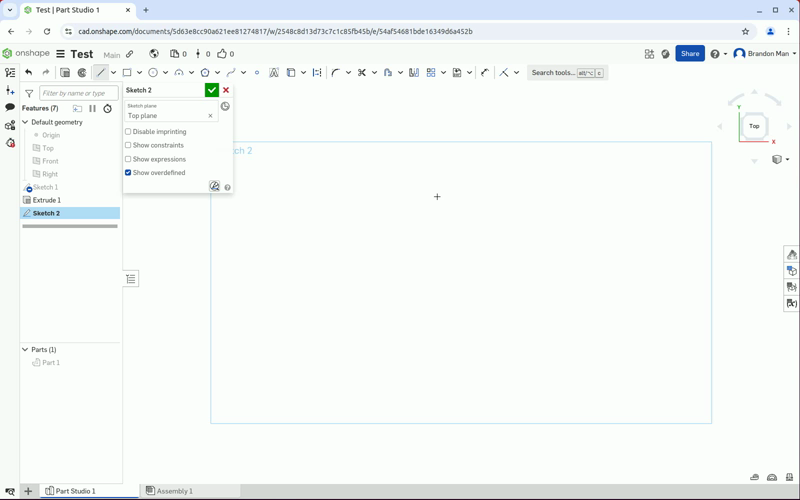
key_up(shift)
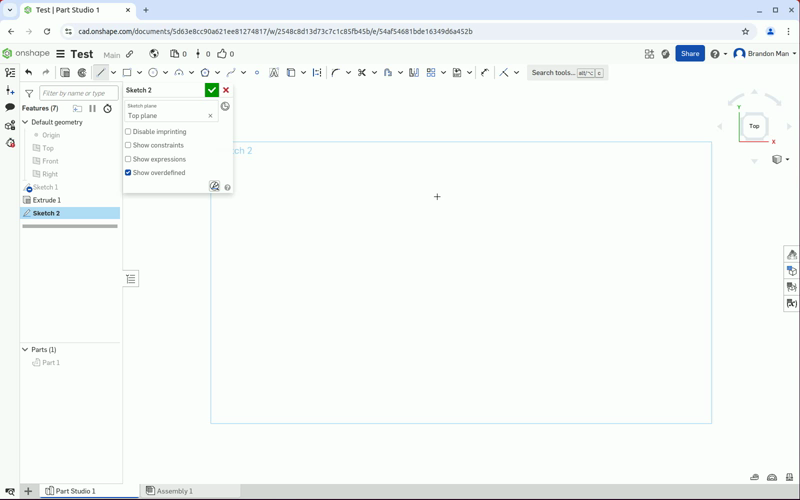
key_down(shift)
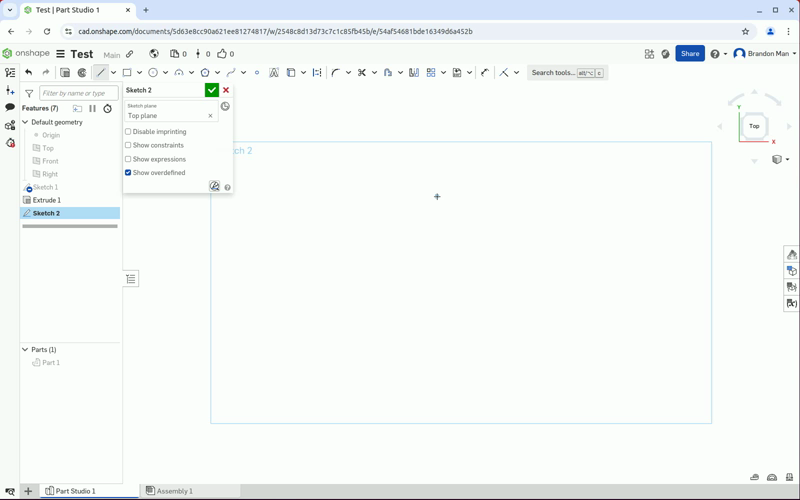
mouse_move(467, 196)
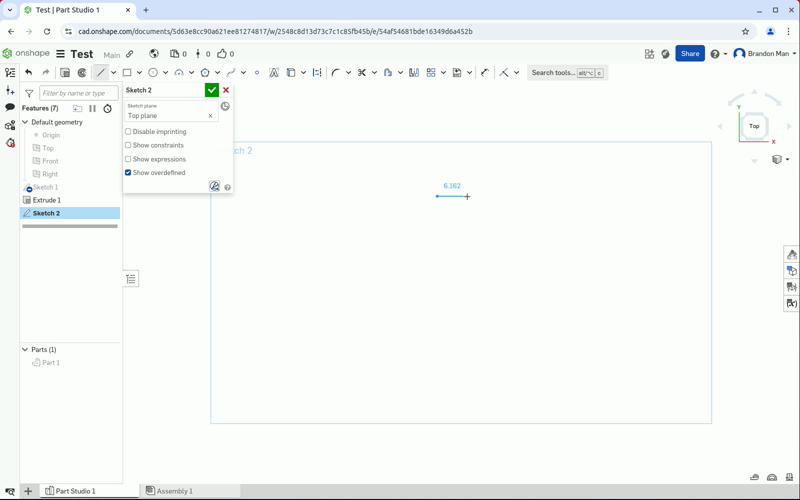
mouse_move(461, 196)
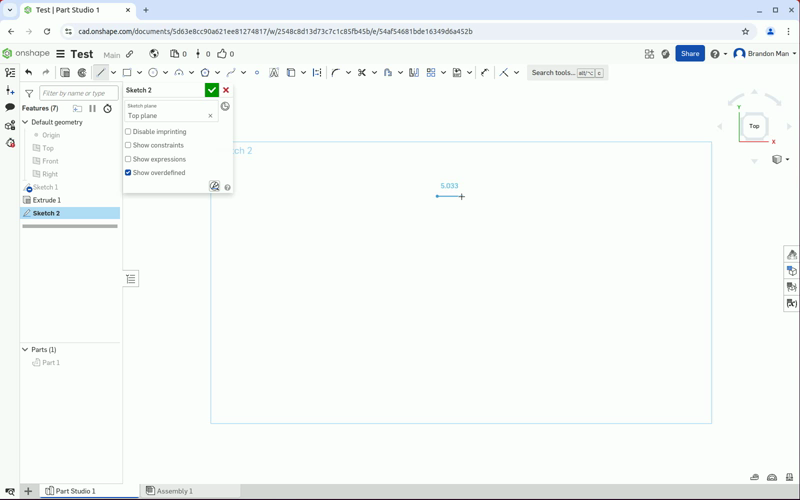
click(461, 196)
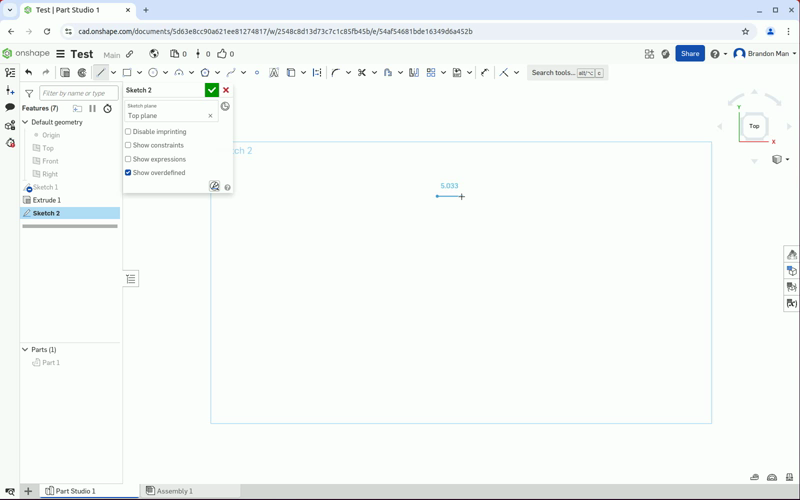
key_up(shift)
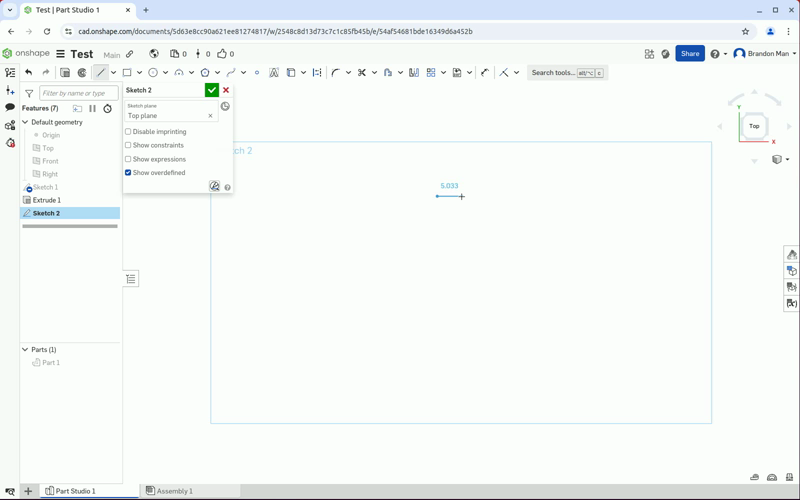
key_down(shift)
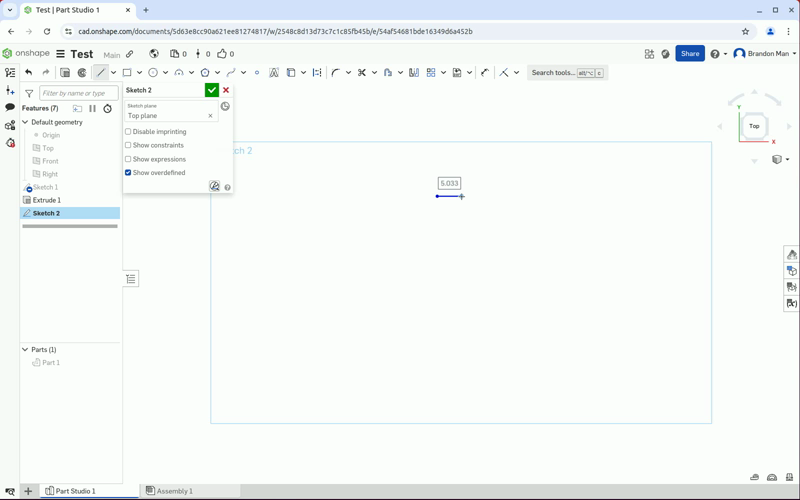
mouse_move(491, 196)
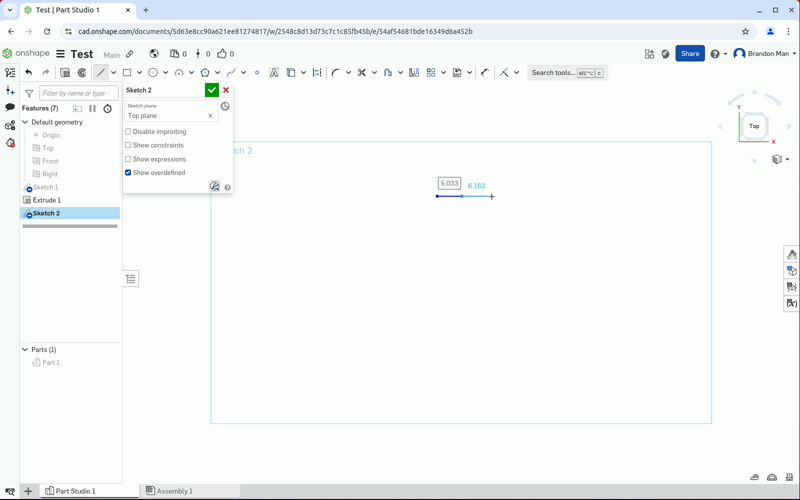
mouse_move(461, 171)
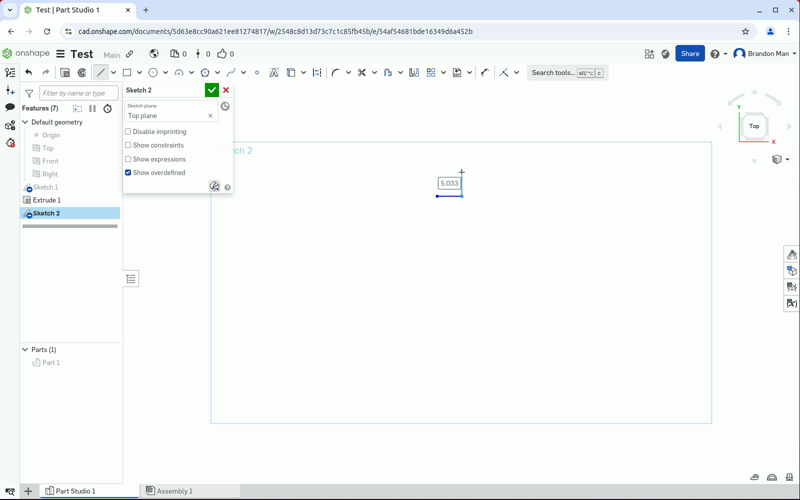
click(461, 171)
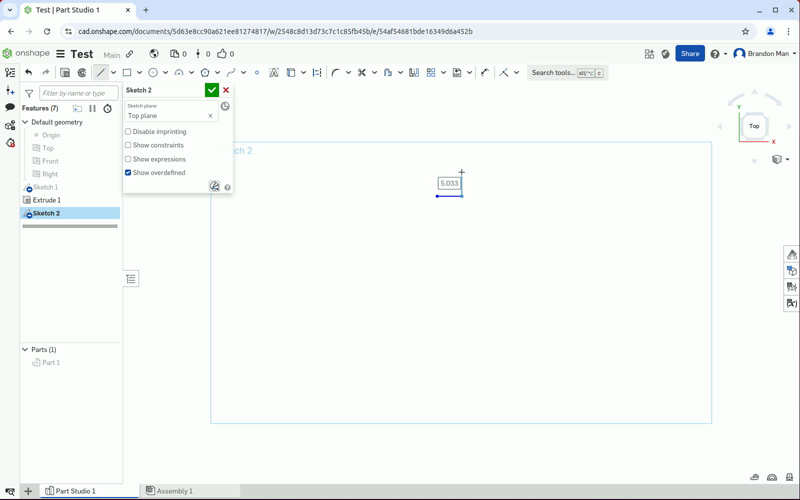
key_up(shift)
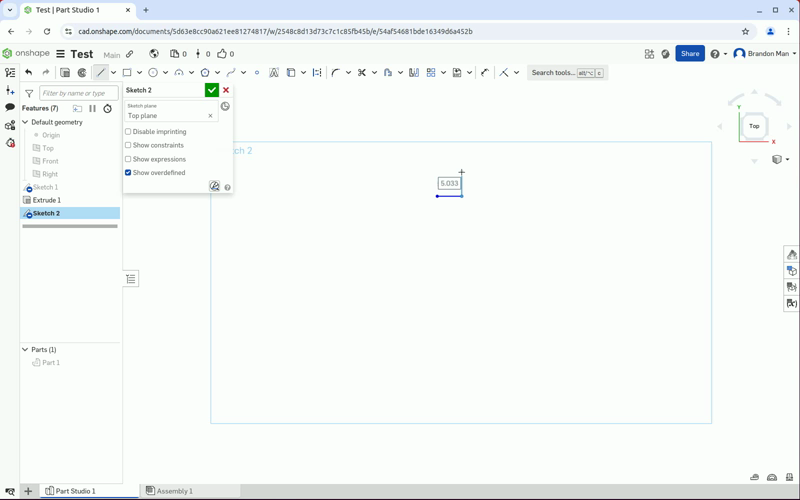
key_down(shift)
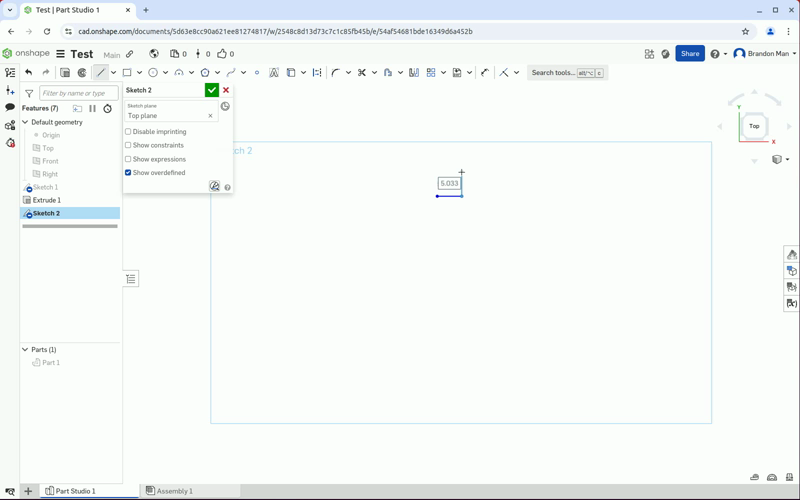
mouse_move(491, 171)
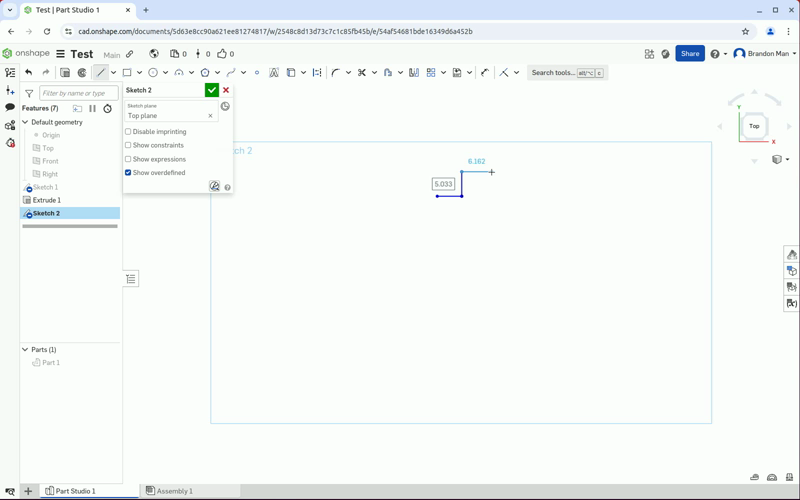
mouse_move(437, 171)
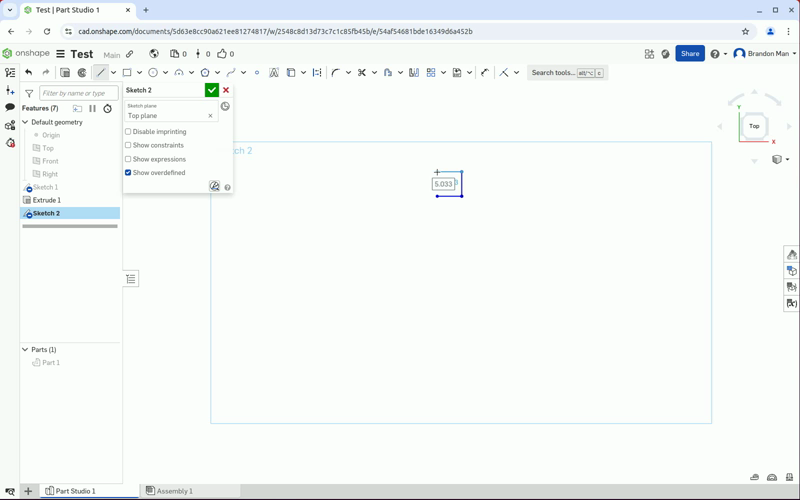
click(437, 171)
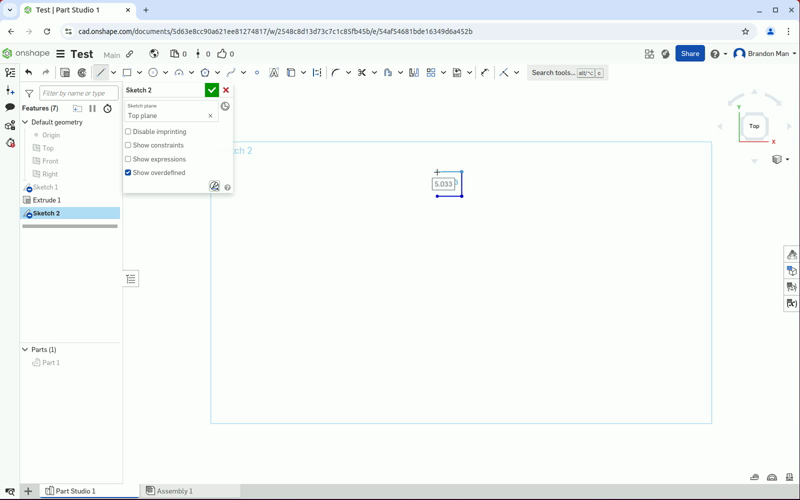
key_up(shift)
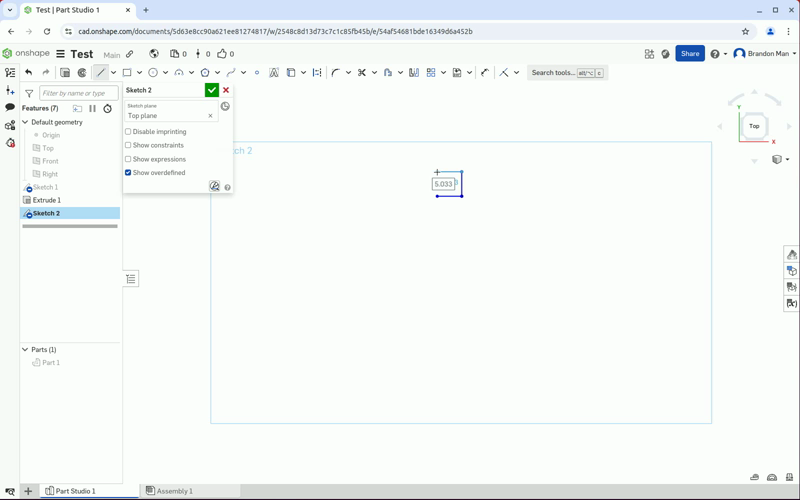
mouse_move(467, 171)
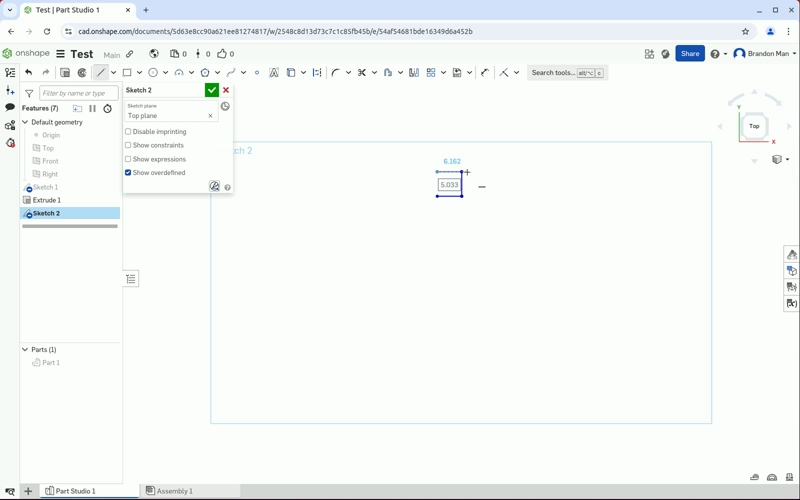
key_down(shift)
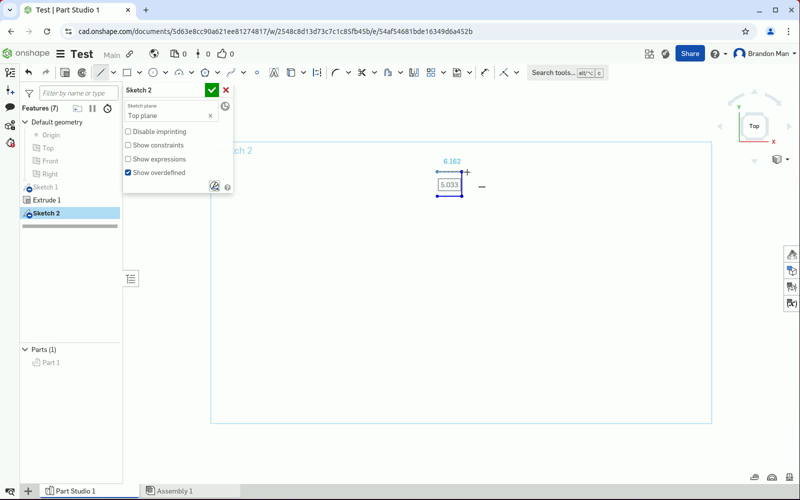
mouse_move(437, 196)
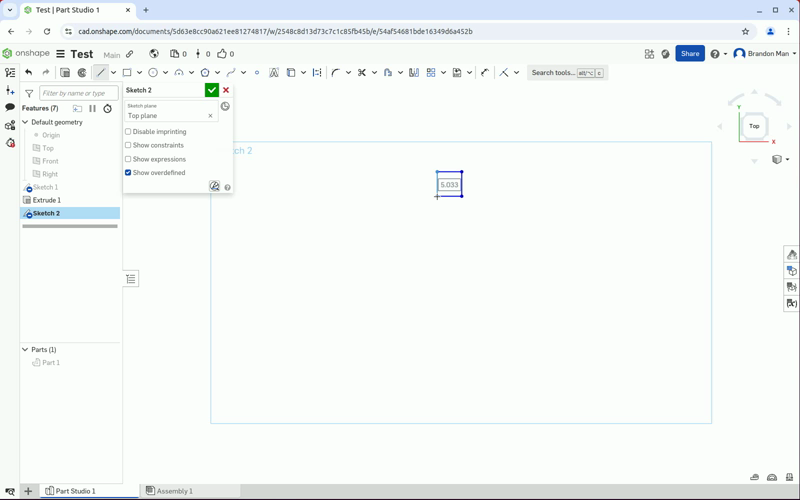
key_up(shift)
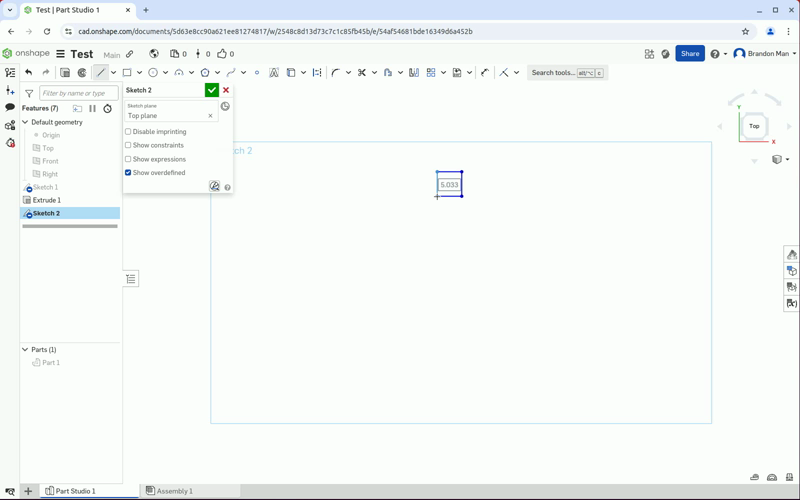
click(437, 196)
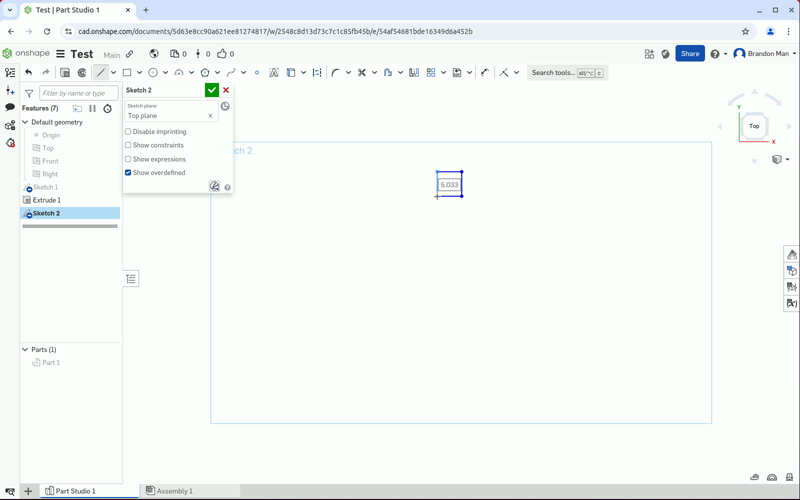
key(esc)
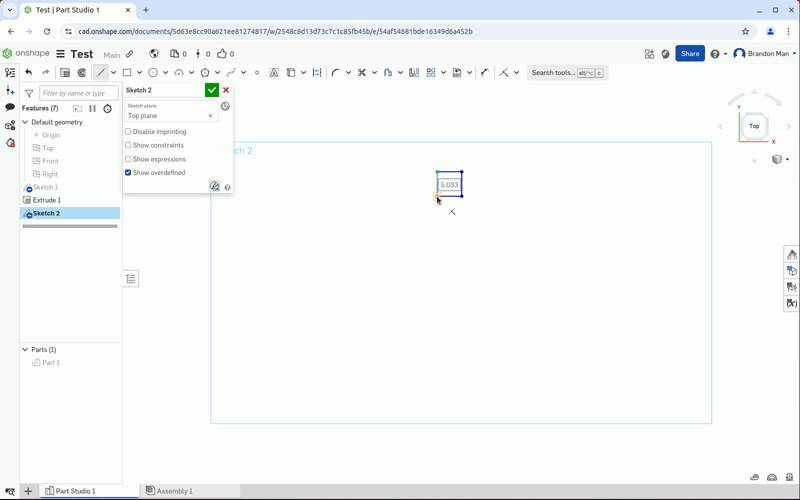
mouse_move(449, 188)
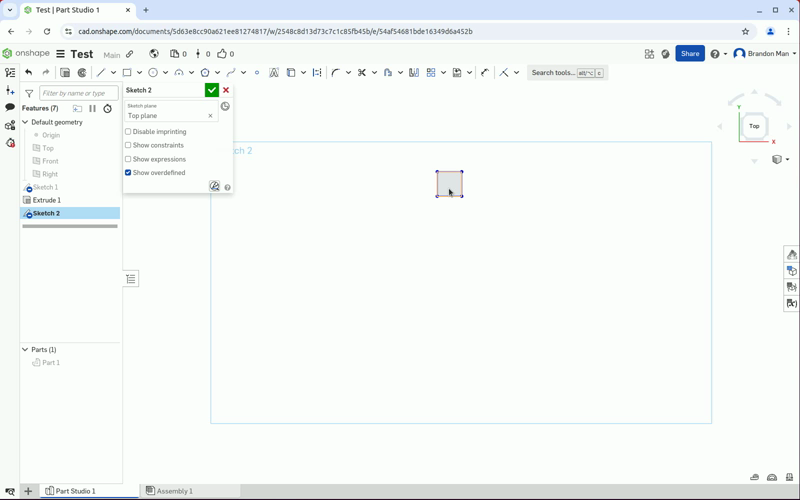
scroll(6)
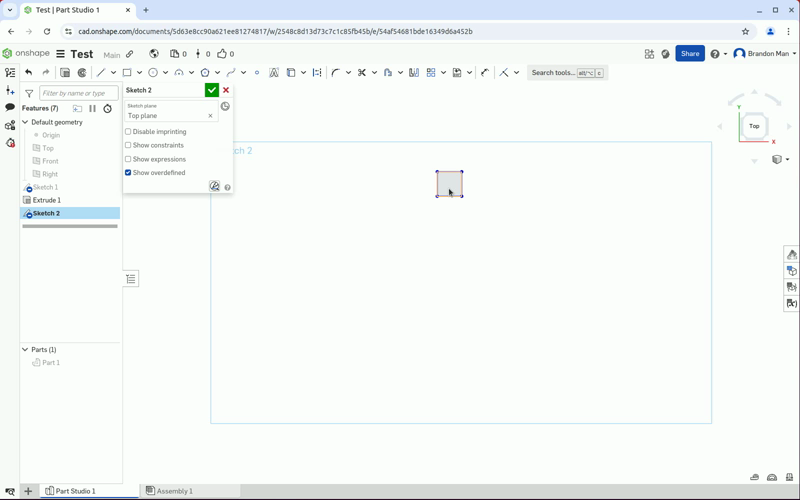
scroll(6)
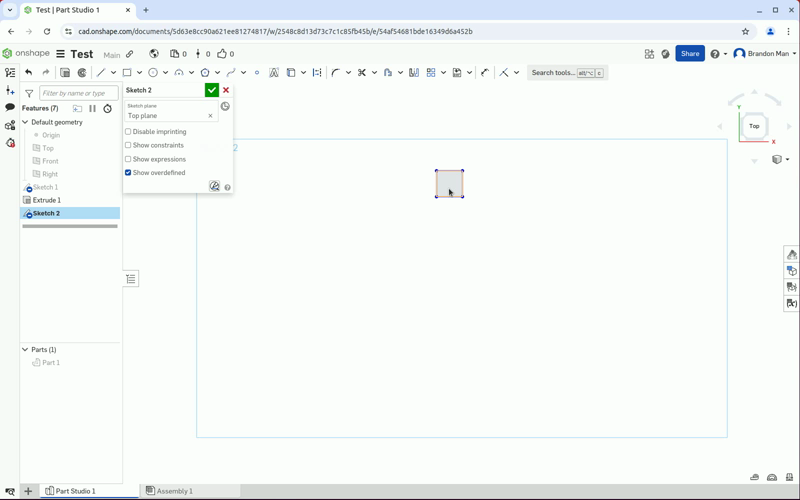
scroll(6)
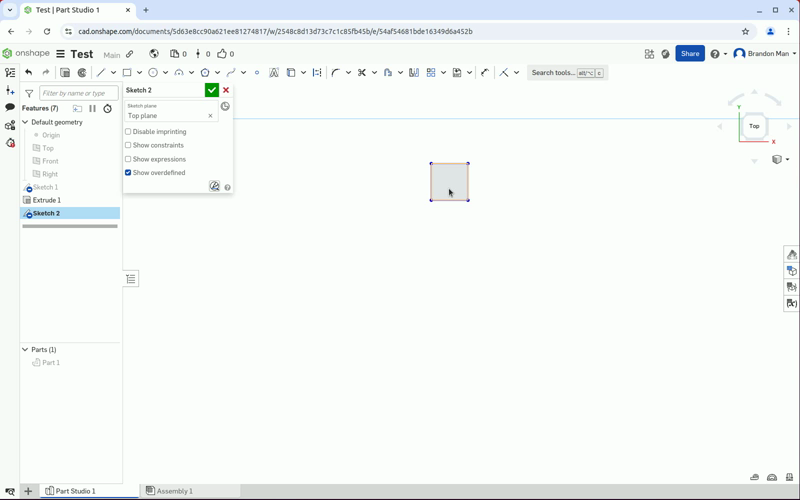
scroll(6)
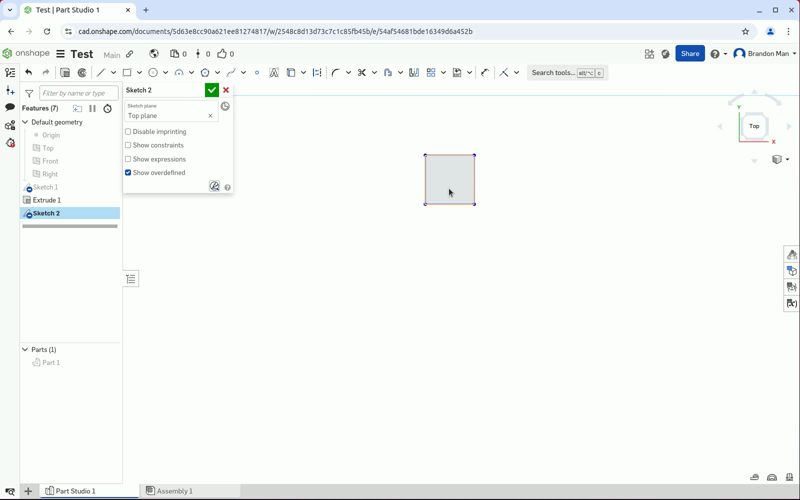
scroll(6)
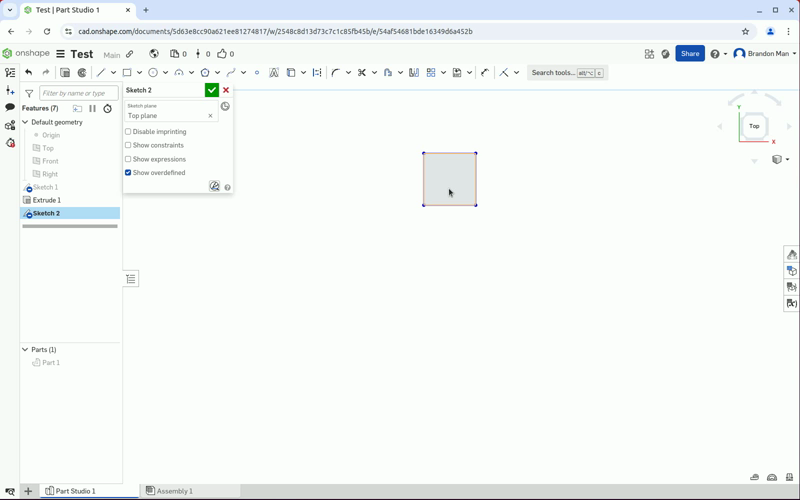
scroll(6)
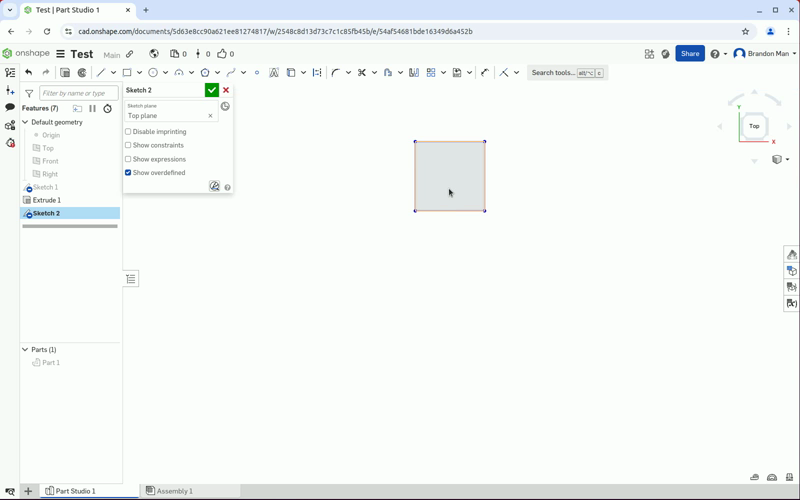
scroll(6)
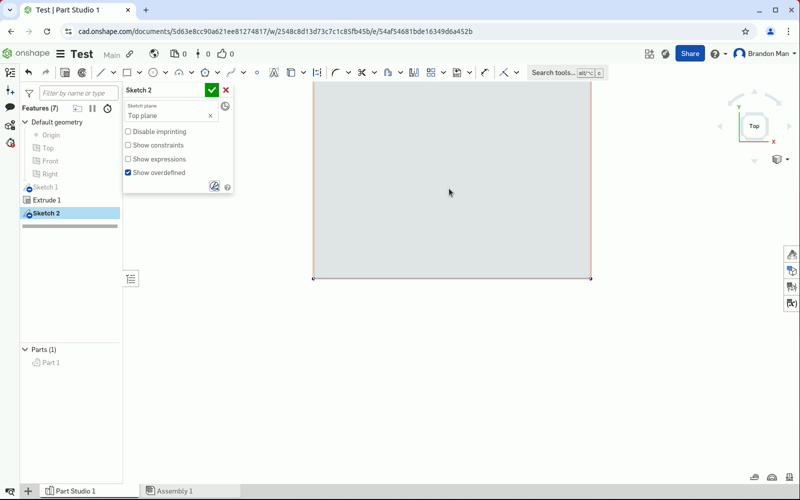
click(449, 188)
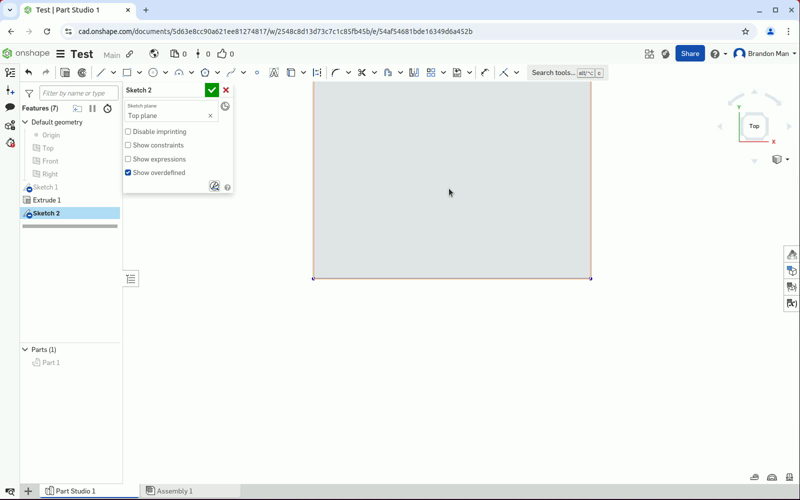
scroll(-6)
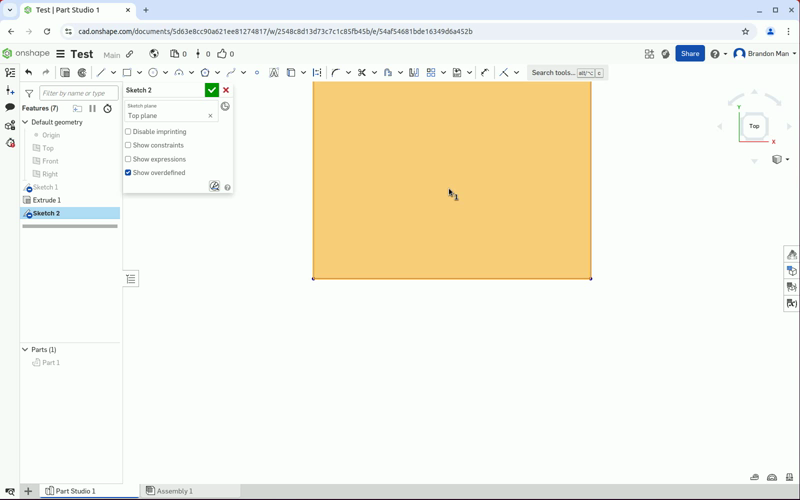
scroll(-6)
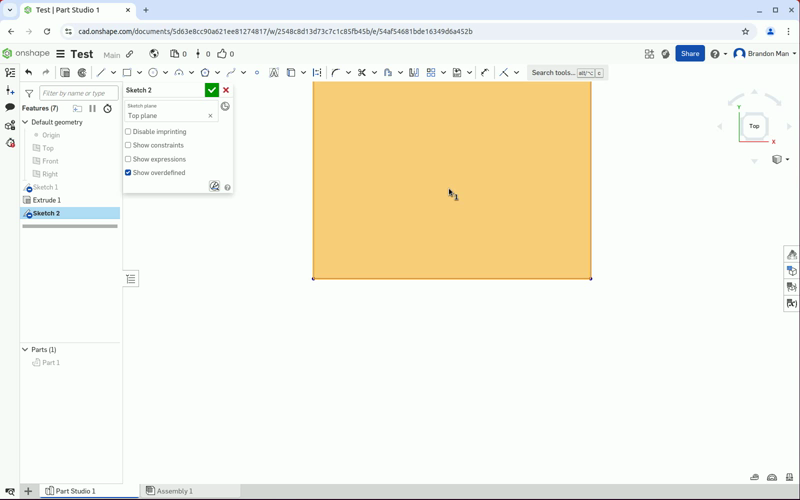
scroll(-6)
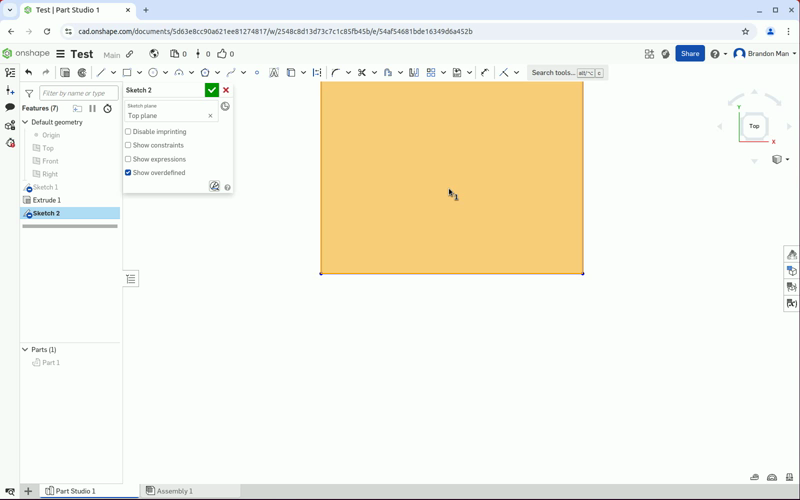
scroll(-6)
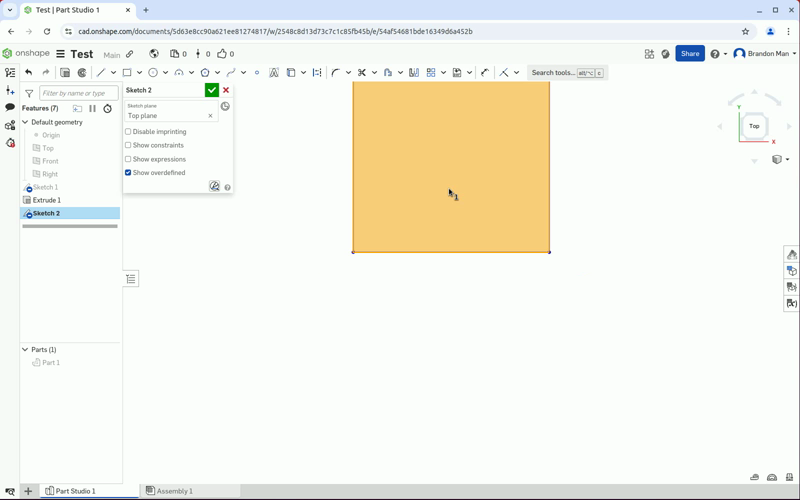
scroll(-6)
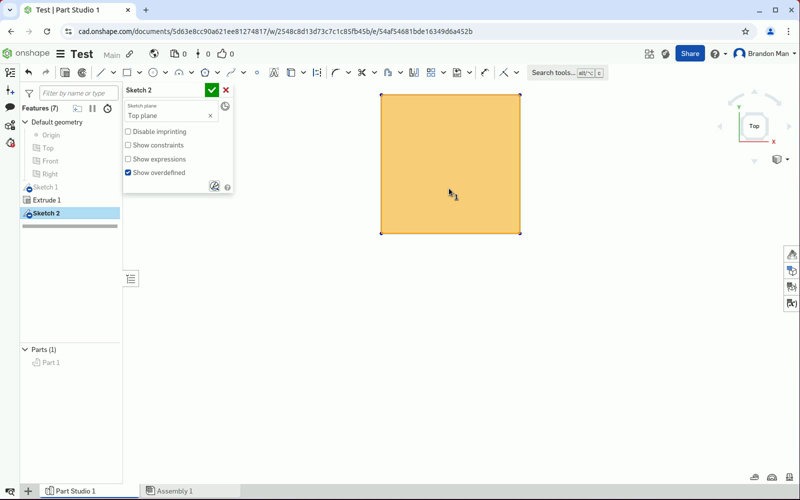
scroll(-6)
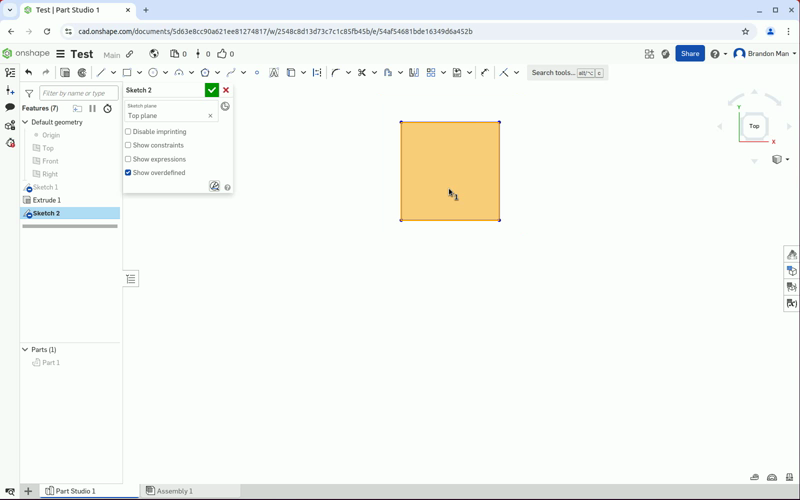
scroll(-6)
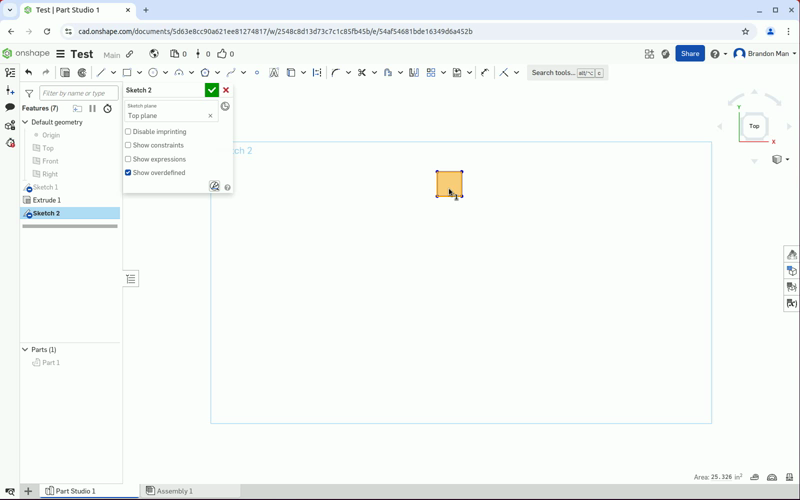
mouse_move(73, 352)
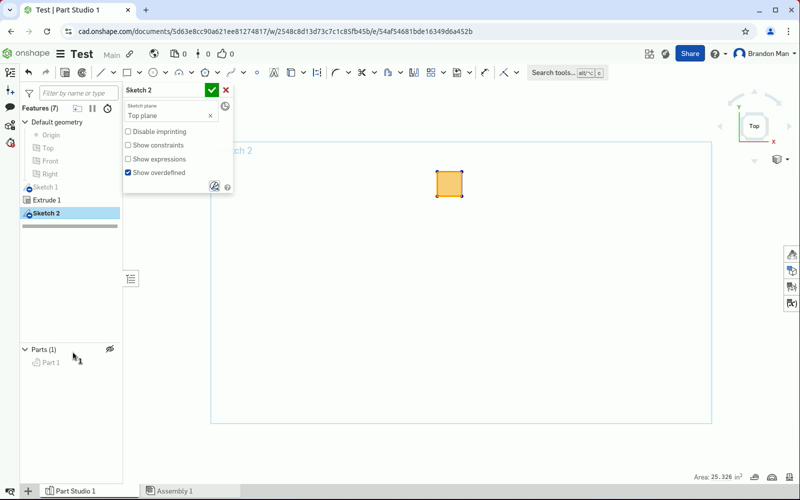
key(shift+y)
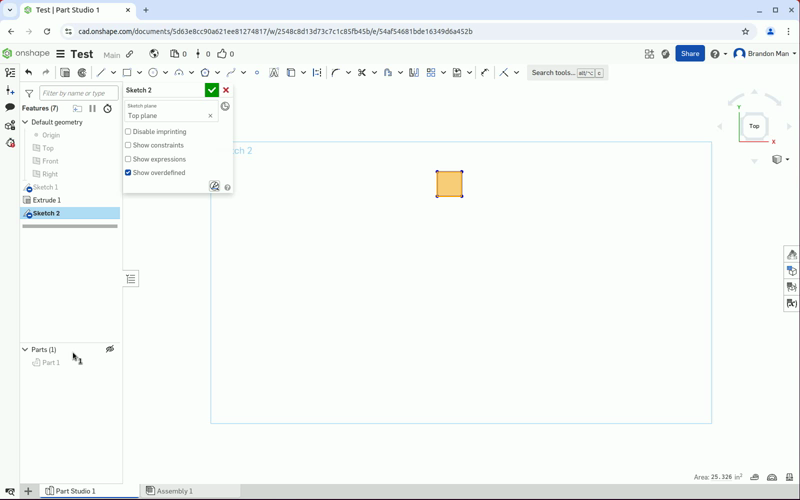
key(shift+e)
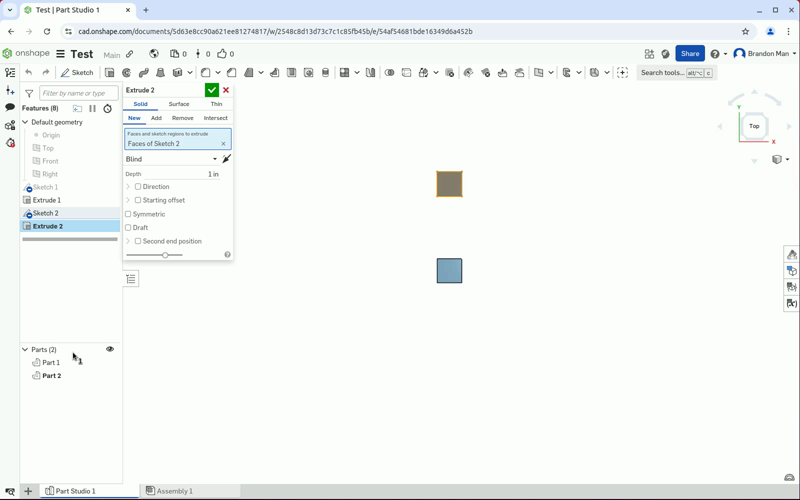
mouse_move(143, 106)
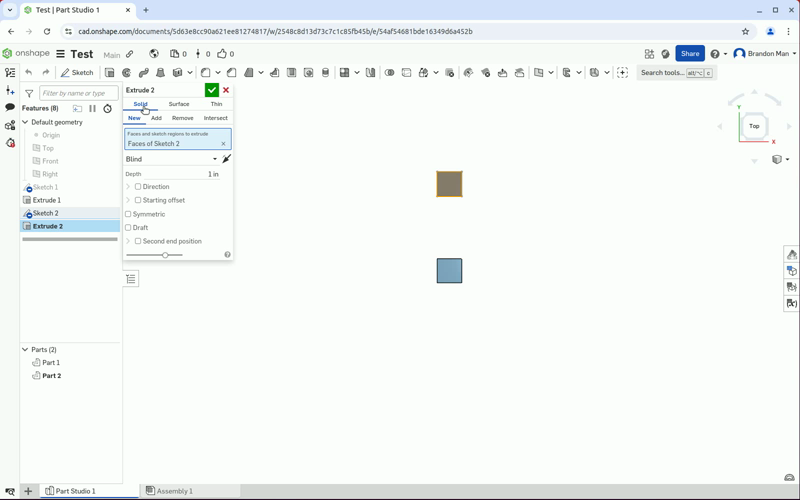
click(143, 106)
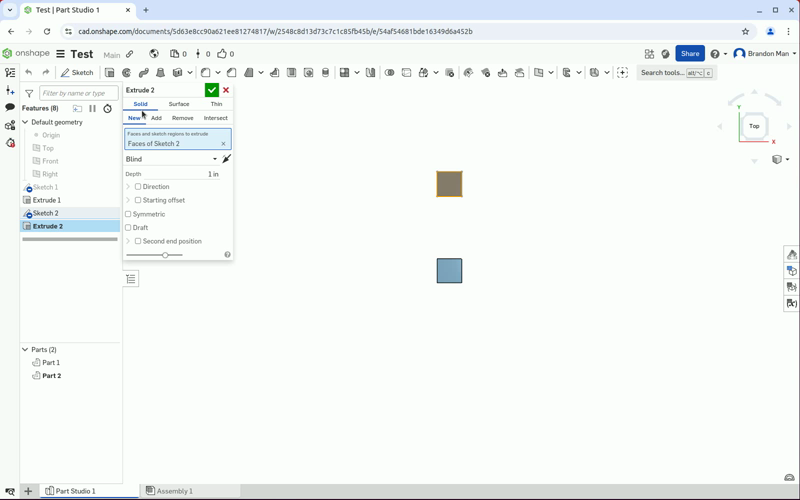
mouse_move(137, 120)
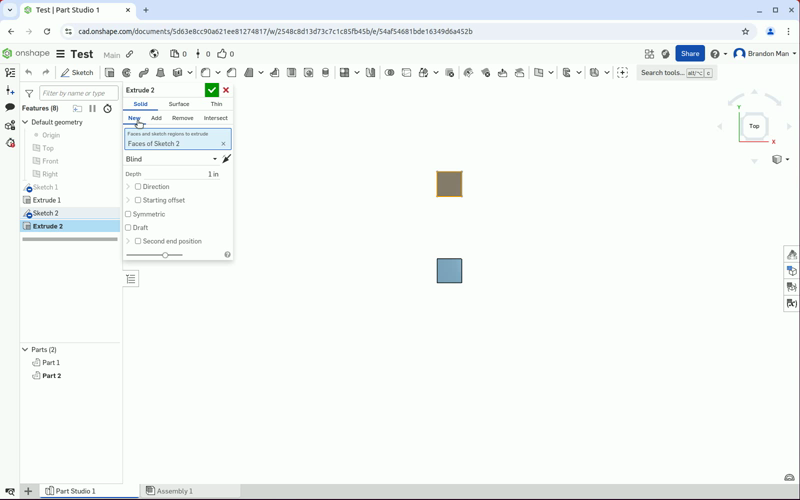
click(137, 120)
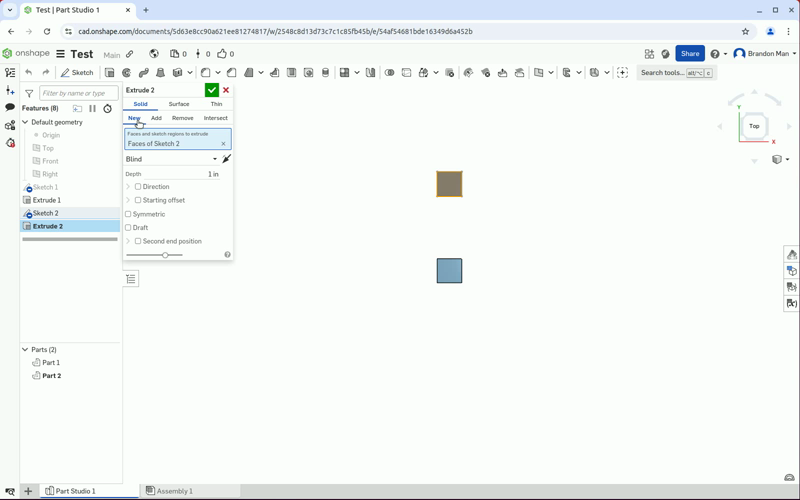
key(tab, 4)
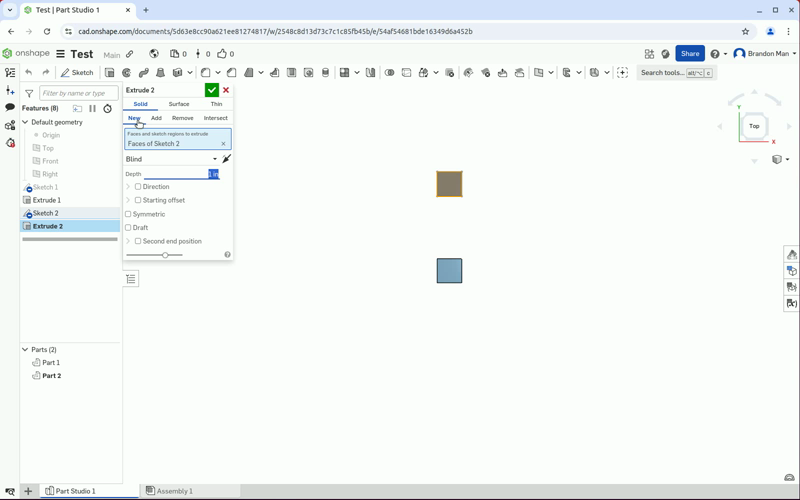
text(4.333)
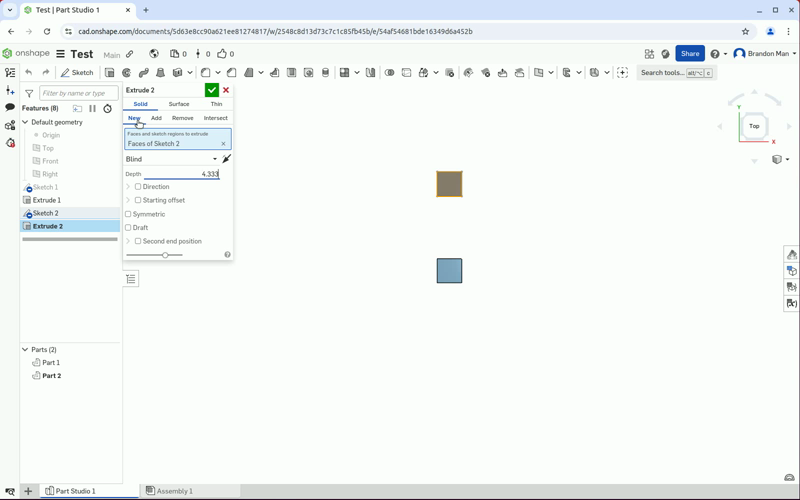
key(enter)
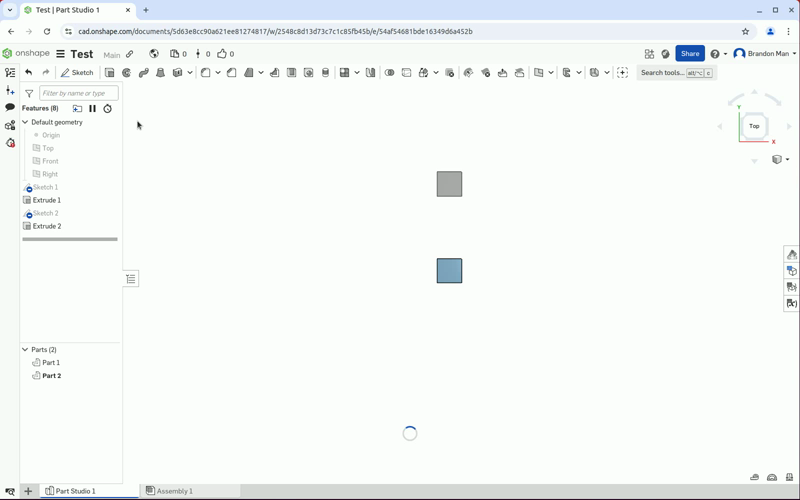
key(shift+h)
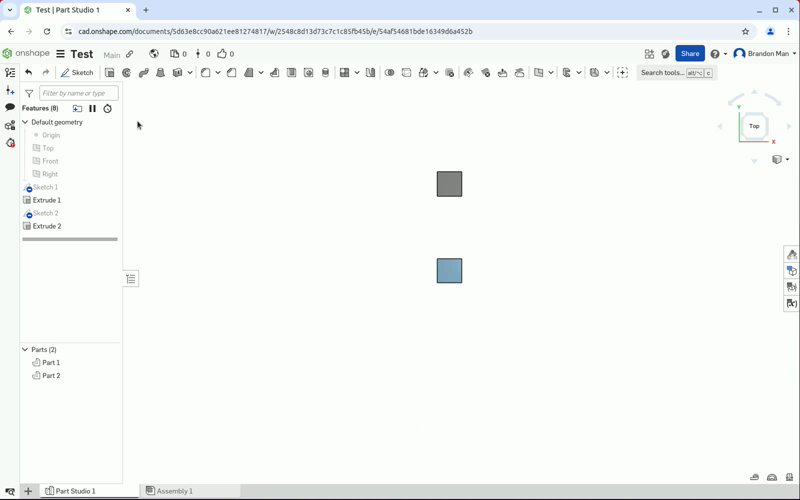
key(shift+h)
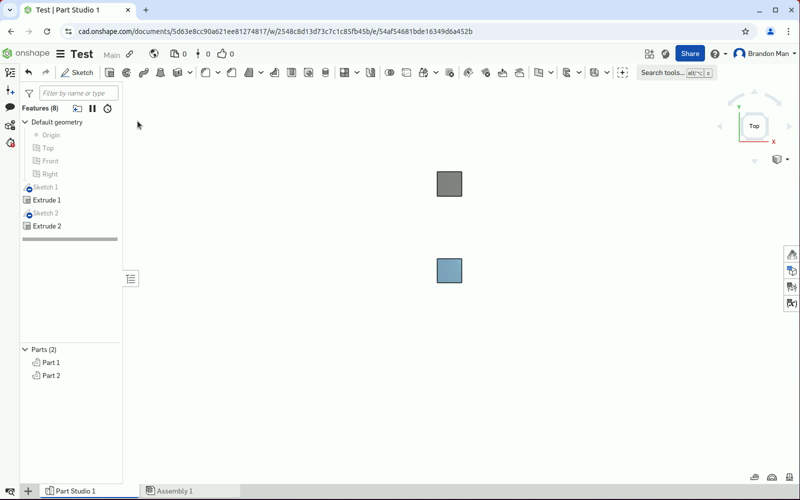
mouse_move(73, 189)
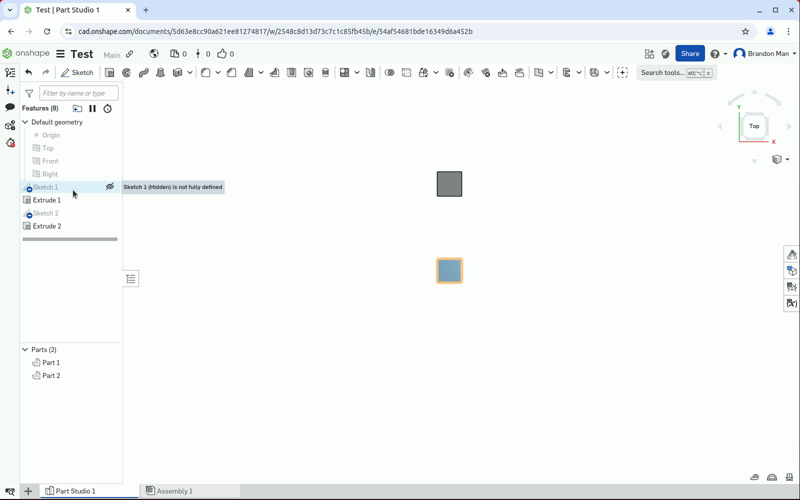
click(73, 189)
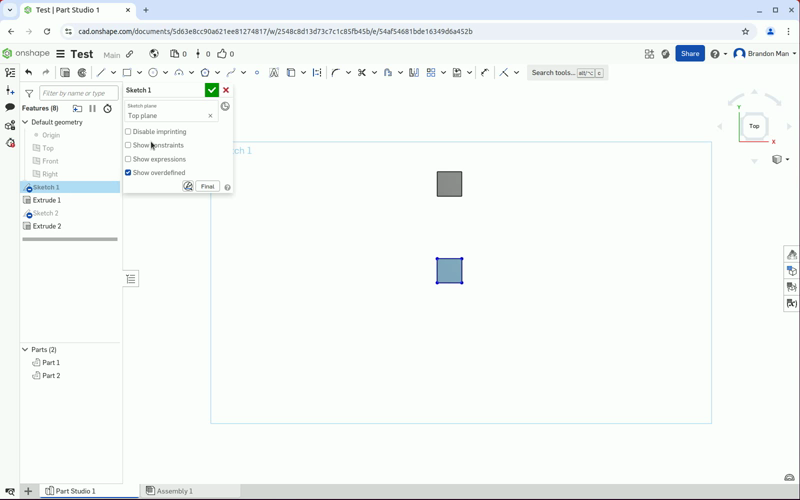
mouse_move(229, 92)
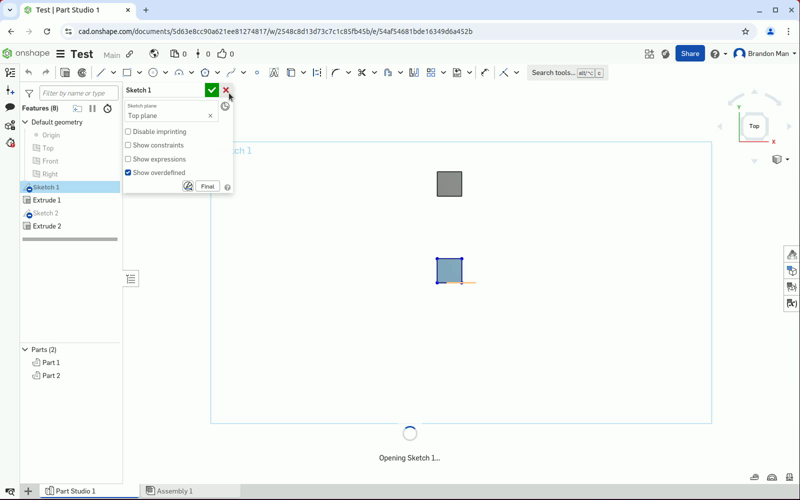
click(229, 92)
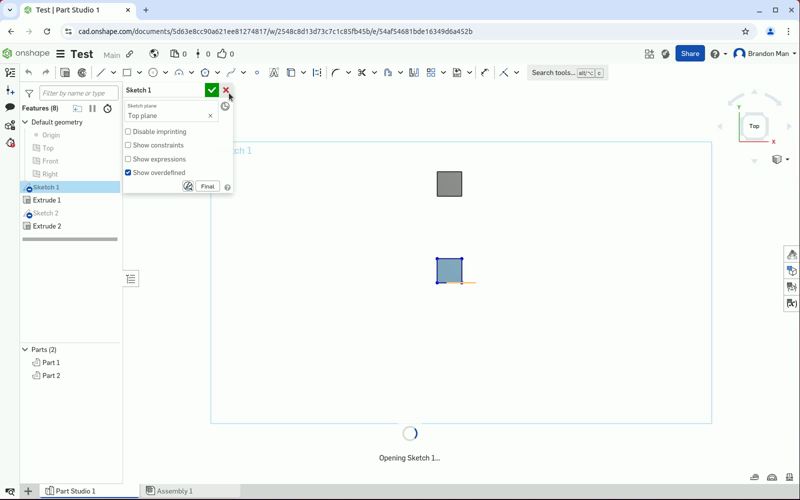
key(shift+s)
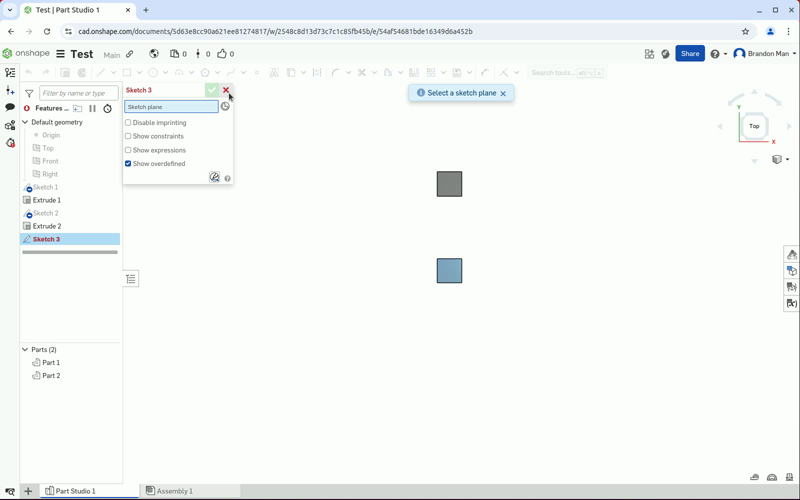
mouse_move(73, 150)
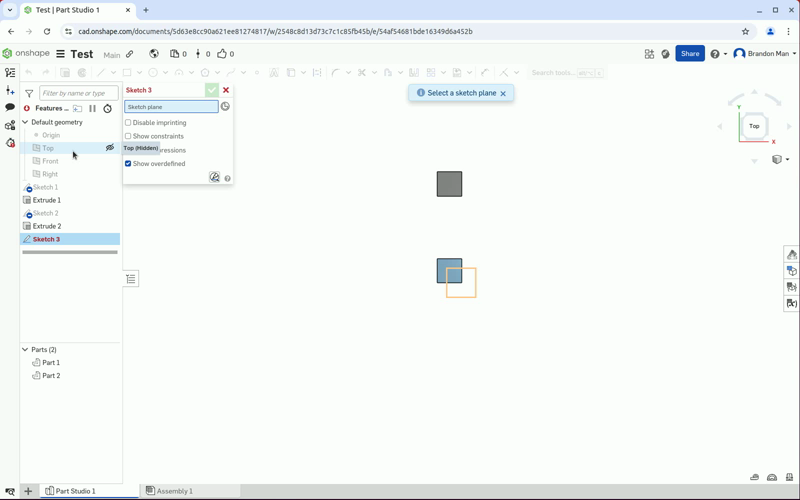
click(73, 150)
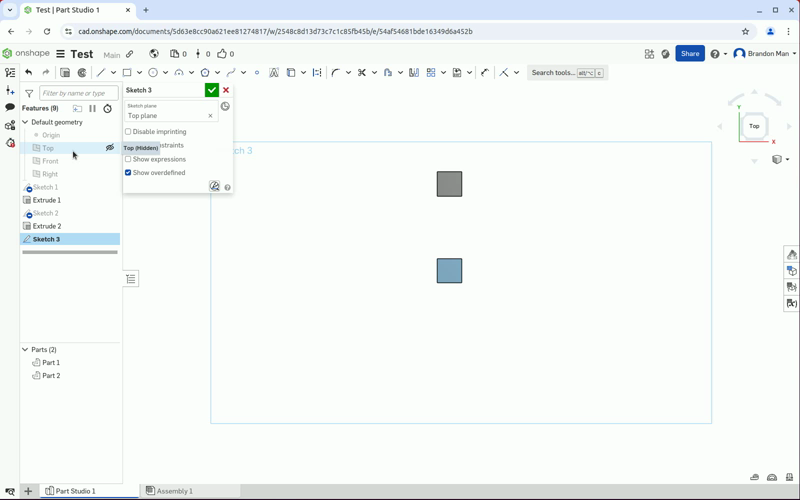
mouse_move(73, 352)
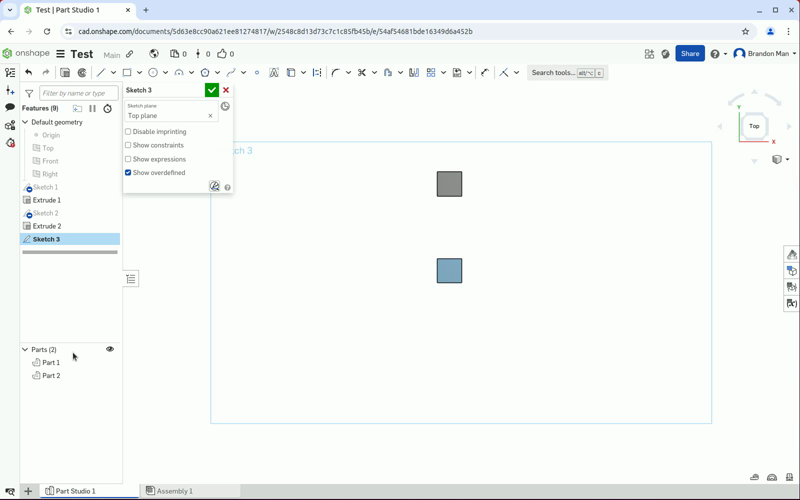
key(y)
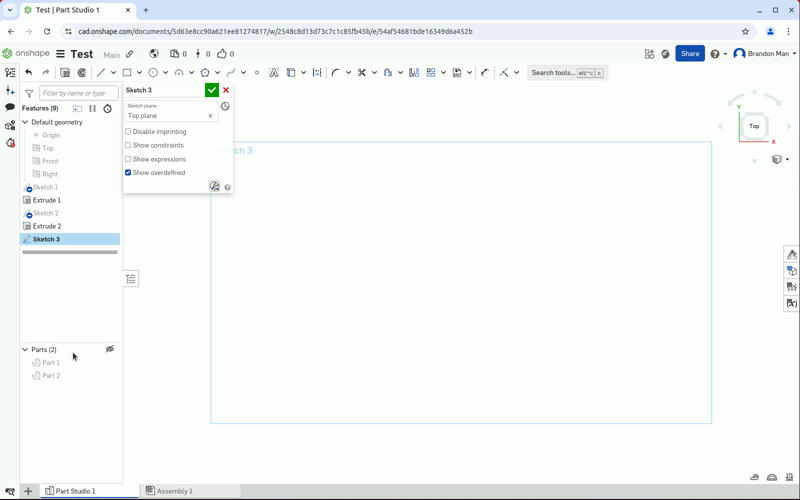
key(l)
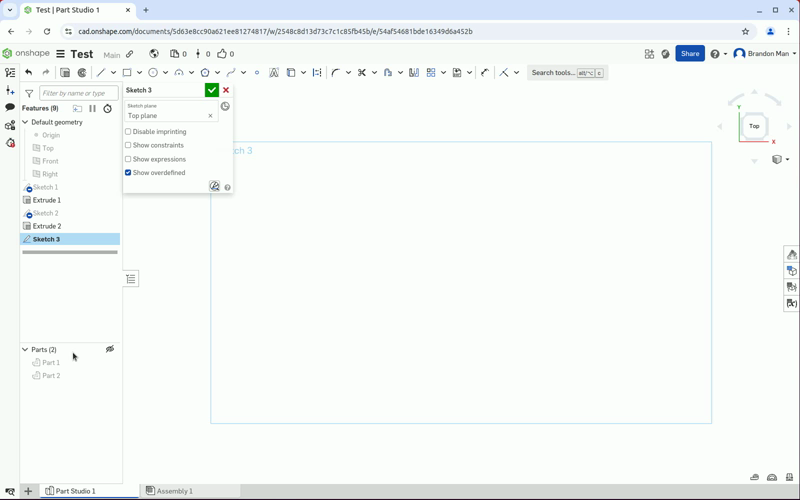
key_down(shift)
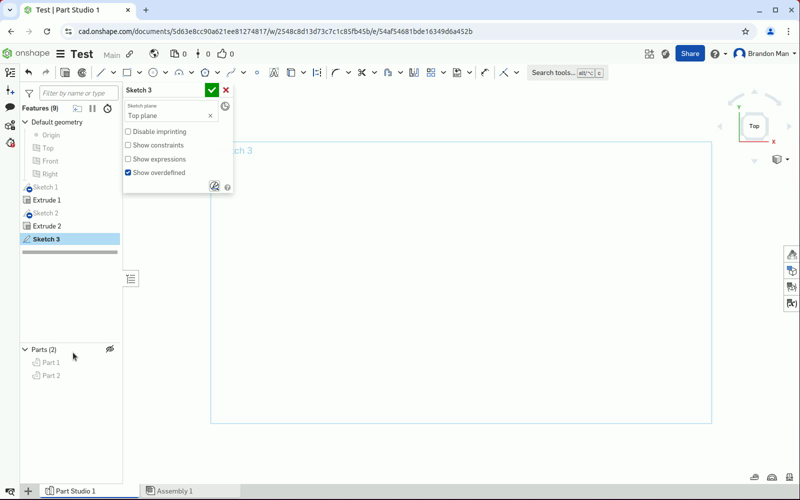
mouse_move(374, 196)
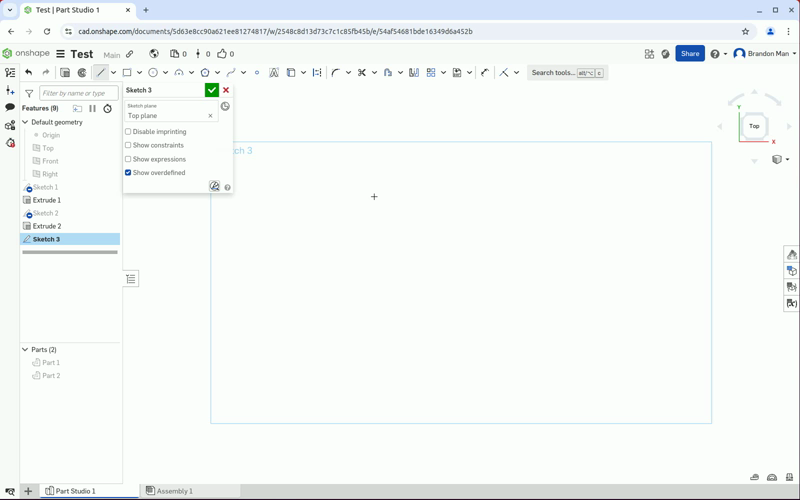
click(374, 196)
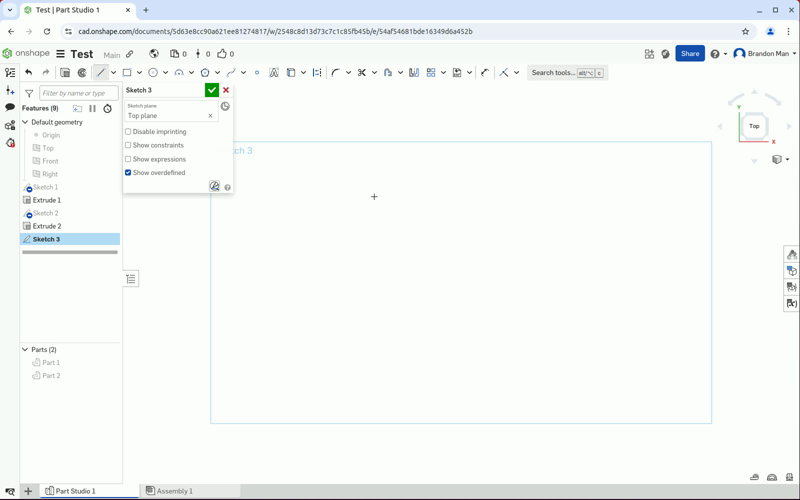
key_up(shift)
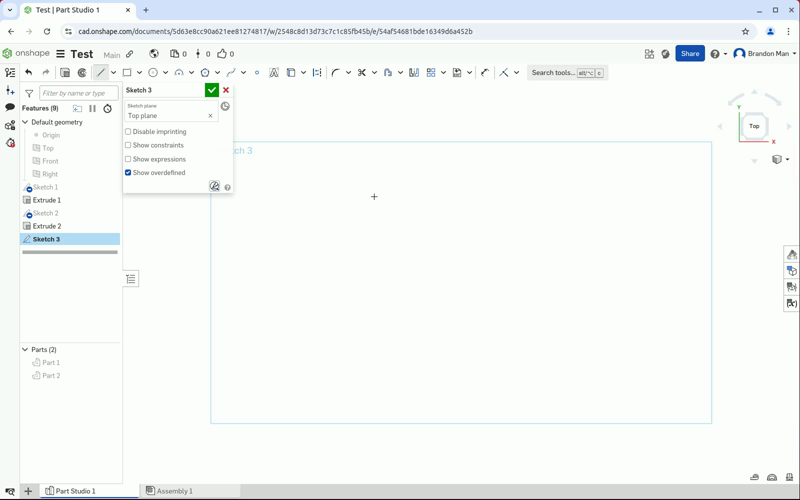
key_down(shift)
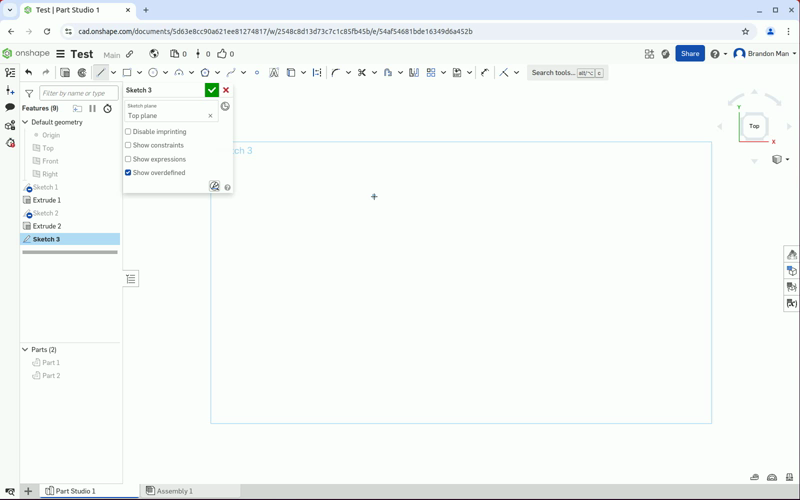
mouse_move(404, 196)
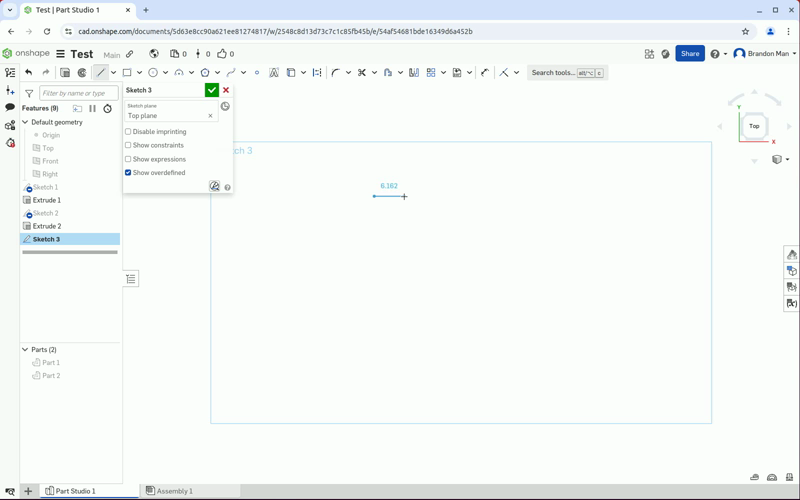
mouse_move(398, 196)
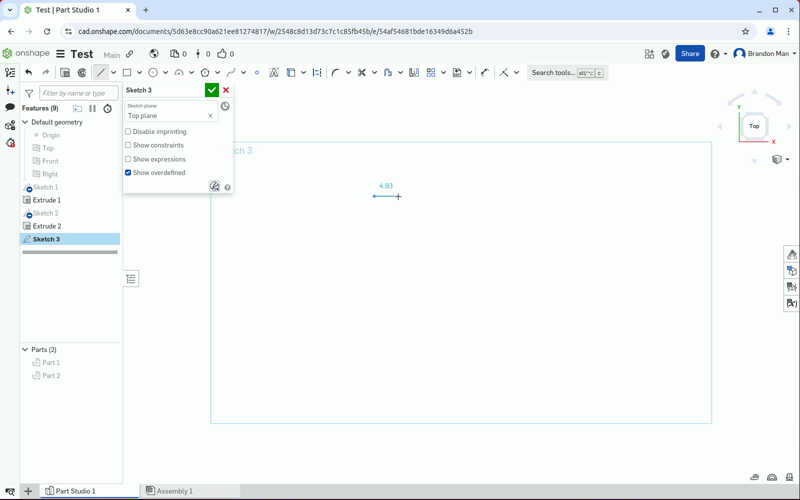
click(398, 196)
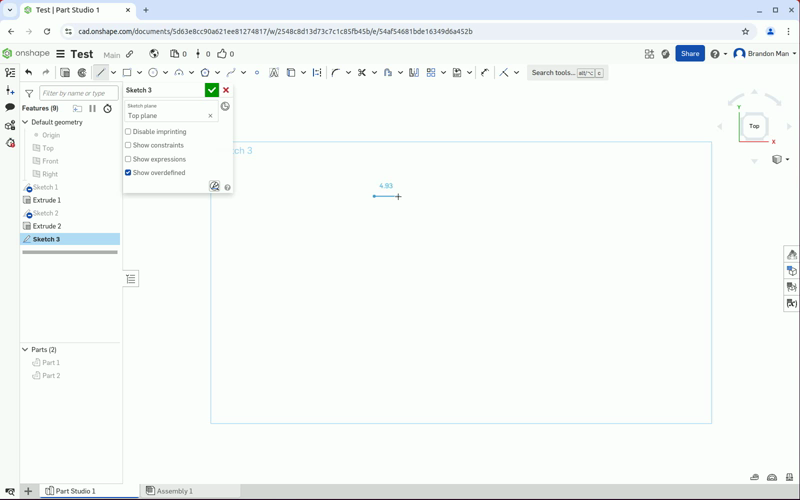
key_up(shift)
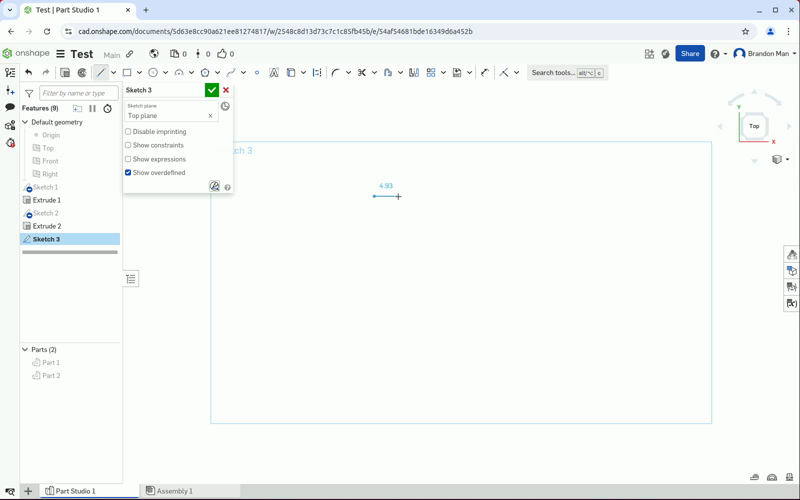
key_down(shift)
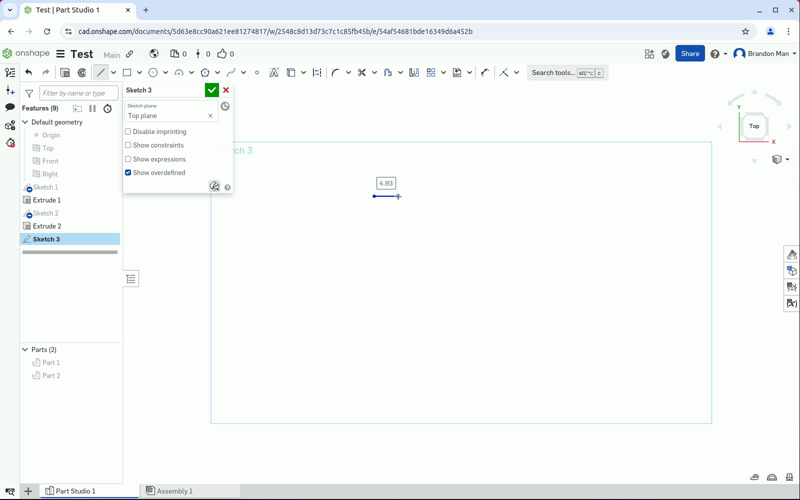
mouse_move(428, 196)
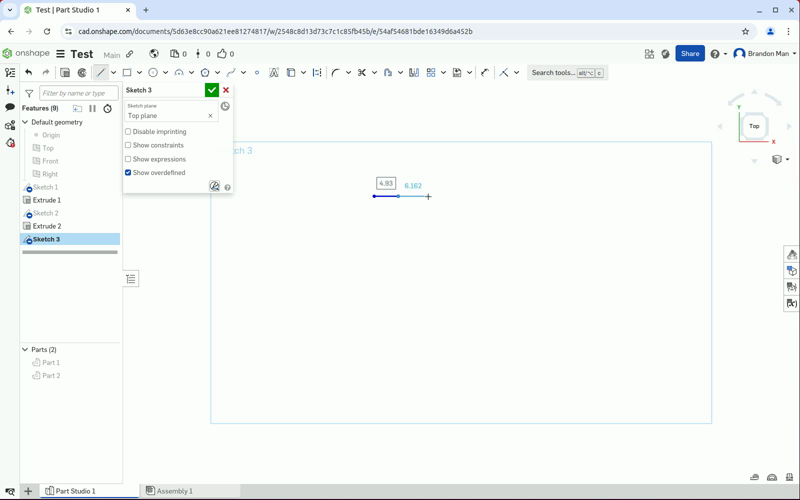
mouse_move(398, 171)
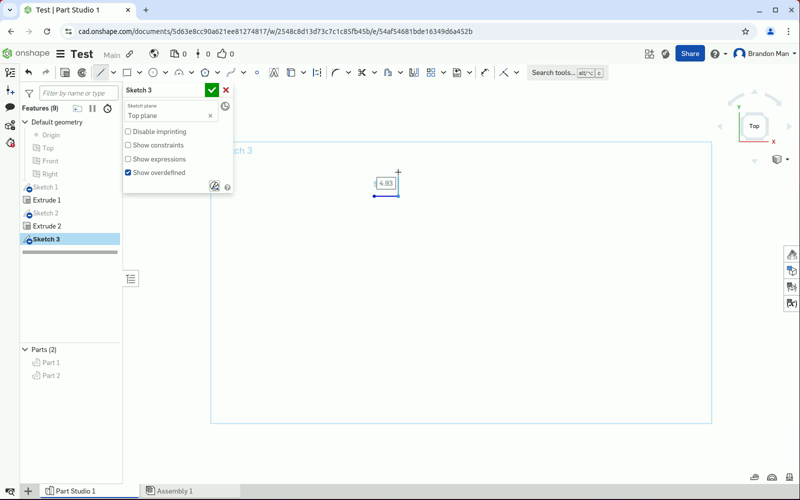
click(398, 171)
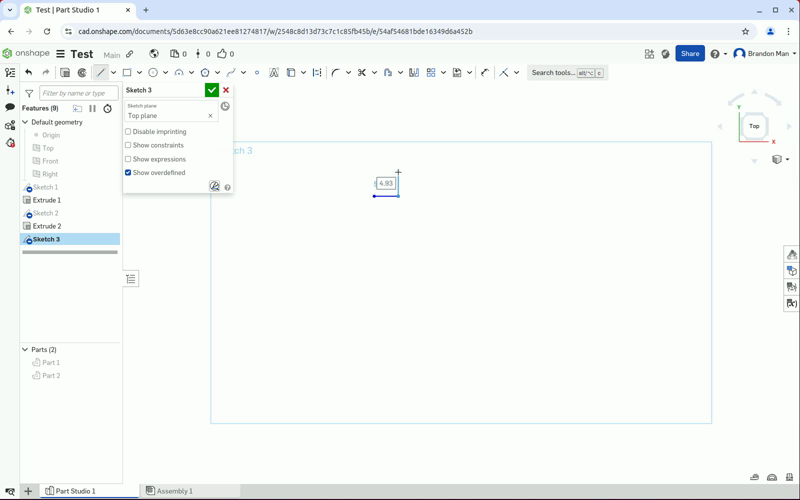
key_up(shift)
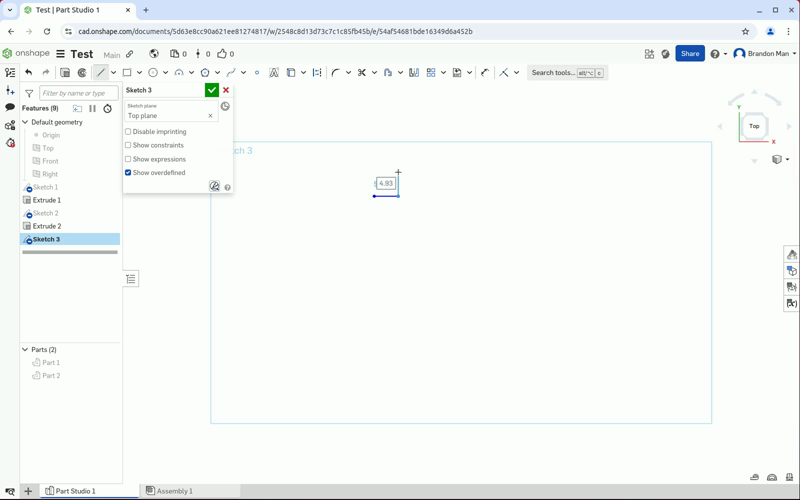
key_down(shift)
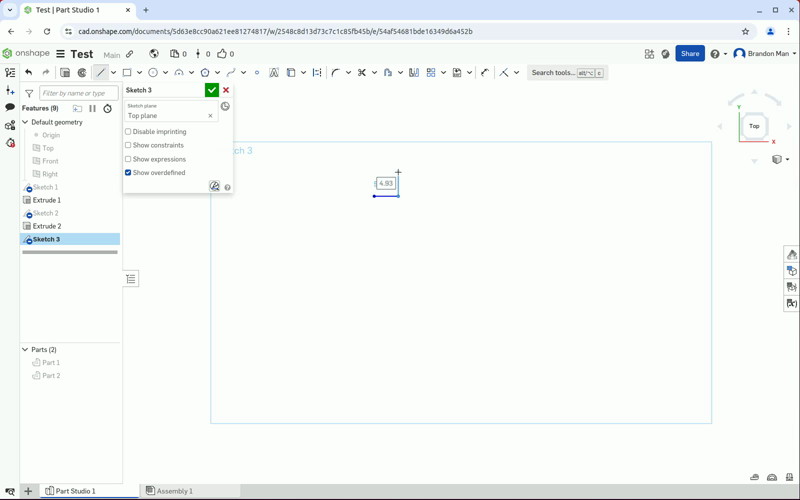
mouse_move(428, 171)
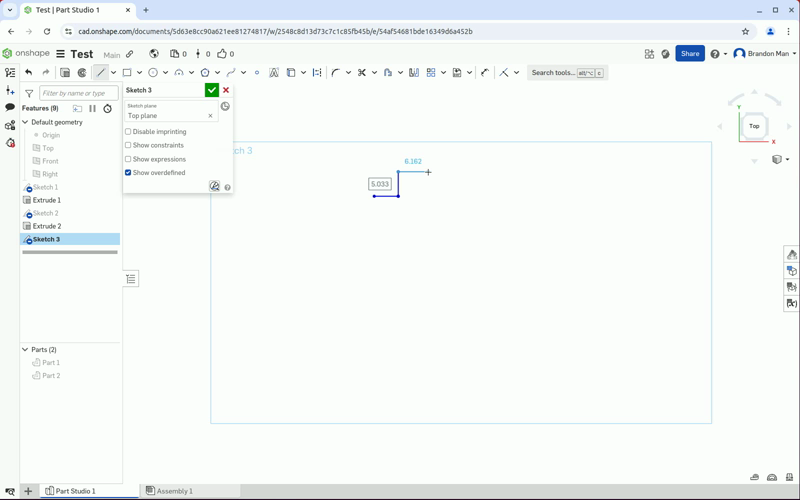
mouse_move(374, 171)
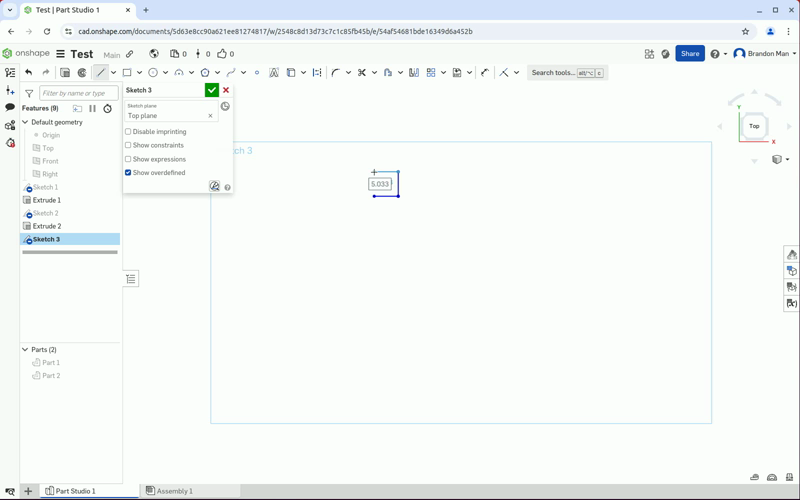
click(374, 171)
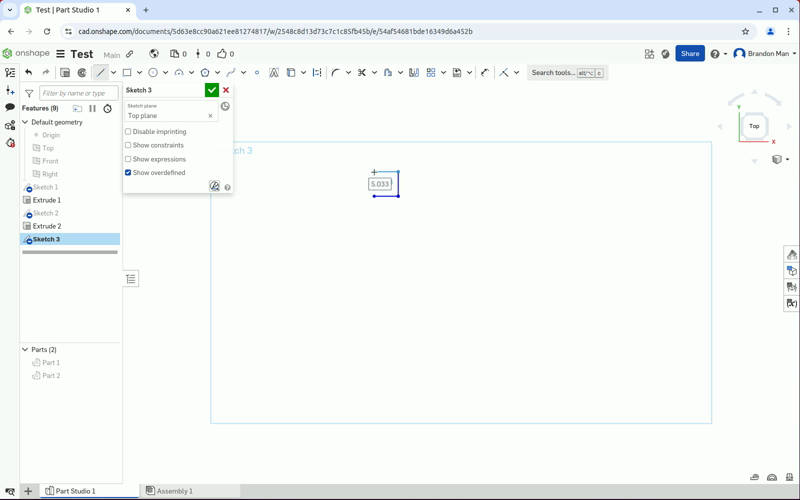
key_up(shift)
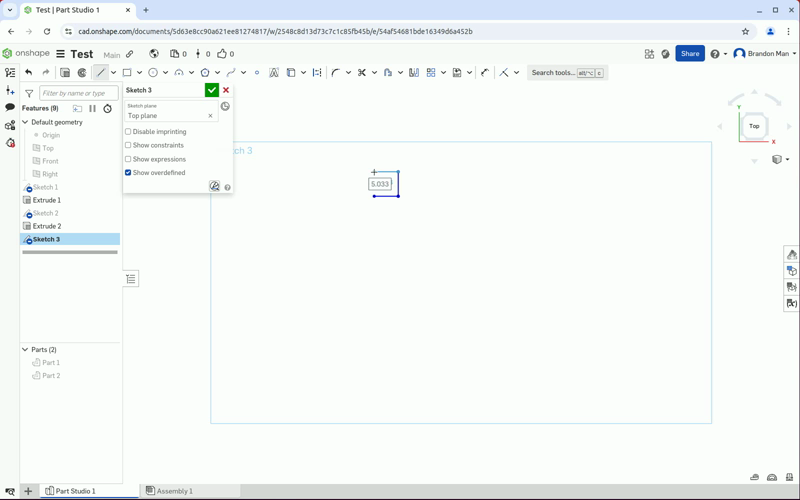
mouse_move(404, 171)
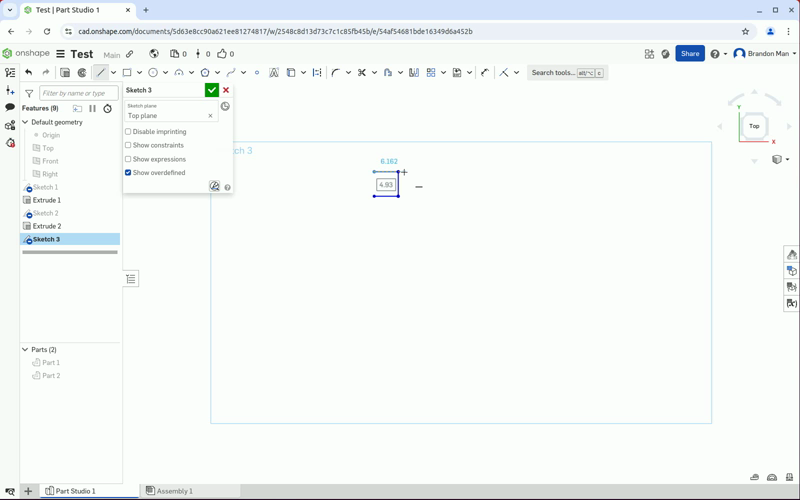
key_down(shift)
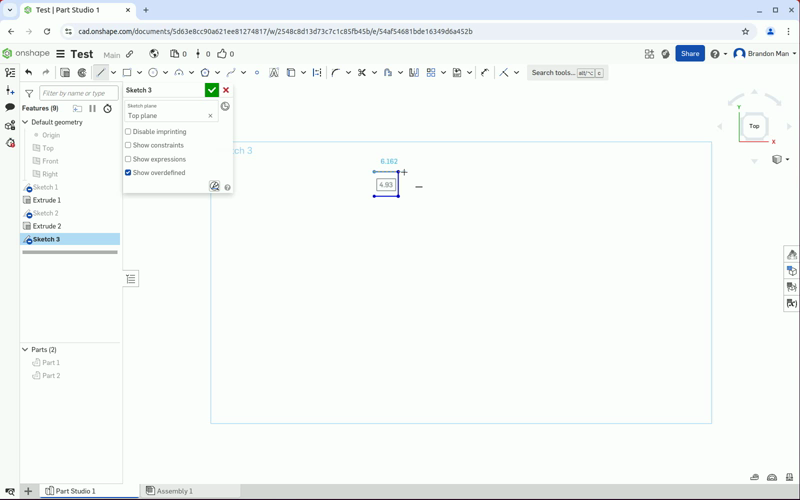
mouse_move(374, 196)
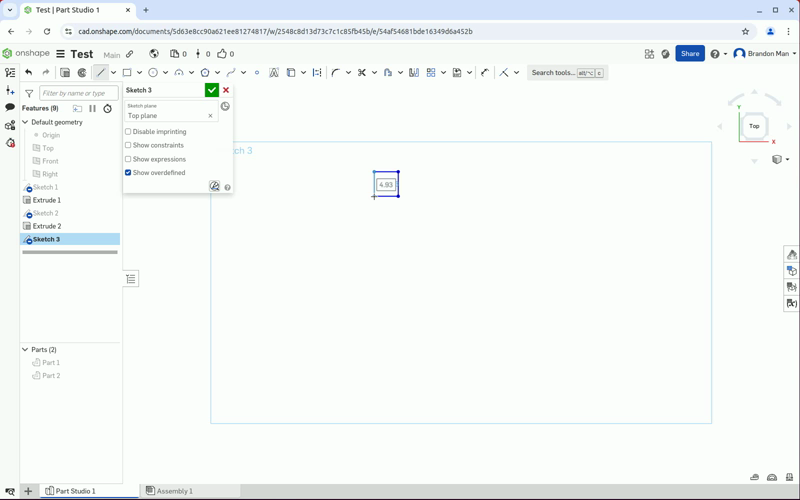
key_up(shift)
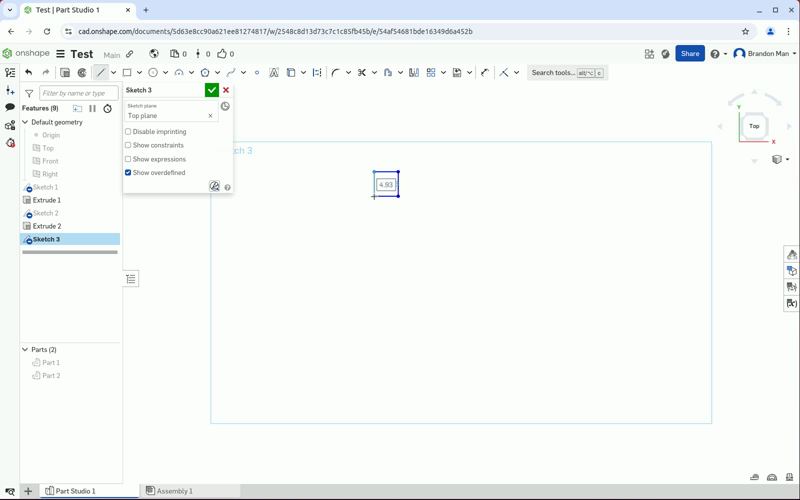
click(374, 196)
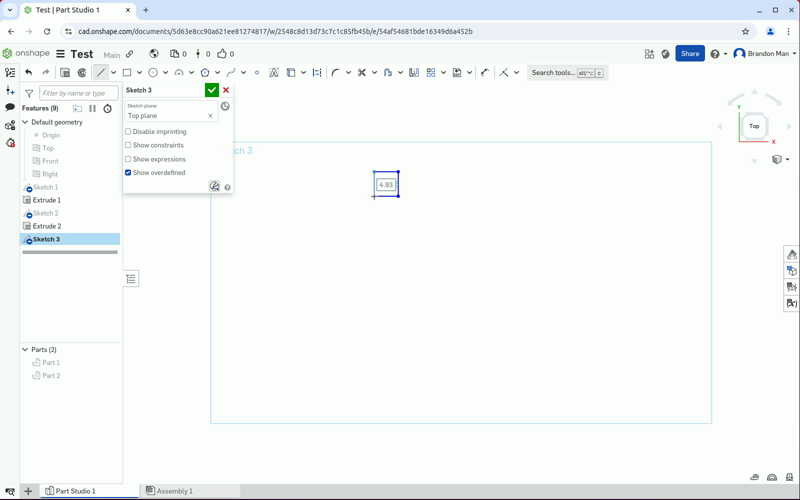
key(esc)
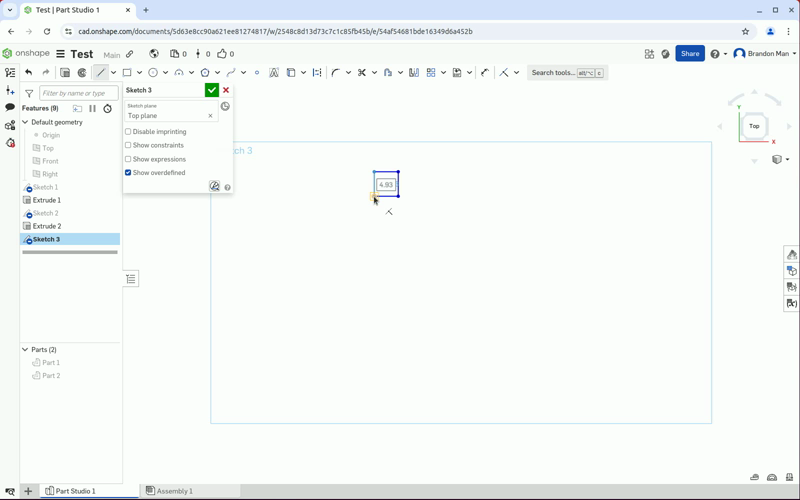
mouse_move(393, 173)
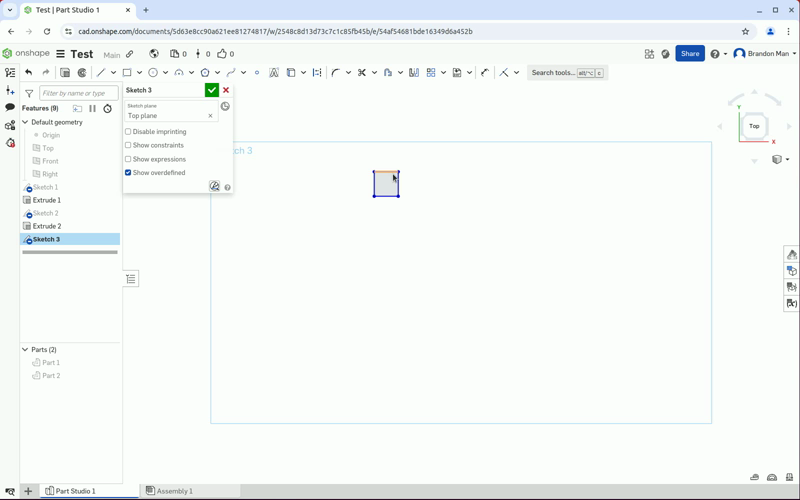
scroll(6)
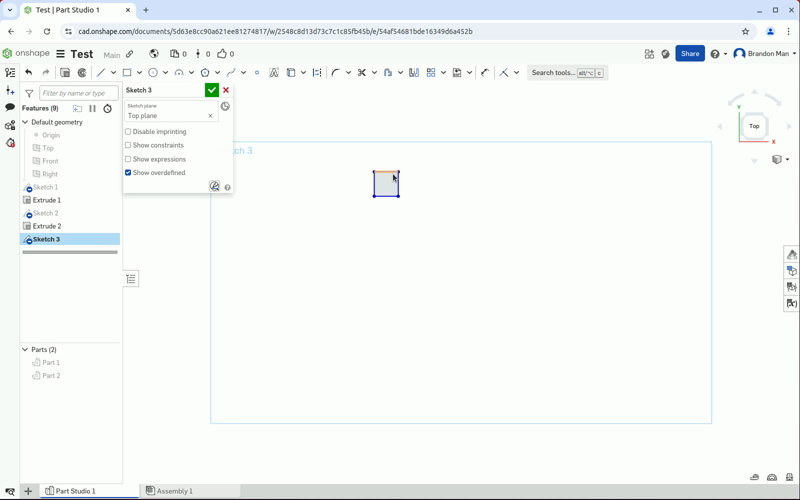
scroll(6)
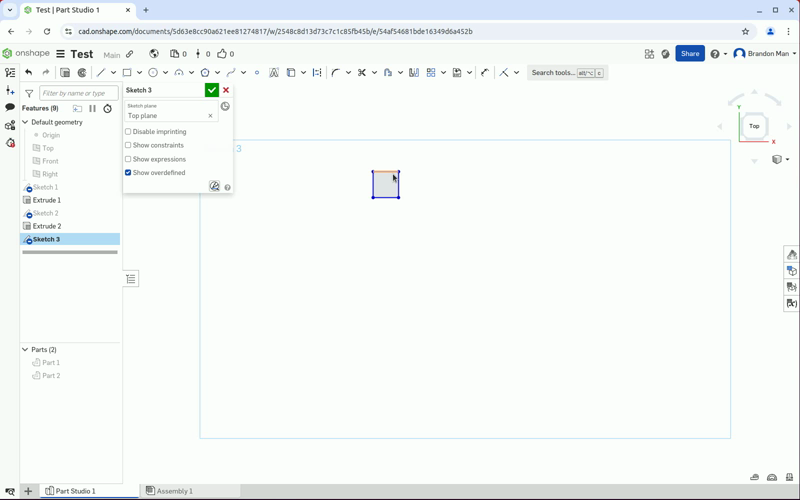
scroll(6)
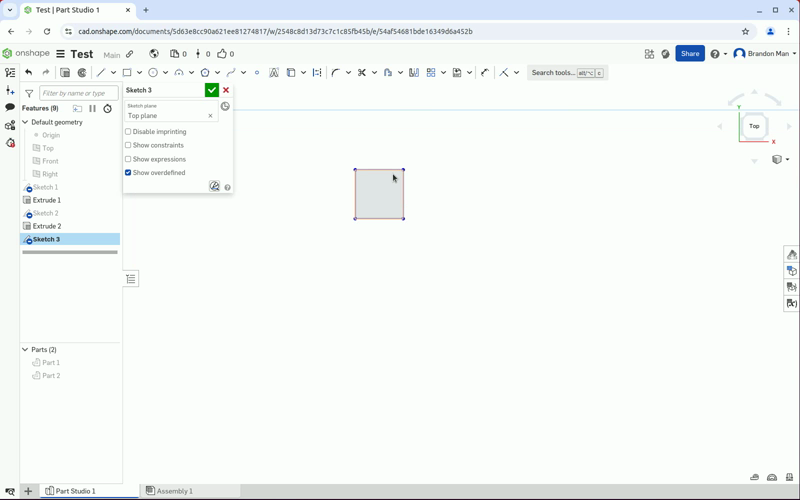
scroll(6)
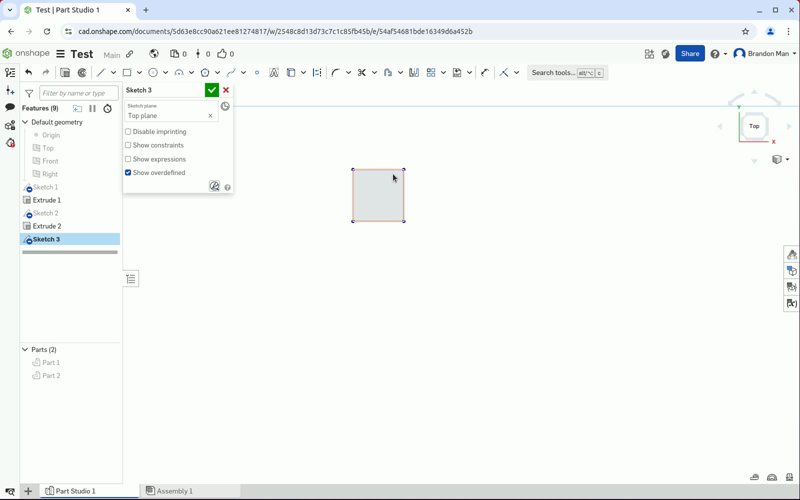
scroll(6)
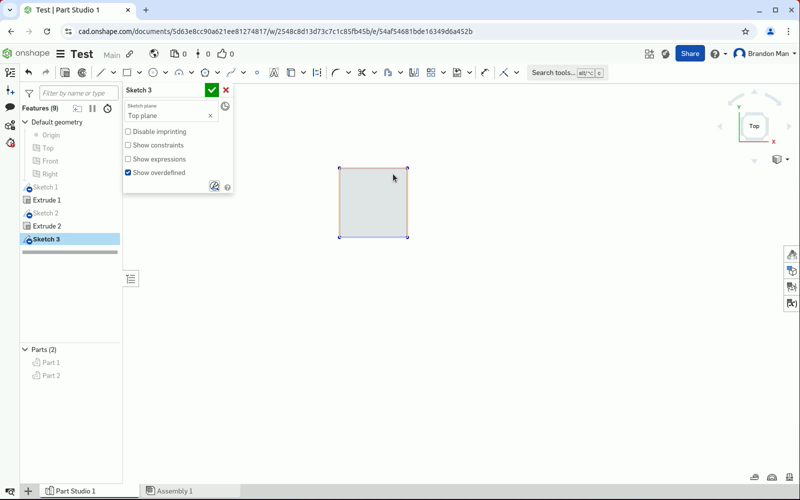
scroll(6)
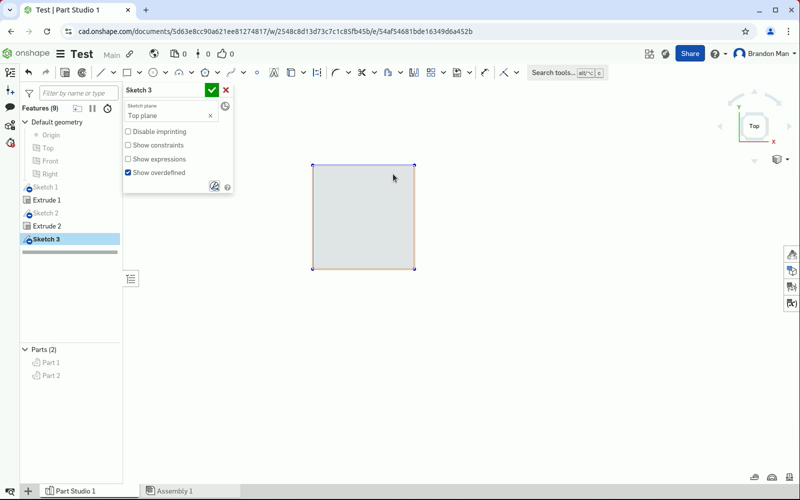
scroll(6)
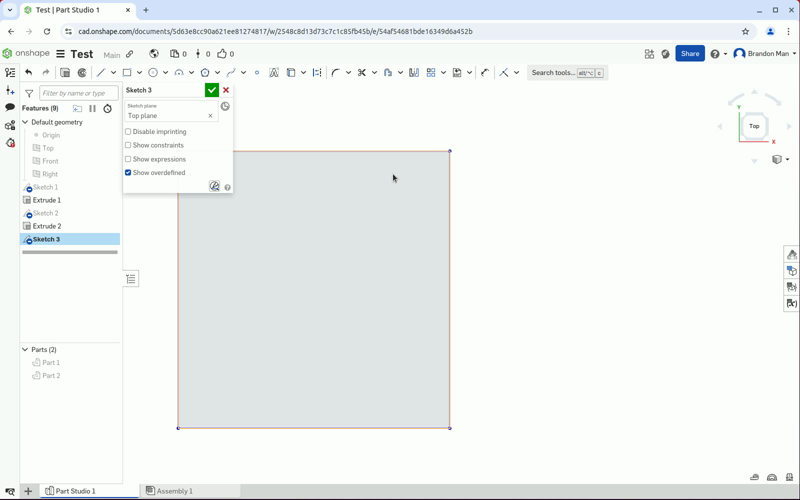
click(393, 173)
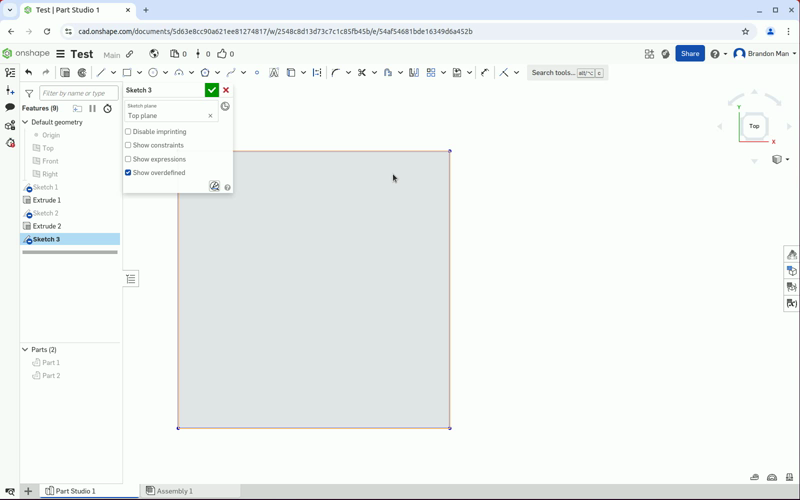
scroll(-6)
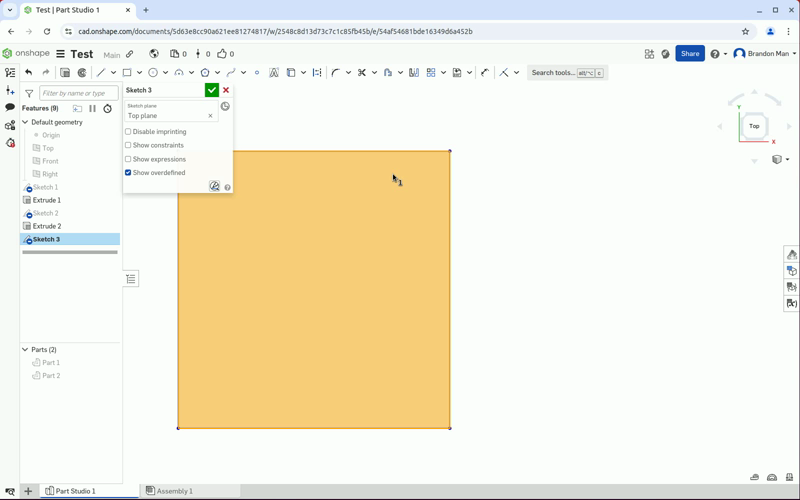
scroll(-6)
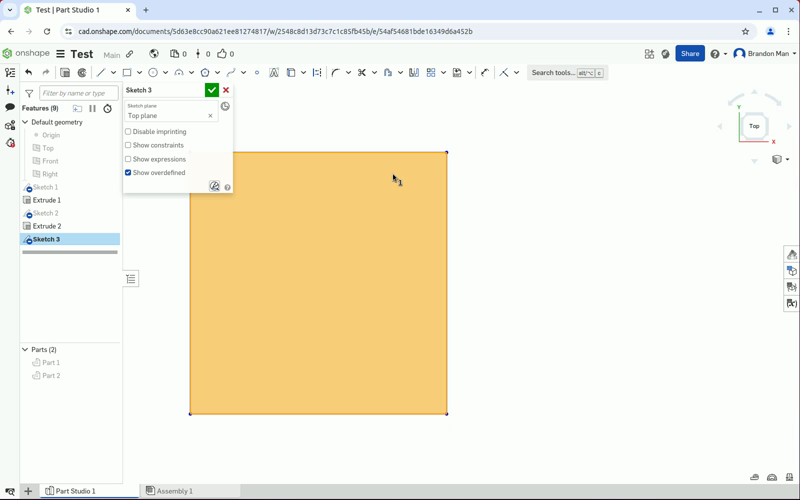
scroll(-6)
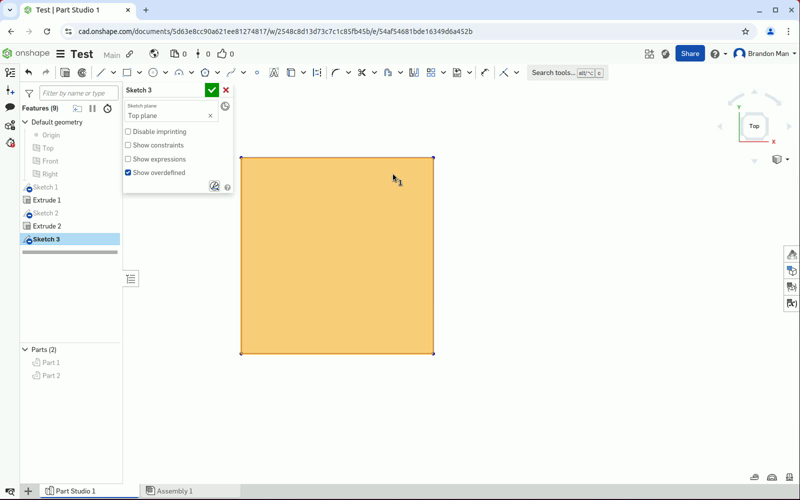
scroll(-6)
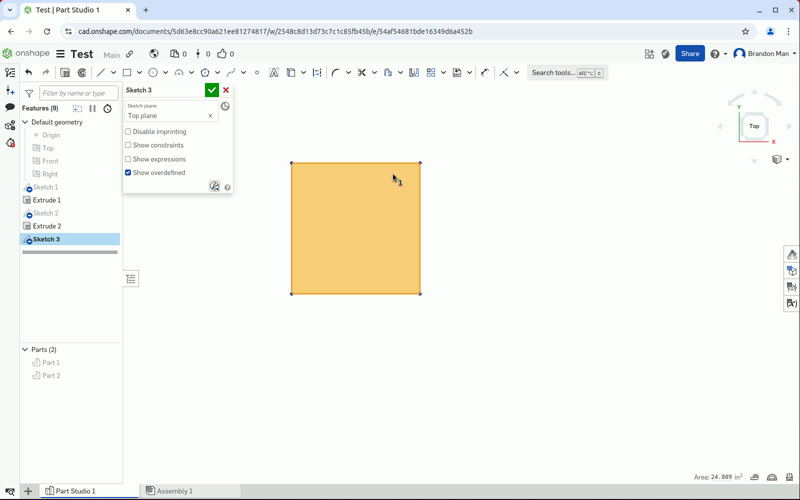
scroll(-6)
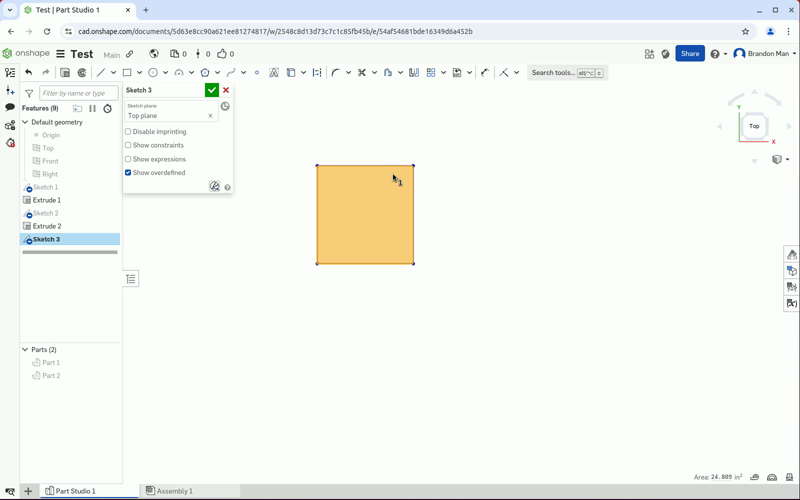
scroll(-6)
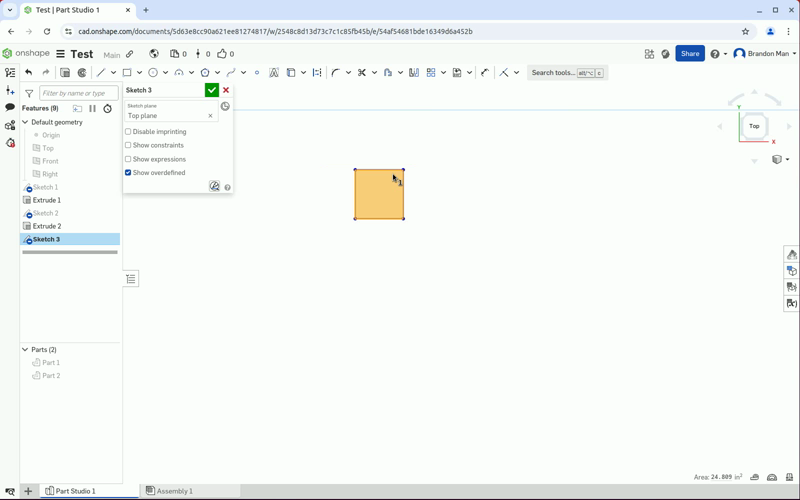
scroll(-6)
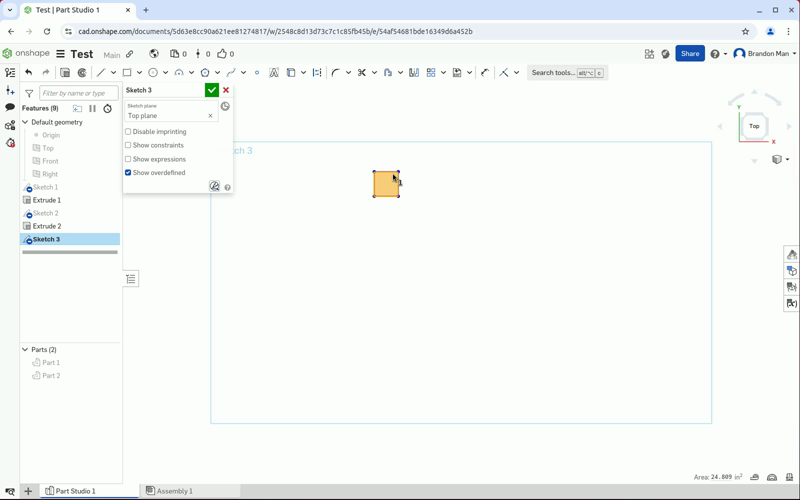
mouse_move(73, 352)
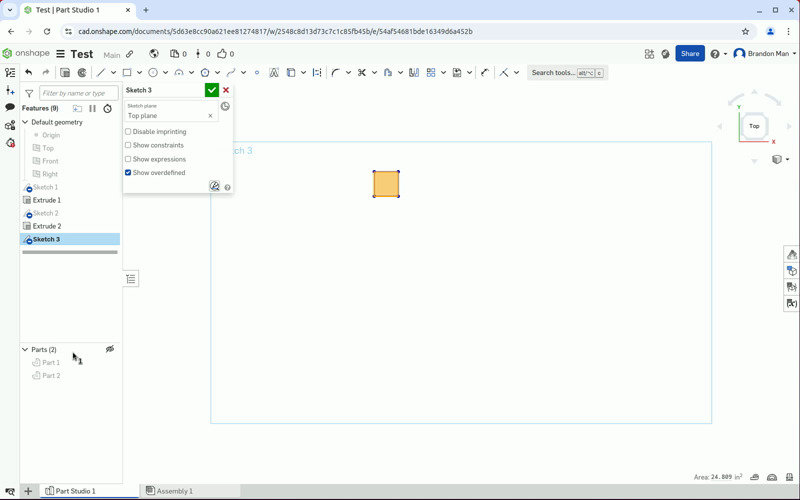
key(shift+y)
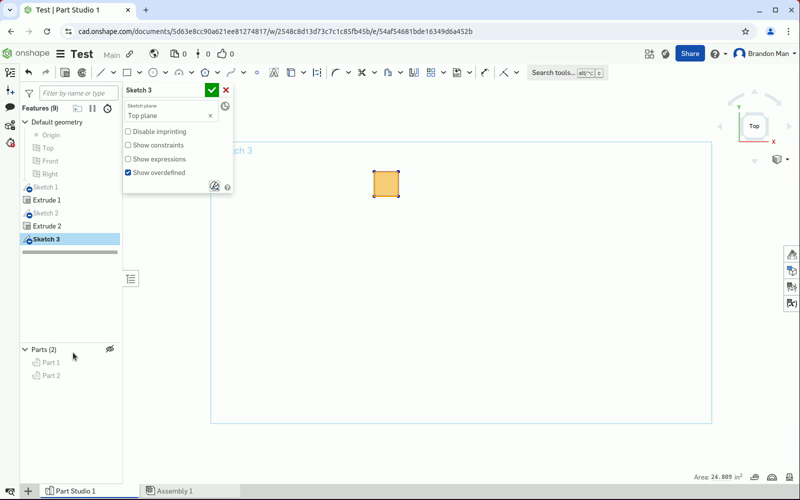
key(shift+e)
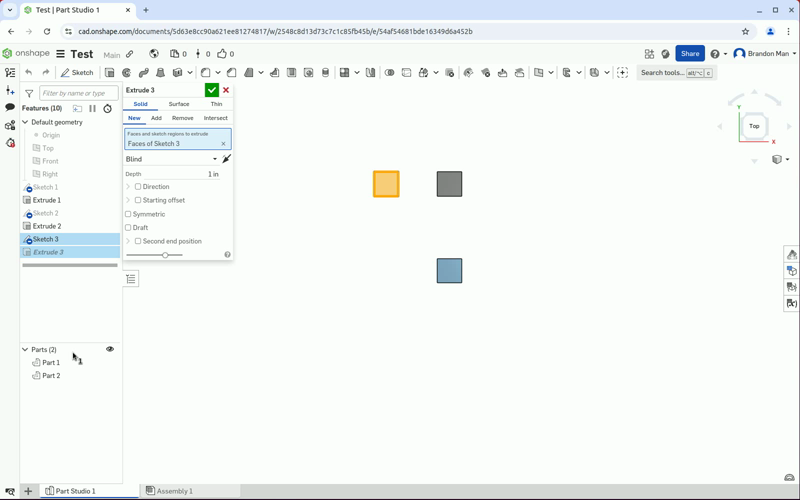
mouse_move(143, 106)
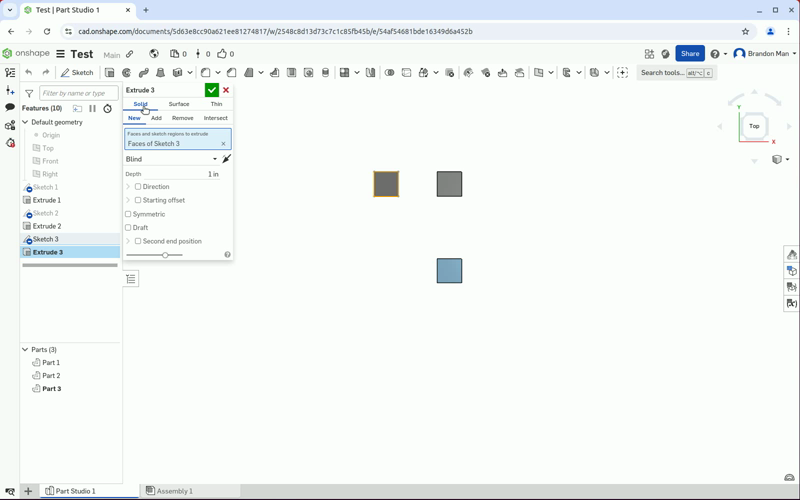
click(143, 106)
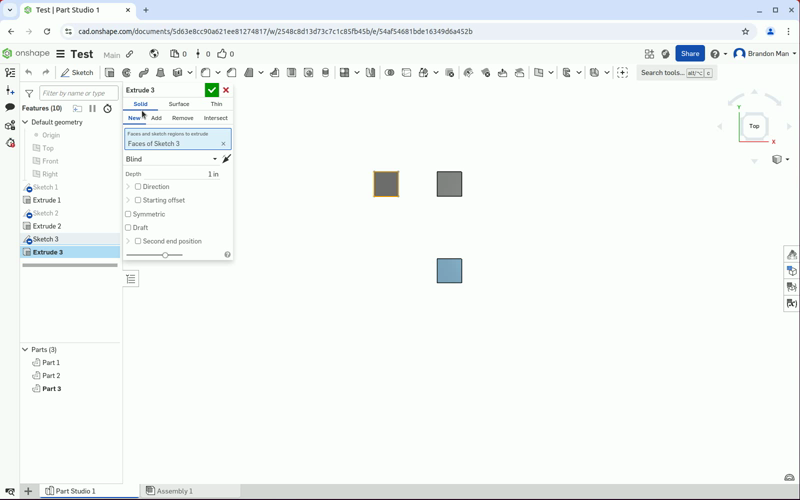
mouse_move(137, 120)
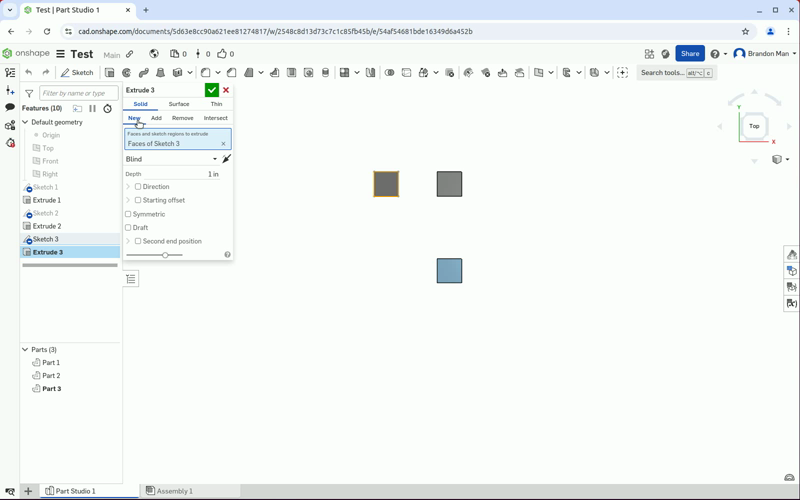
click(137, 120)
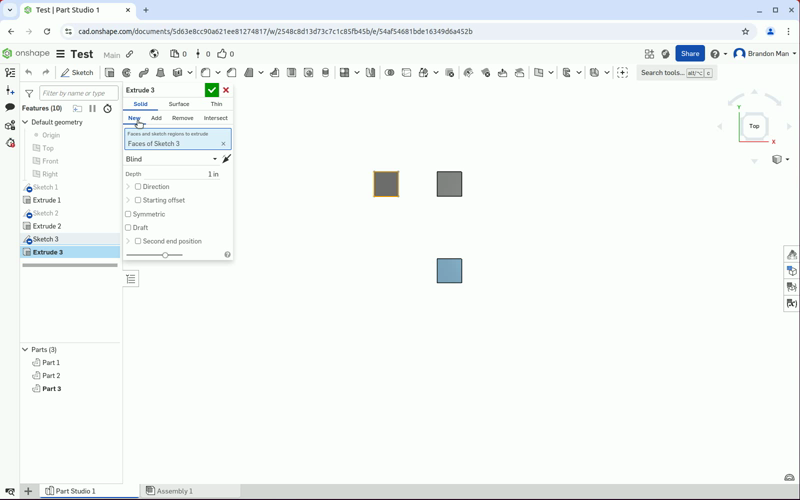
key(tab, 4)
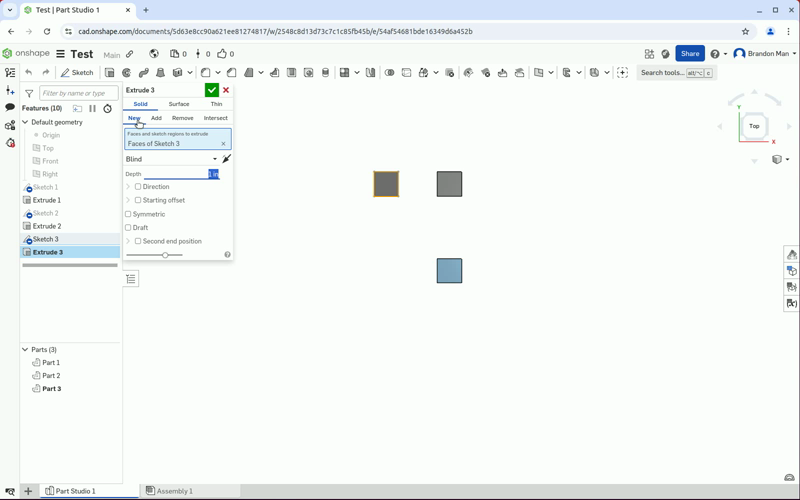
text(4.333)
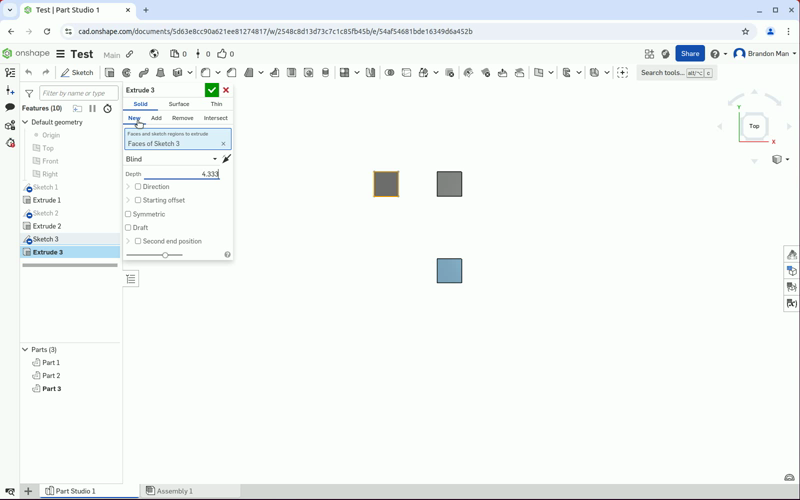
key(enter)
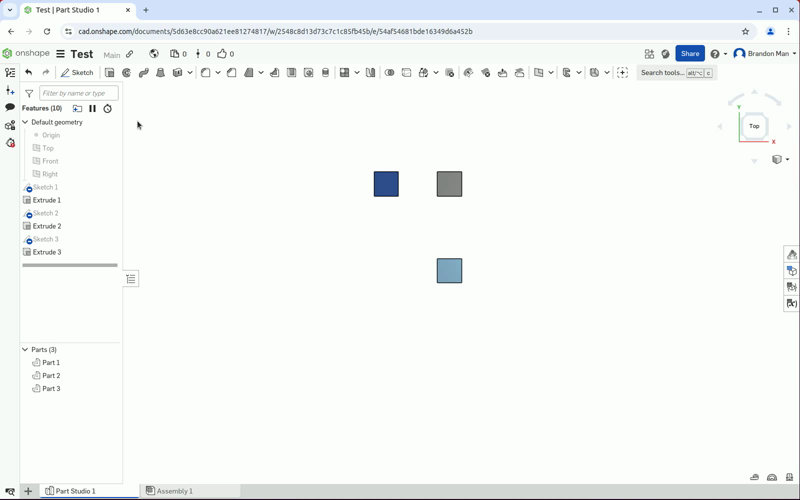
key(shift+h)
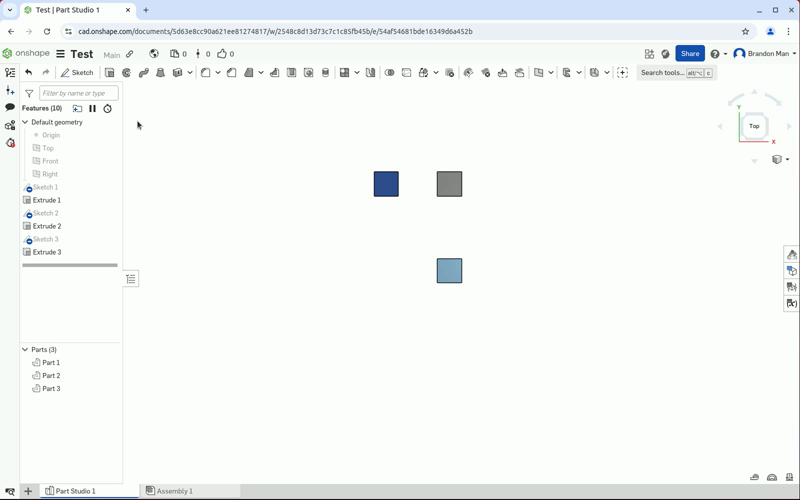
key(shift+h)
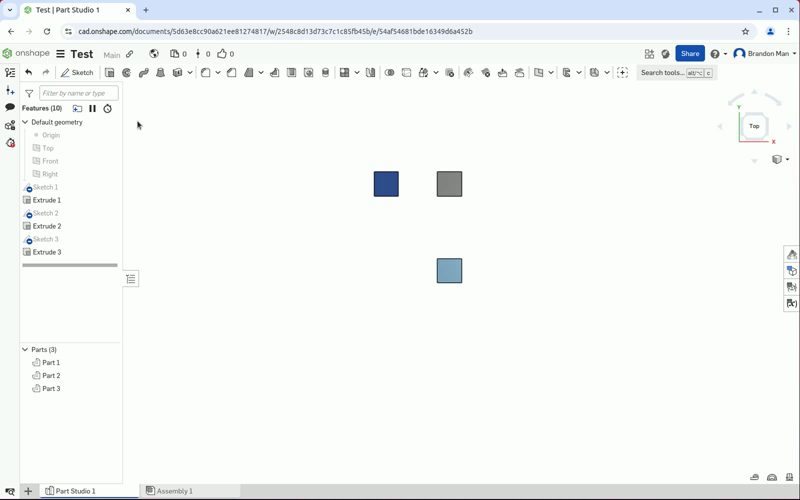
mouse_move(73, 189)
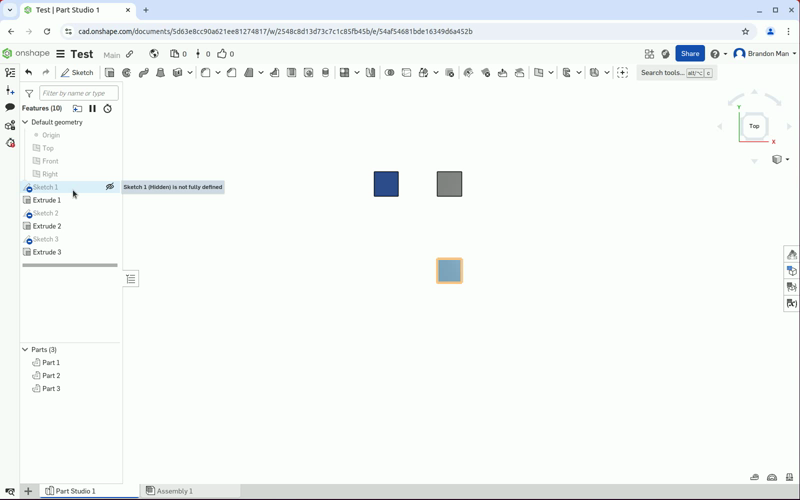
click(73, 189)
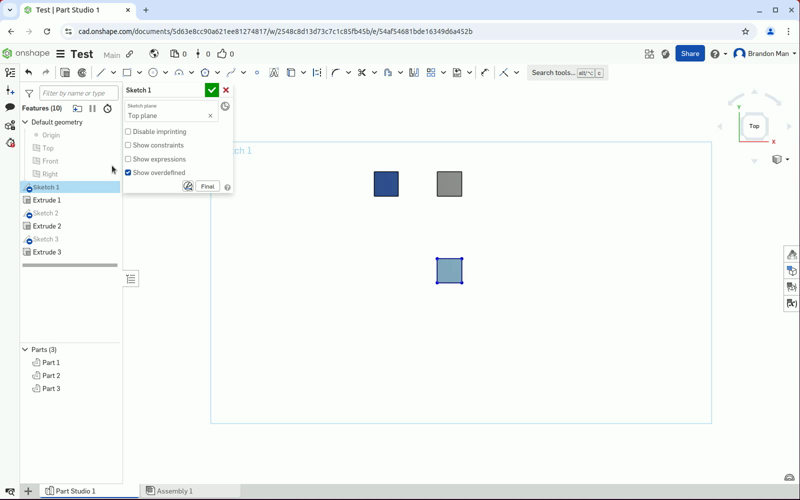
mouse_move(229, 92)
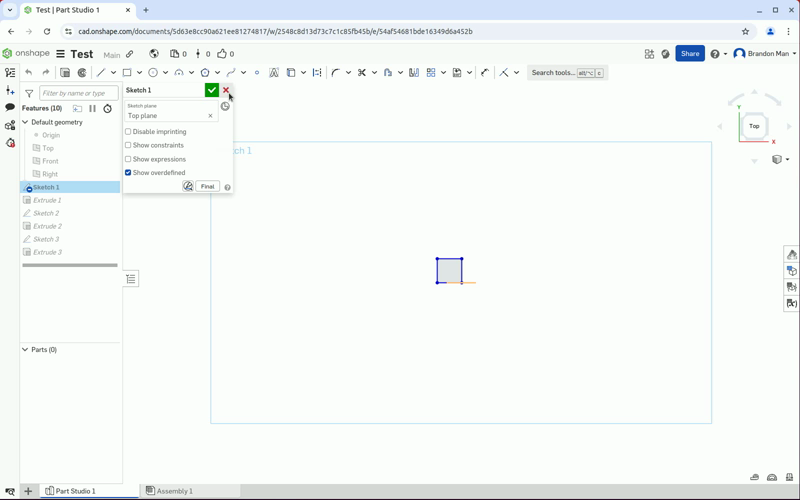
click(229, 92)
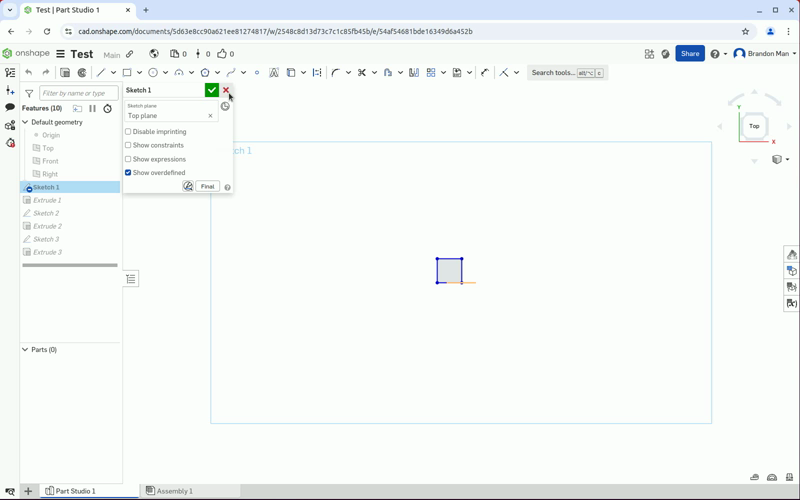
key(shift+s)
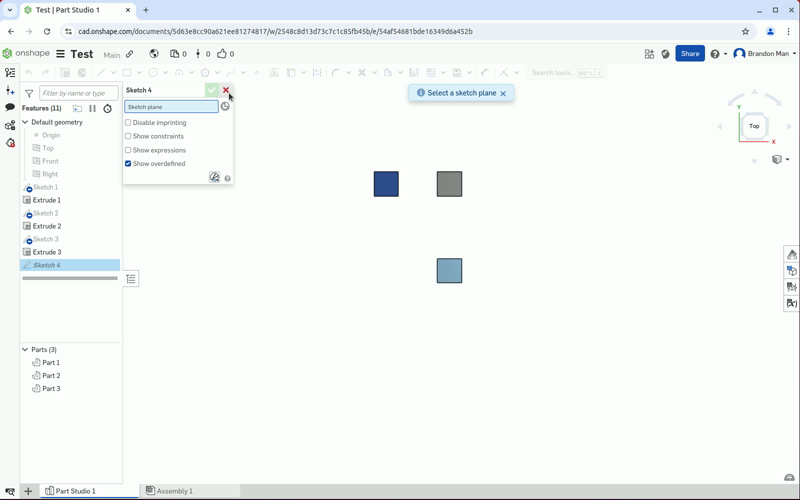
mouse_move(73, 150)
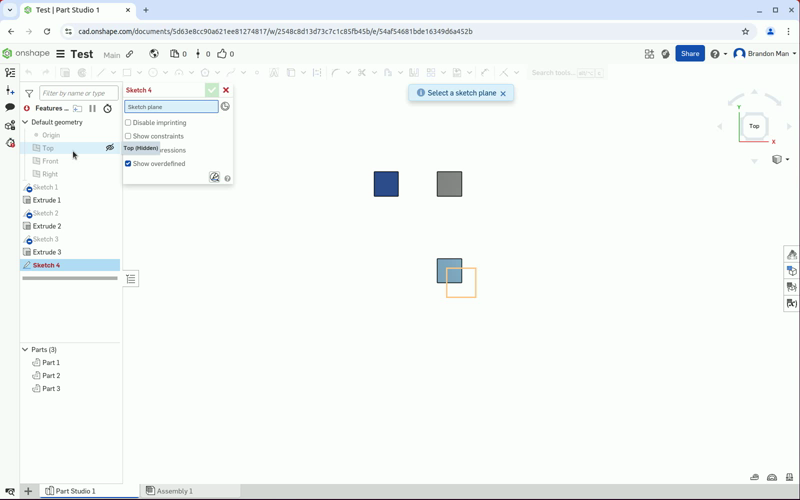
click(73, 150)
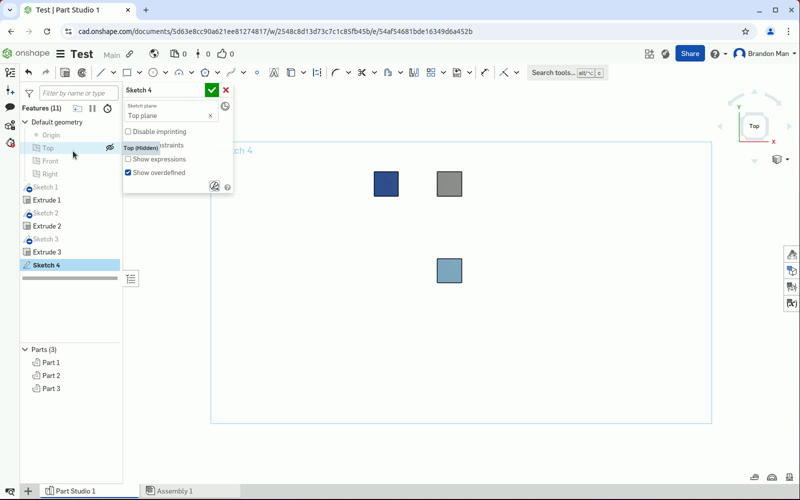
mouse_move(73, 352)
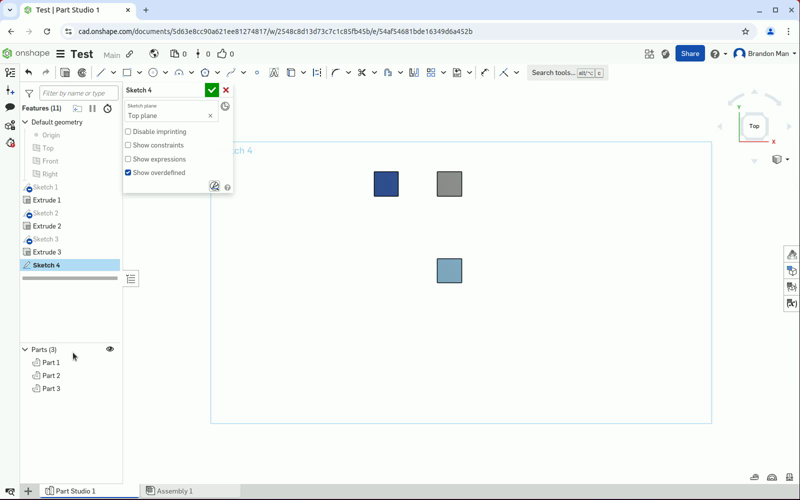
key(y)
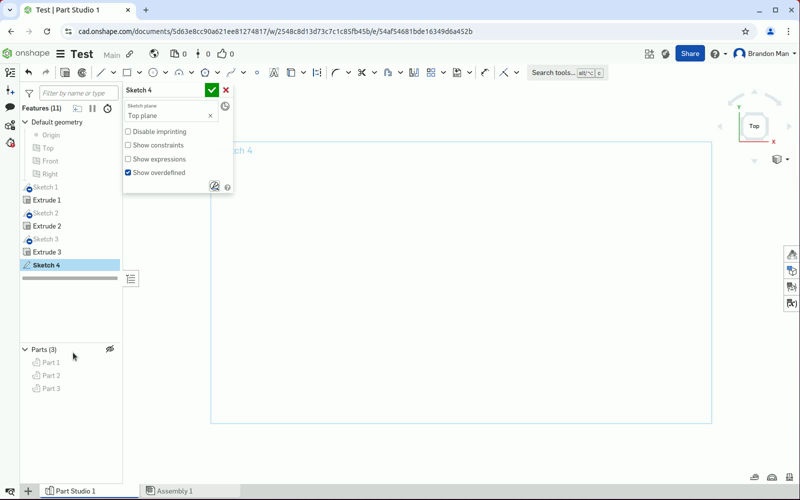
key(l)
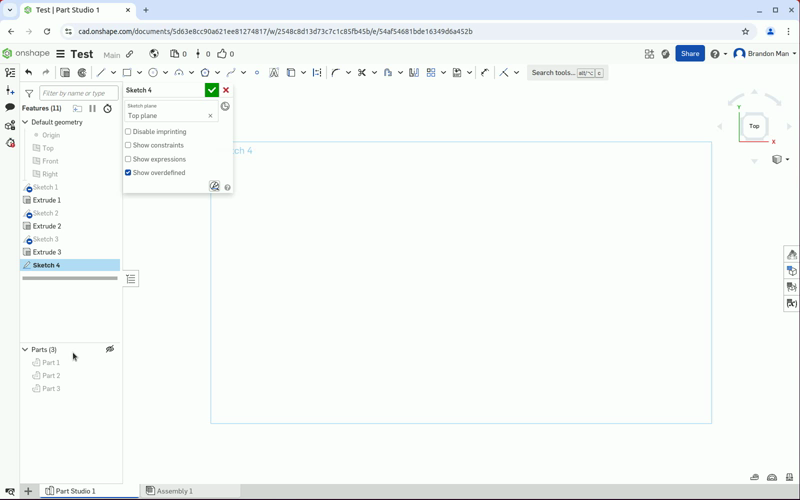
key_down(shift)
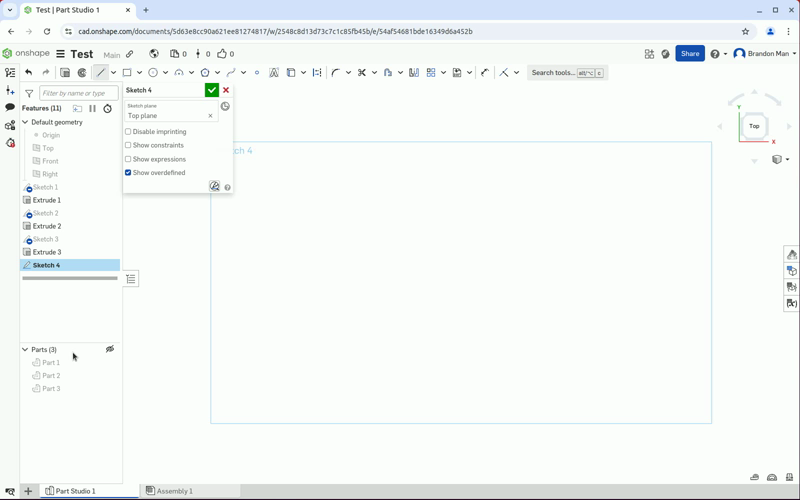
mouse_move(348, 241)
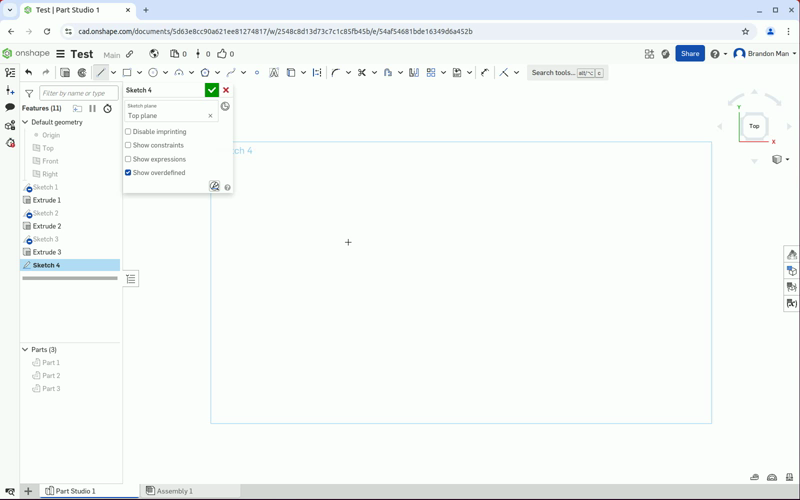
click(348, 241)
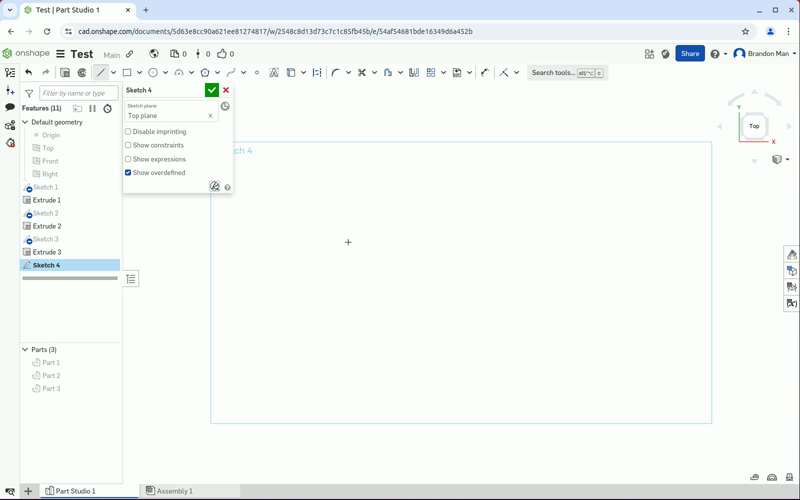
key_up(shift)
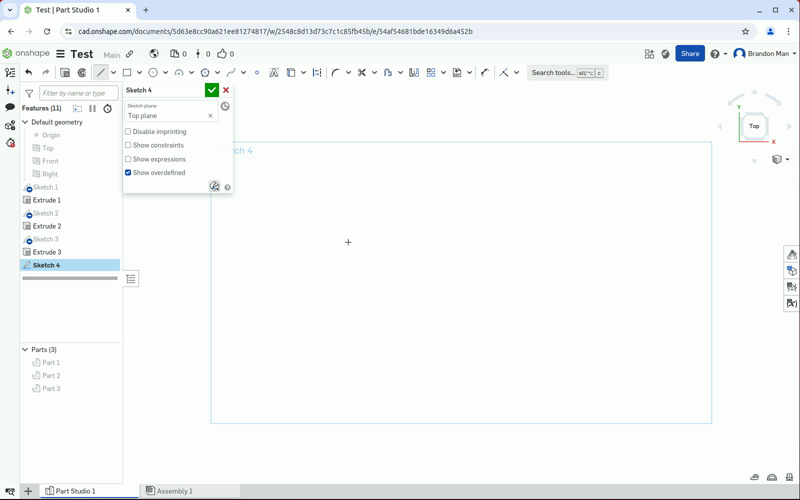
key_down(shift)
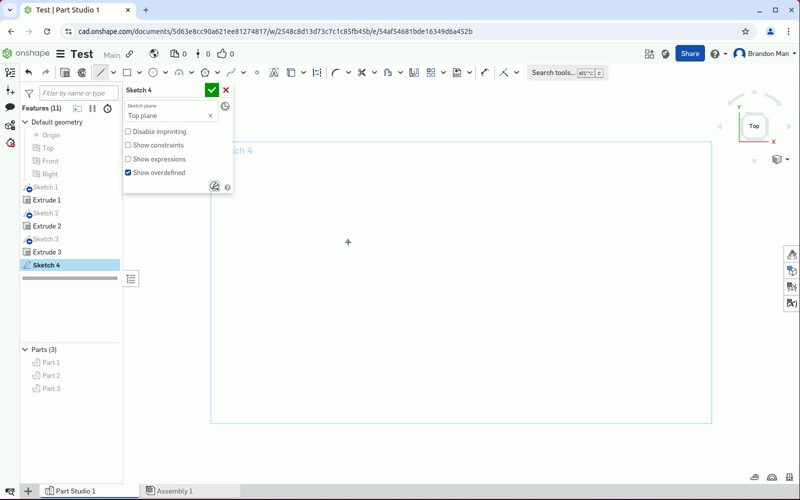
mouse_move(420, 241)
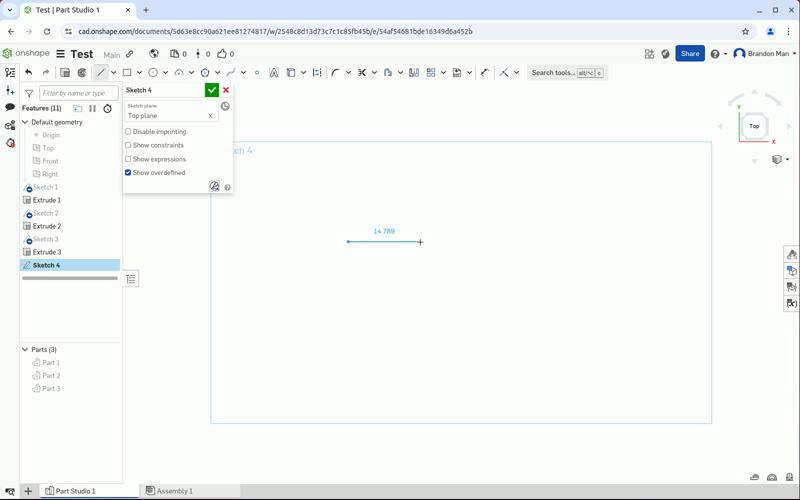
click(420, 241)
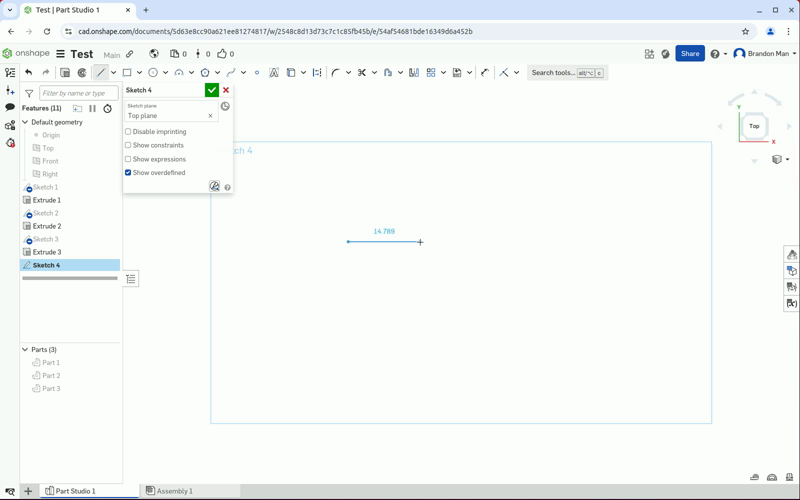
key_up(shift)
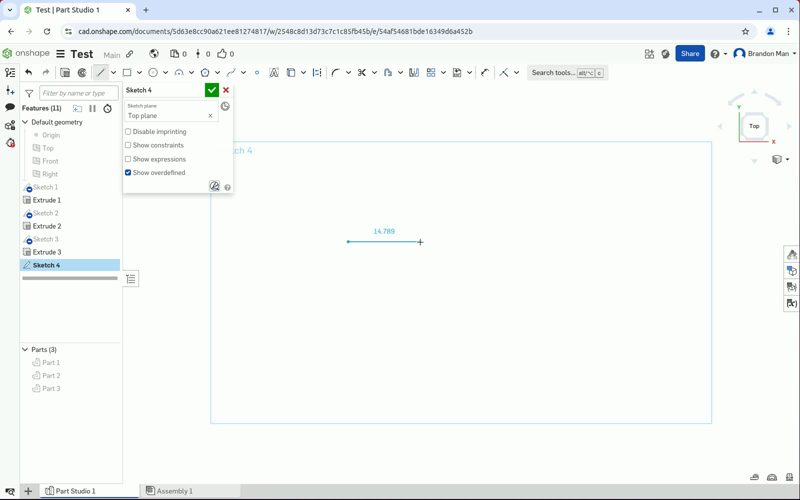
key_down(shift)
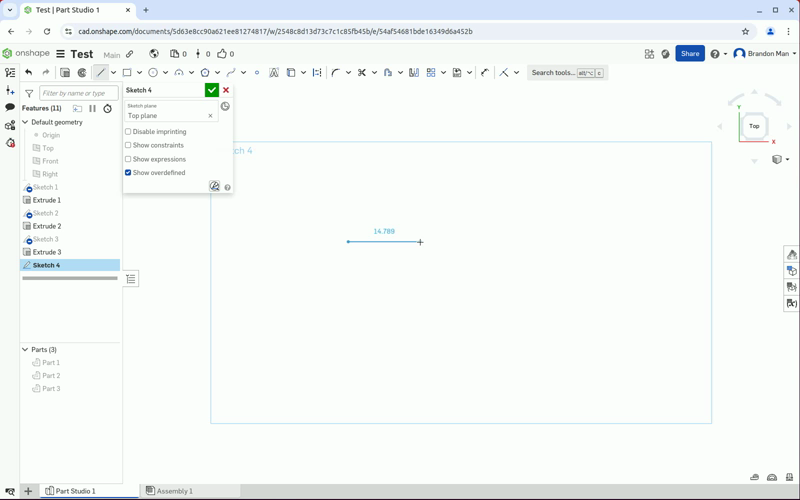
mouse_move(450, 241)
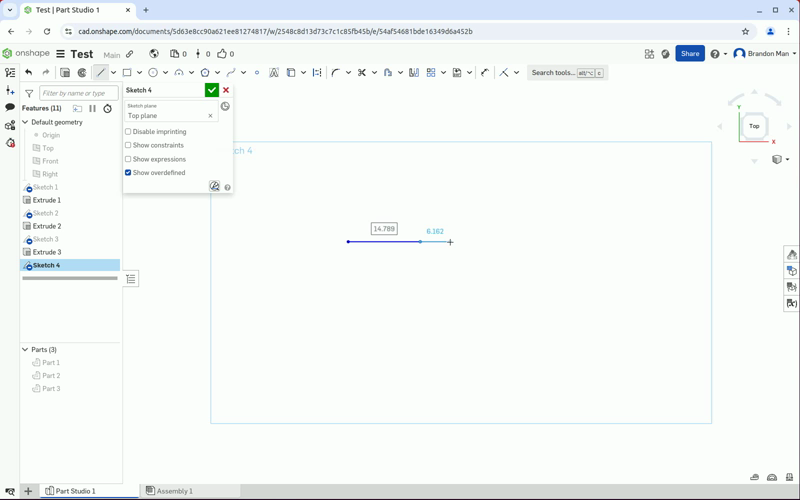
mouse_move(420, 213)
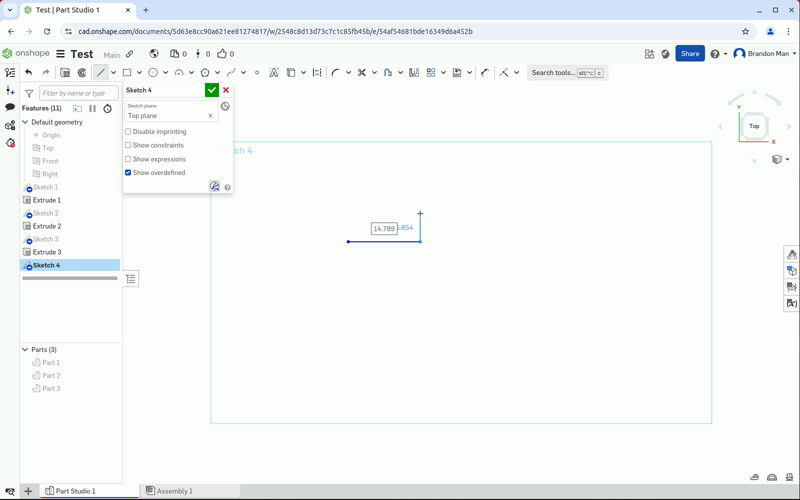
click(420, 213)
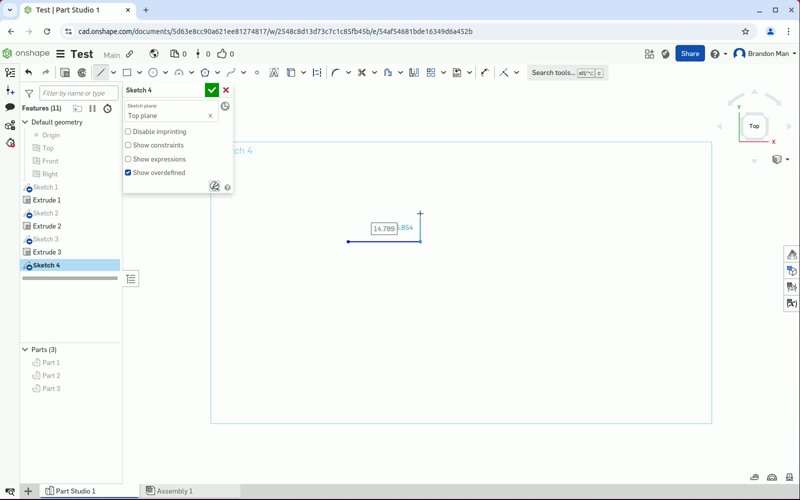
key_up(shift)
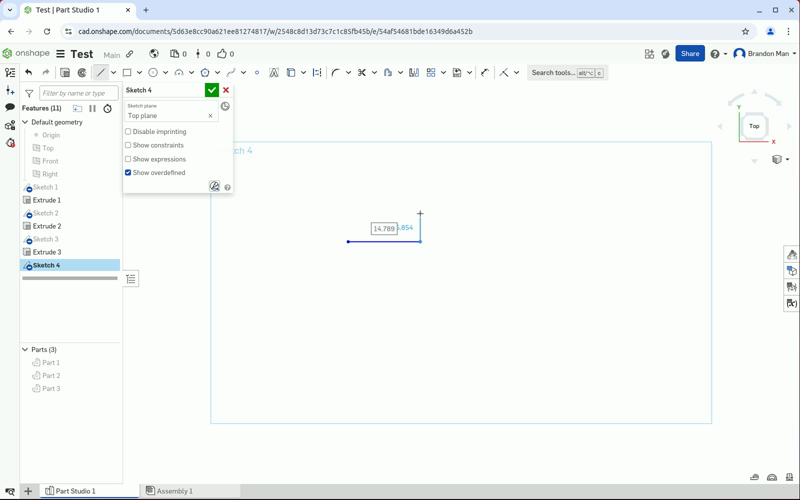
key_down(shift)
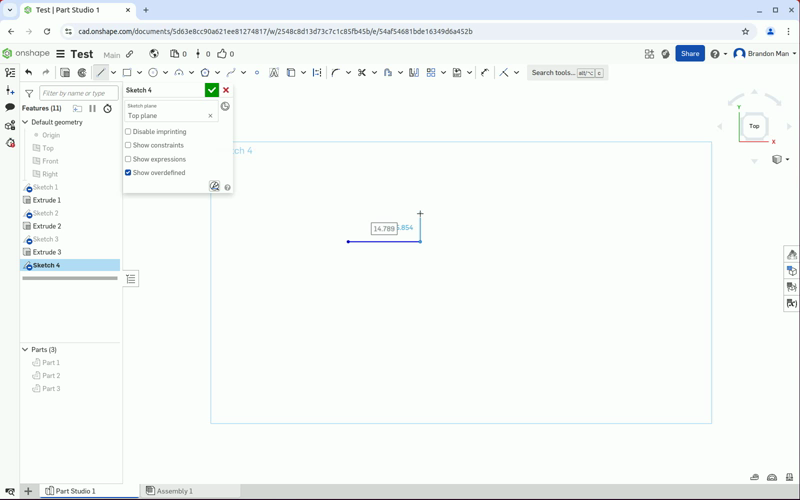
mouse_move(348, 213)
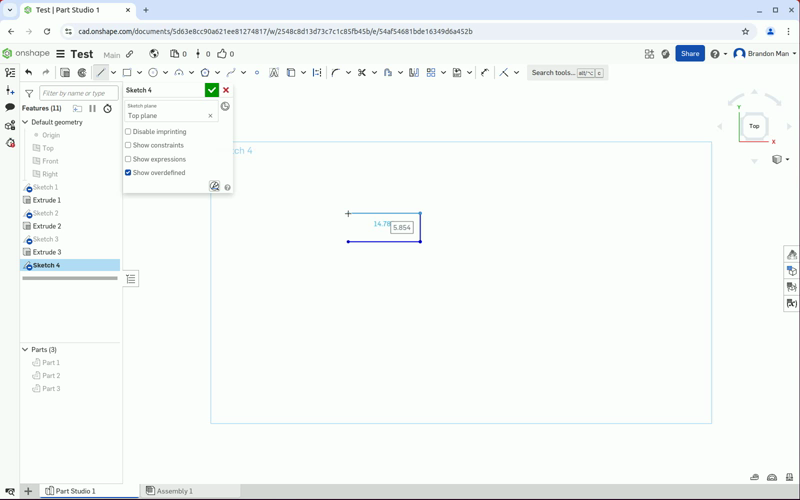
click(348, 213)
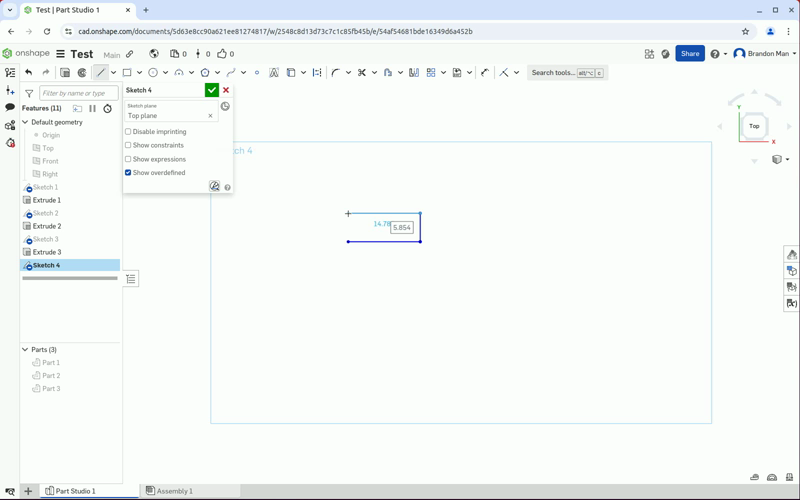
key_up(shift)
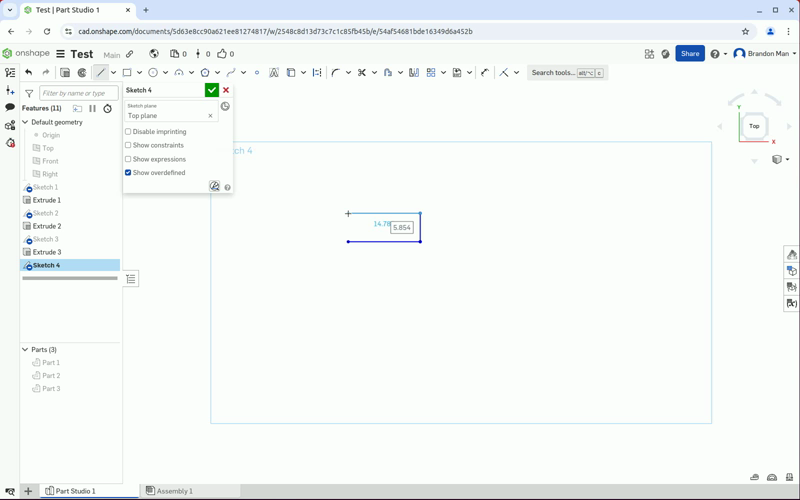
mouse_move(378, 213)
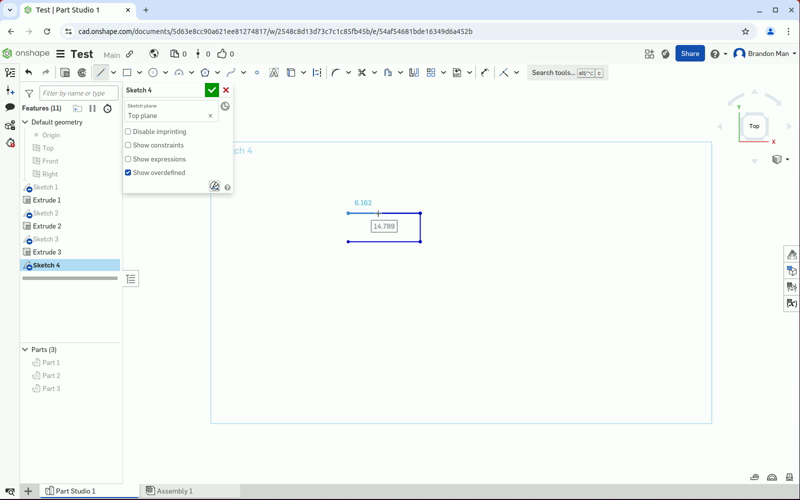
key_down(shift)
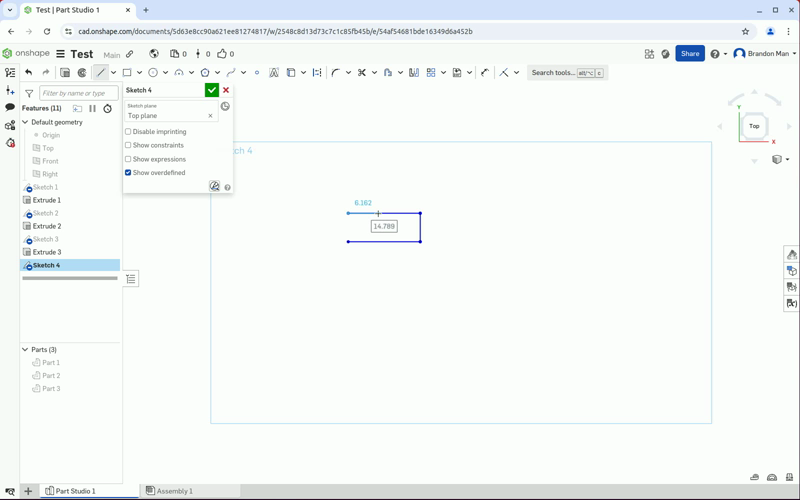
mouse_move(348, 241)
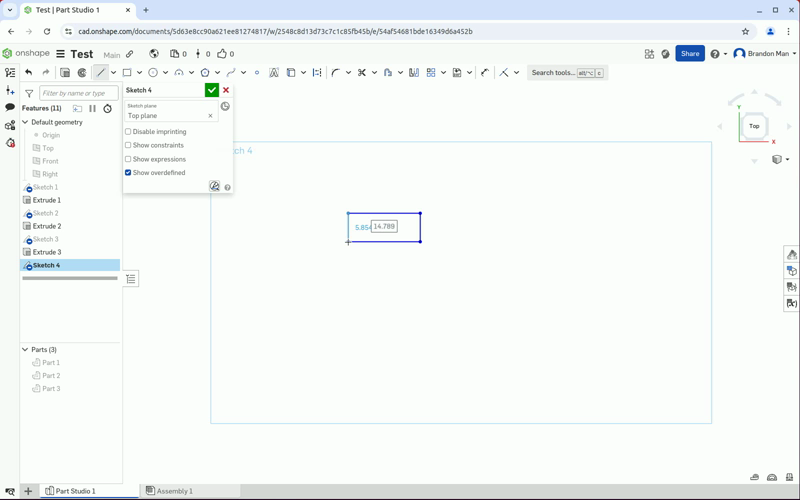
key_up(shift)
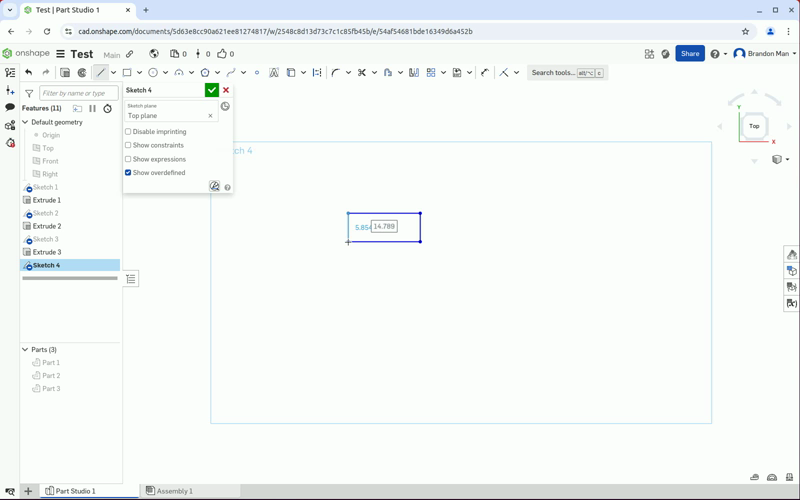
click(348, 241)
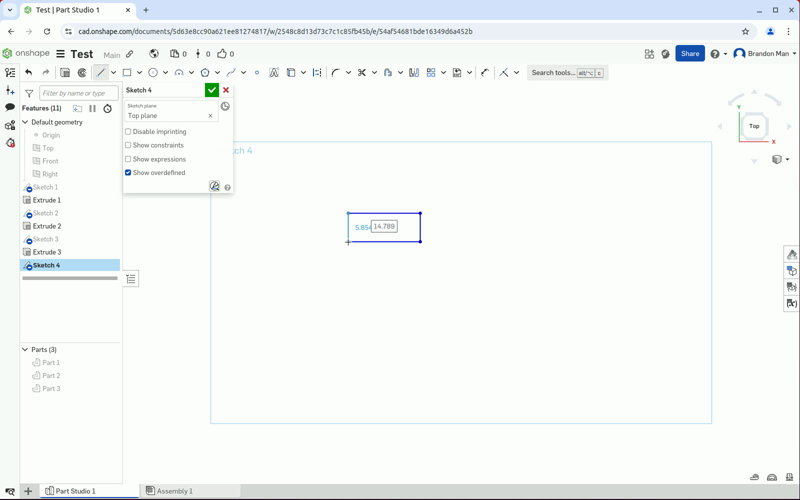
key(esc)
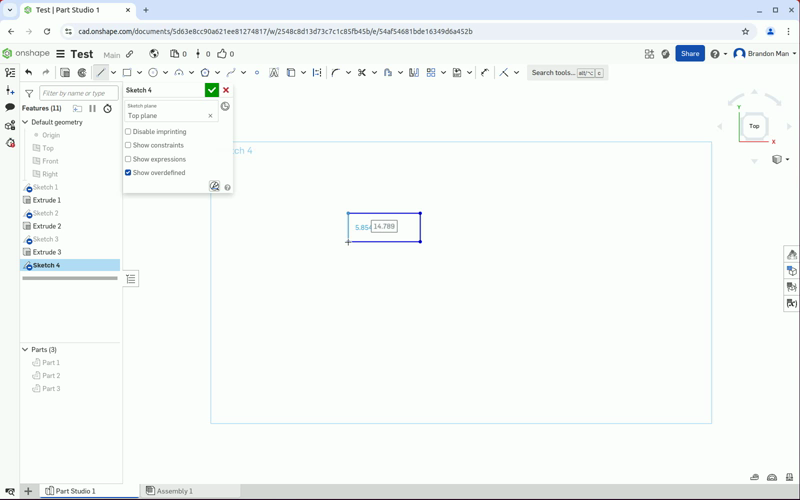
mouse_move(410, 226)
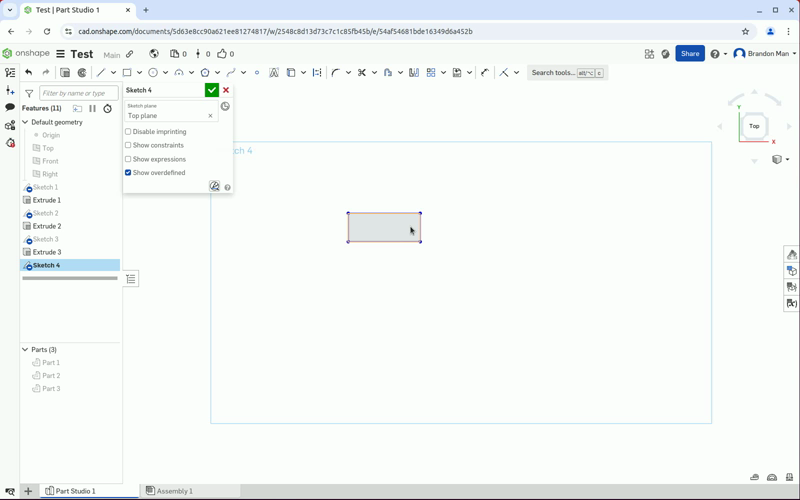
click(410, 226)
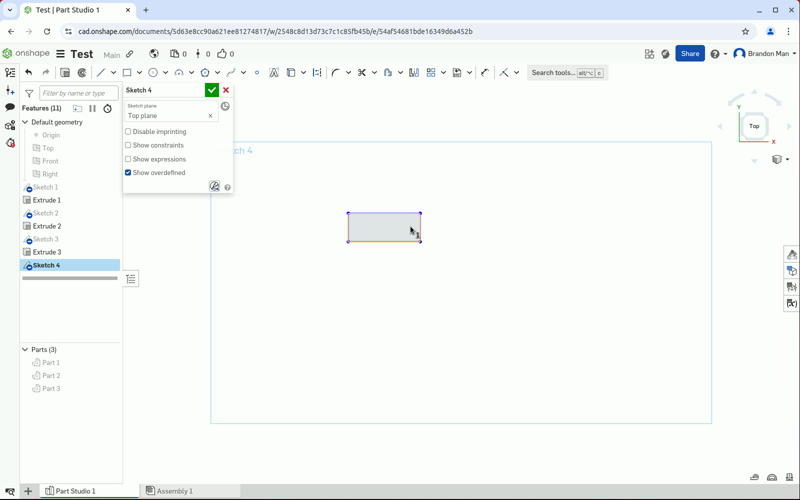
mouse_move(73, 352)
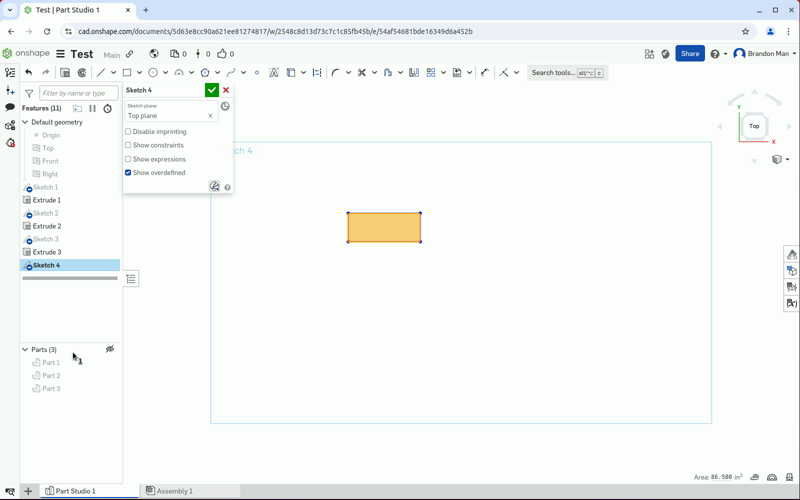
key(shift+y)
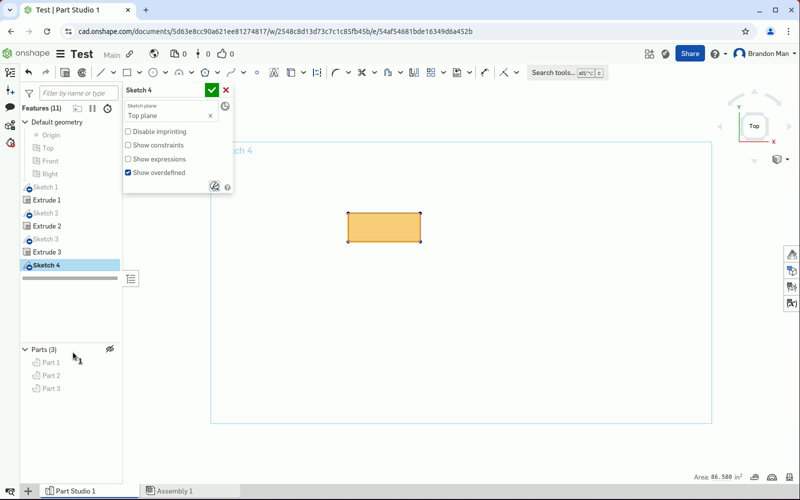
key(shift+e)
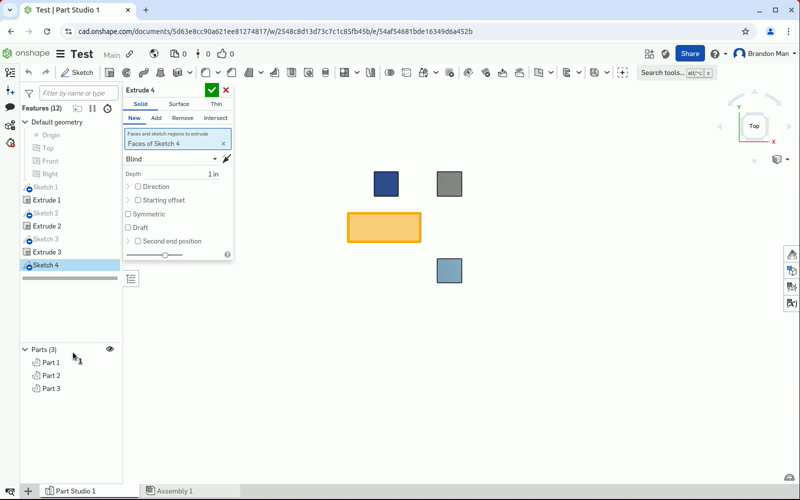
mouse_move(143, 106)
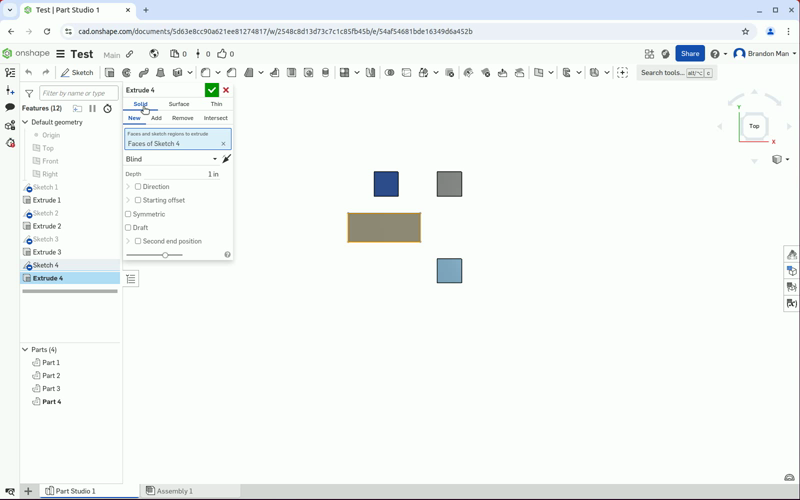
click(143, 106)
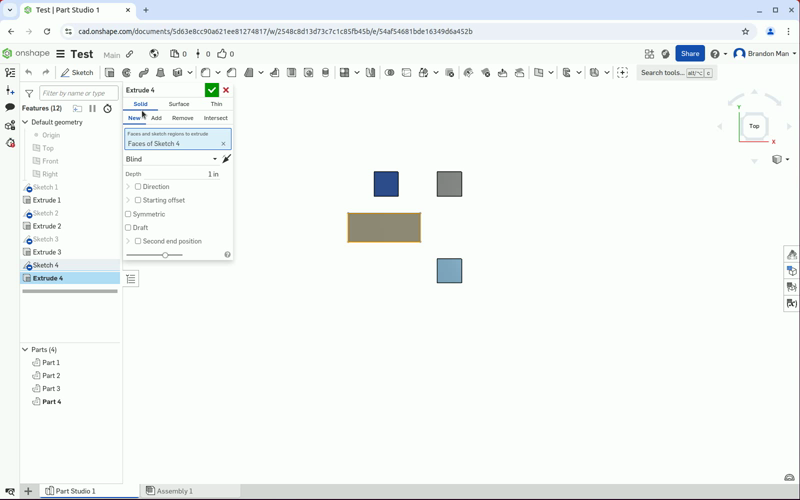
mouse_move(137, 120)
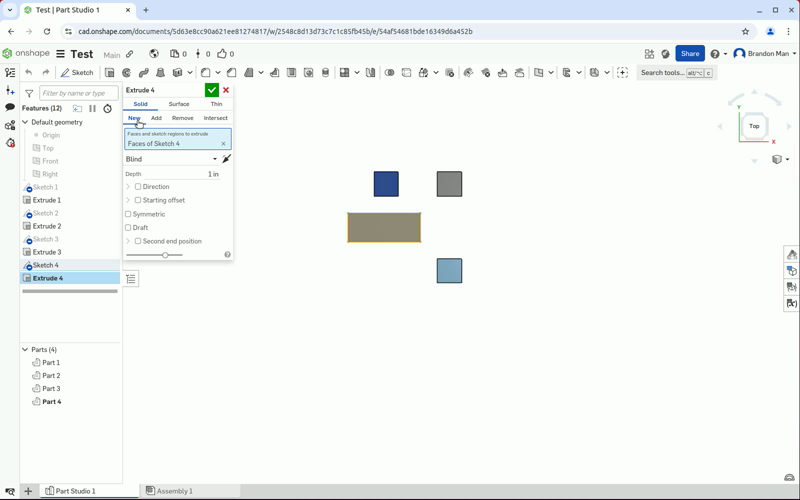
click(137, 120)
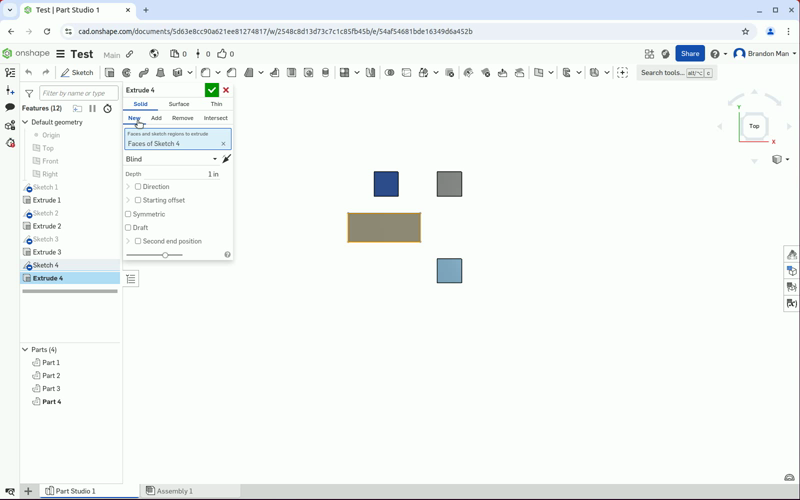
key(tab, 4)
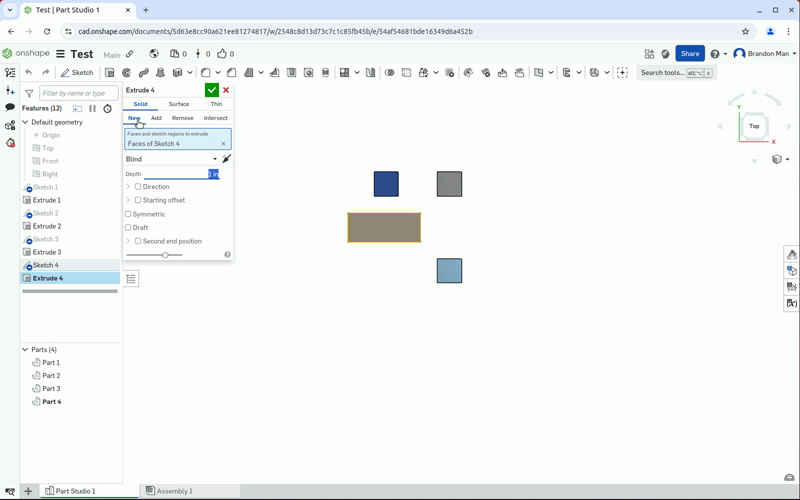
text(4.333)
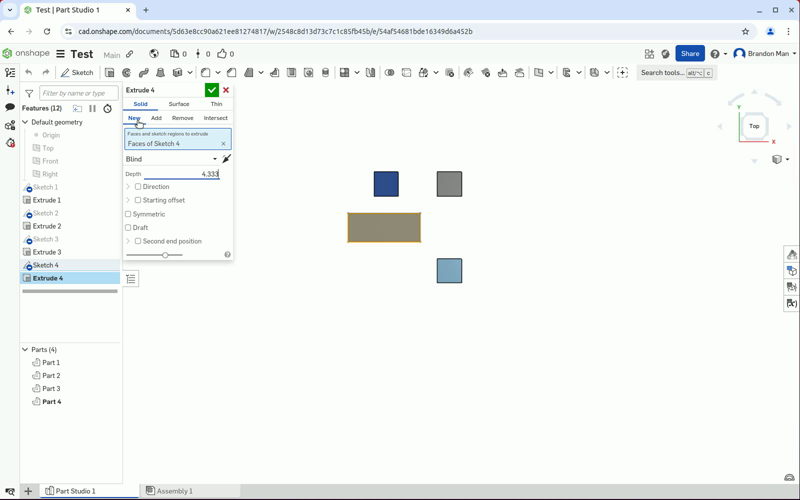
key(enter)
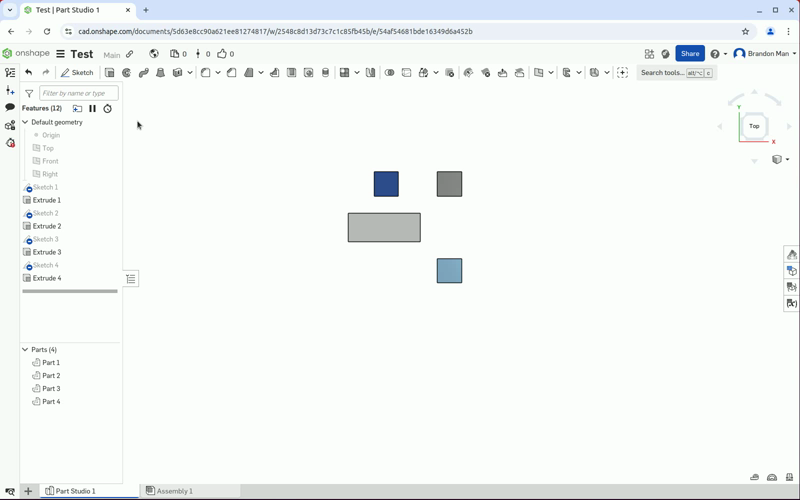
key(shift+h)
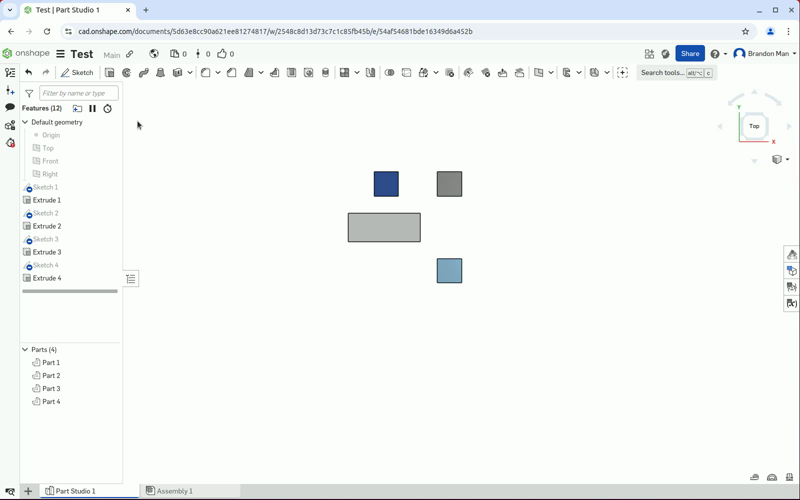
key(shift+h)
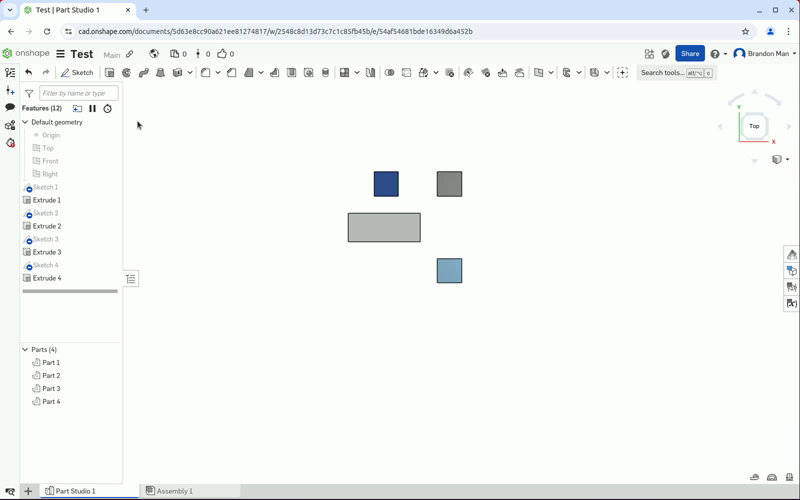
mouse_move(73, 189)
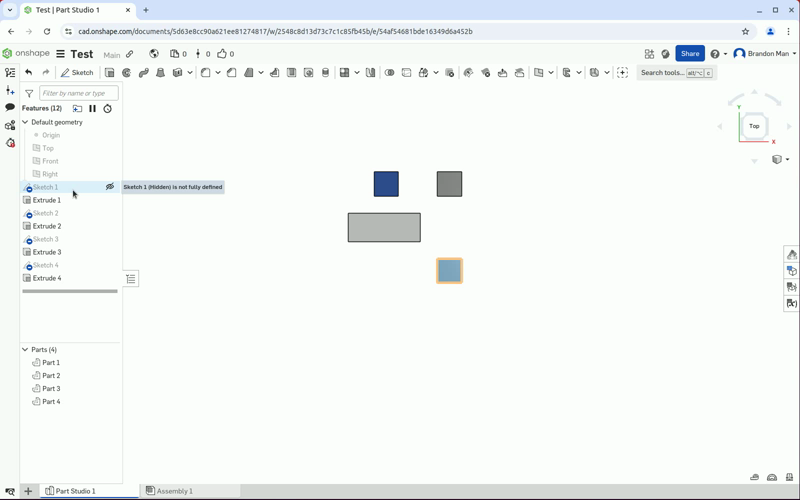
click(73, 189)
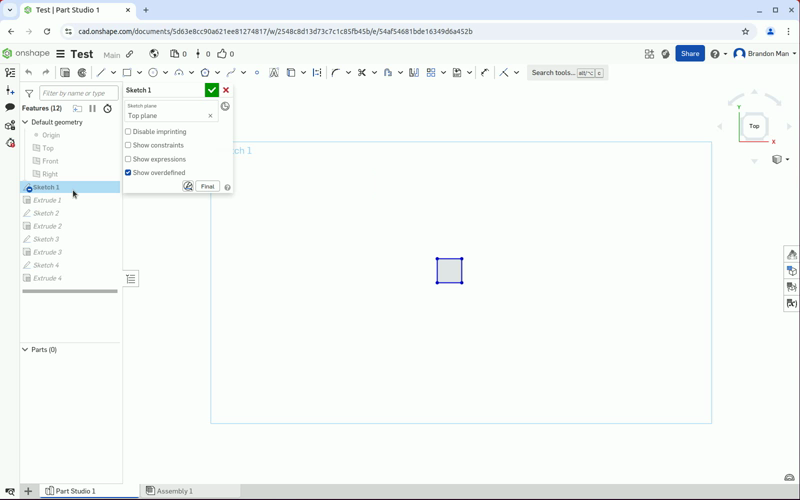
mouse_move(229, 92)
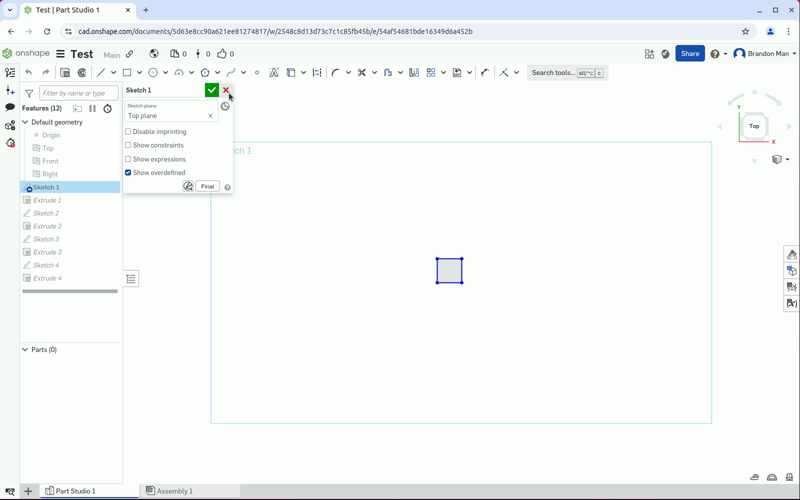
click(229, 92)
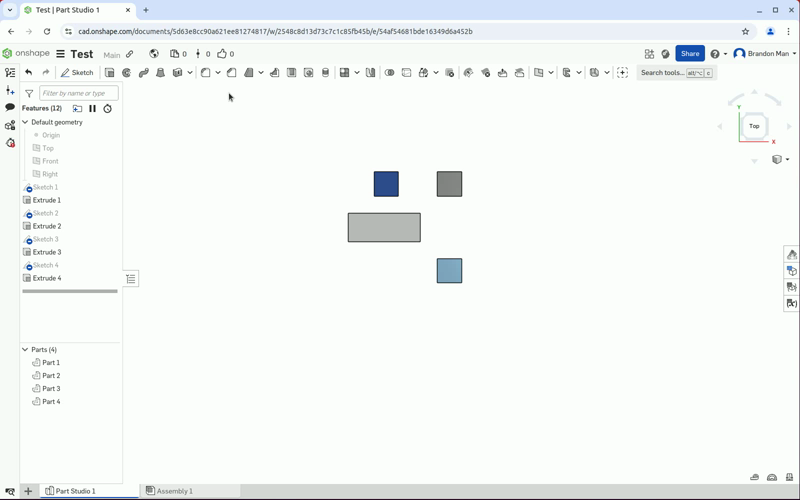
mouse_move(541, 75)
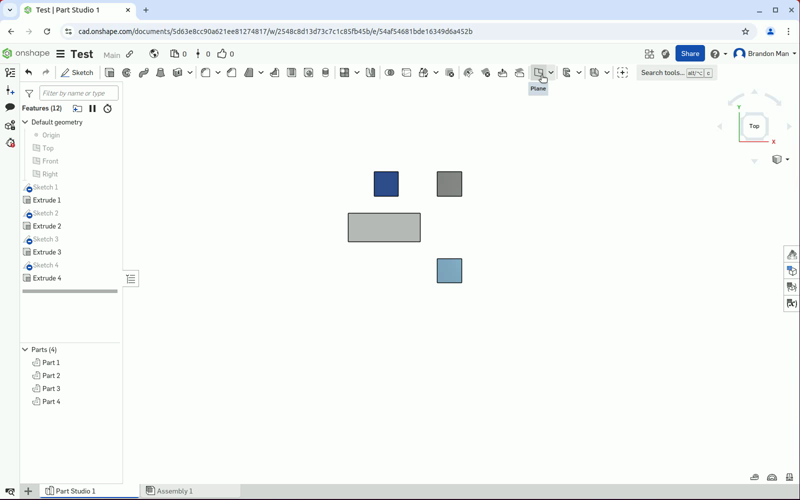
click(541, 75)
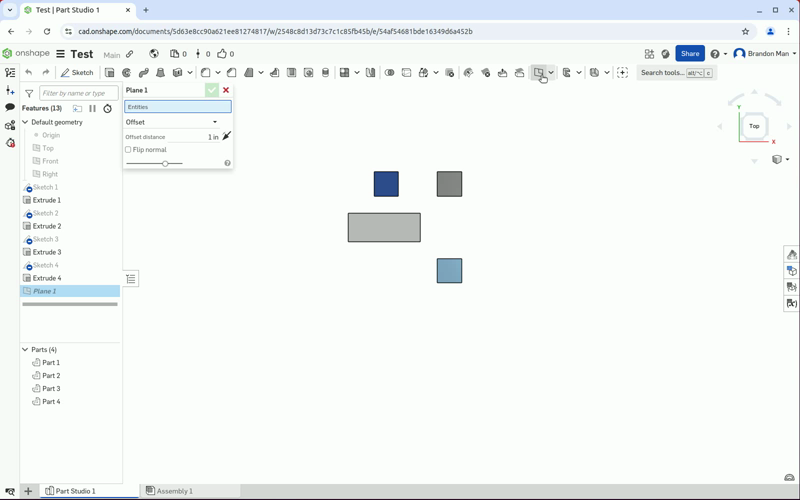
mouse_move(73, 150)
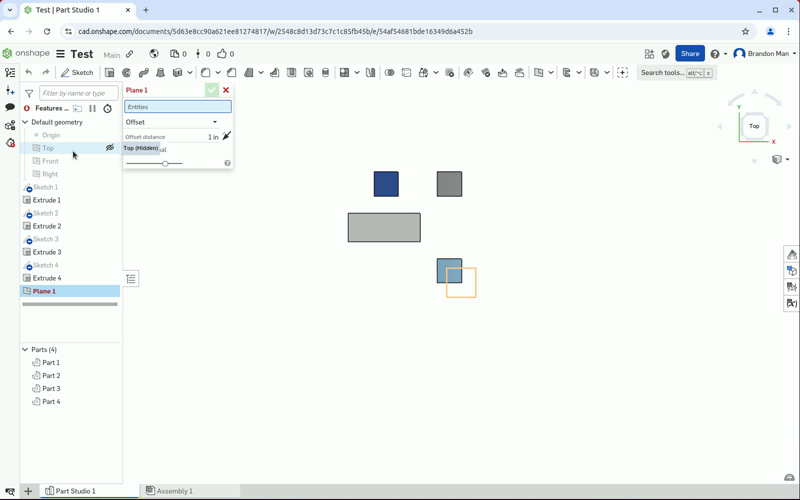
click(73, 150)
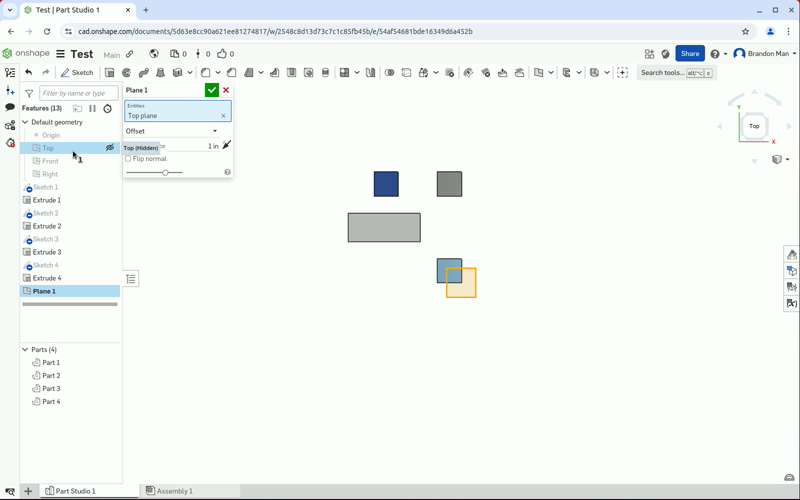
key(tab, 2)
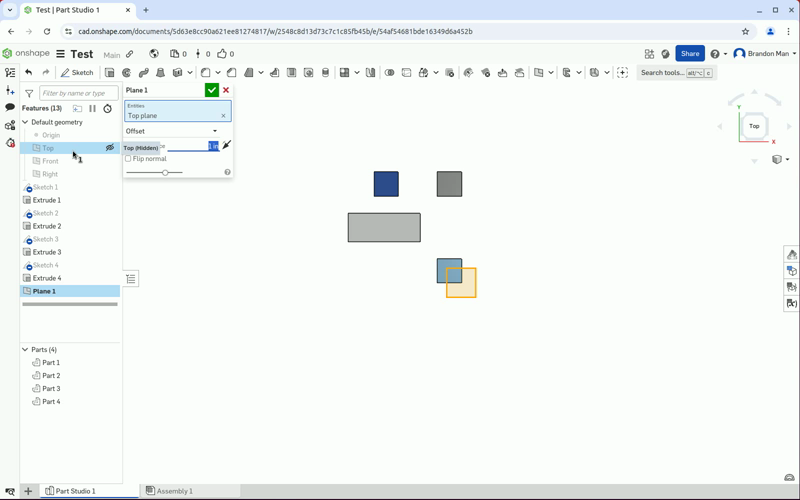
text(4.344)
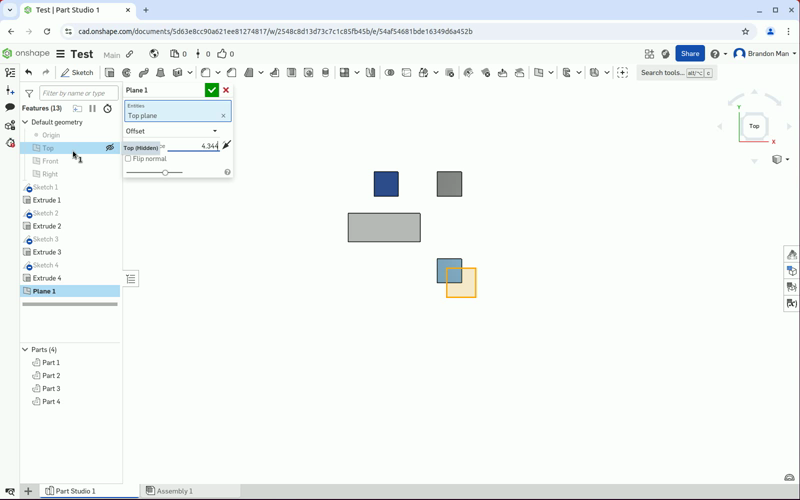
key(enter, 2)
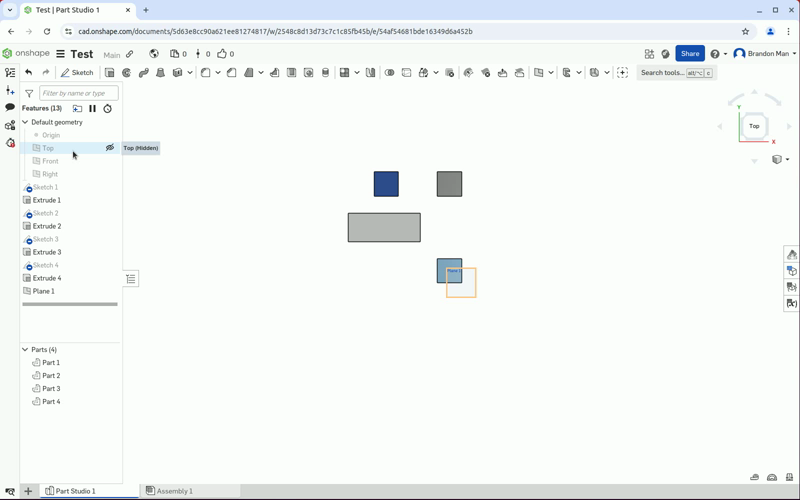
key(shift+s)
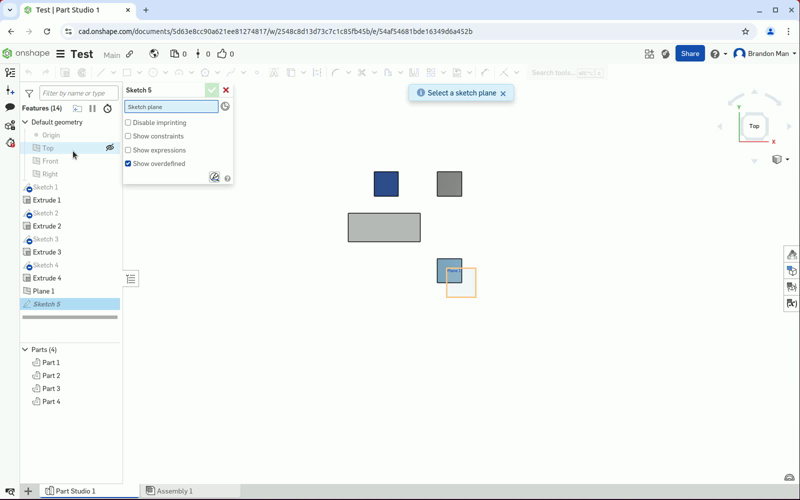
mouse_move(73, 293)
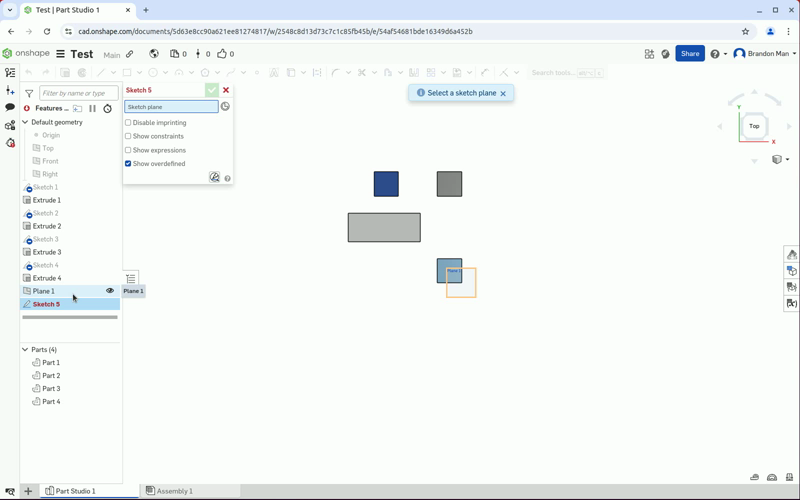
click(73, 293)
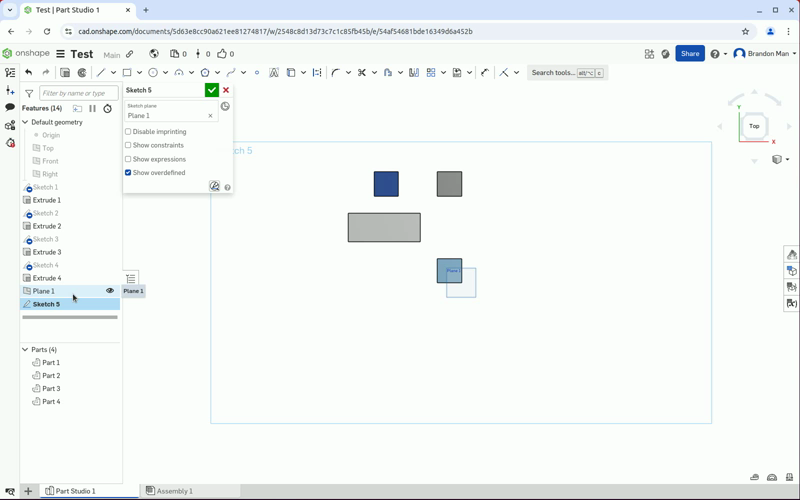
mouse_move(73, 352)
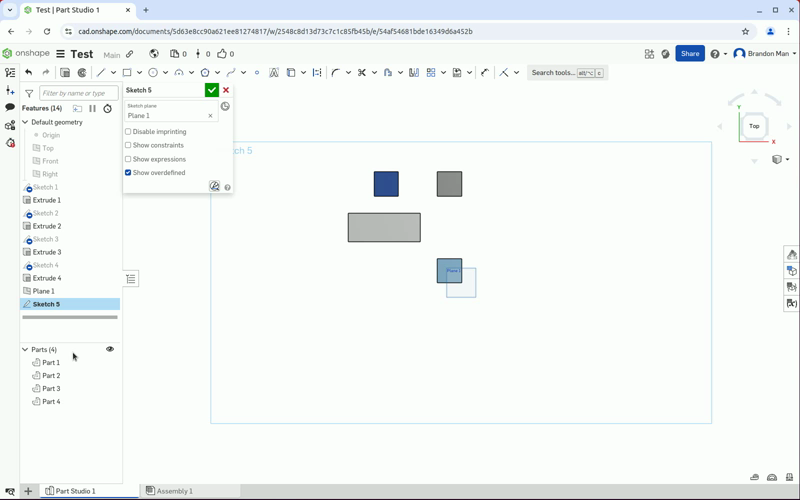
key(y)
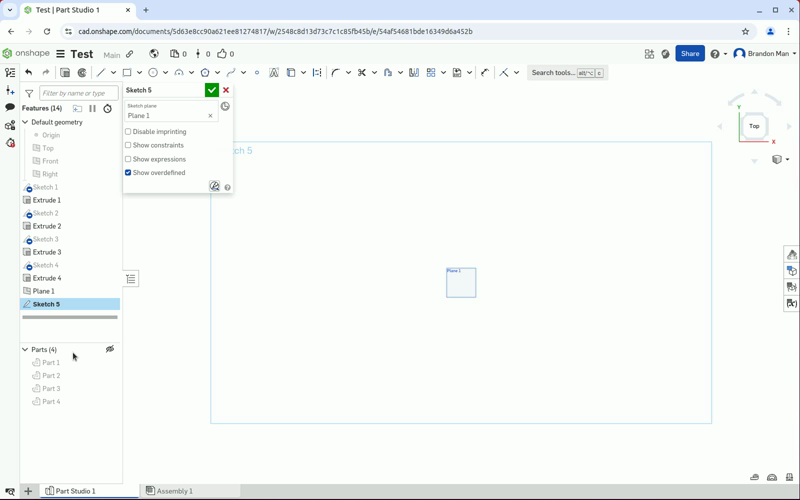
key(l)
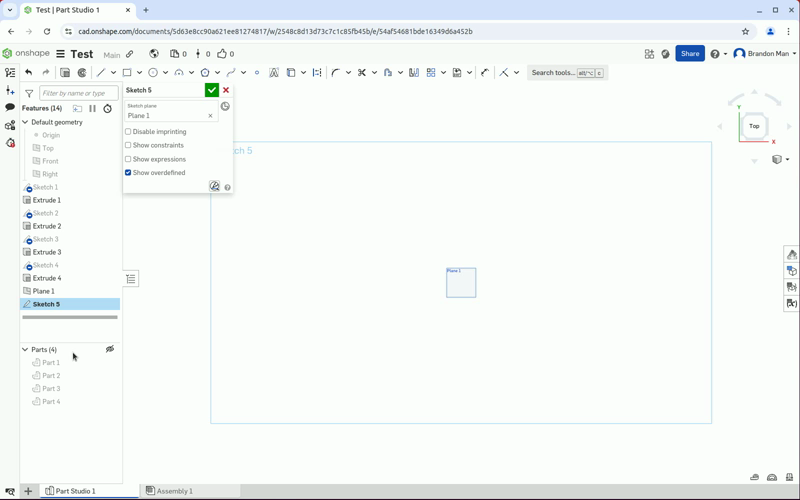
key_down(shift)
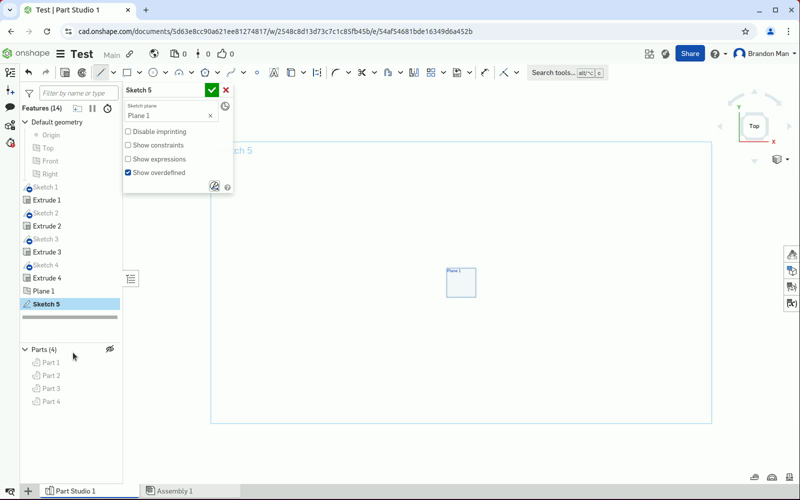
mouse_move(439, 259)
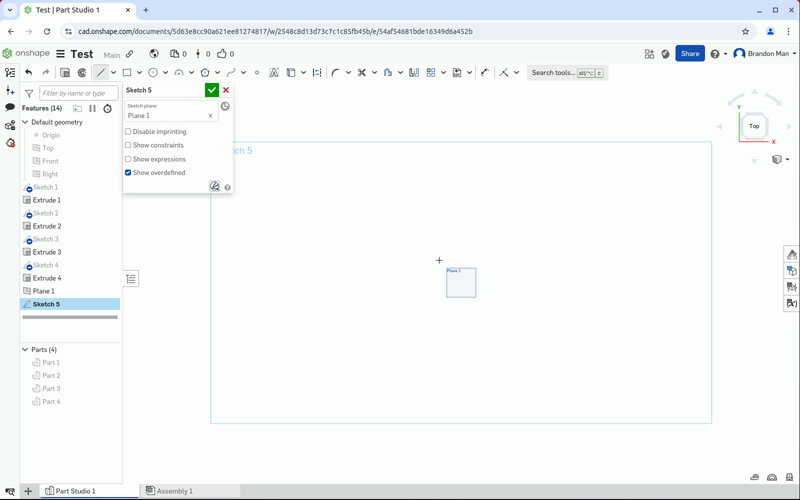
click(439, 259)
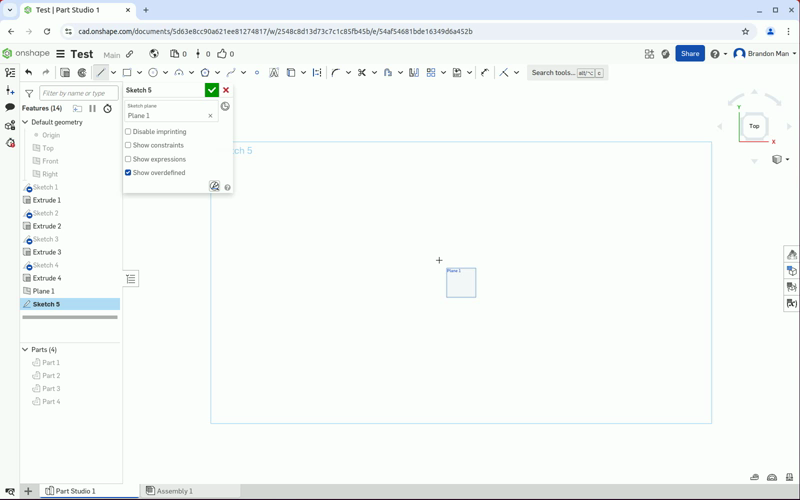
key_up(shift)
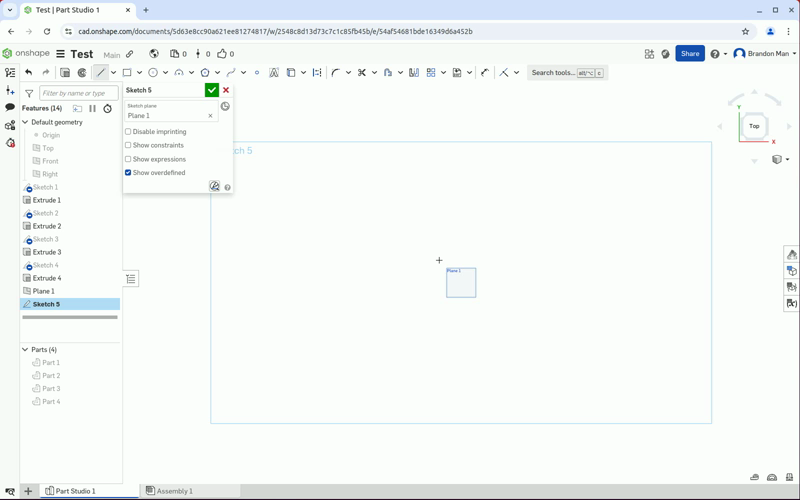
key_down(shift)
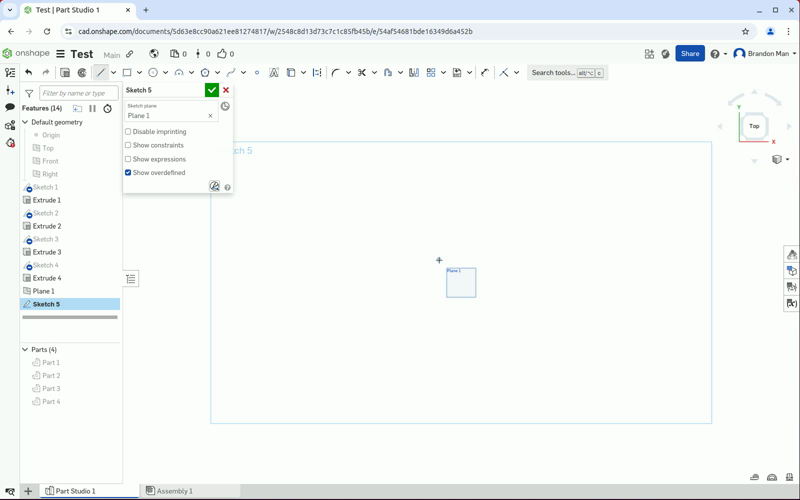
mouse_move(469, 259)
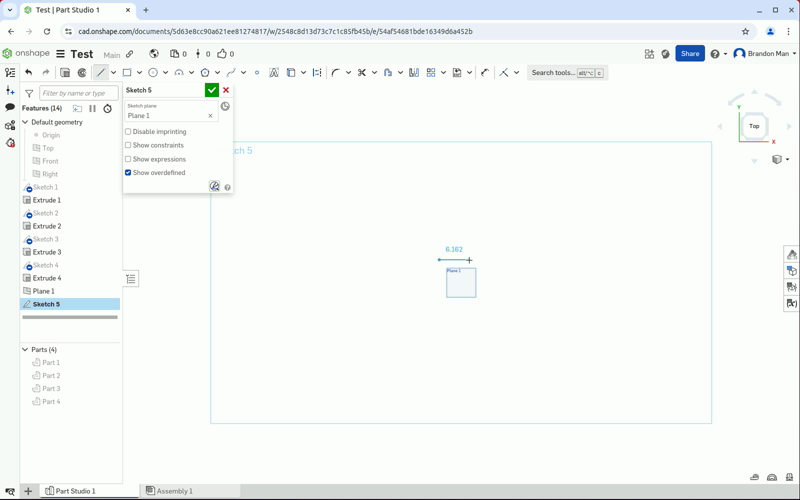
mouse_move(458, 259)
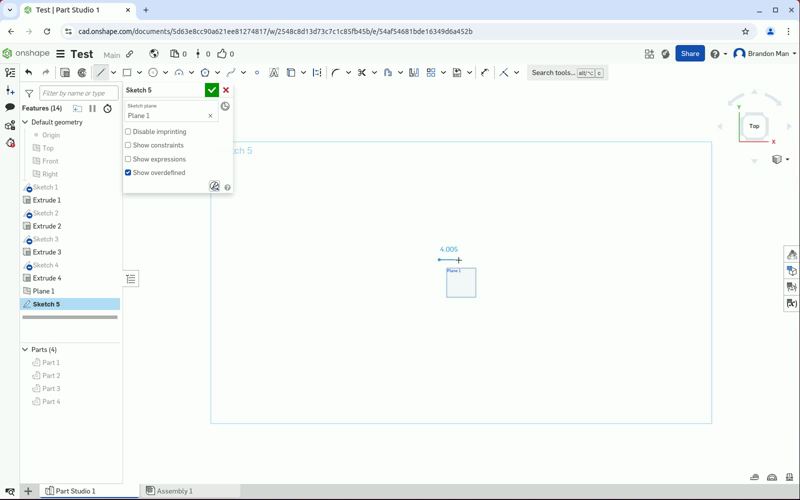
click(458, 259)
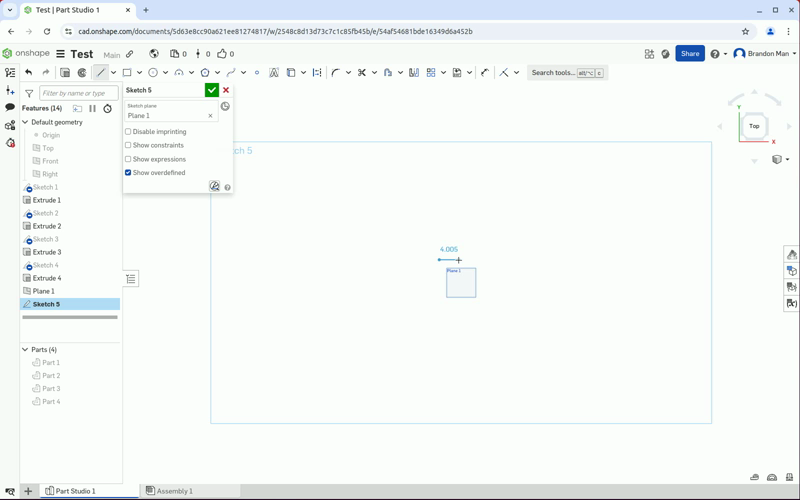
key_up(shift)
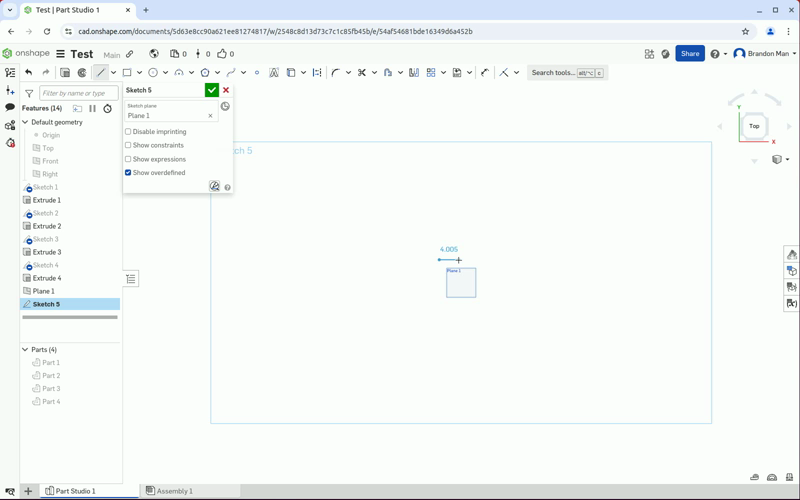
key_down(shift)
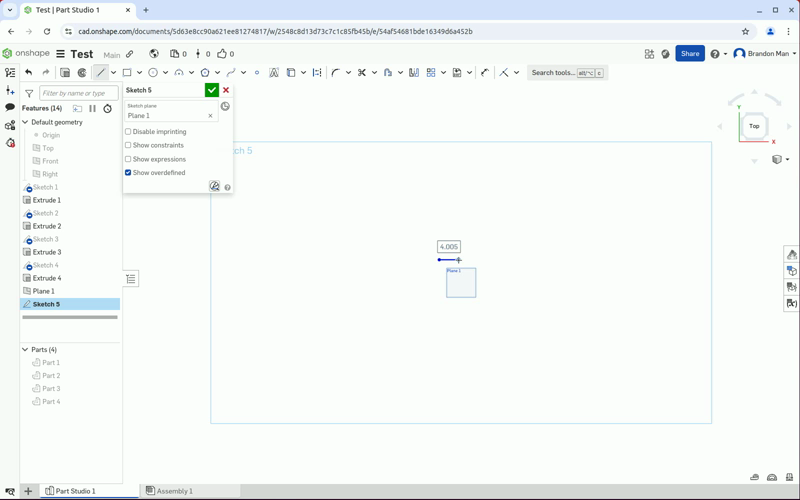
mouse_move(458, 194)
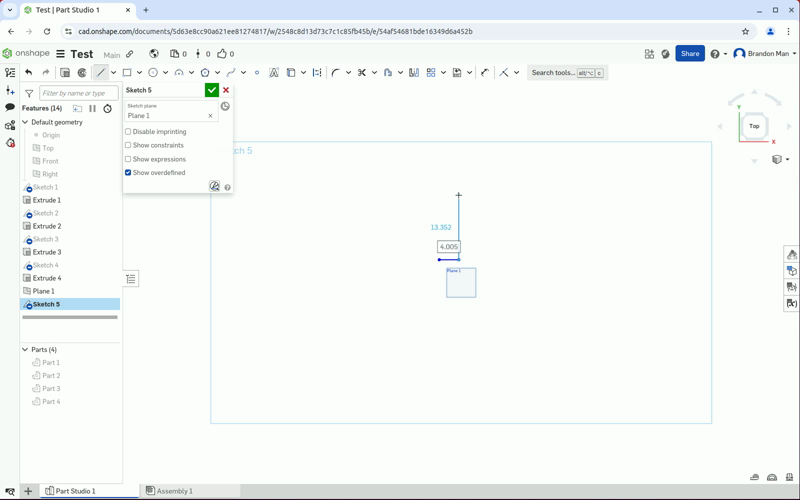
click(458, 194)
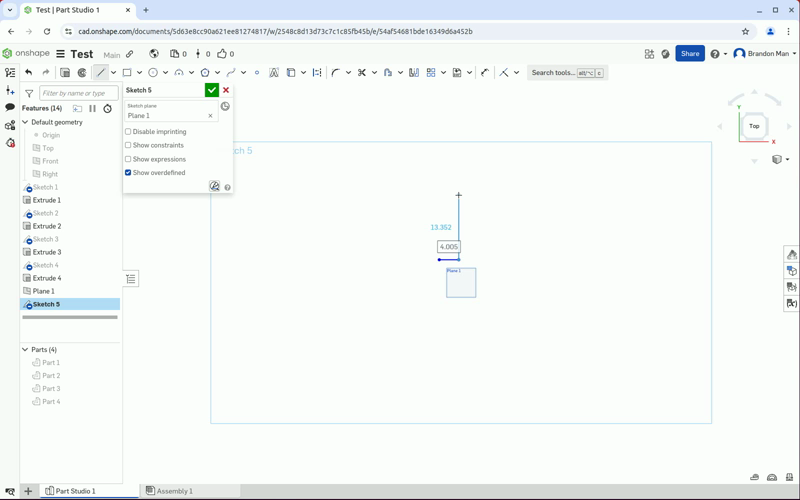
key_up(shift)
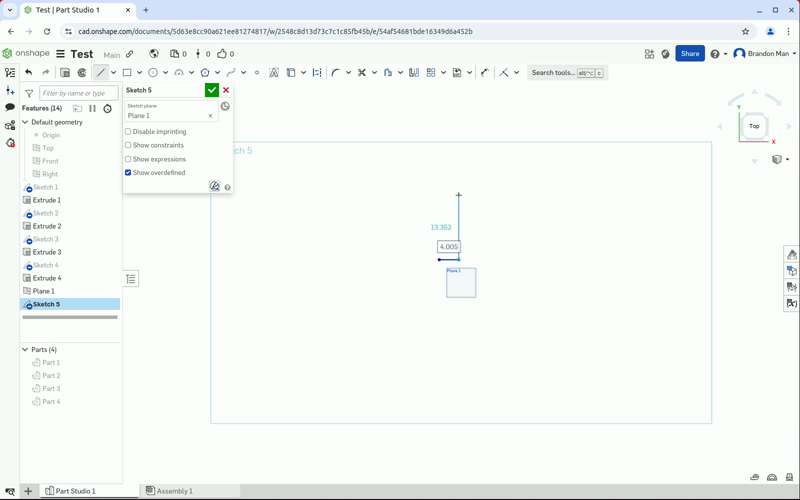
key_down(shift)
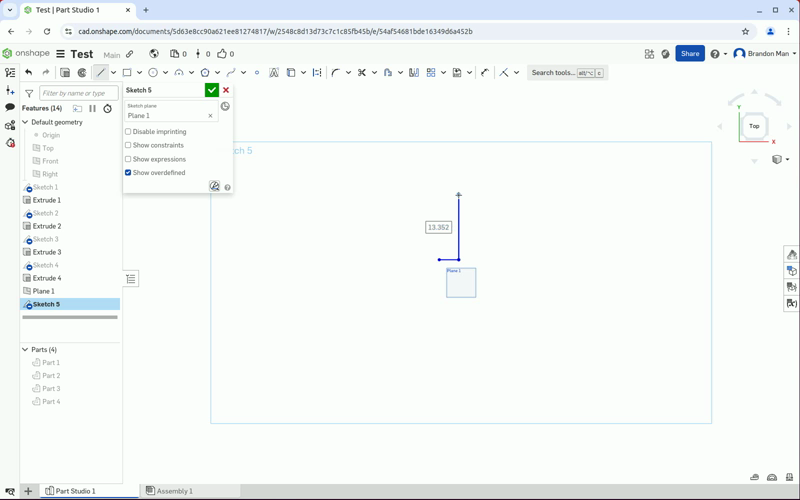
mouse_move(488, 194)
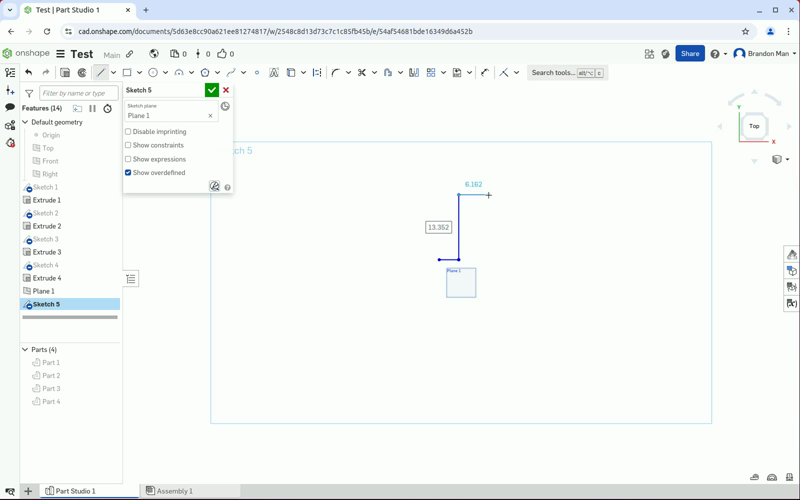
mouse_move(439, 194)
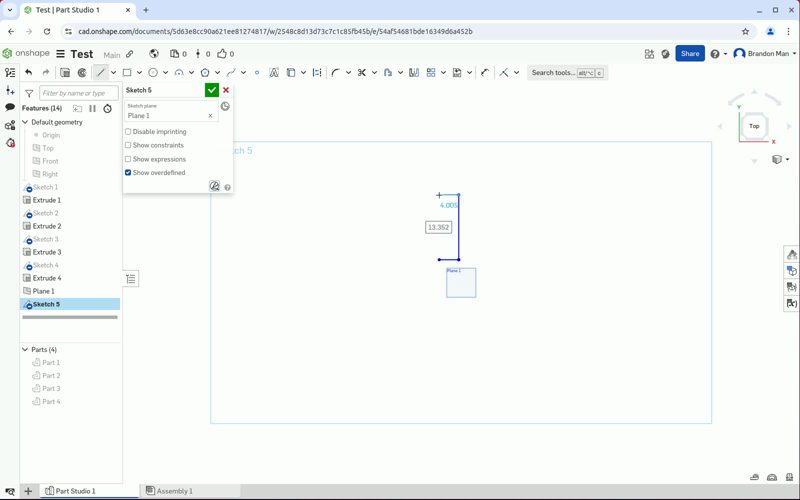
click(439, 194)
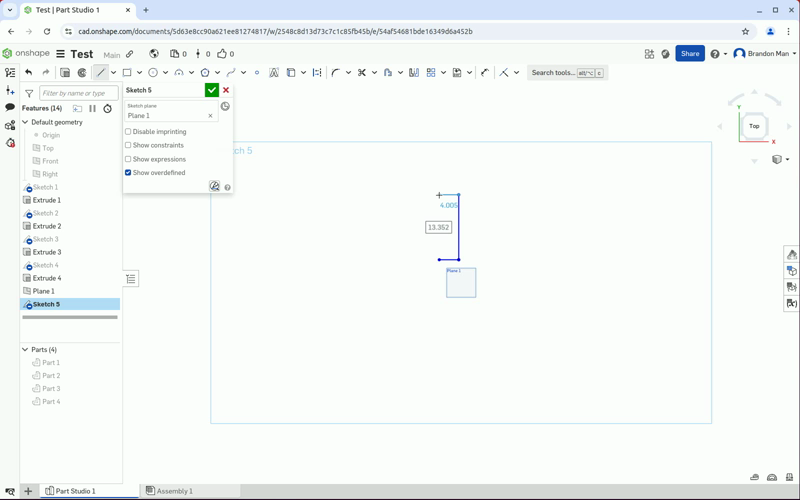
key_up(shift)
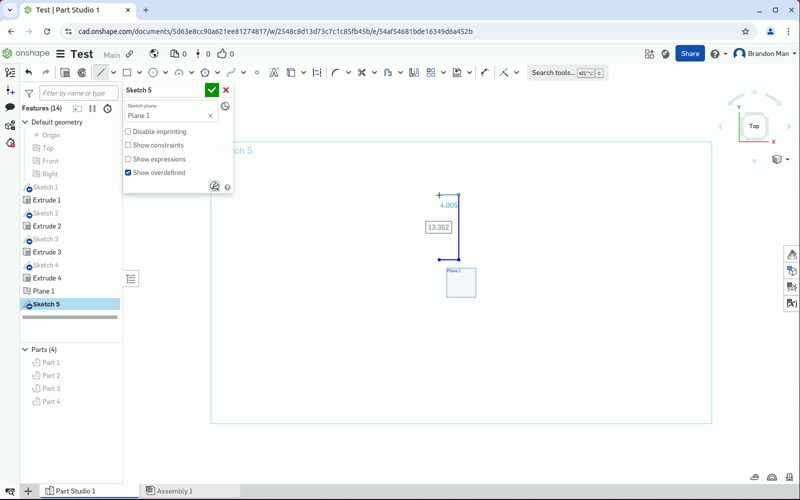
key_down(shift)
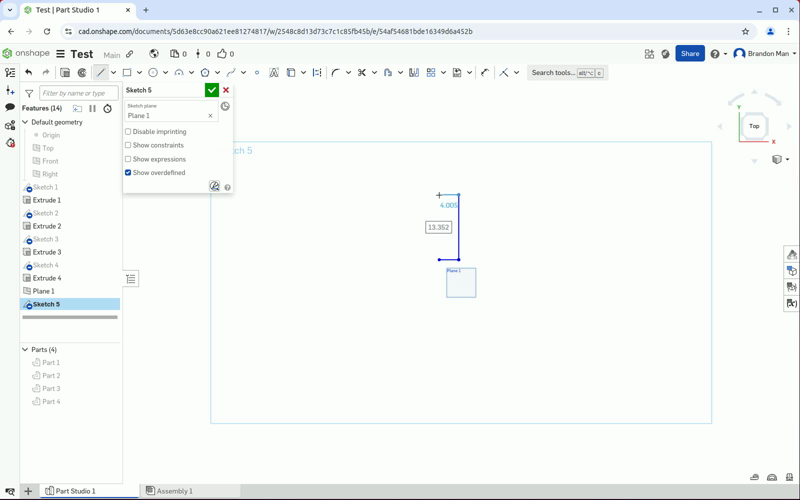
mouse_move(439, 259)
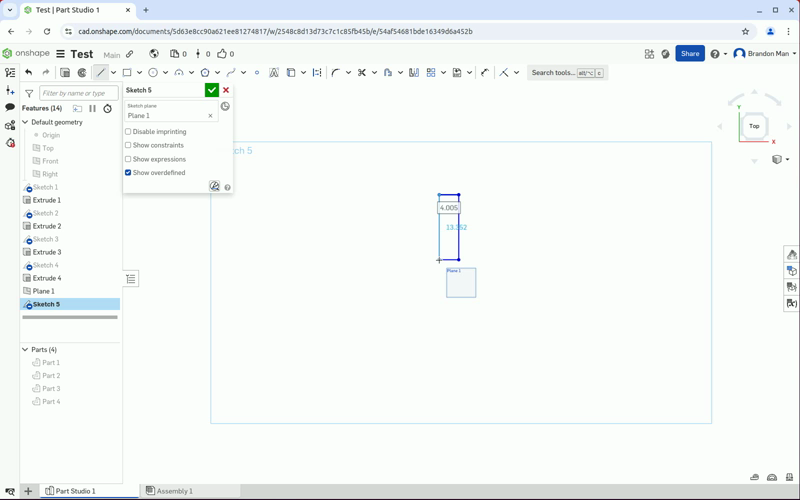
key_up(shift)
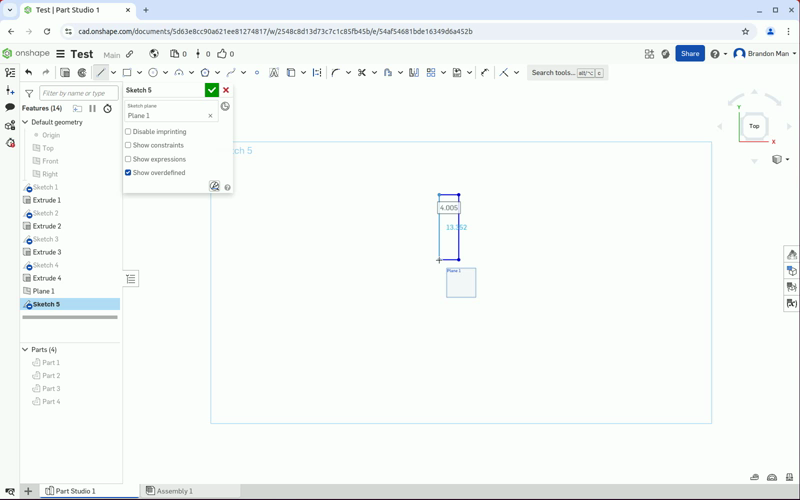
click(439, 259)
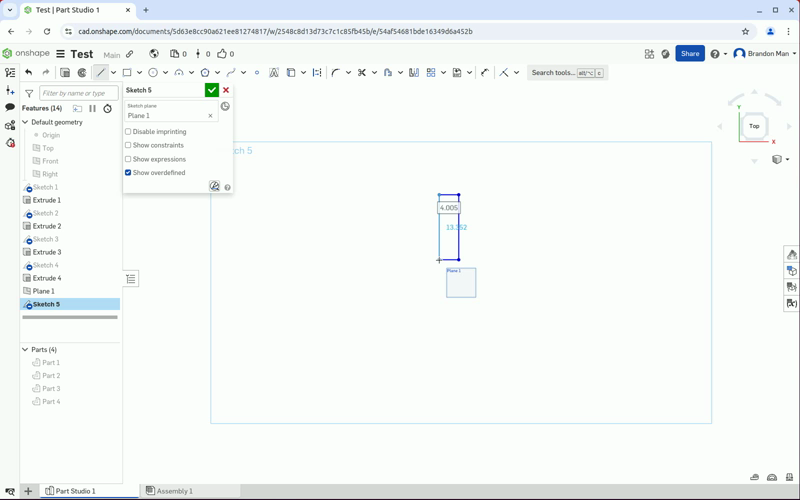
key(esc)
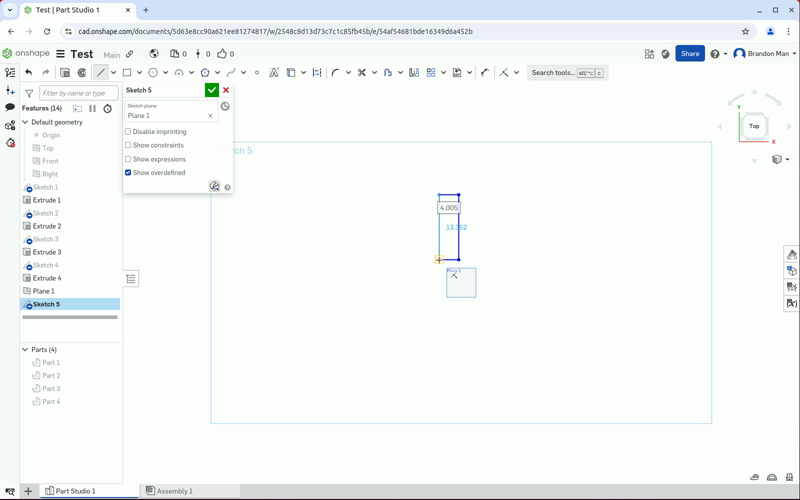
mouse_move(457, 198)
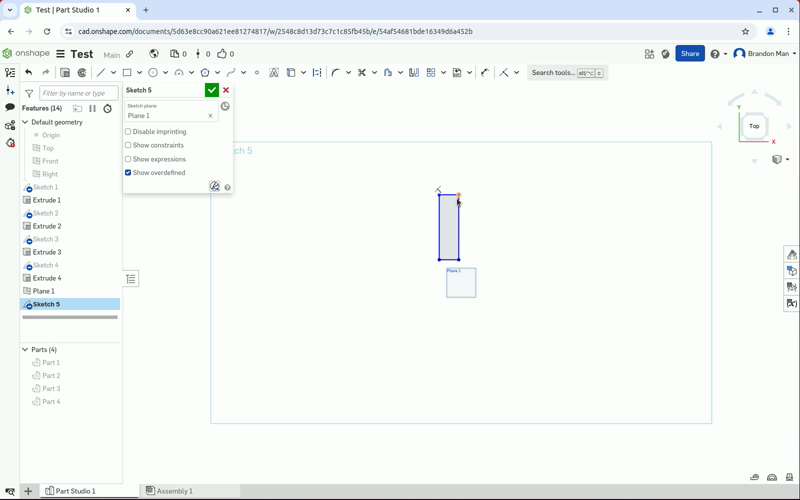
scroll(6)
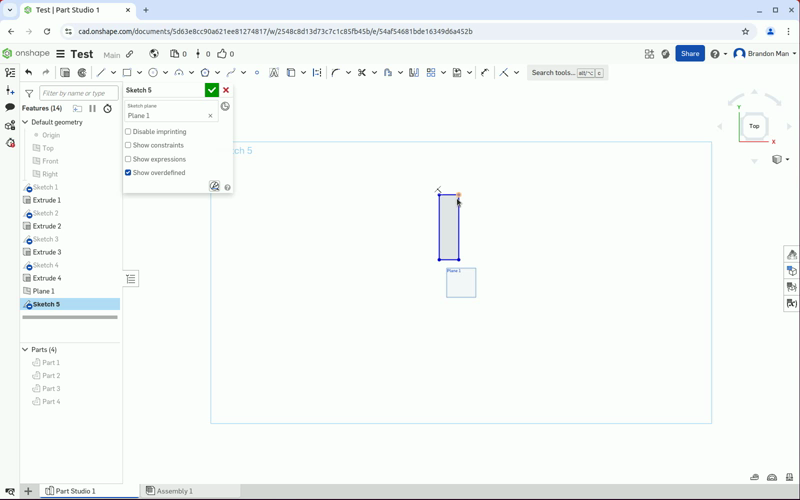
scroll(6)
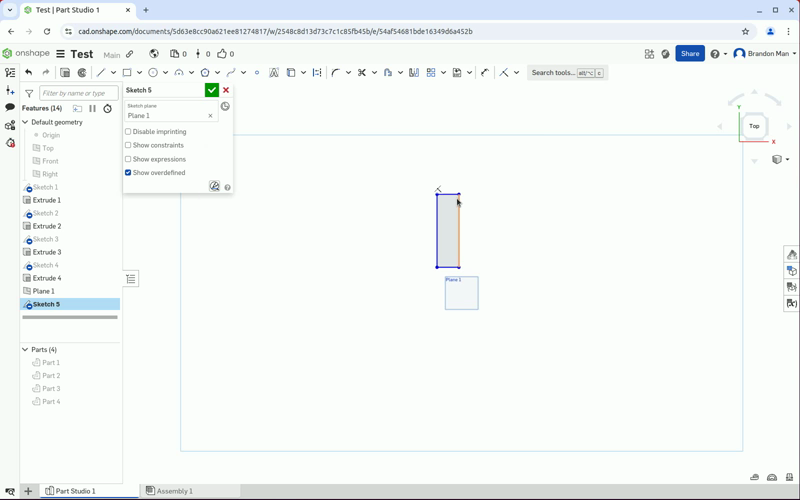
scroll(6)
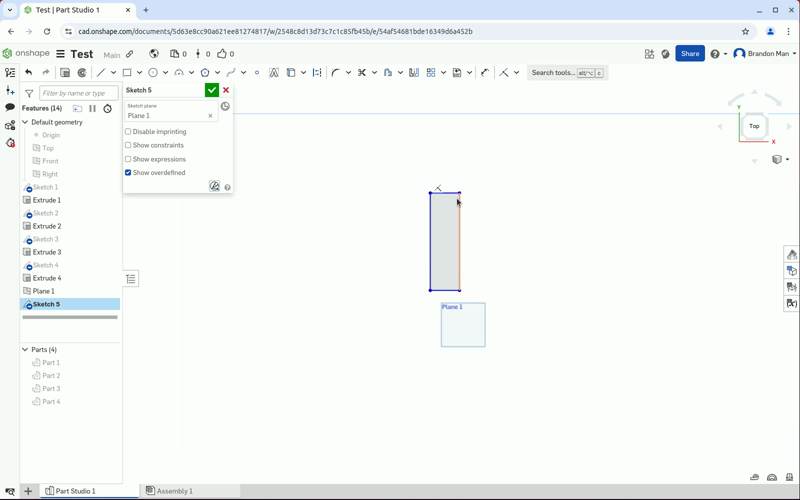
scroll(6)
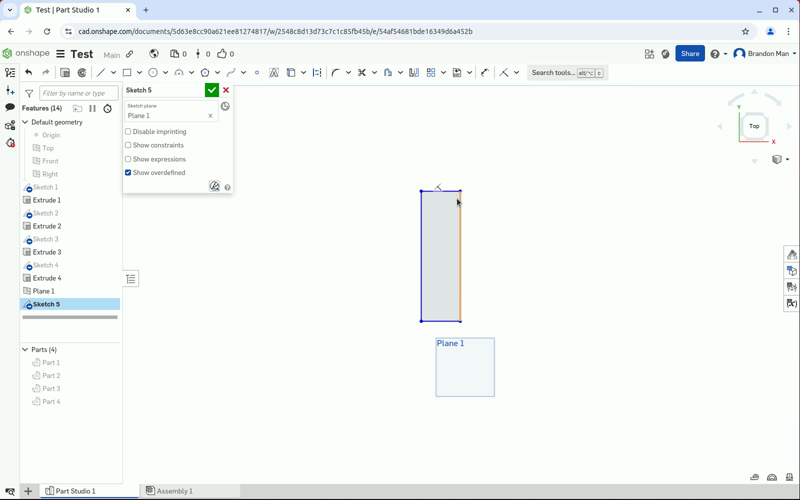
scroll(6)
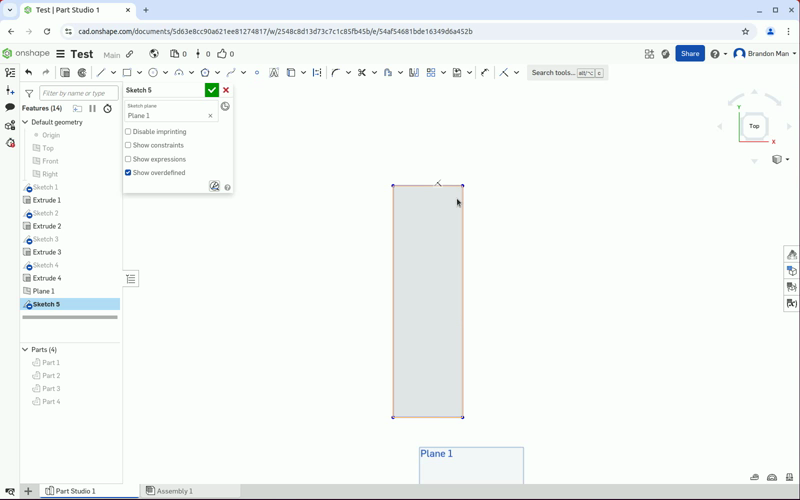
scroll(6)
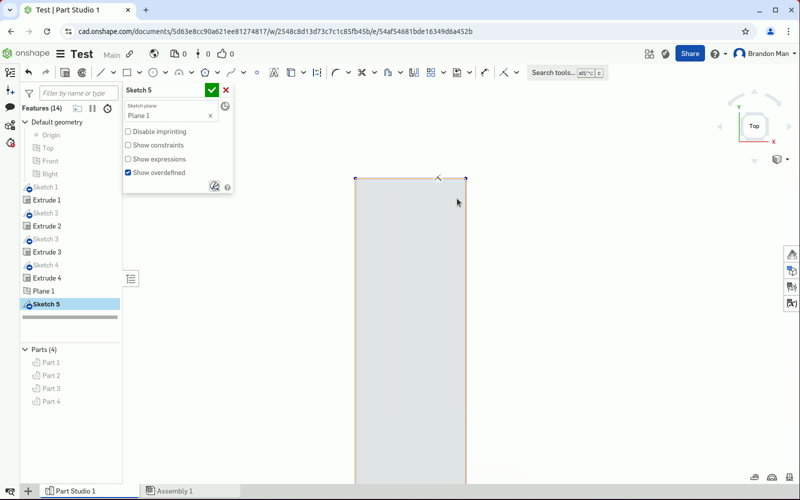
scroll(6)
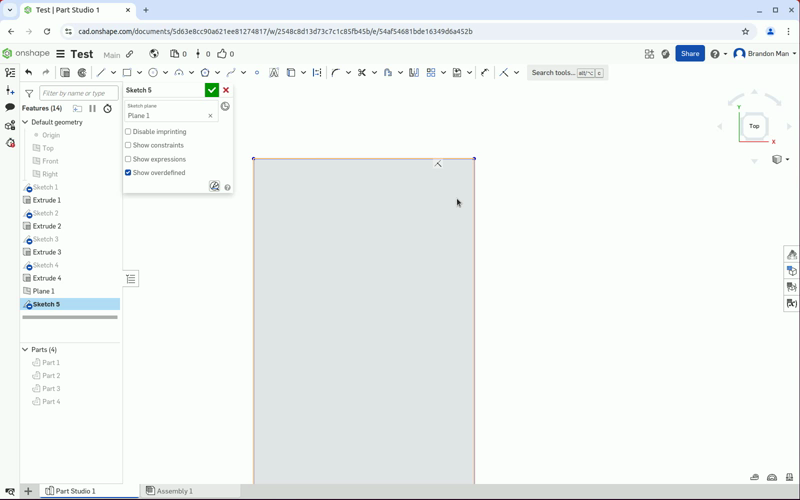
click(457, 198)
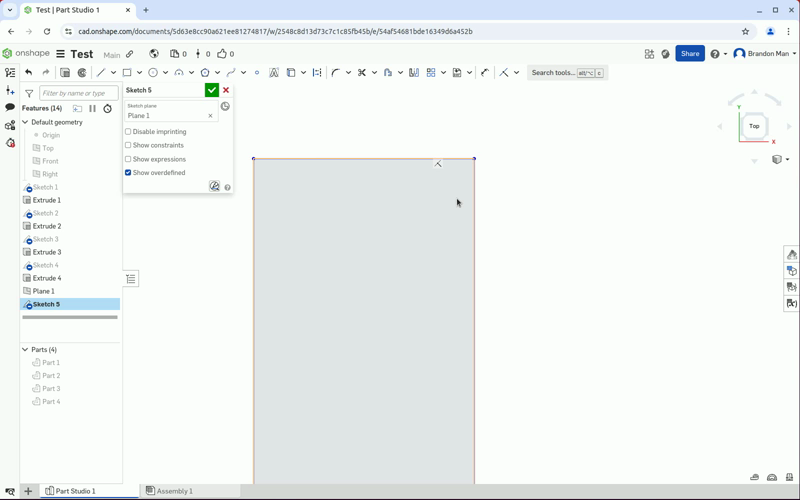
scroll(-6)
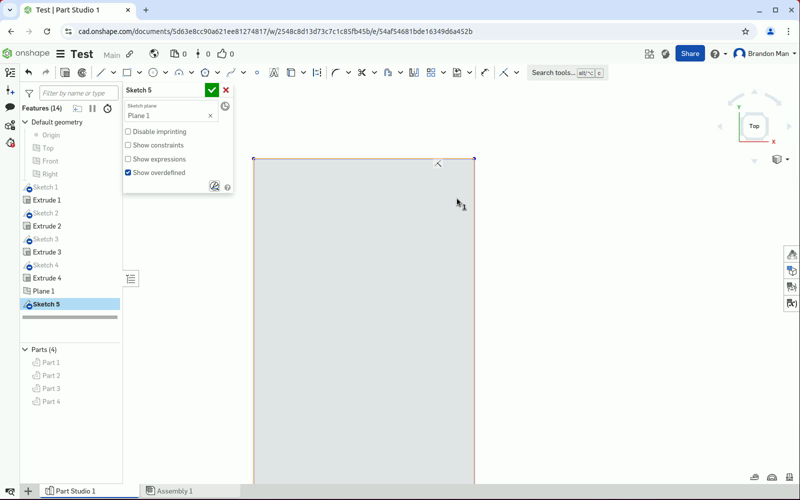
scroll(-6)
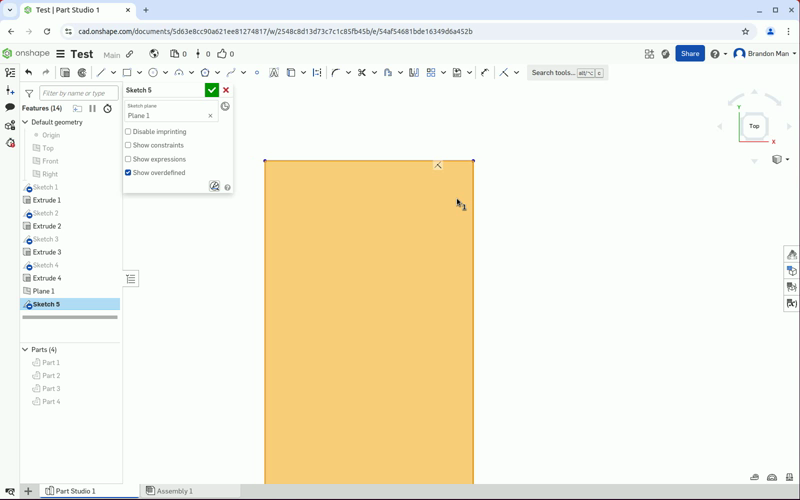
scroll(-6)
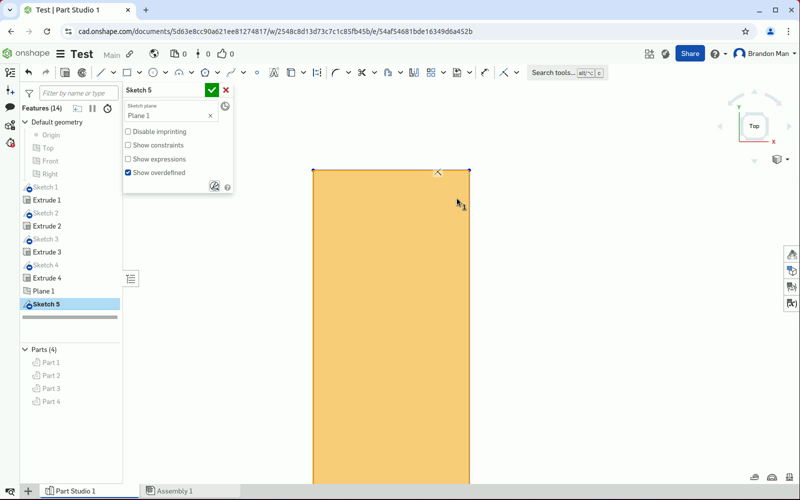
scroll(-6)
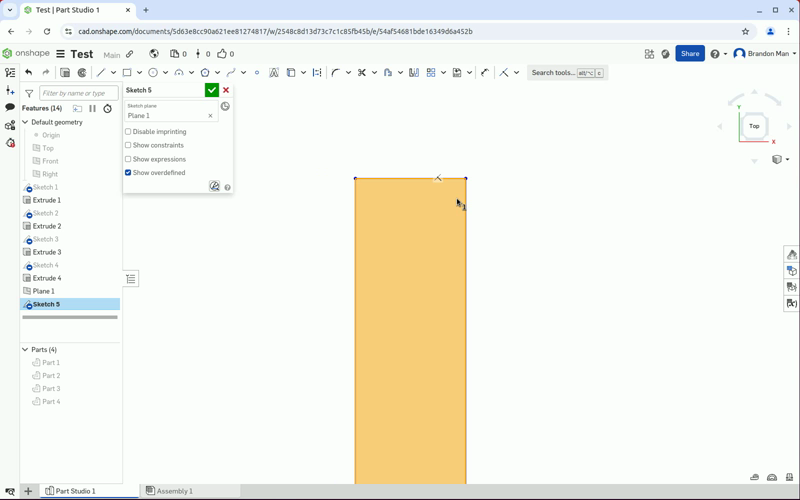
scroll(-6)
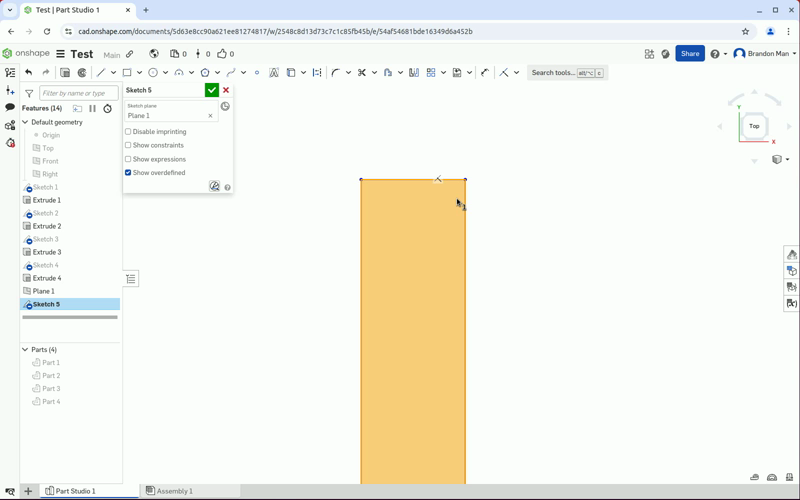
scroll(-6)
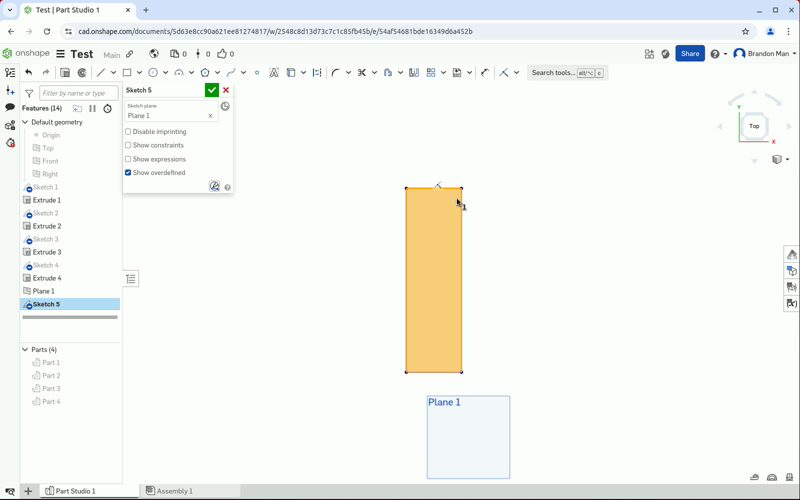
scroll(-6)
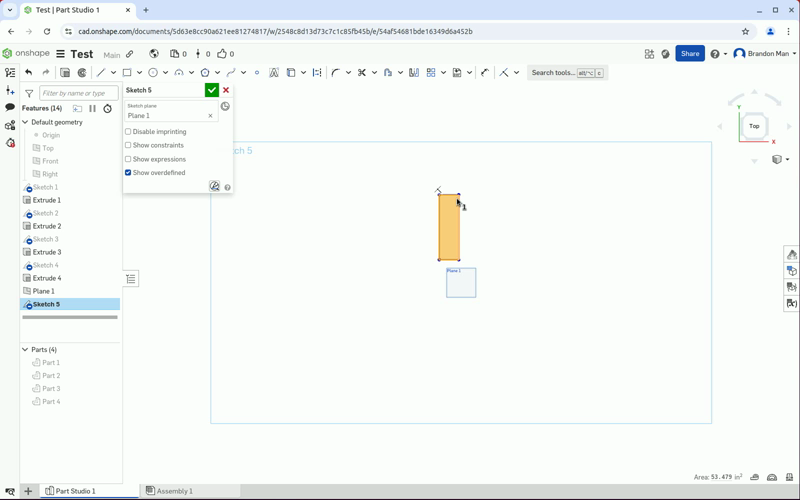
mouse_move(73, 352)
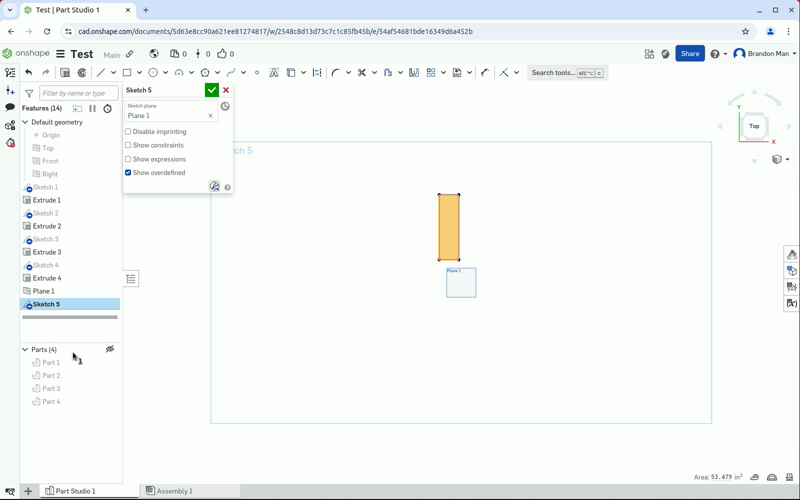
key(shift+y)
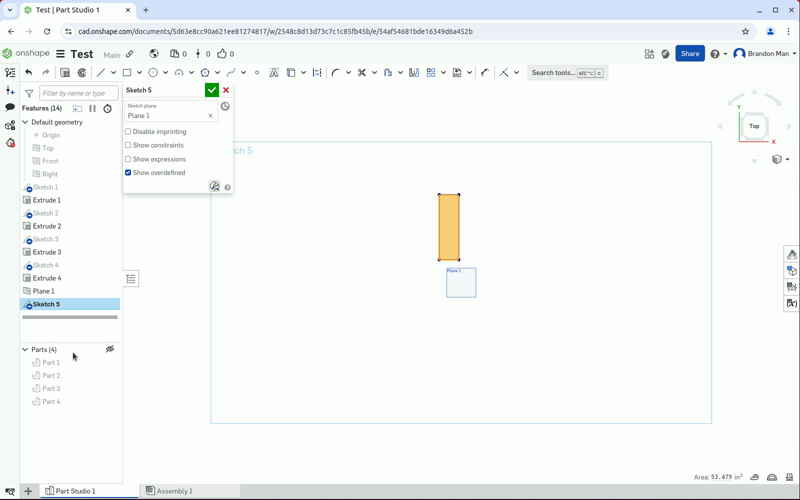
key(shift+e)
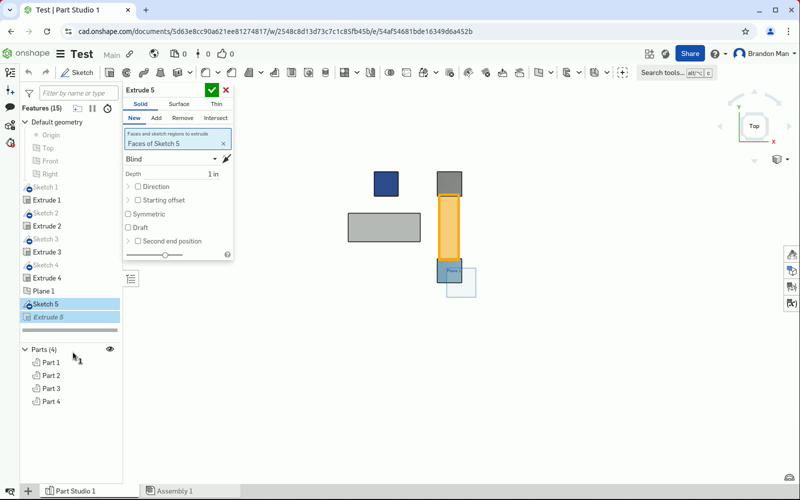
mouse_move(143, 106)
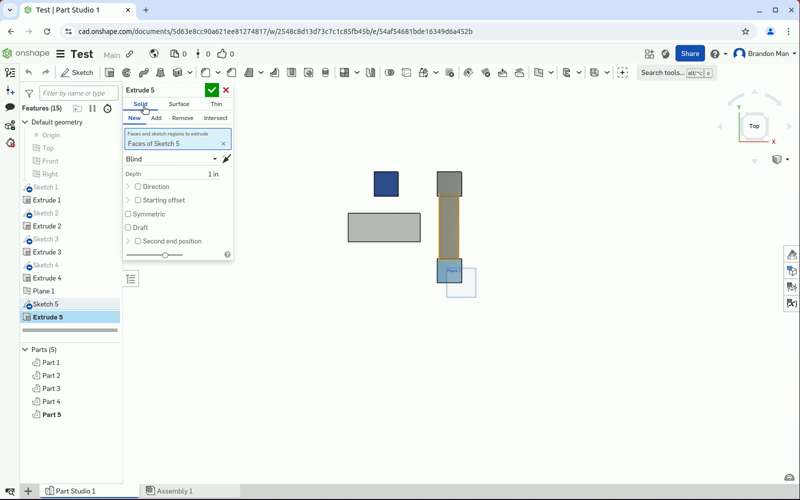
click(143, 106)
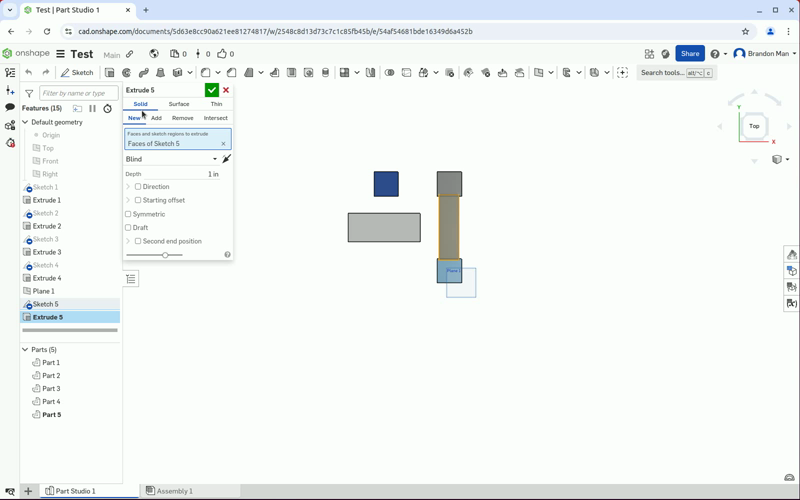
mouse_move(137, 120)
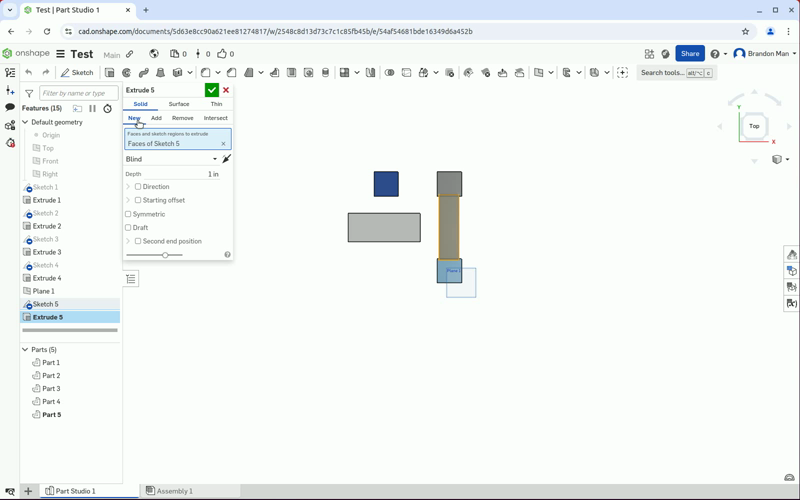
click(137, 120)
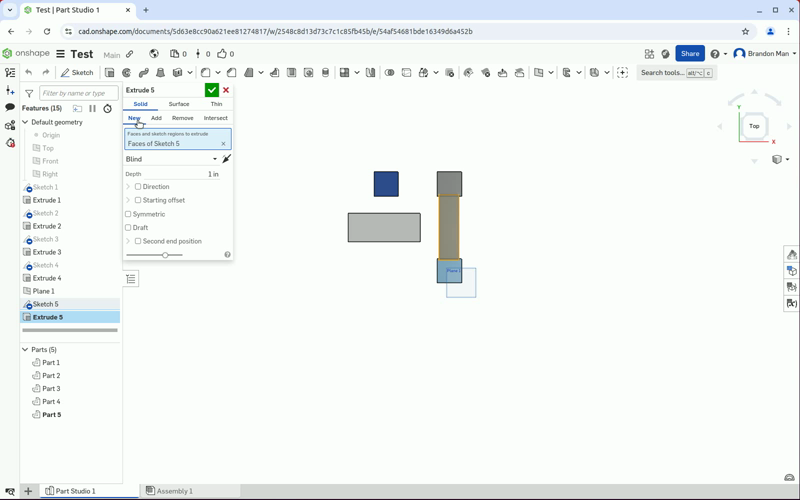
key(tab, 4)
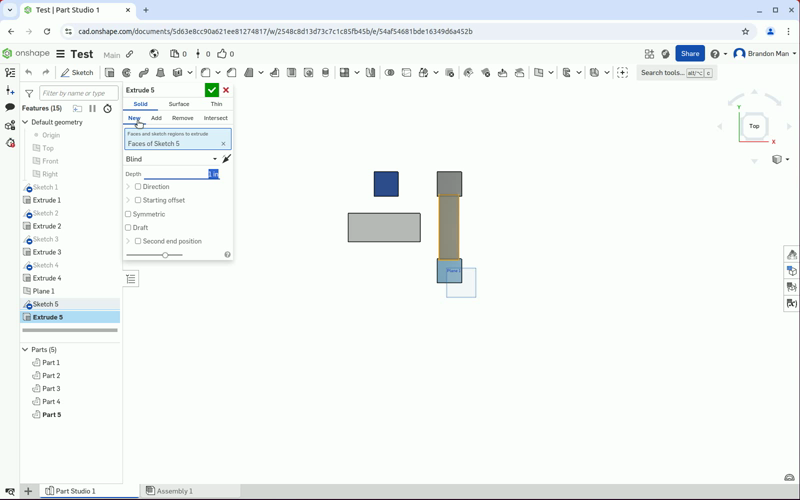
text(-0.963)
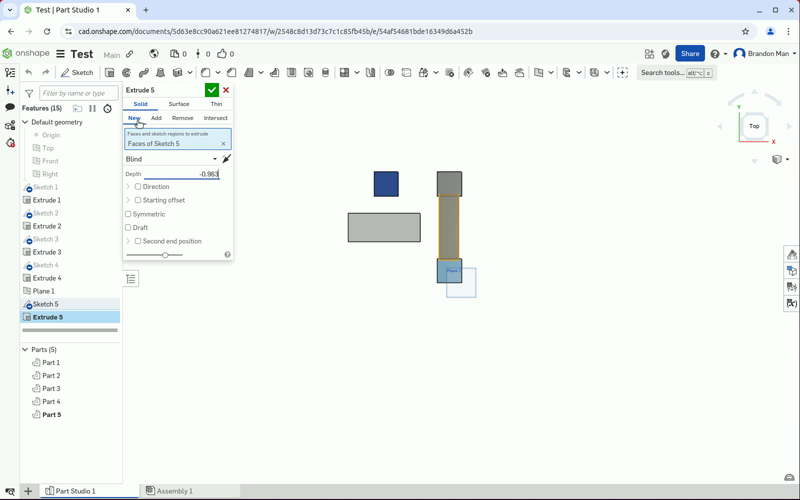
key(enter)
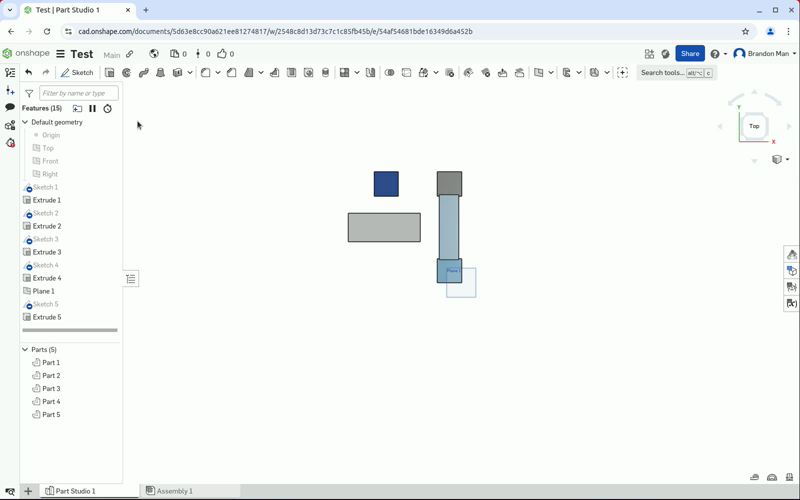
key(shift+h)
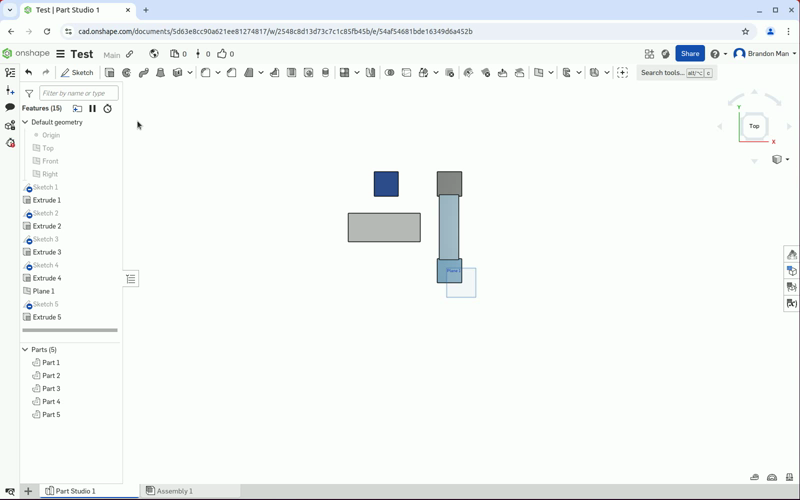
key(shift+h)
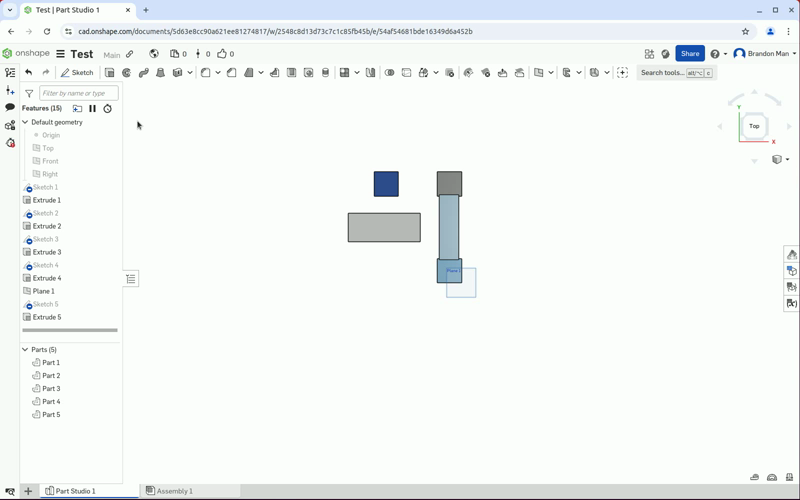
mouse_move(73, 189)
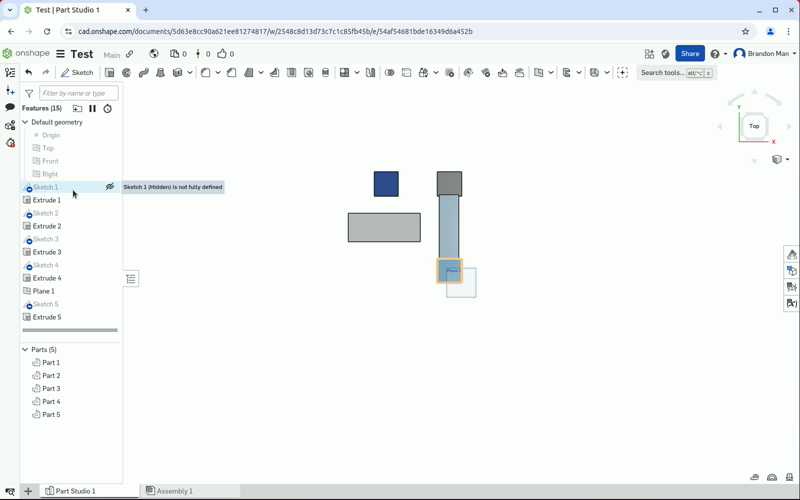
click(73, 189)
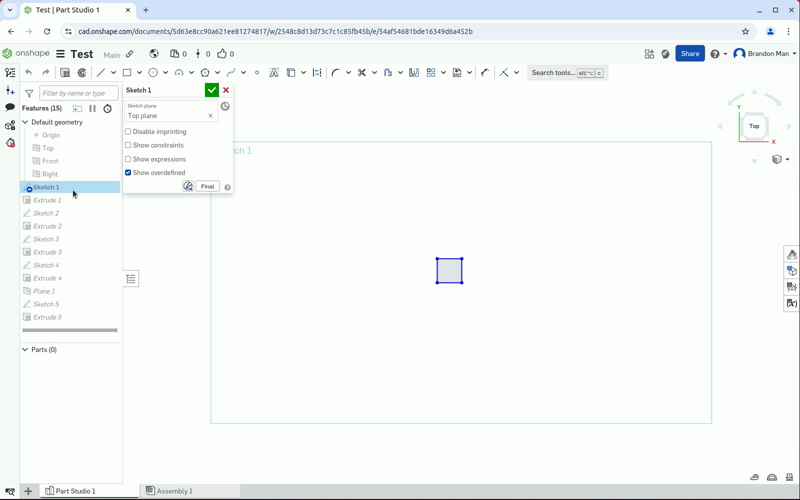
mouse_move(229, 92)
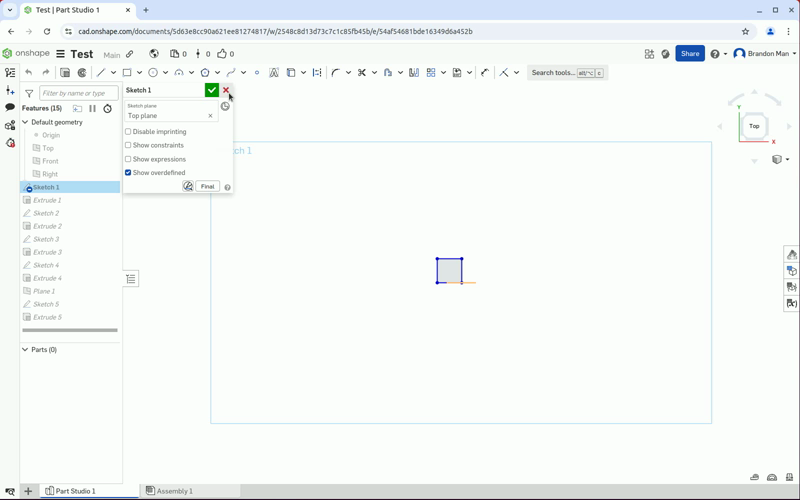
click(229, 92)
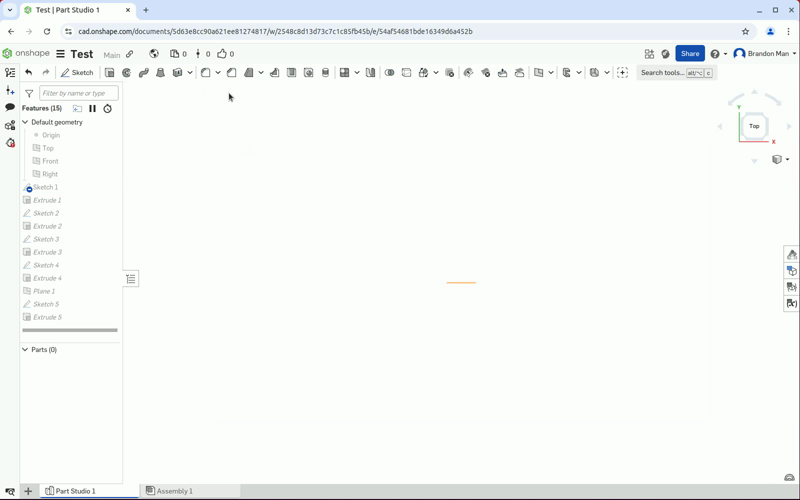
key(shift+s)
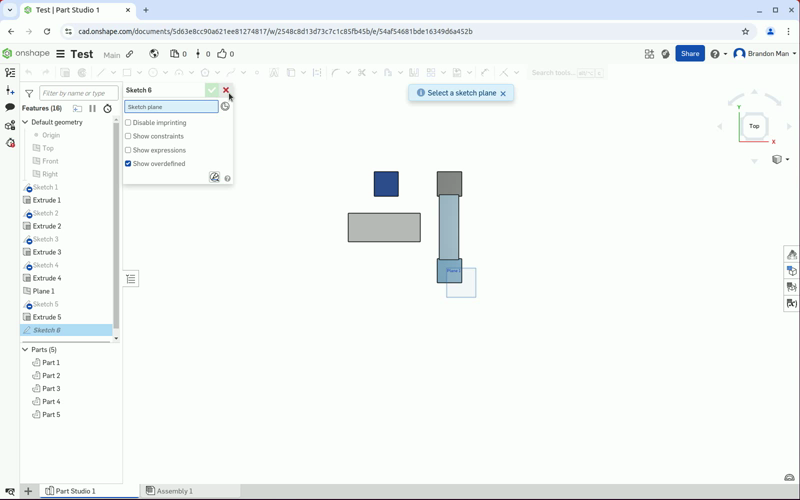
mouse_move(69, 293)
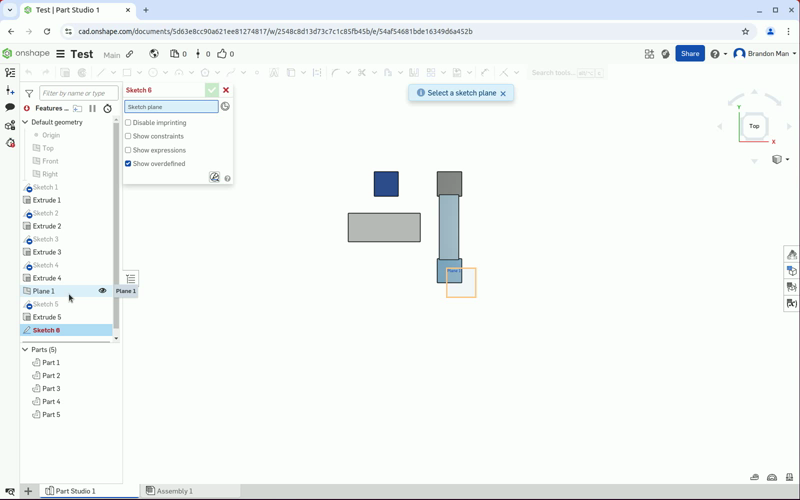
click(69, 293)
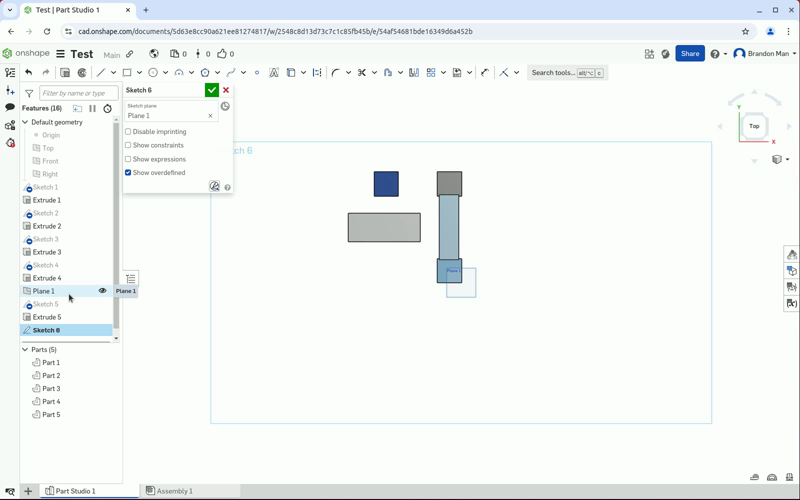
mouse_move(73, 352)
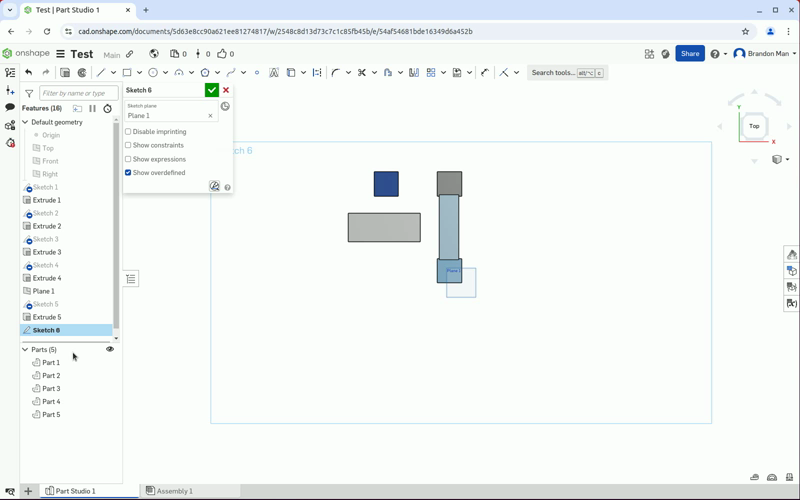
key(y)
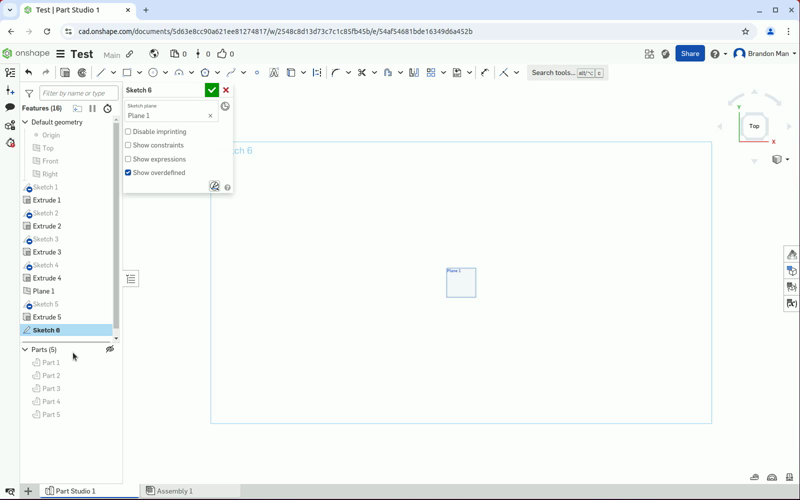
key(l)
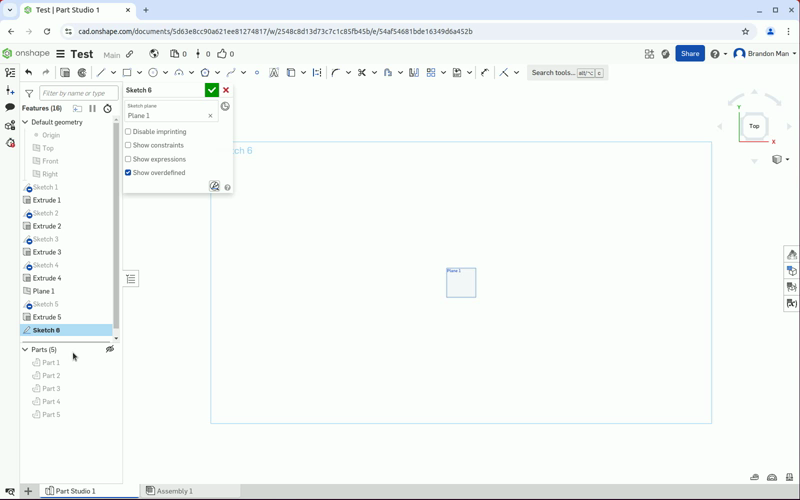
key_down(shift)
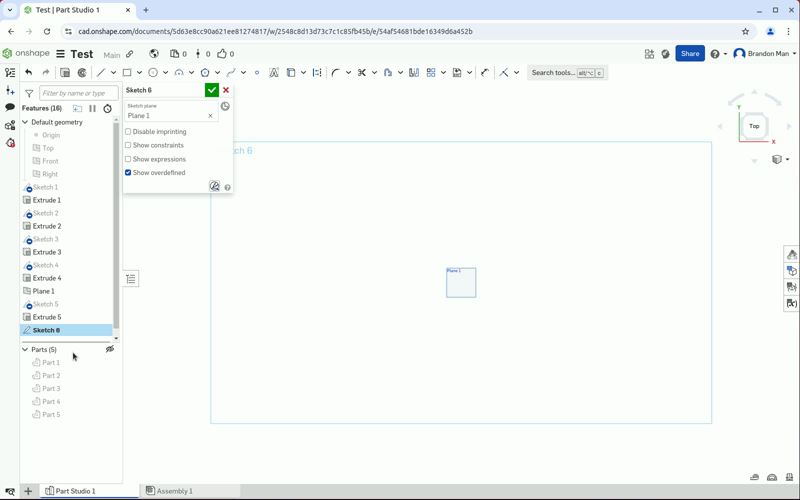
mouse_move(396, 193)
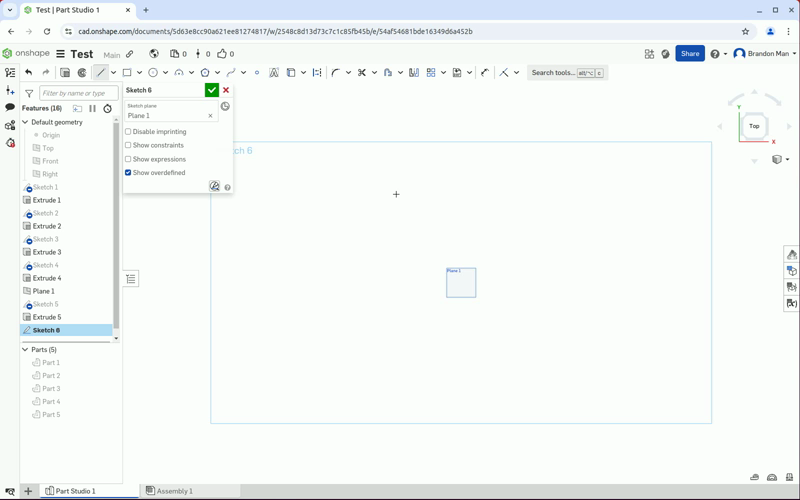
click(396, 193)
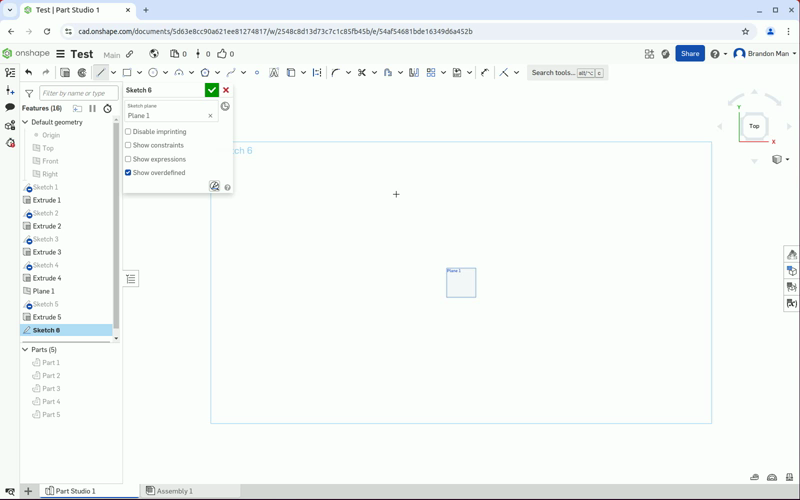
key_up(shift)
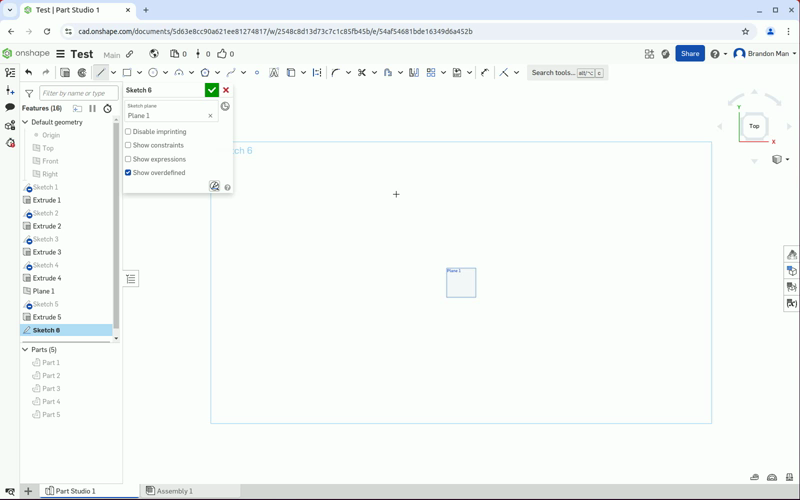
key_down(shift)
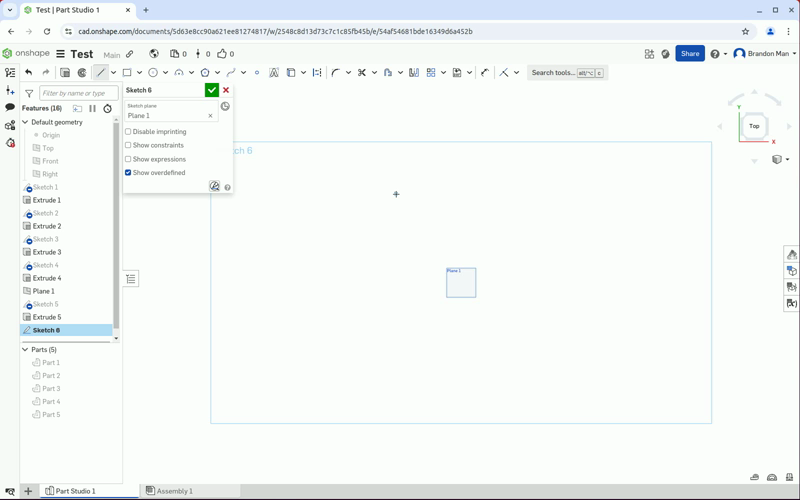
mouse_move(426, 193)
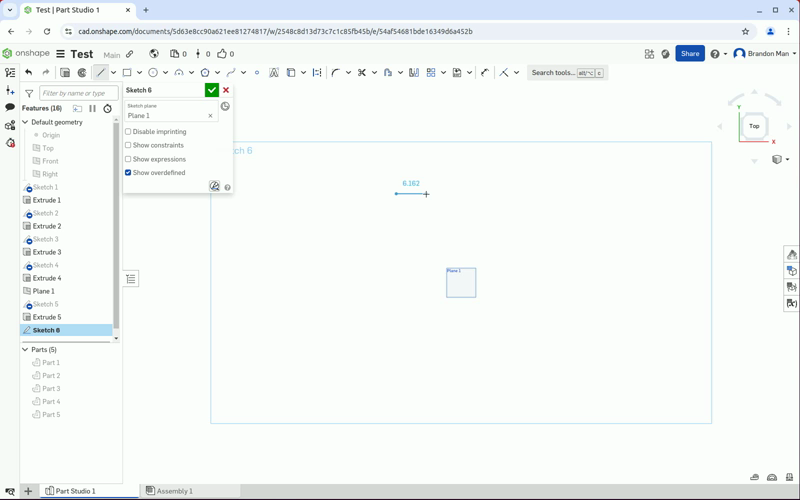
mouse_move(440, 193)
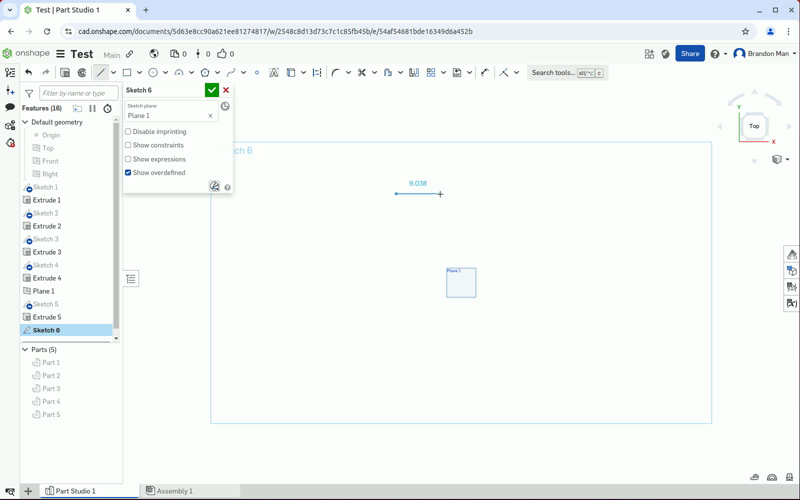
click(440, 193)
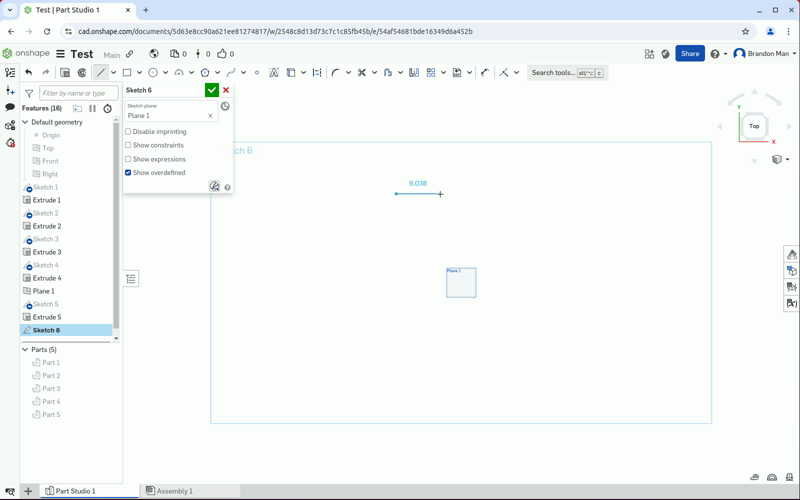
key_up(shift)
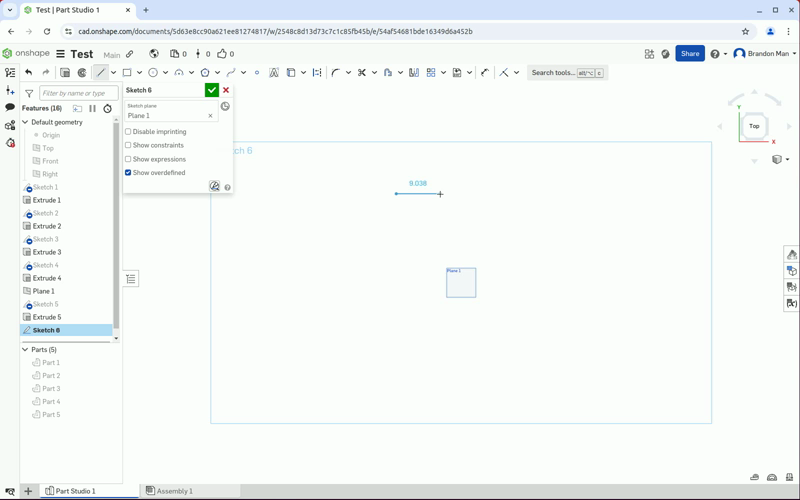
key_down(shift)
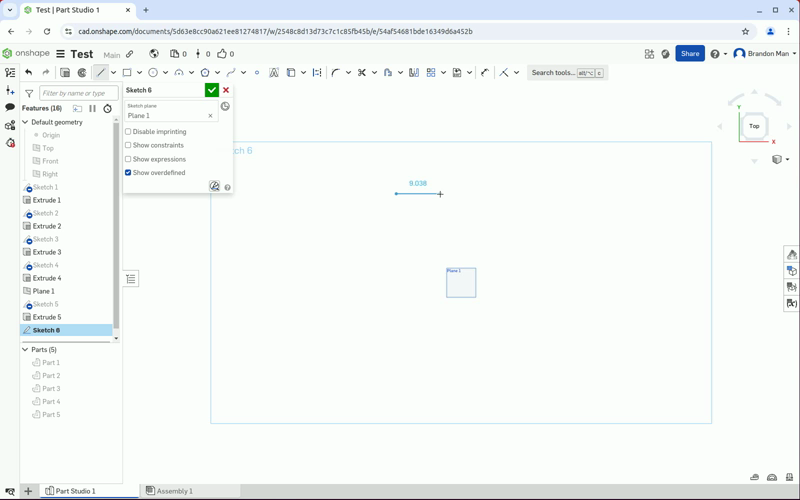
mouse_move(470, 193)
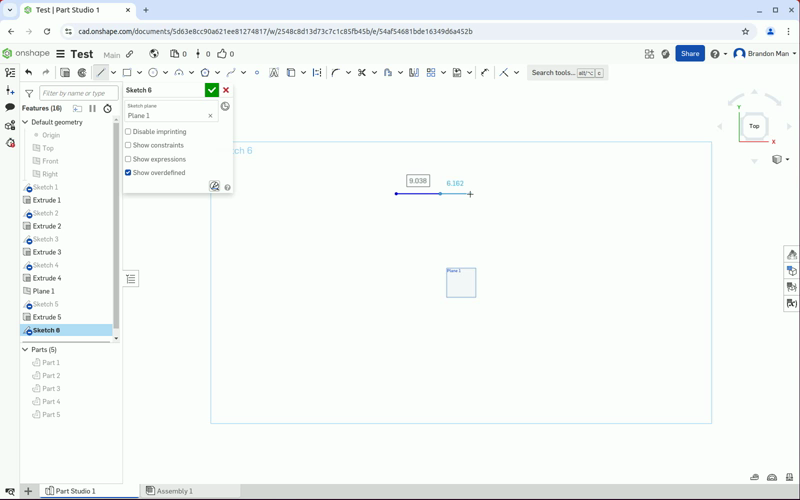
mouse_move(440, 174)
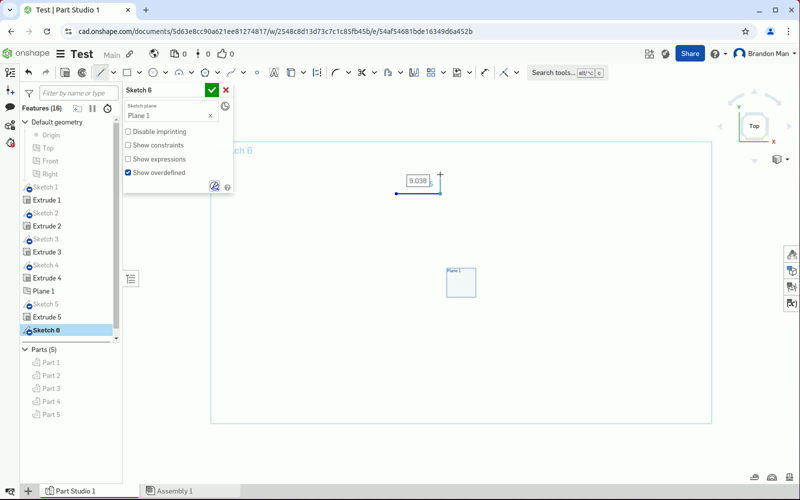
click(440, 174)
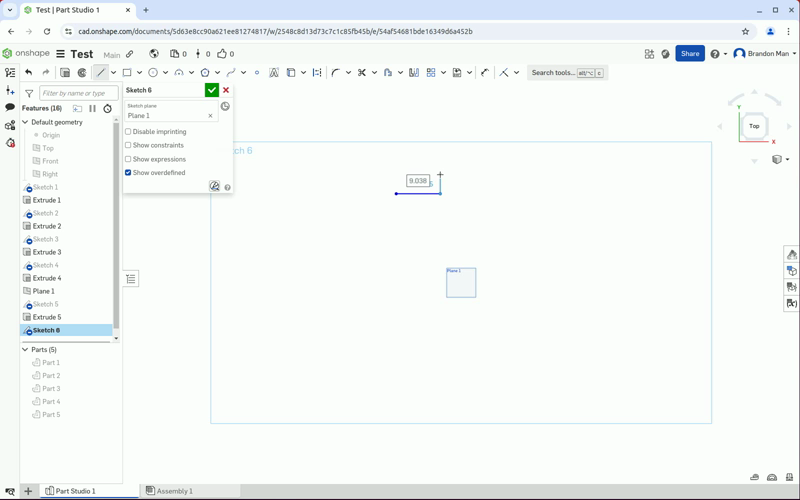
key_up(shift)
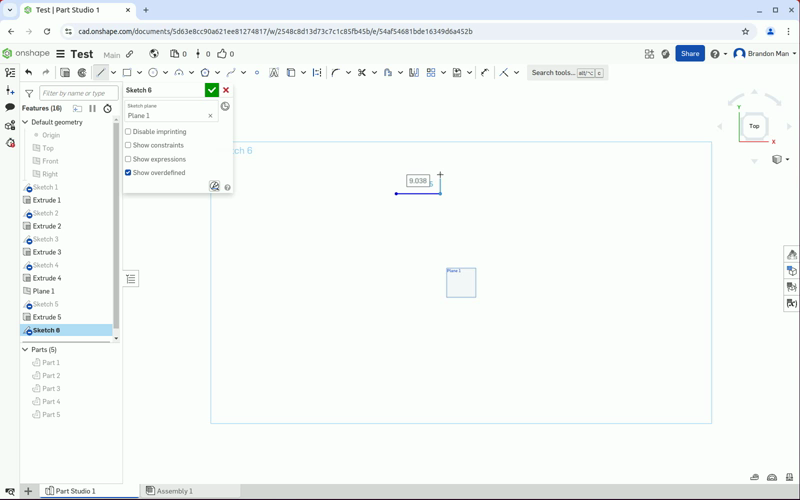
key_down(shift)
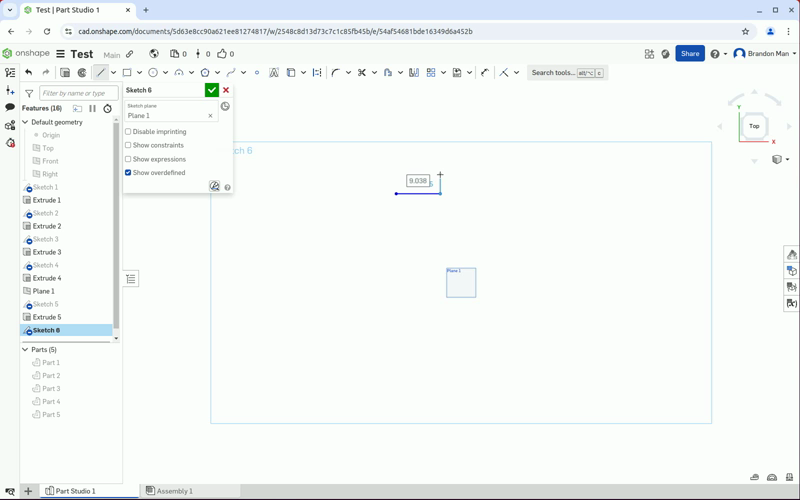
mouse_move(470, 174)
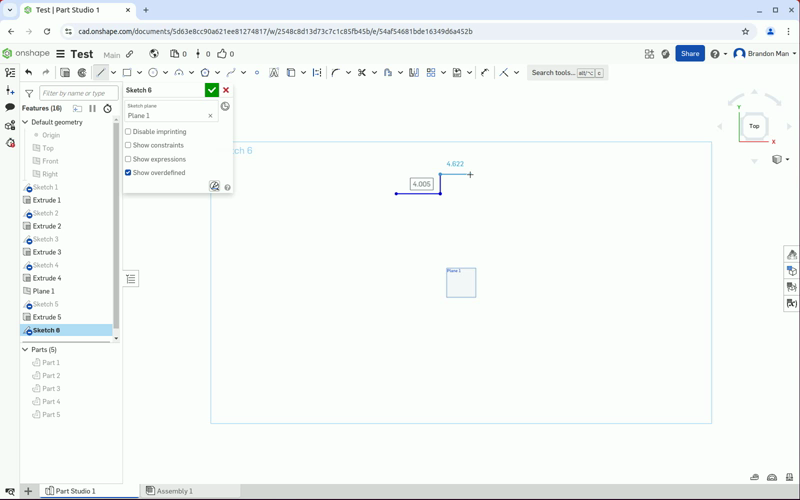
mouse_move(396, 174)
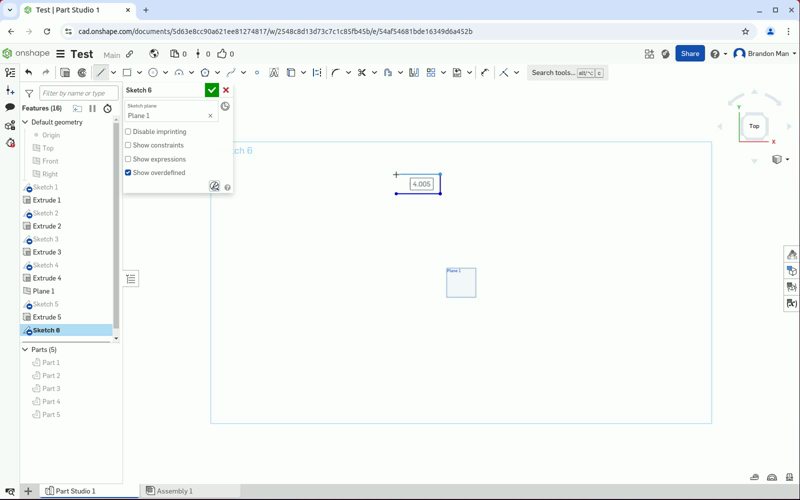
click(396, 174)
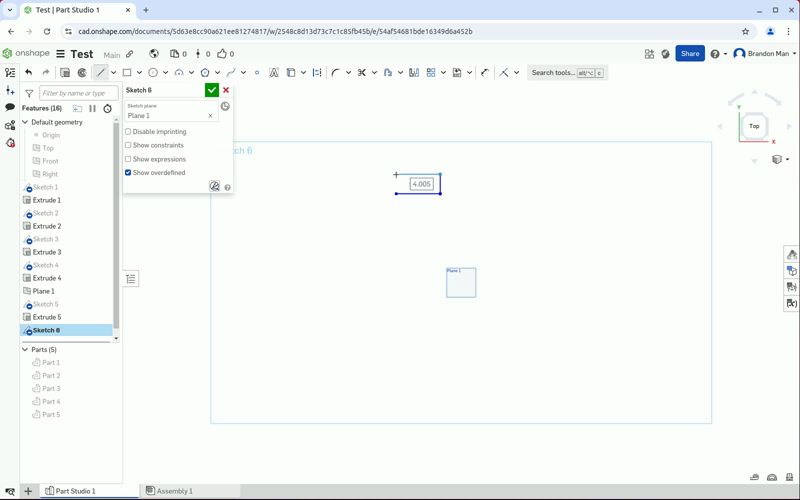
key_up(shift)
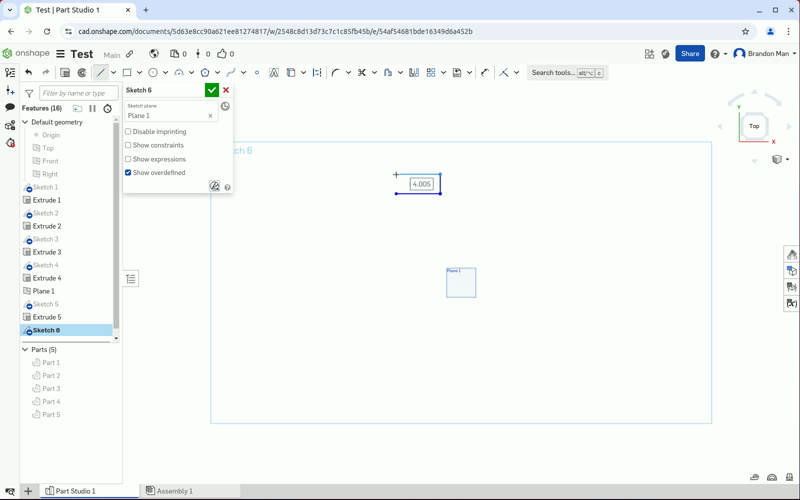
mouse_move(426, 174)
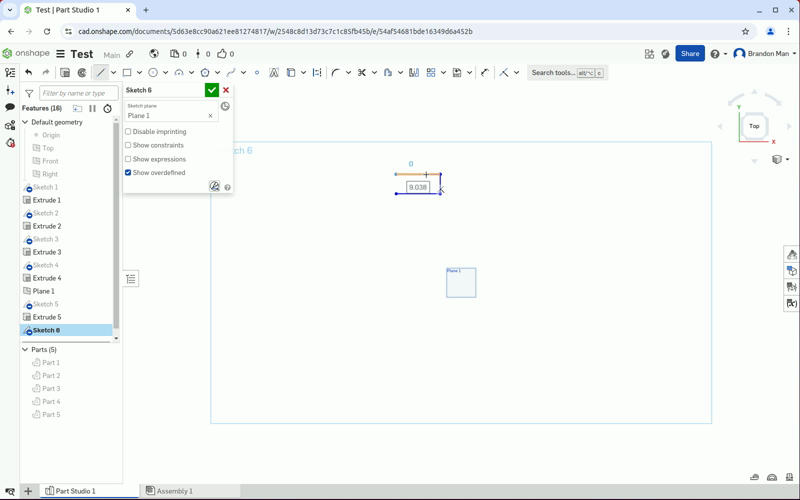
key_down(shift)
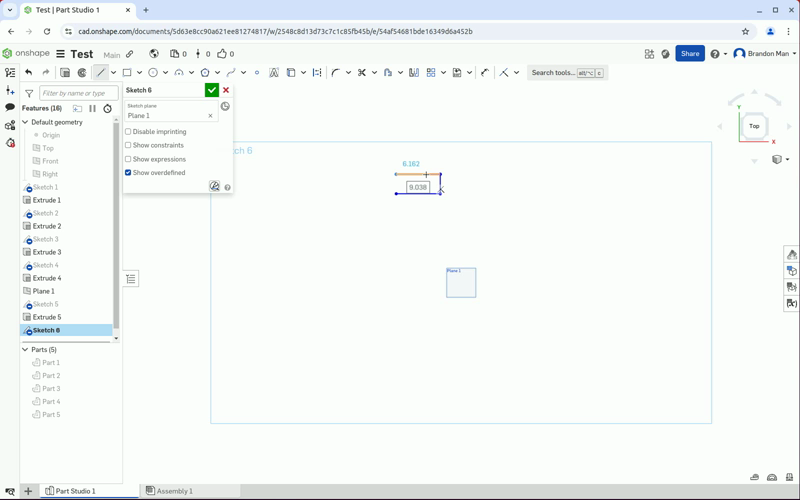
mouse_move(396, 193)
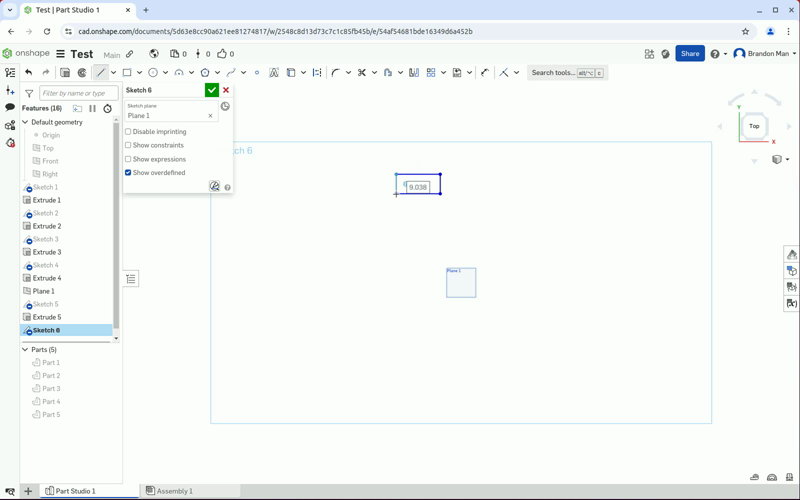
key_up(shift)
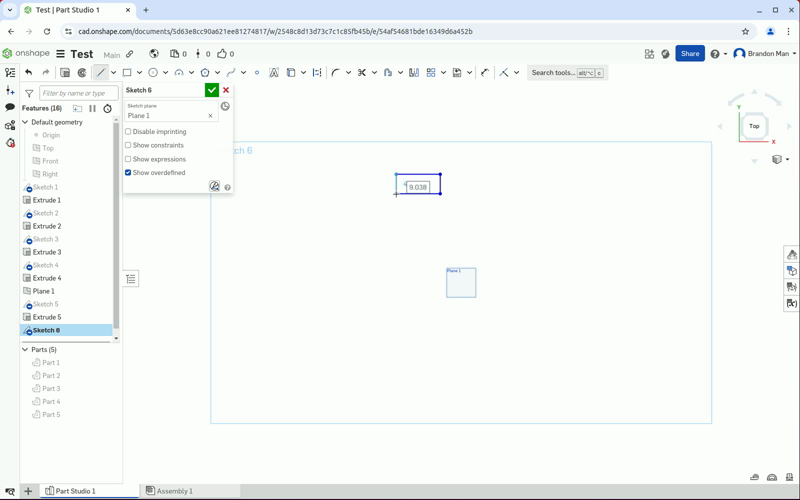
click(396, 193)
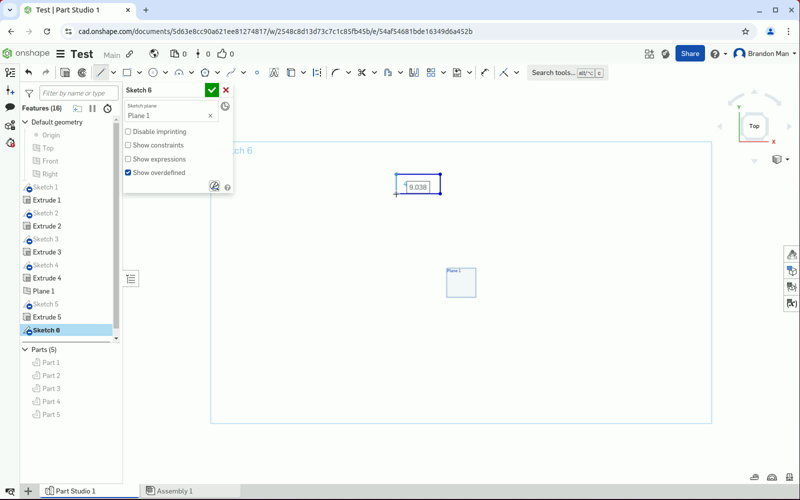
key(esc)
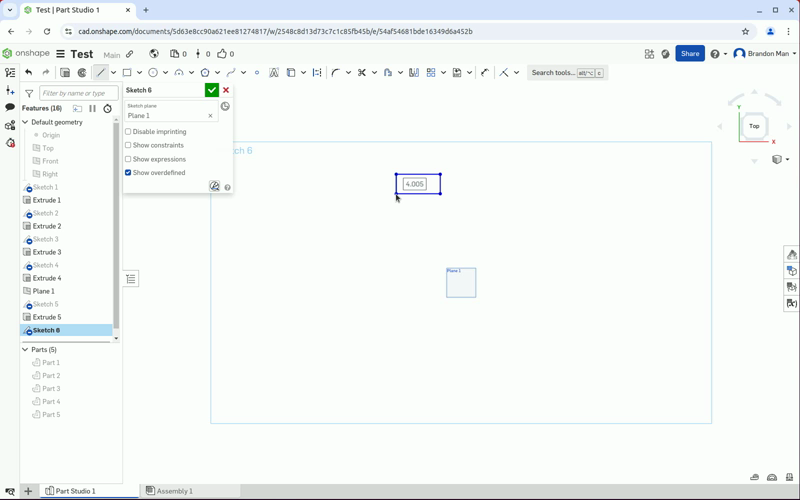
mouse_move(415, 192)
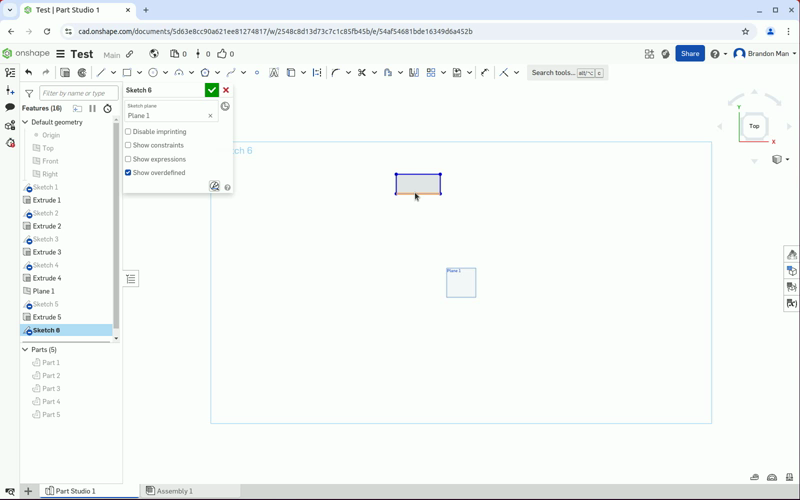
scroll(6)
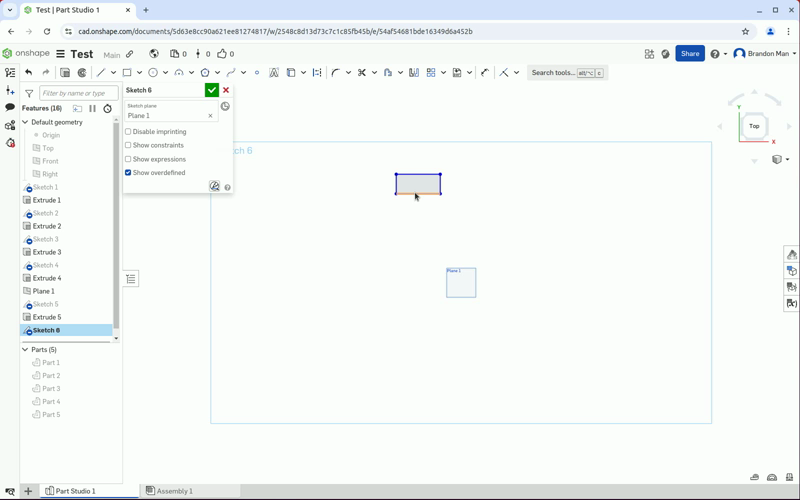
scroll(6)
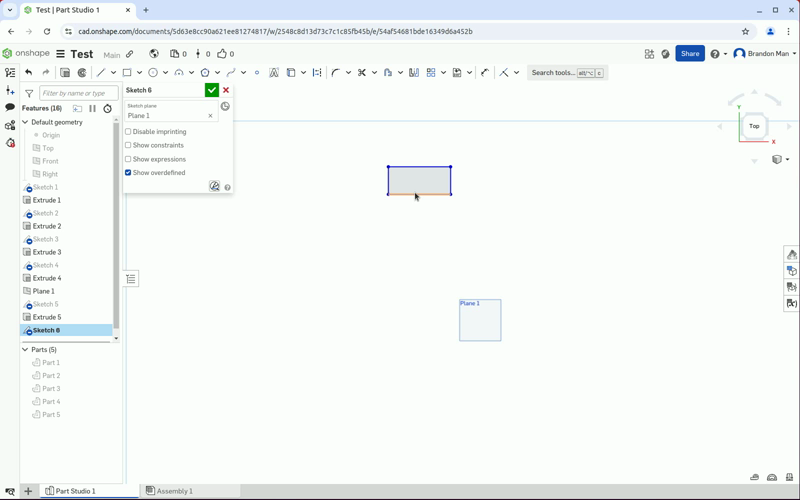
scroll(6)
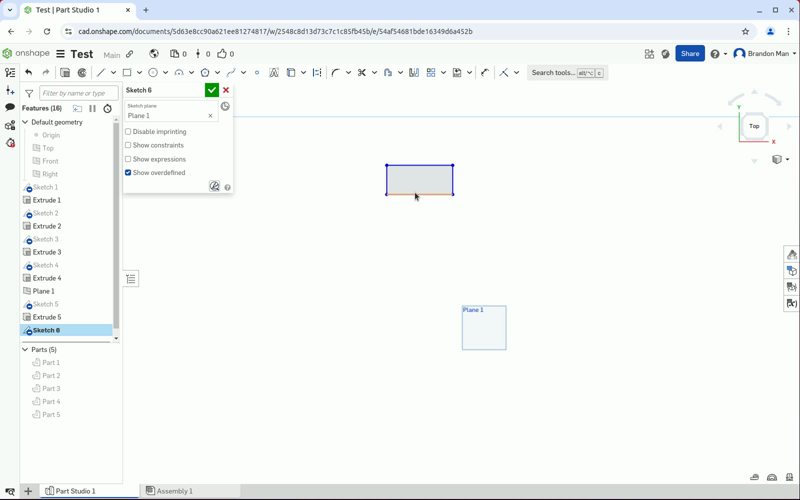
scroll(6)
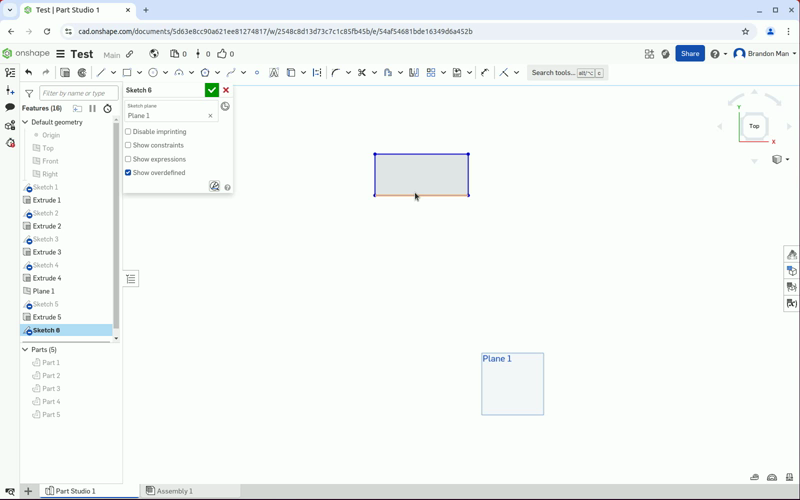
scroll(6)
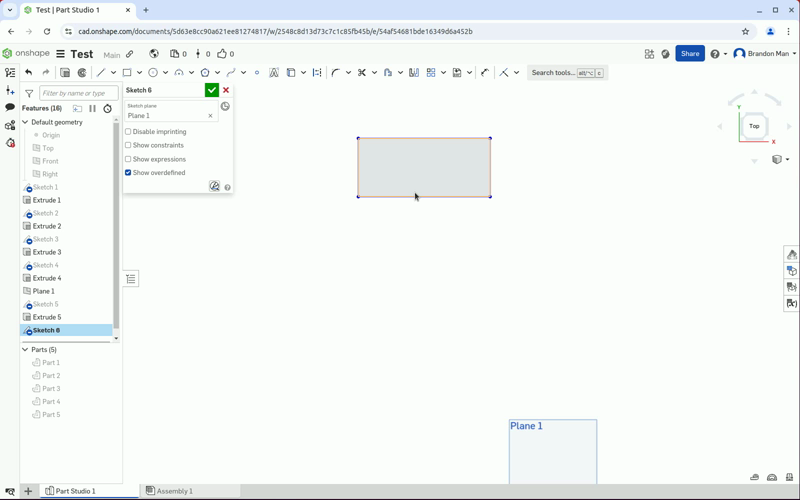
scroll(6)
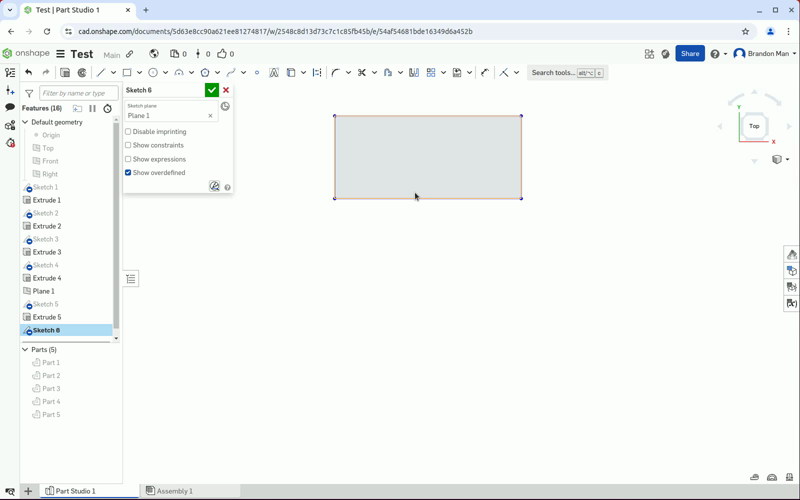
scroll(6)
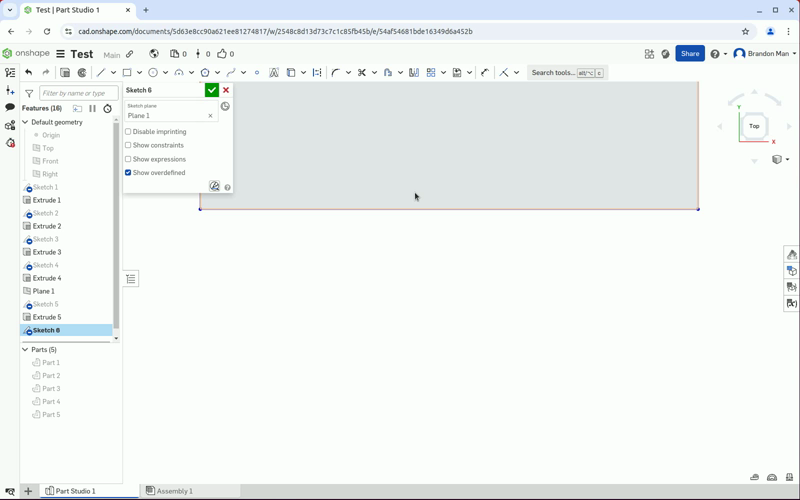
click(415, 192)
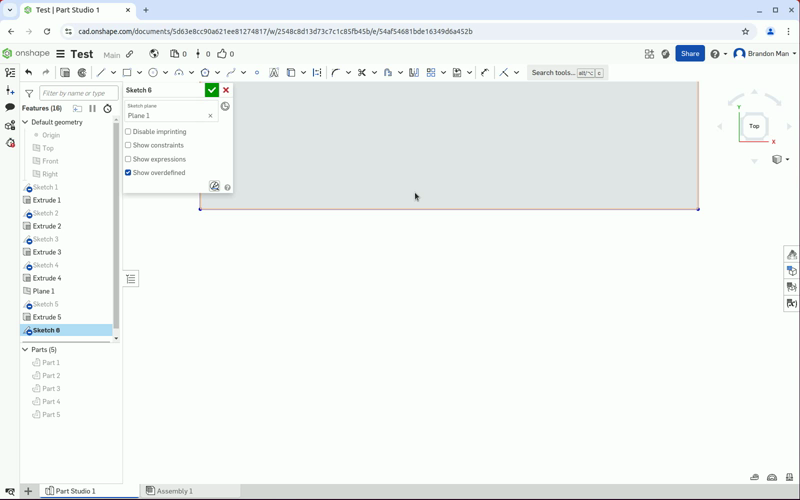
scroll(-6)
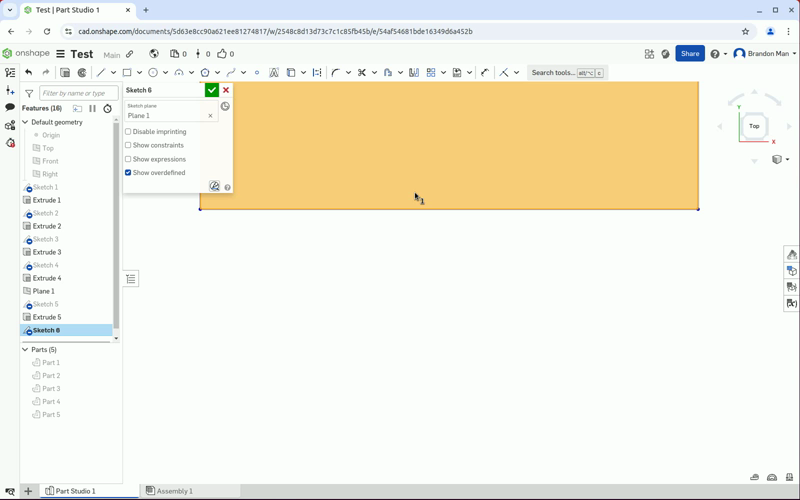
scroll(-6)
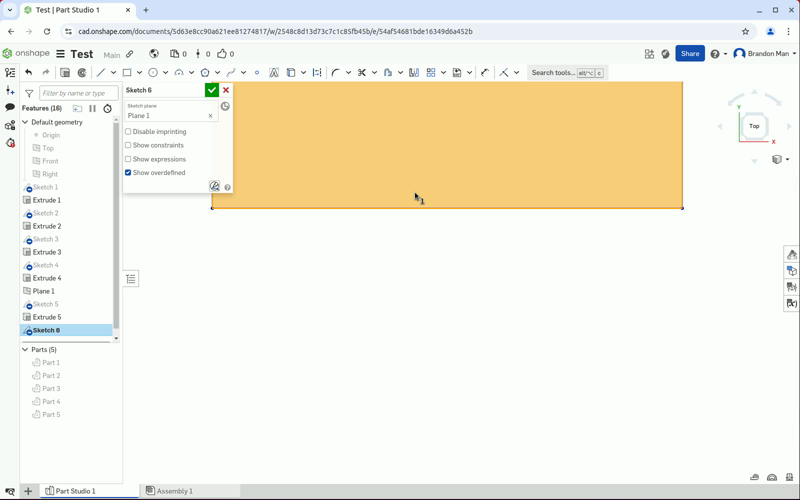
scroll(-6)
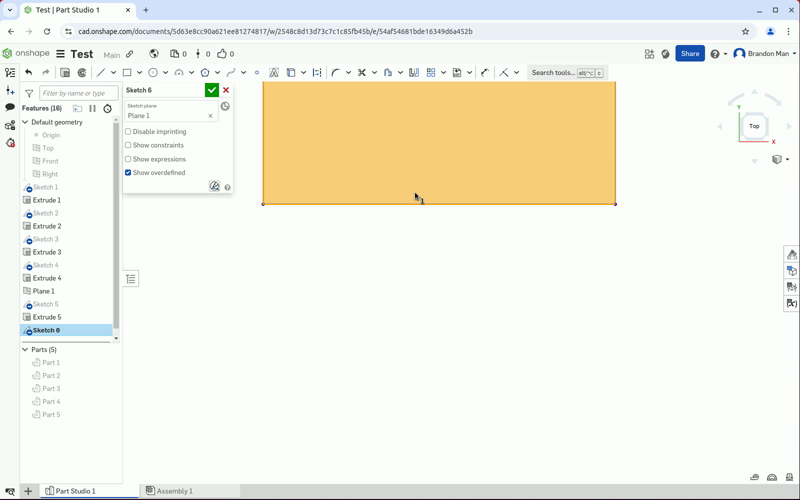
scroll(-6)
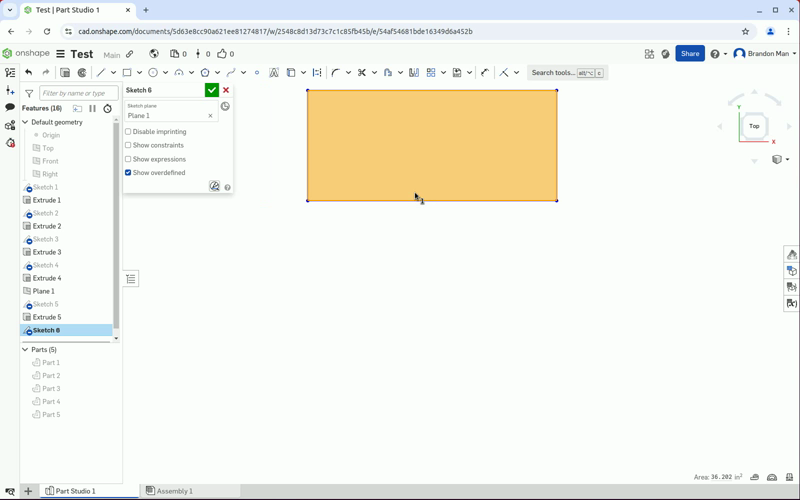
scroll(-6)
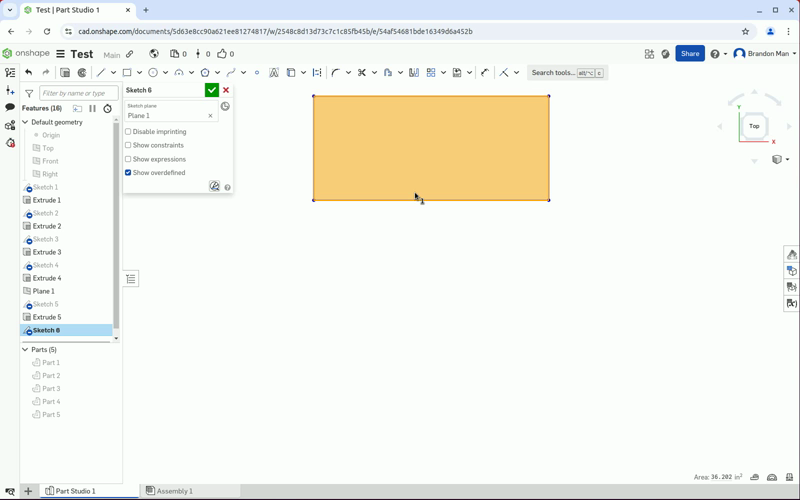
scroll(-6)
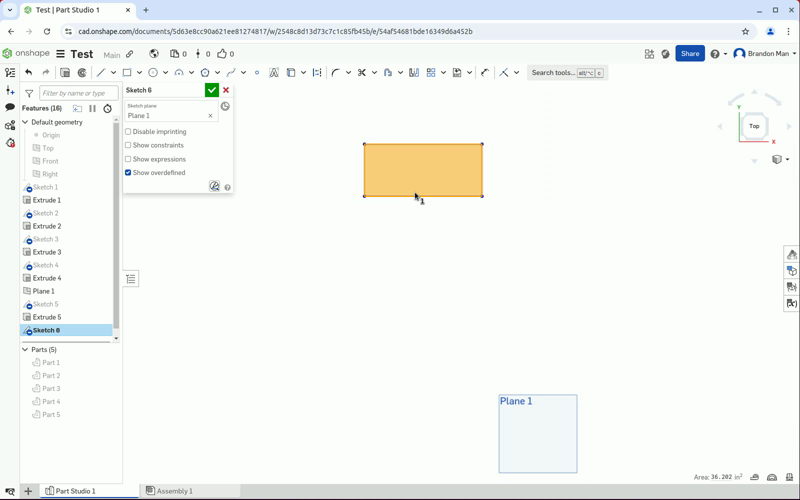
scroll(-6)
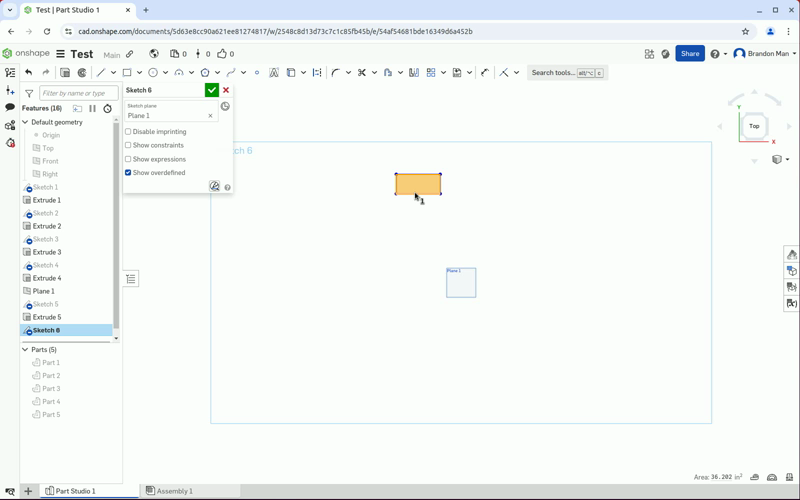
mouse_move(73, 352)
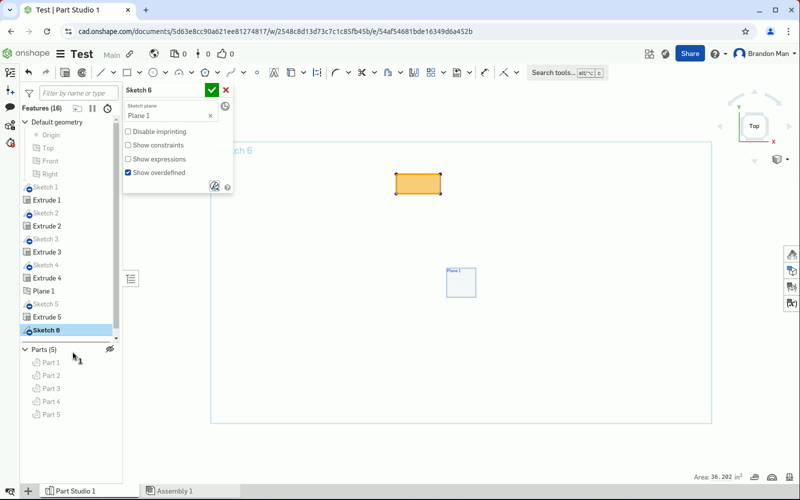
key(shift+y)
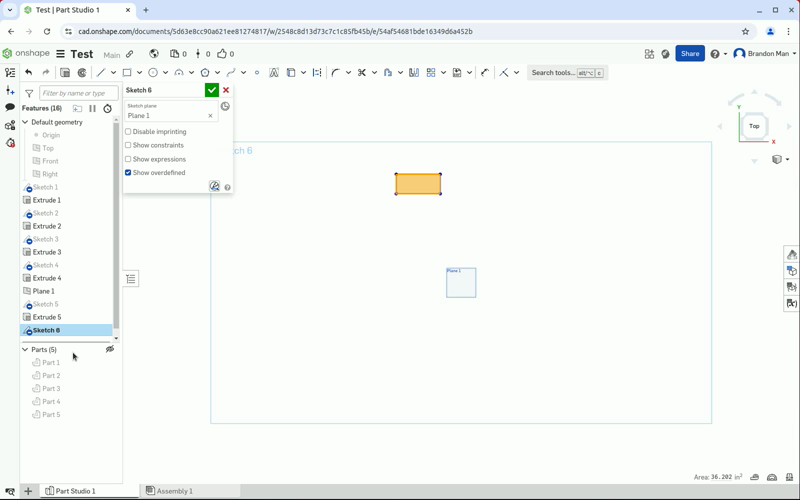
key(shift+e)
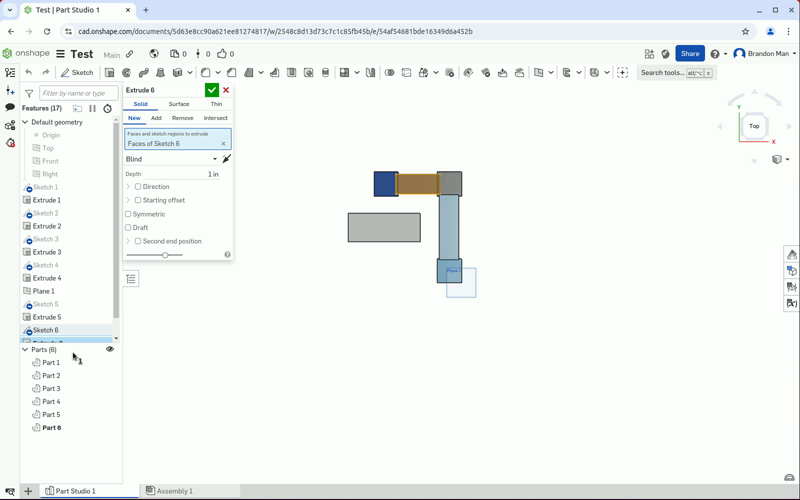
mouse_move(143, 106)
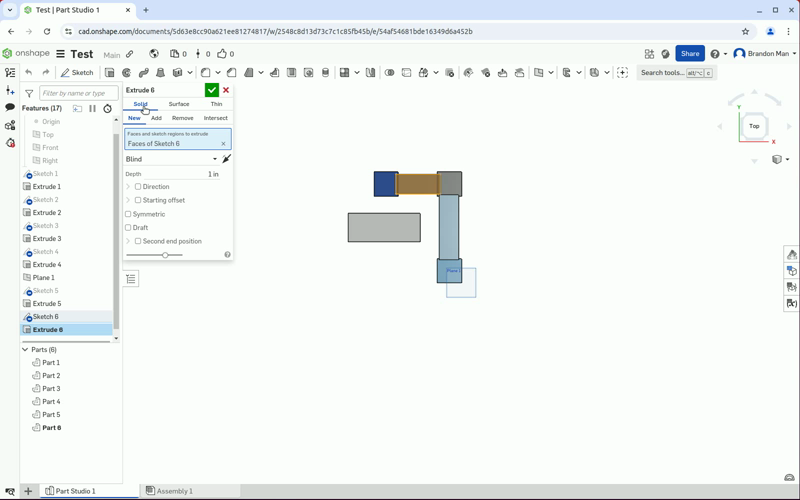
click(143, 106)
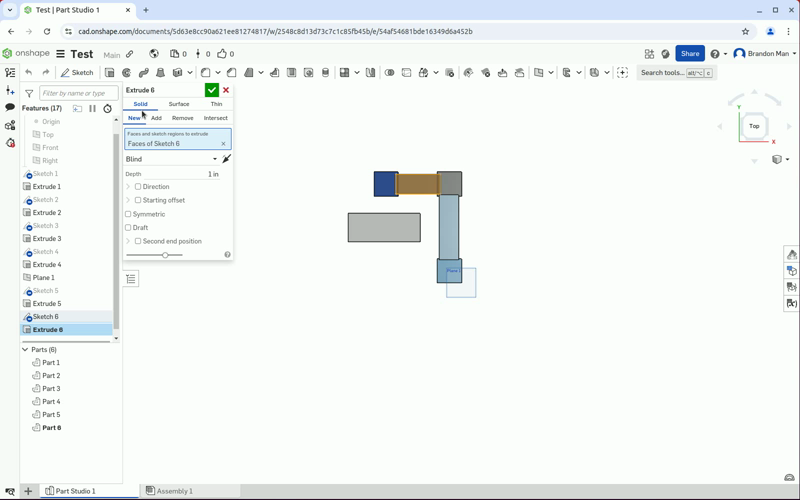
mouse_move(137, 120)
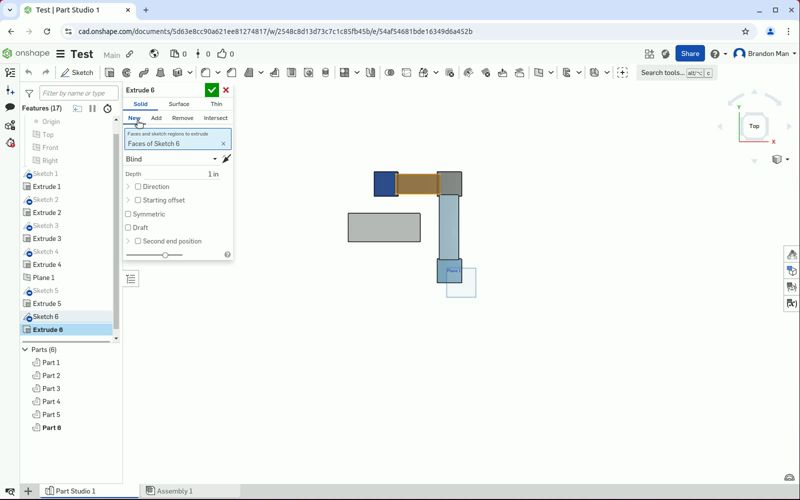
click(137, 120)
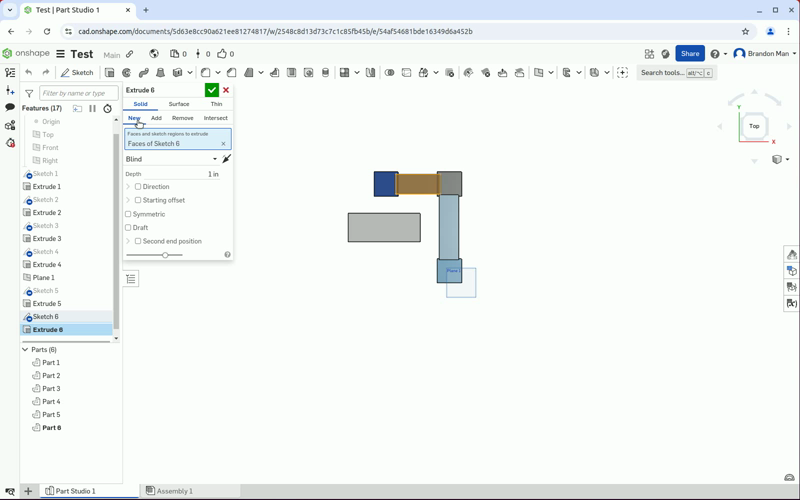
key(tab, 4)
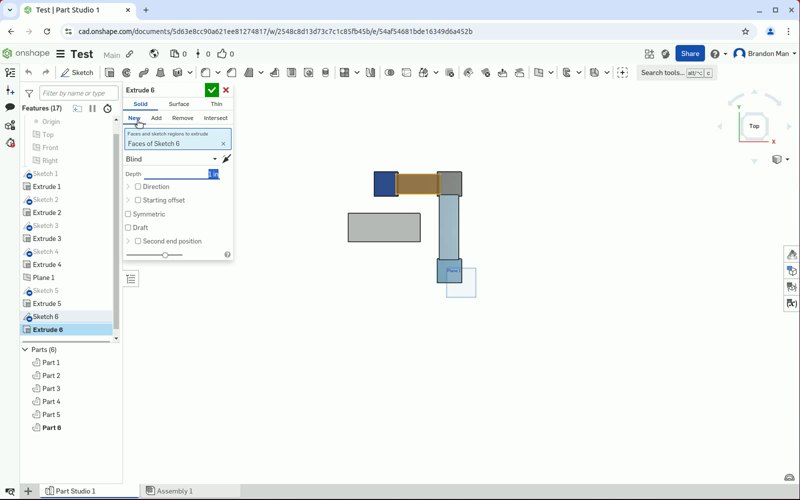
text(-0.963)
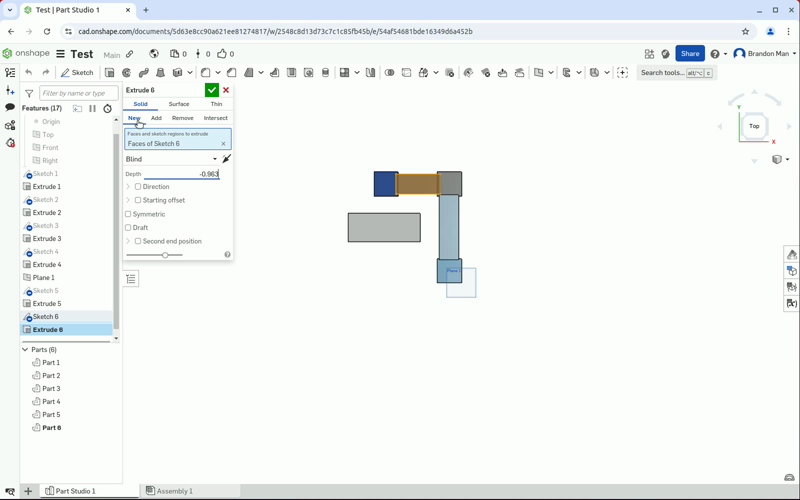
key(enter)
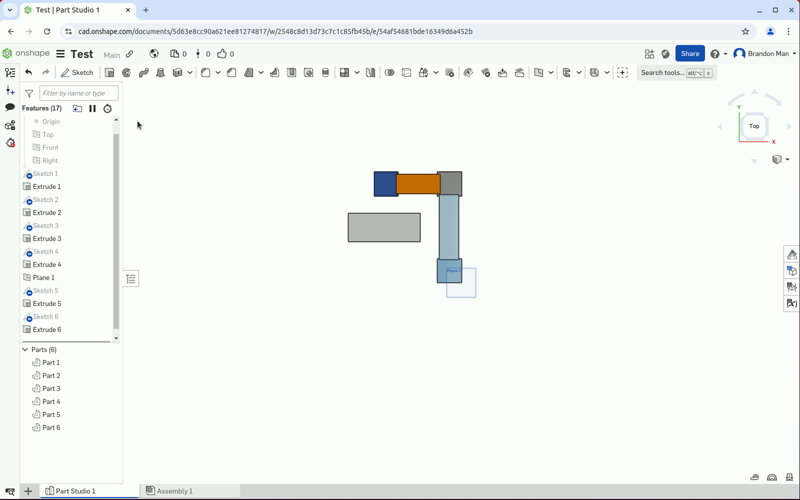
key(shift+h)
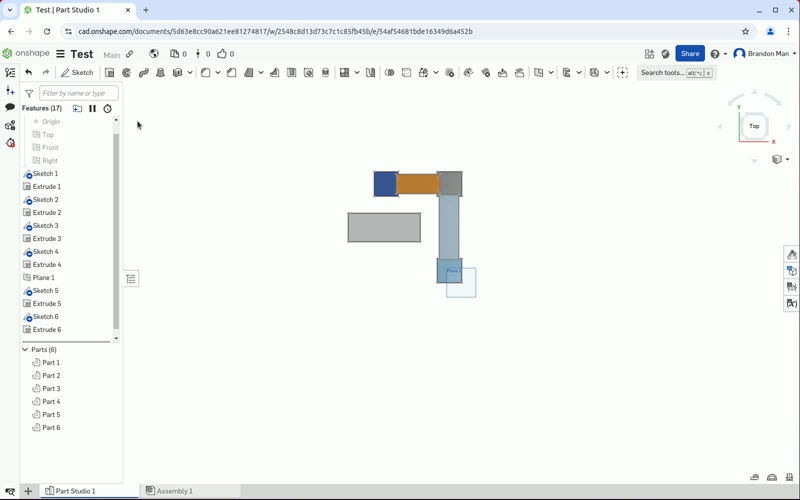
key(shift+h)
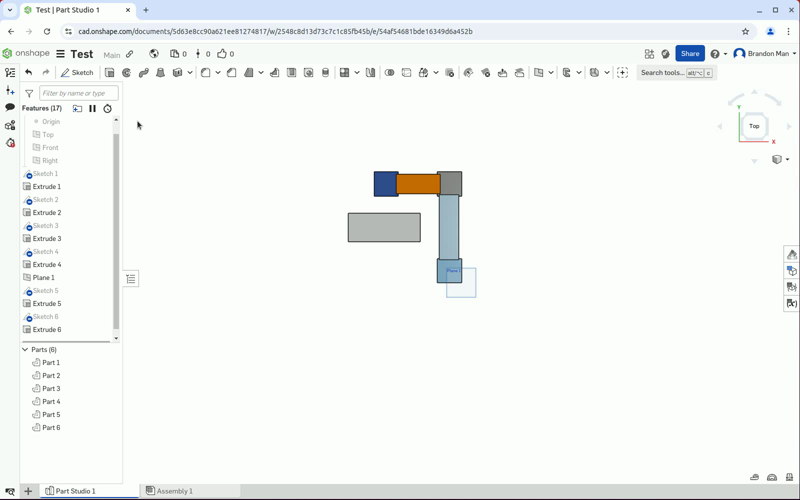
mouse_move(69, 176)
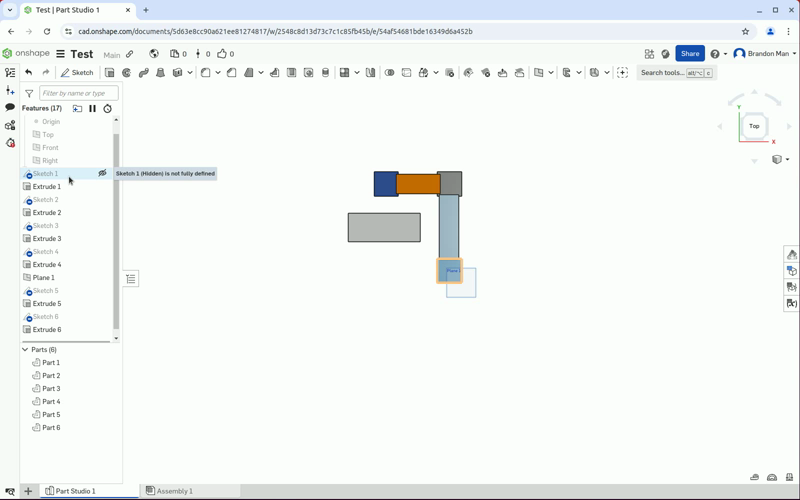
click(69, 176)
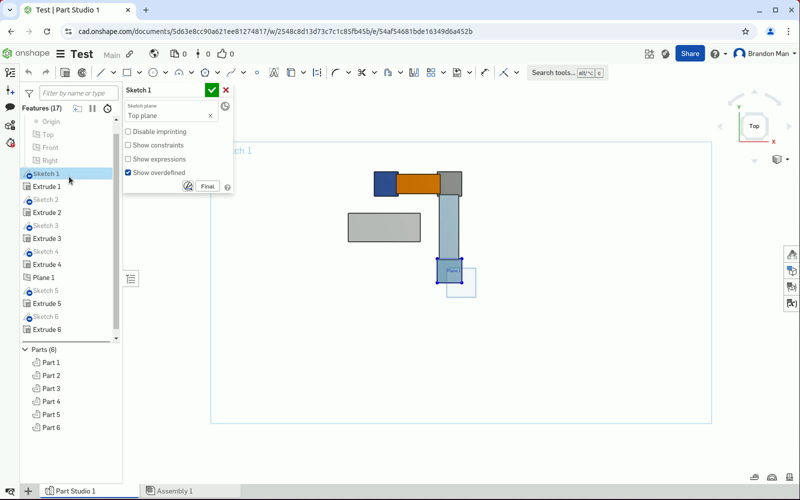
mouse_move(229, 92)
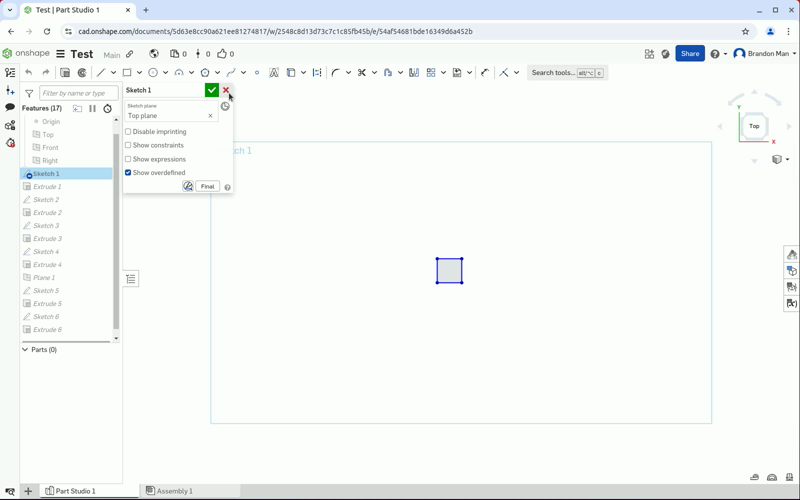
click(229, 92)
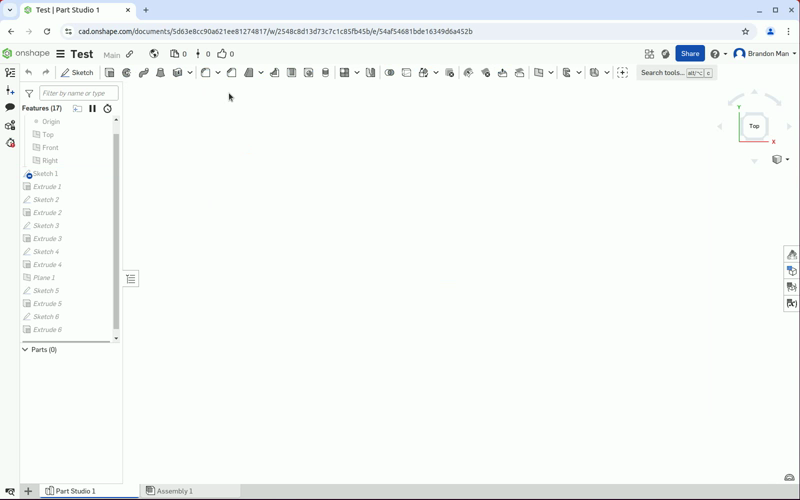
key(shift+s)
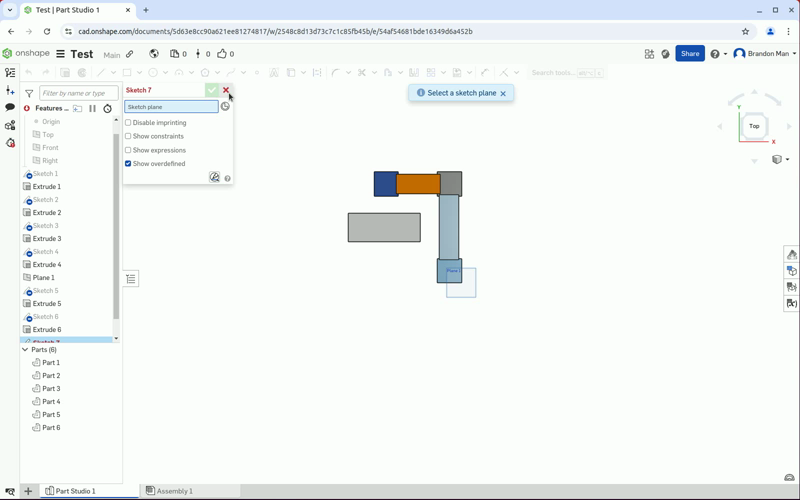
mouse_move(69, 267)
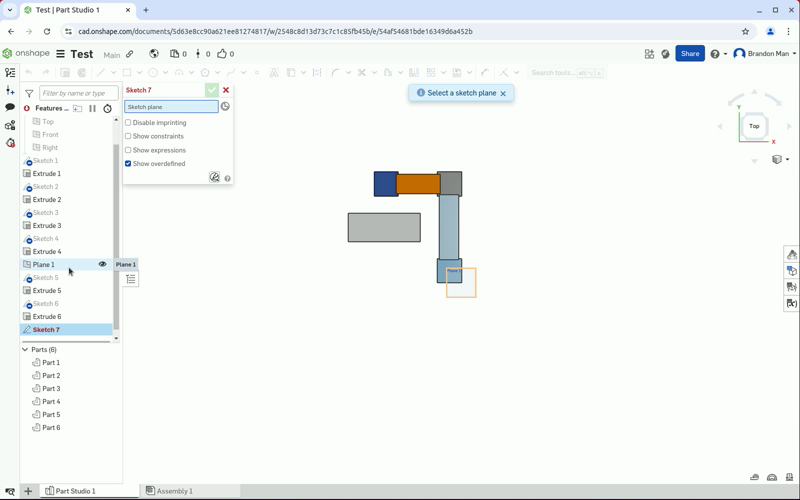
click(69, 267)
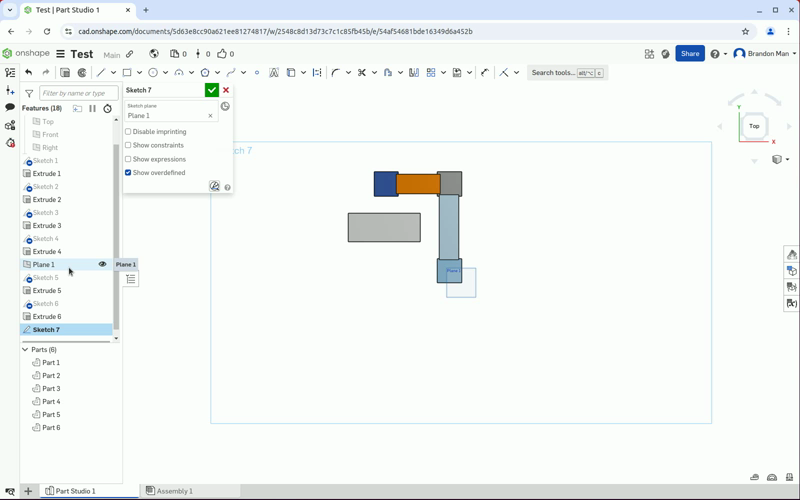
mouse_move(73, 352)
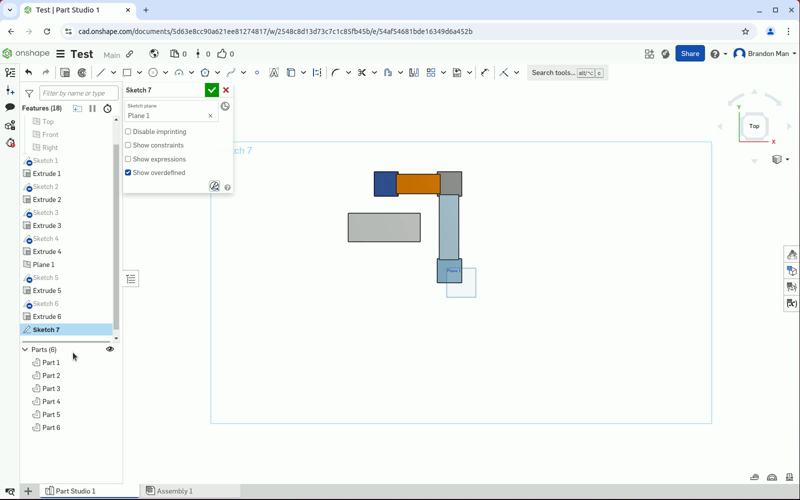
key(y)
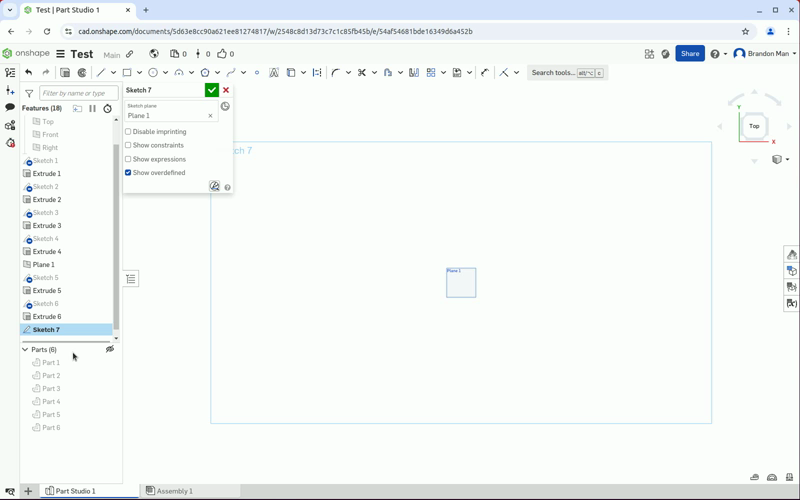
key(l)
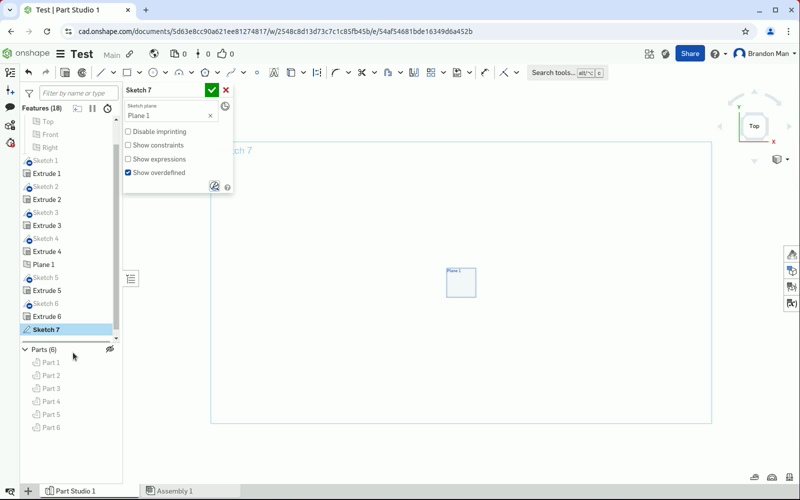
key_down(shift)
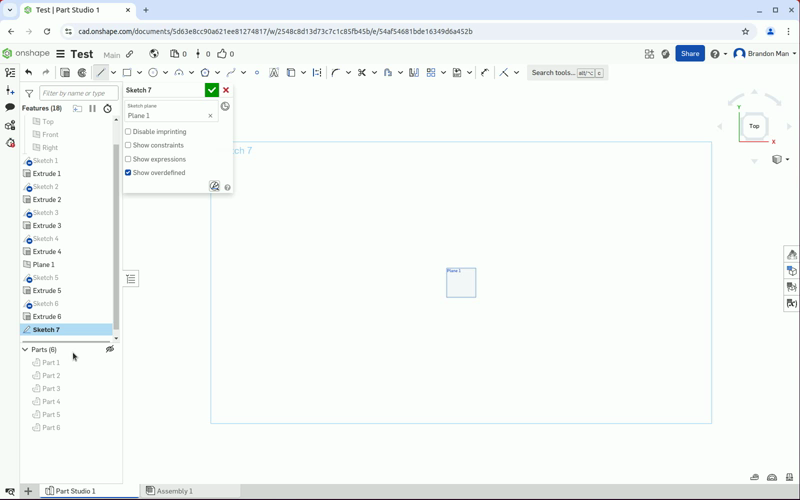
mouse_move(379, 191)
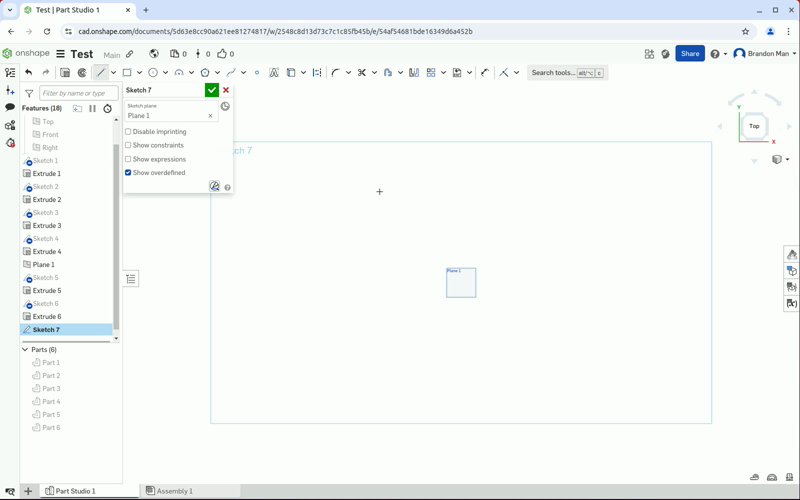
click(379, 191)
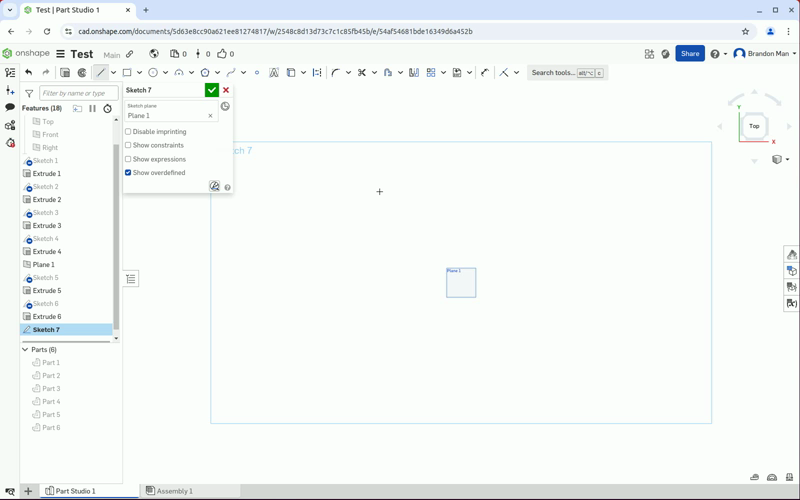
key_up(shift)
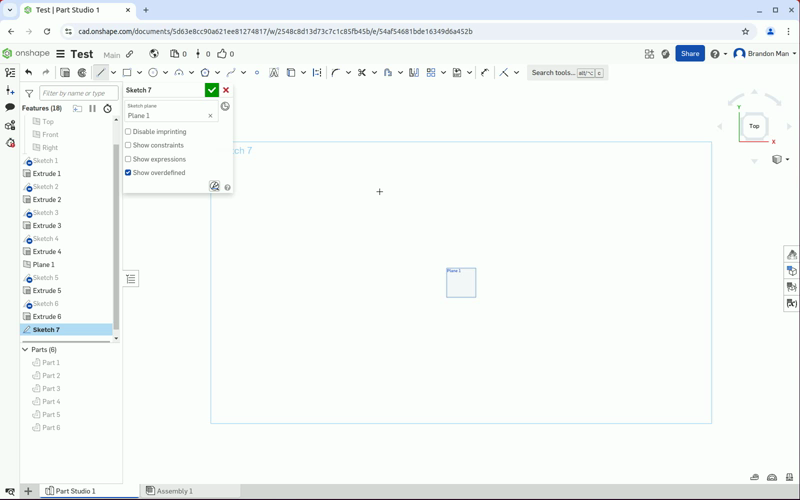
key_down(shift)
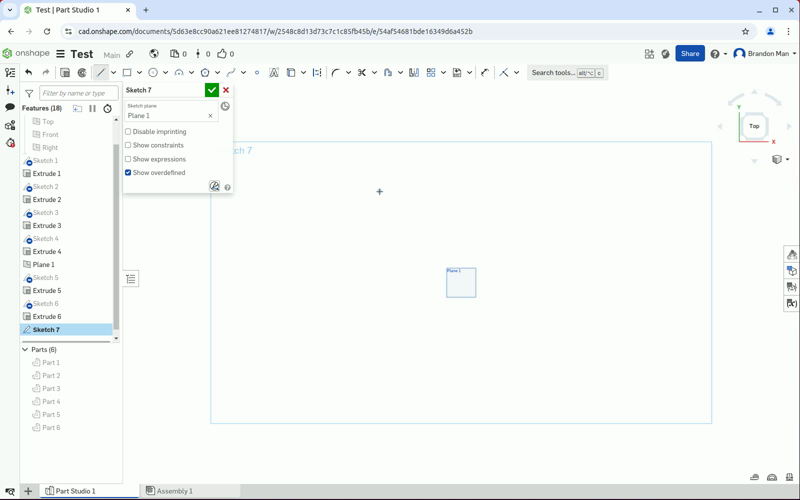
mouse_move(409, 191)
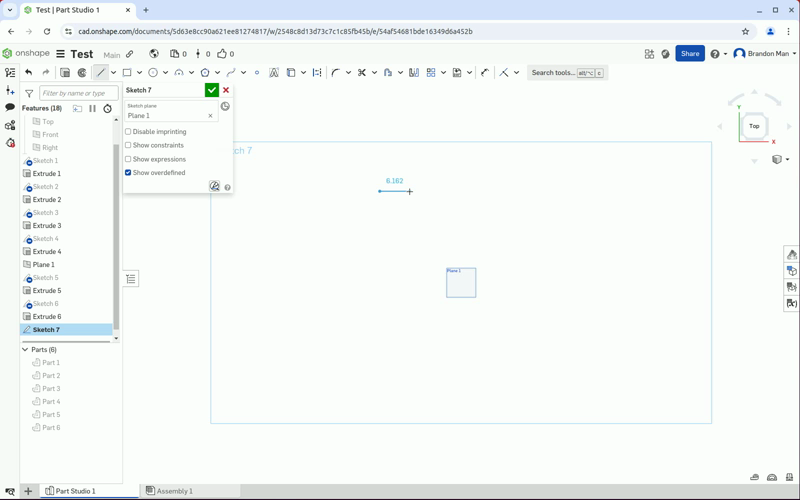
mouse_move(395, 191)
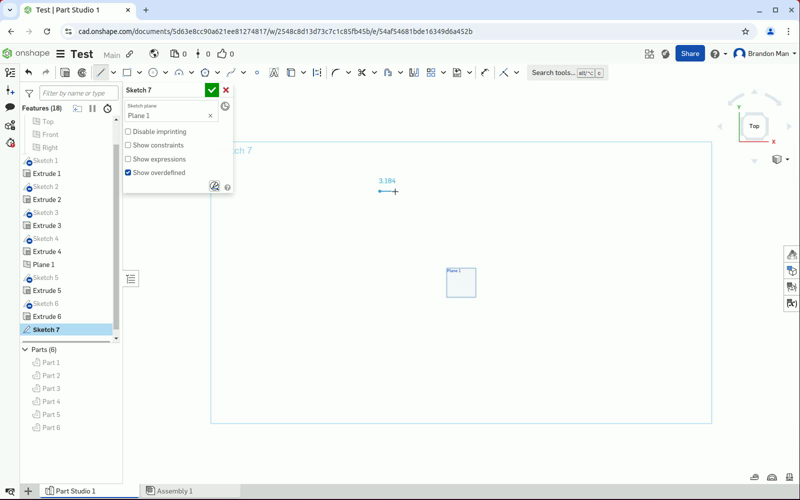
click(395, 191)
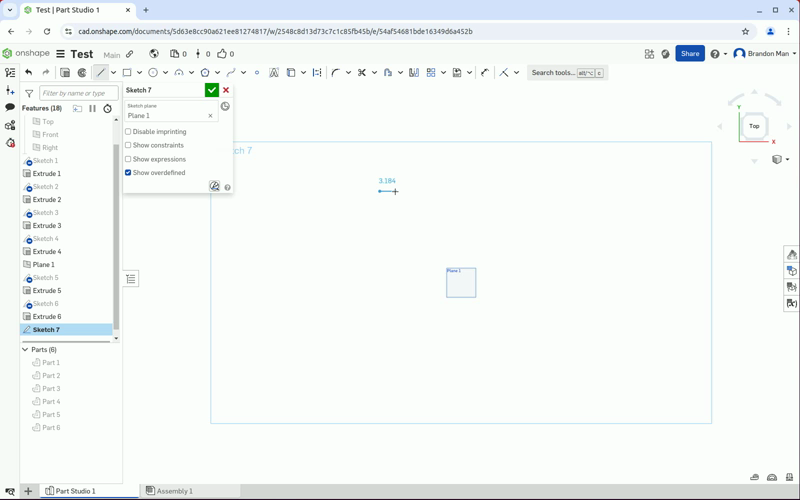
key_up(shift)
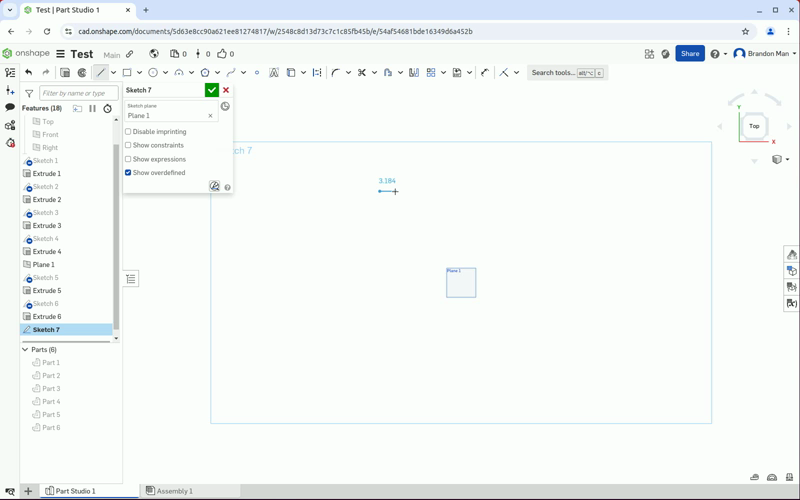
key_down(shift)
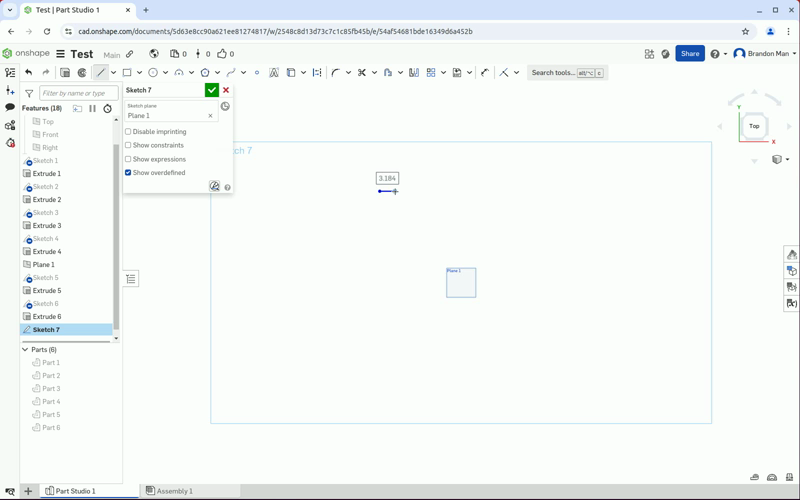
mouse_move(425, 191)
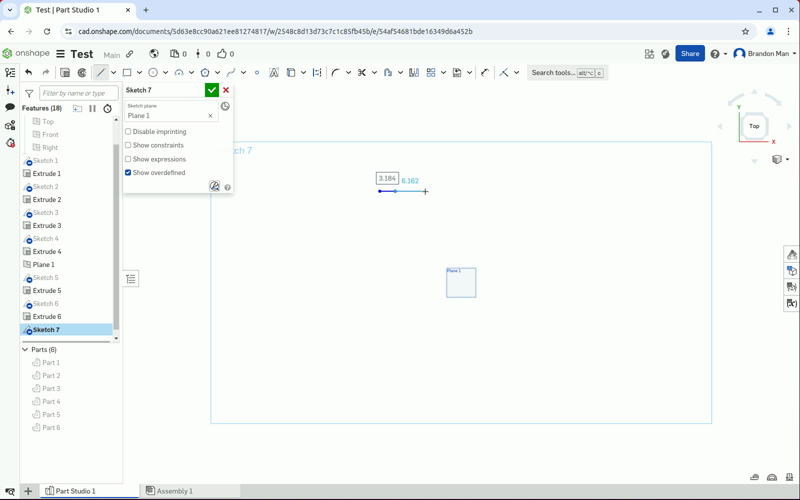
mouse_move(395, 176)
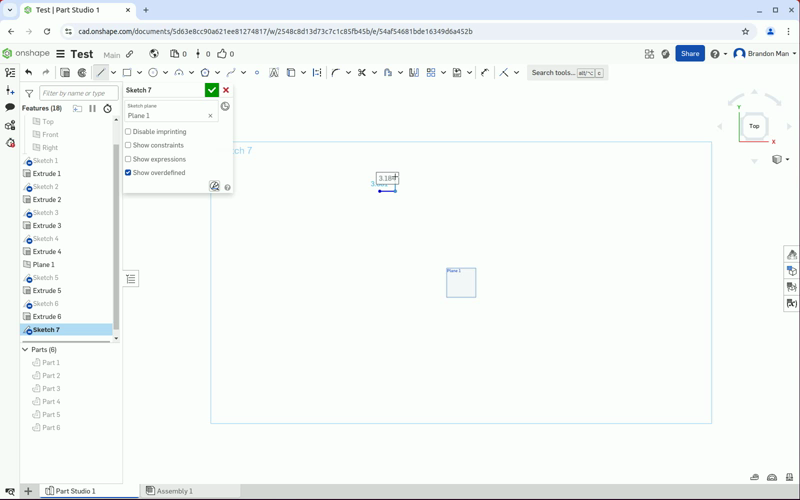
click(395, 176)
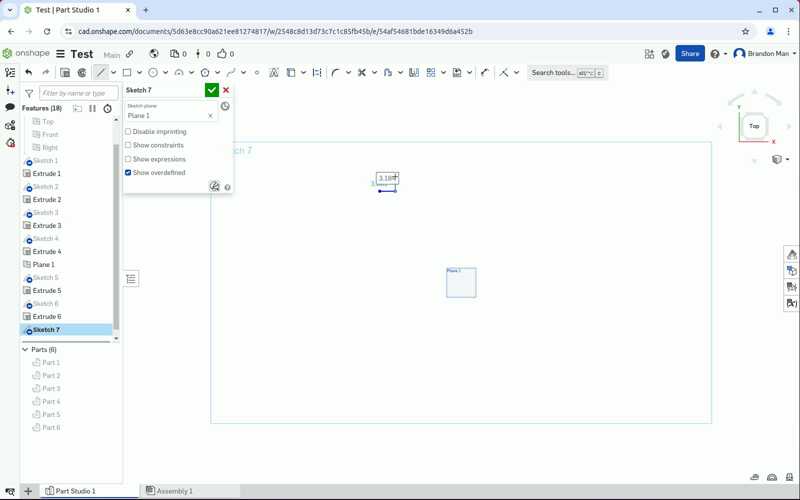
key_up(shift)
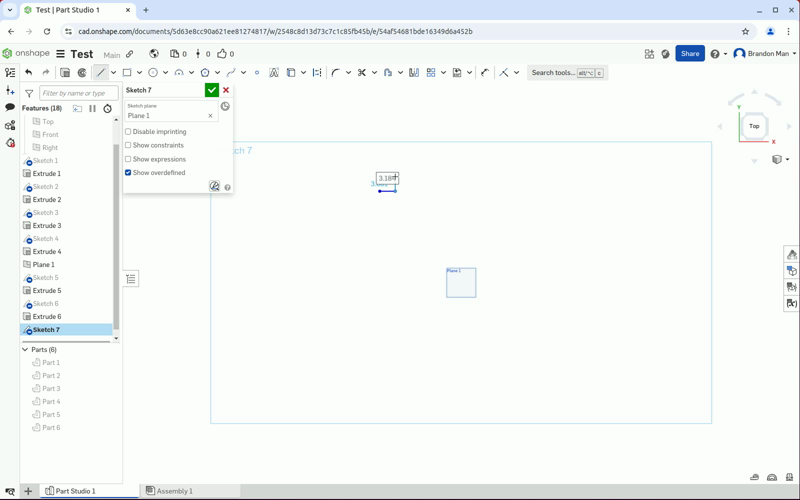
key_down(shift)
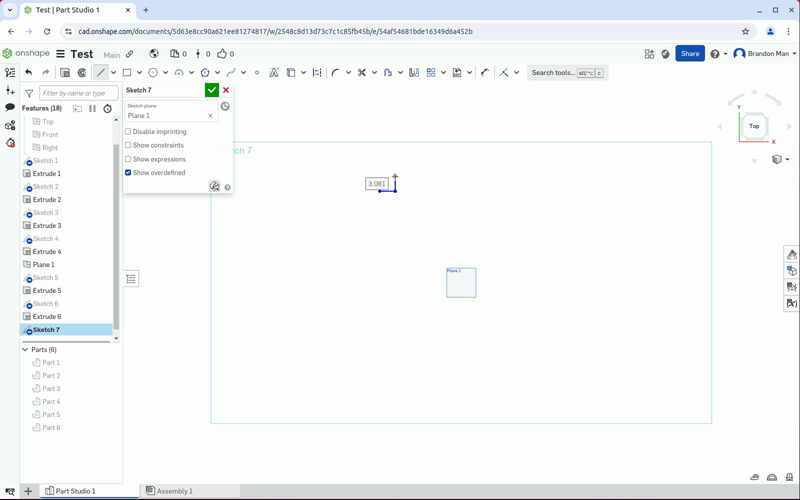
mouse_move(425, 176)
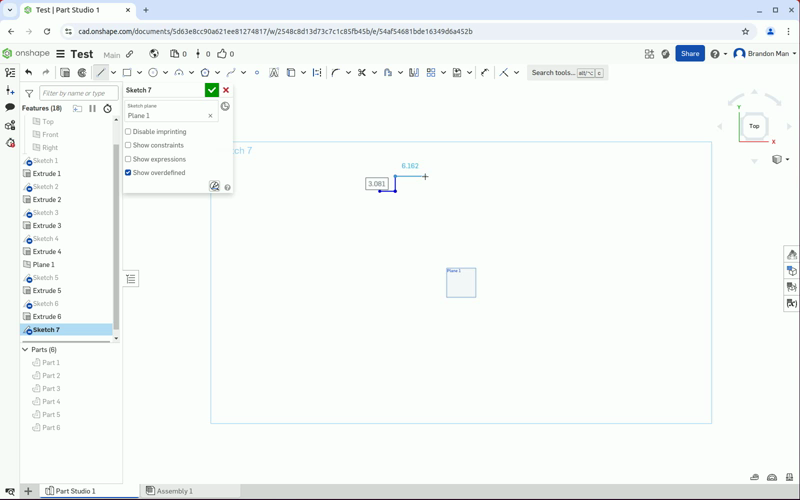
mouse_move(379, 176)
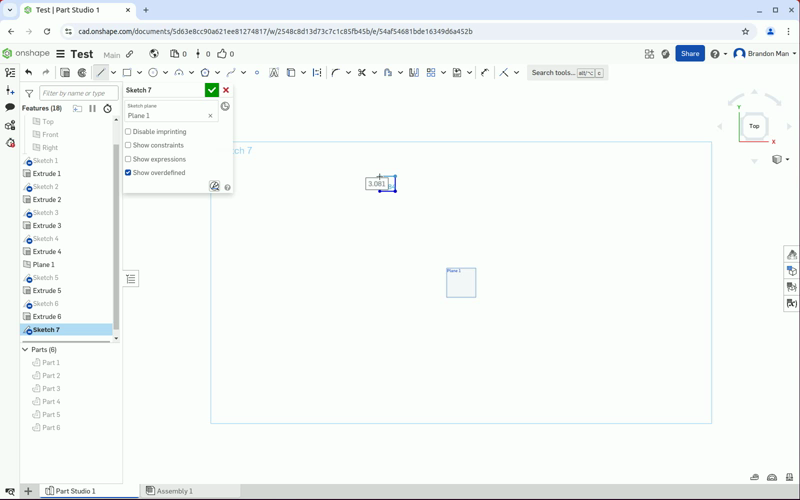
click(379, 176)
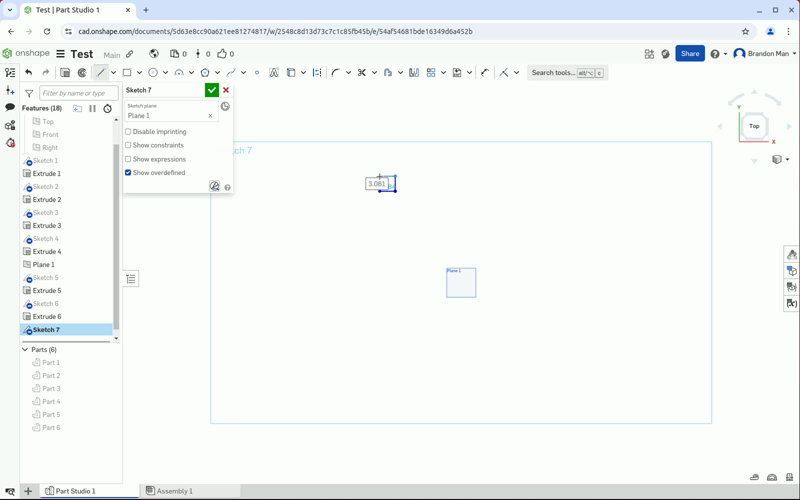
key_up(shift)
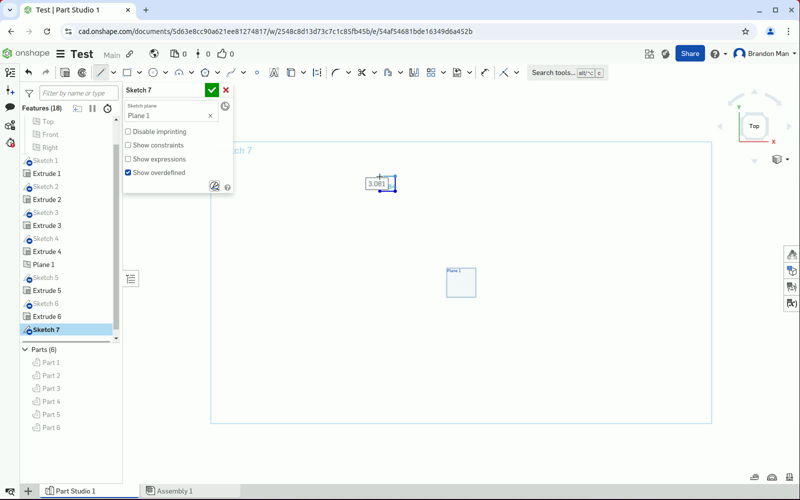
mouse_move(409, 176)
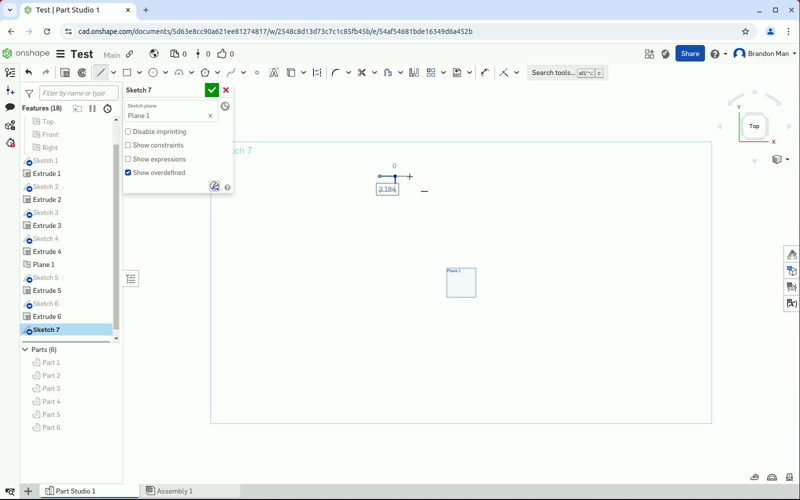
key_down(shift)
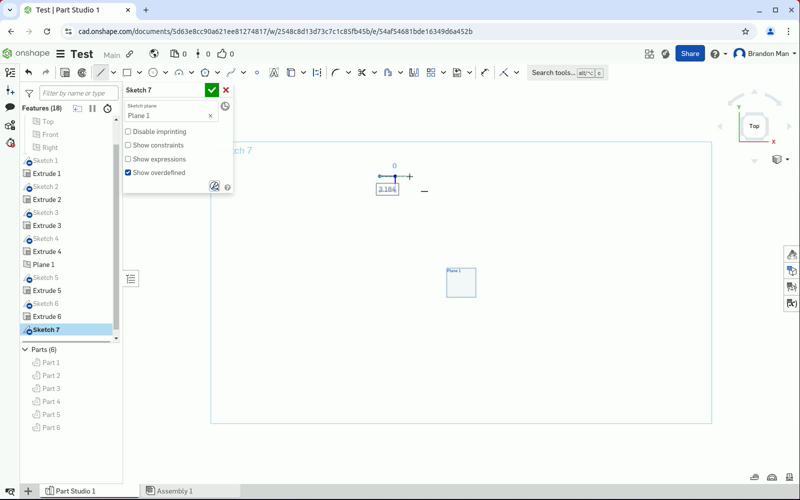
mouse_move(379, 191)
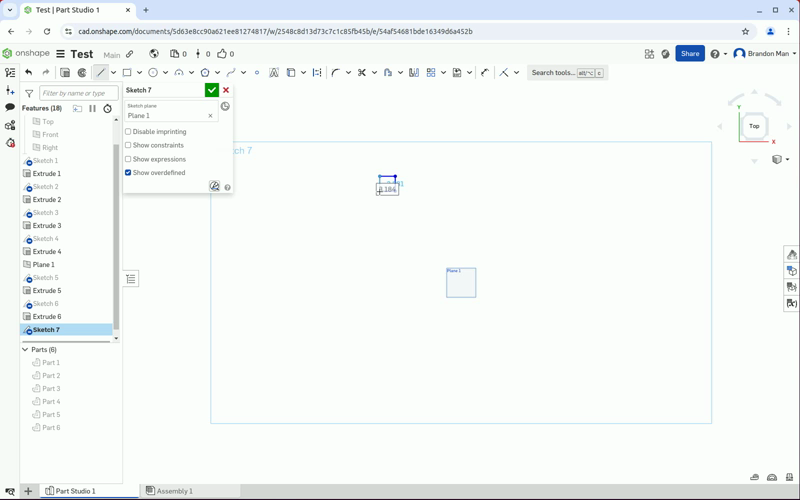
key_up(shift)
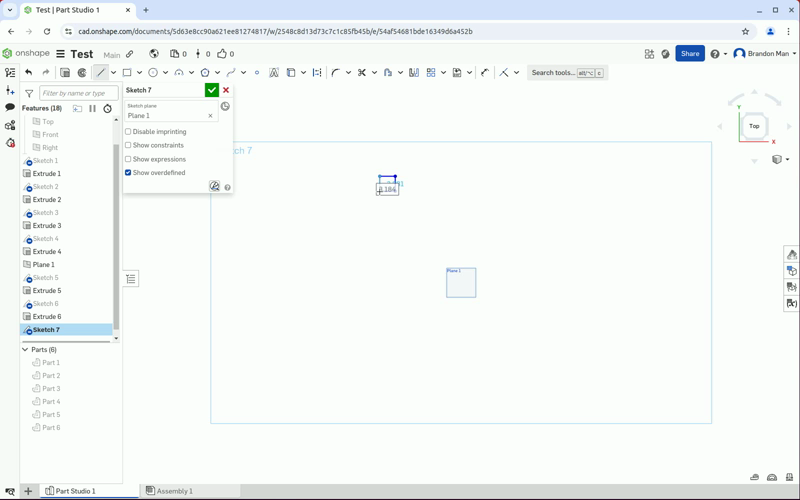
click(379, 191)
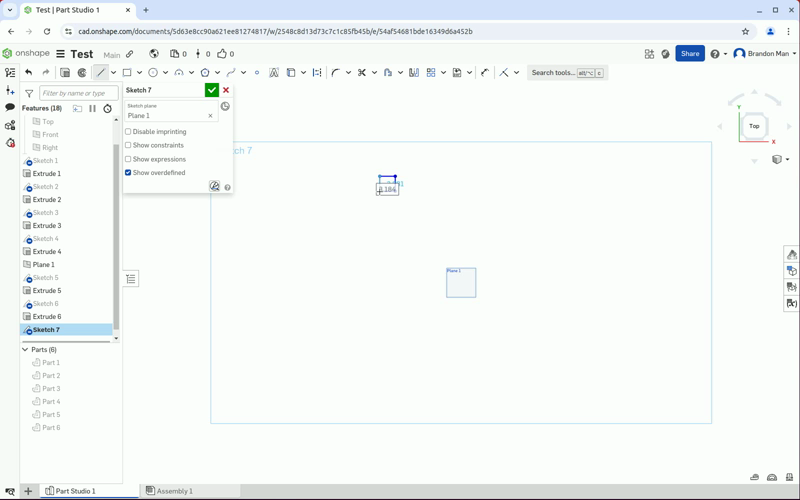
key(esc)
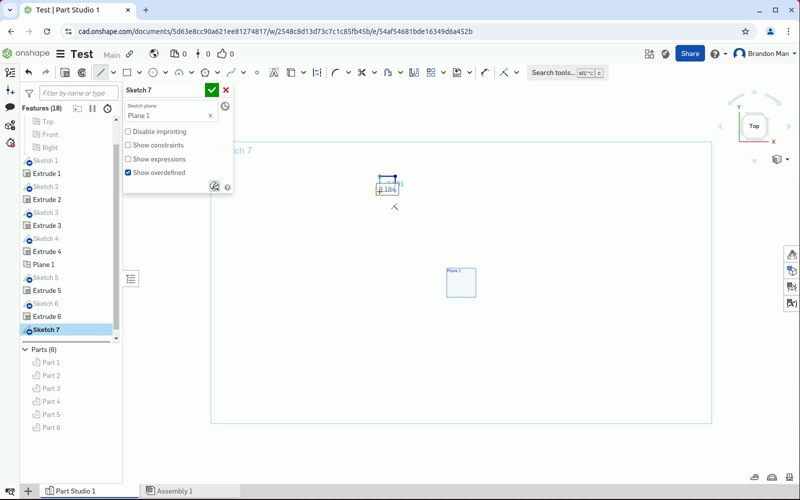
mouse_move(389, 179)
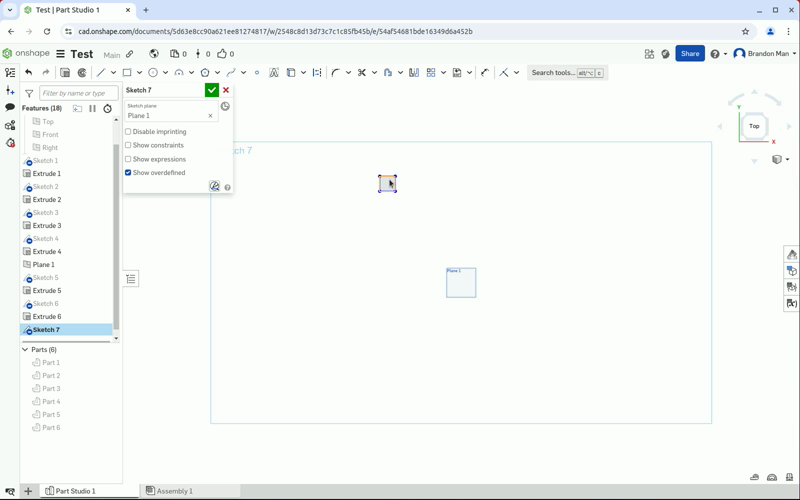
scroll(6)
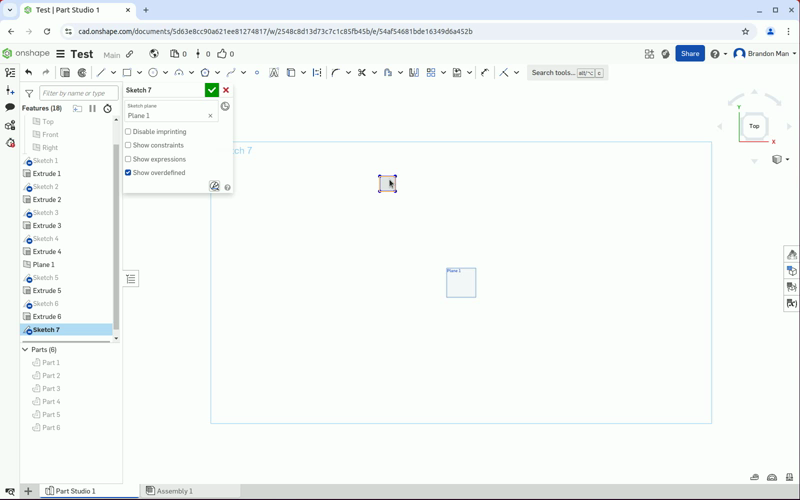
scroll(6)
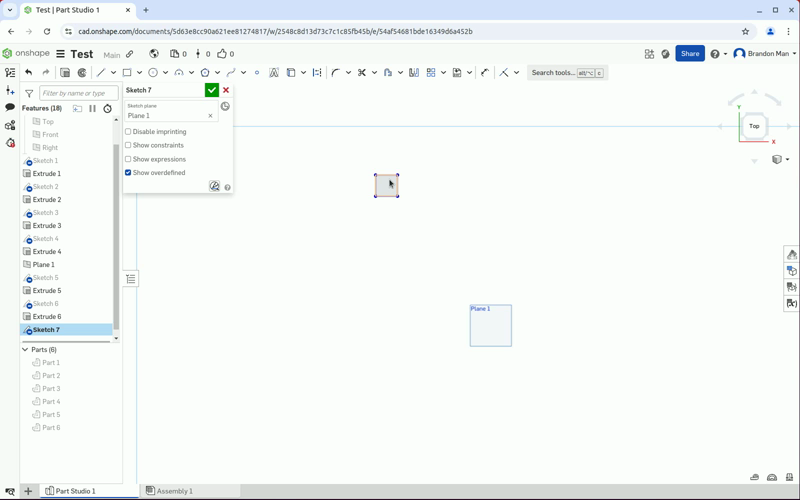
scroll(6)
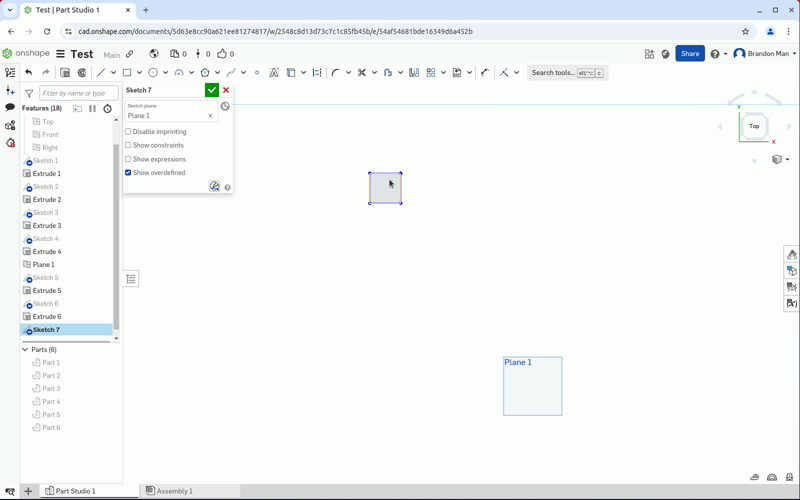
scroll(6)
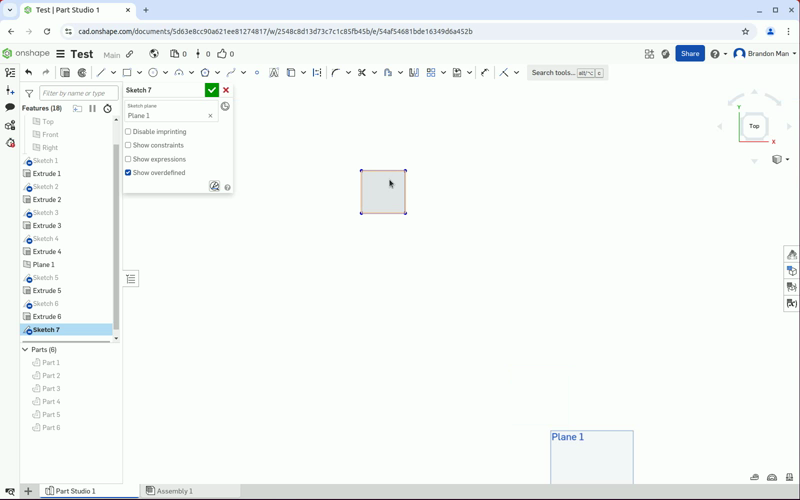
scroll(6)
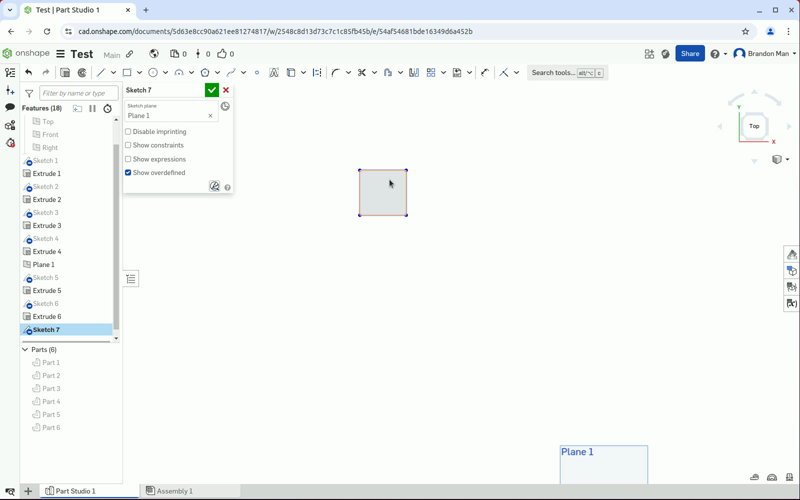
scroll(6)
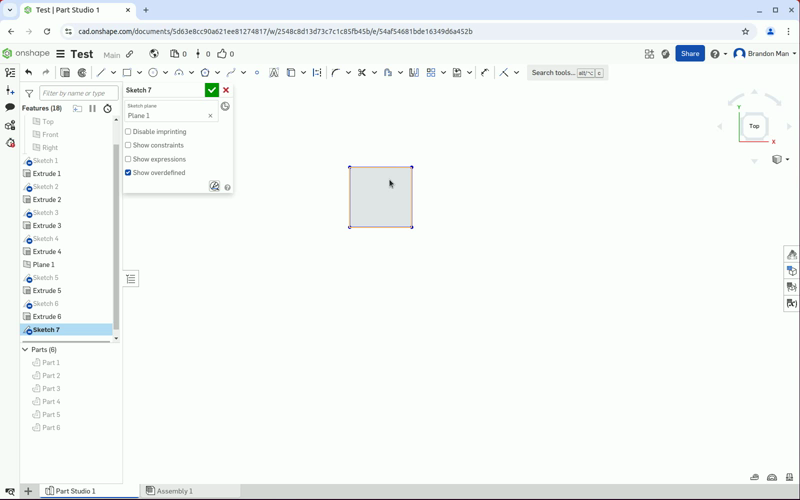
scroll(6)
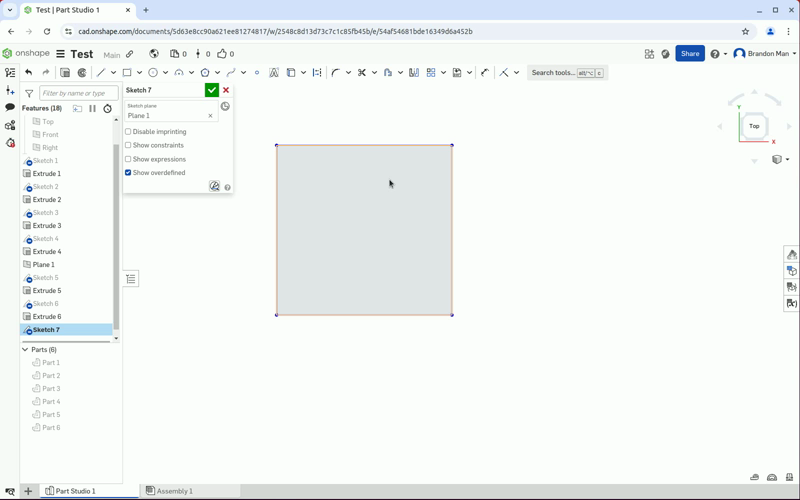
click(389, 179)
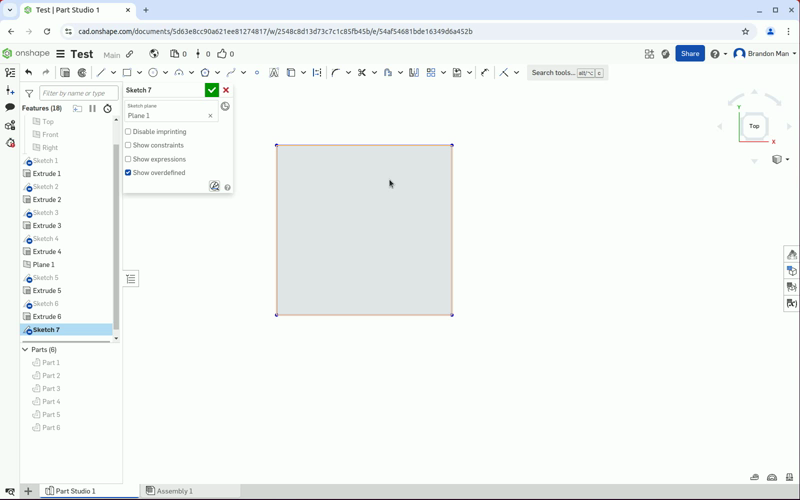
scroll(-6)
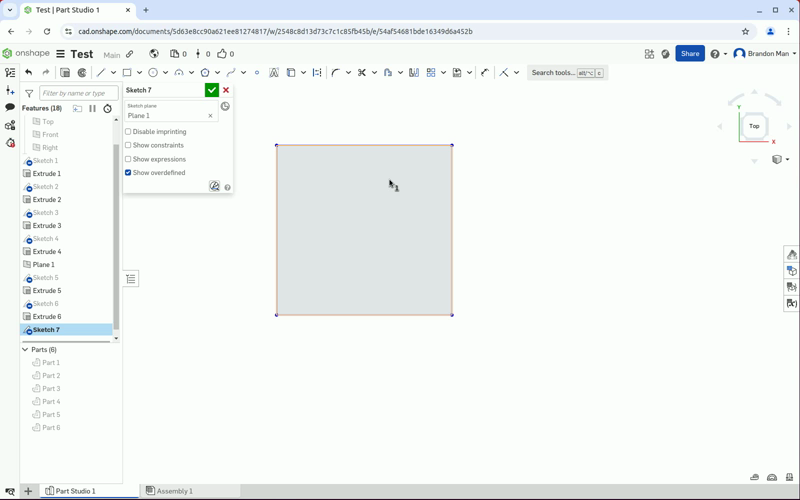
scroll(-6)
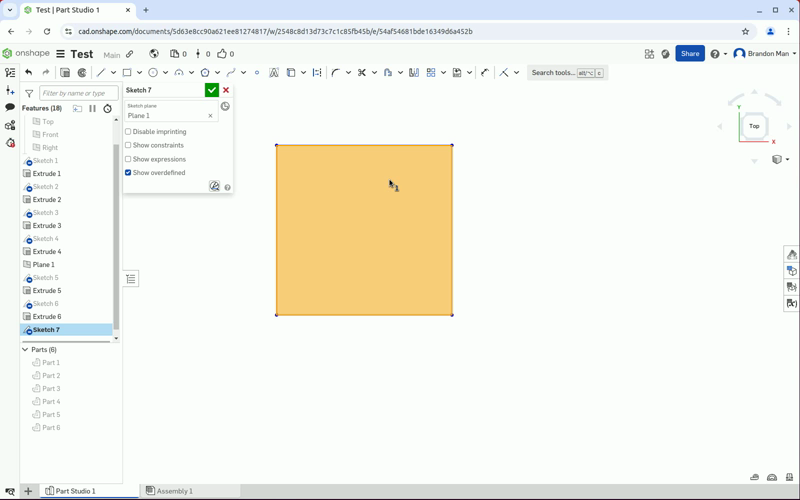
scroll(-6)
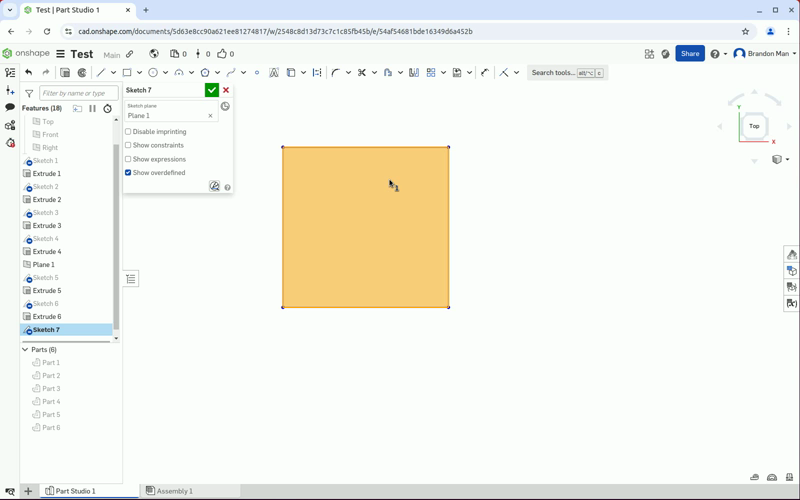
scroll(-6)
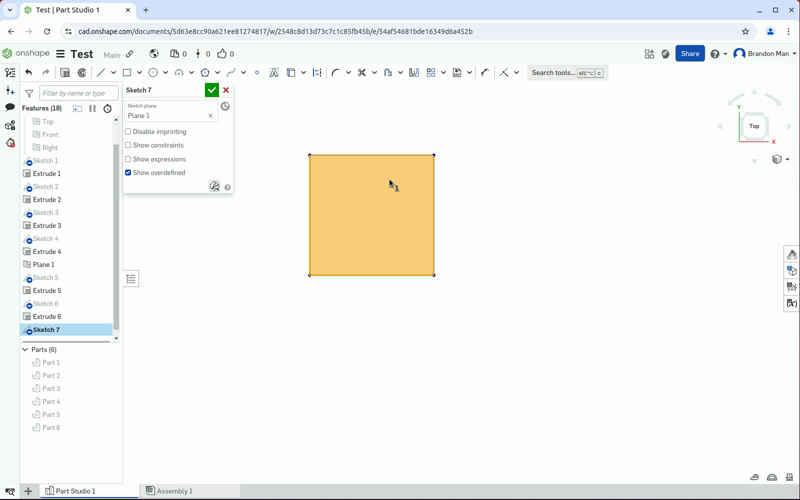
scroll(-6)
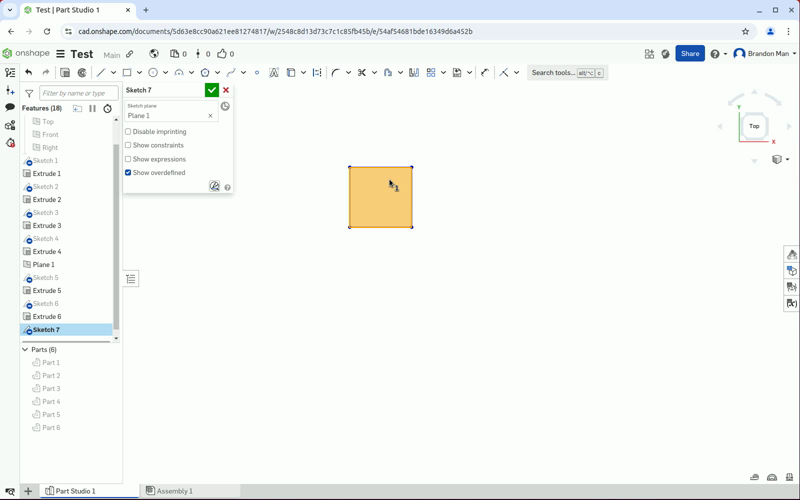
scroll(-6)
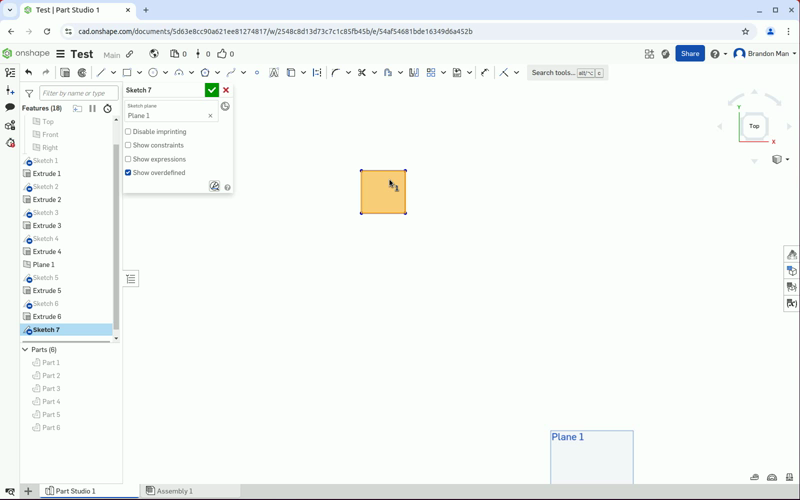
scroll(-6)
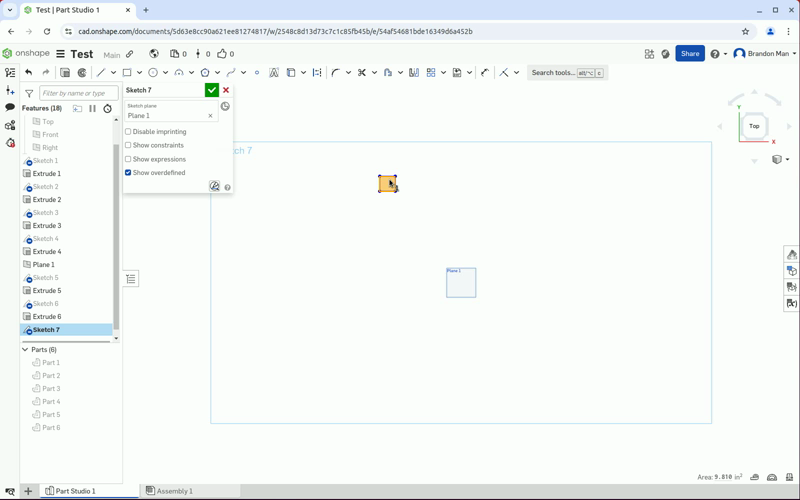
mouse_move(73, 352)
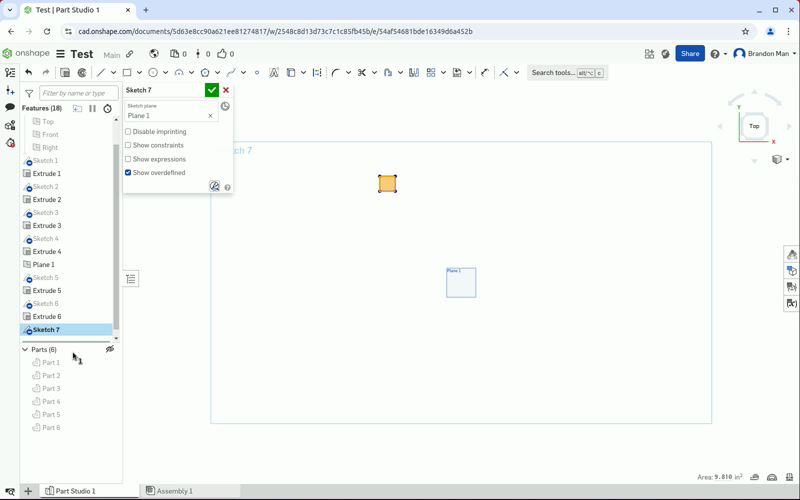
key(shift+y)
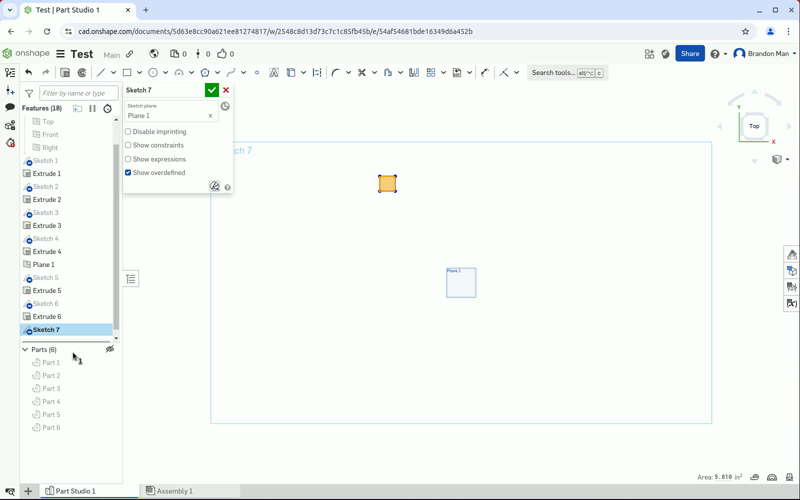
key(shift+e)
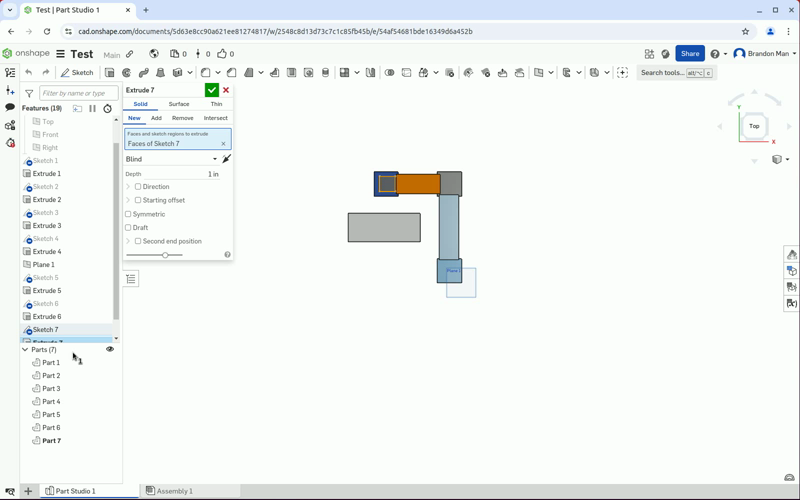
mouse_move(143, 106)
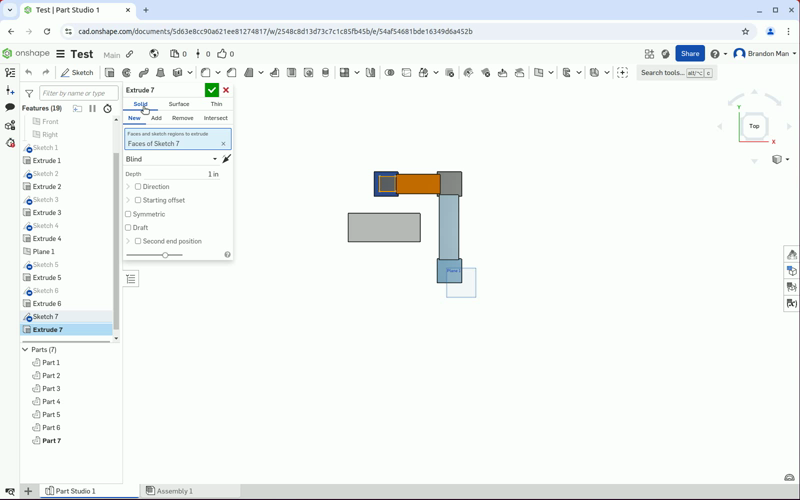
click(143, 106)
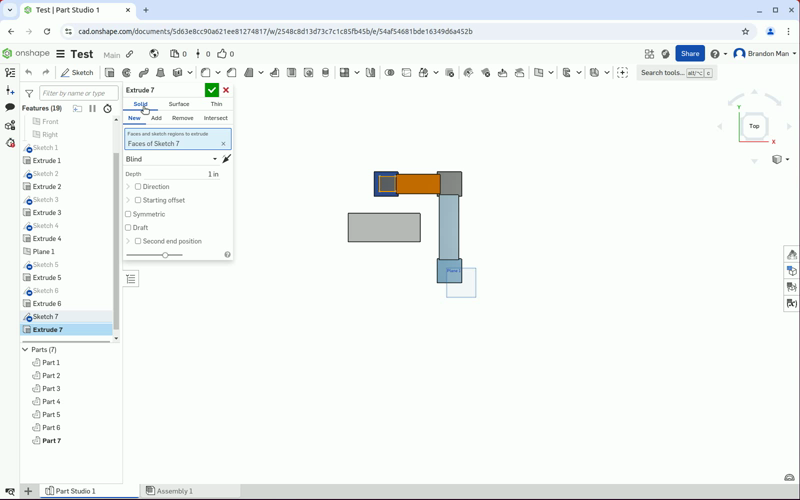
mouse_move(186, 120)
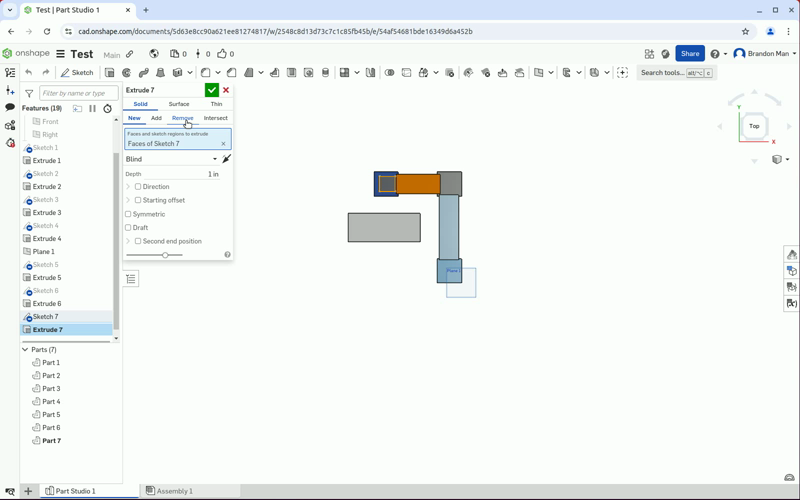
click(186, 120)
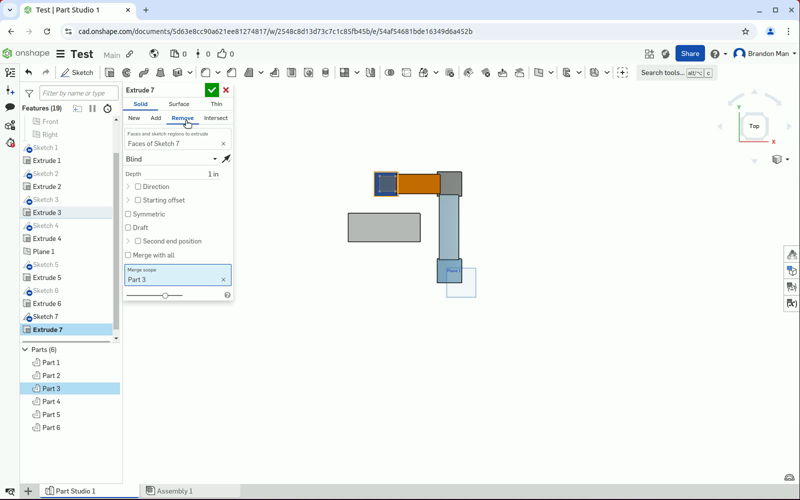
key(tab, 4)
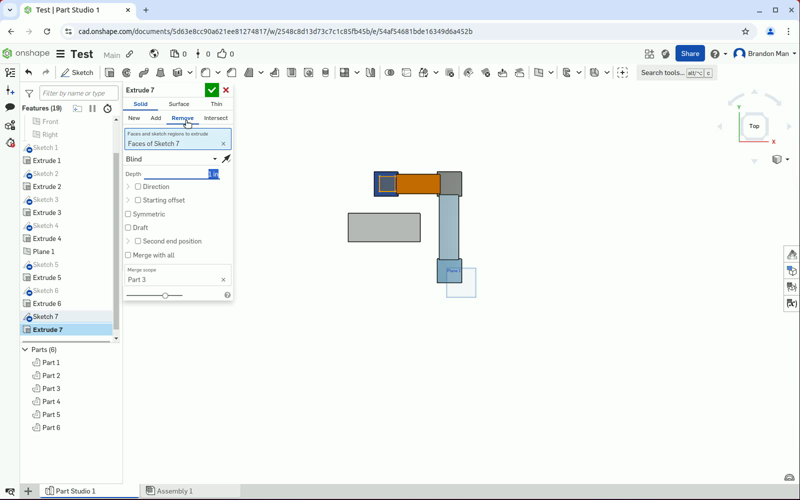
text(0.241)
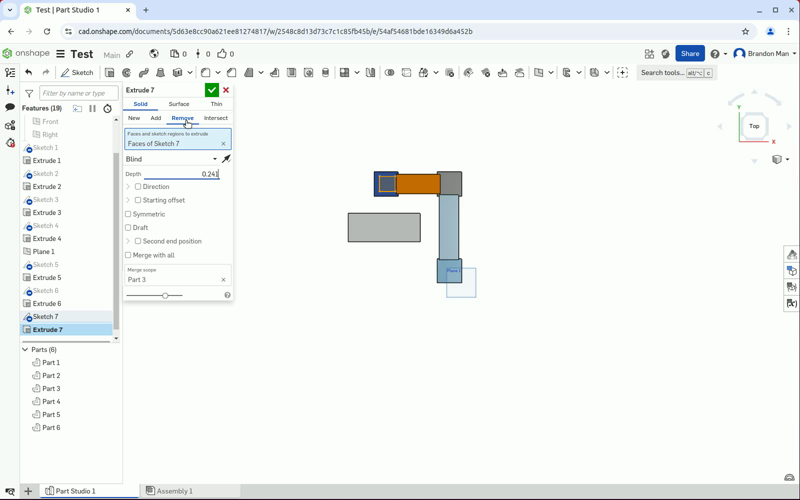
key(tab, 6)
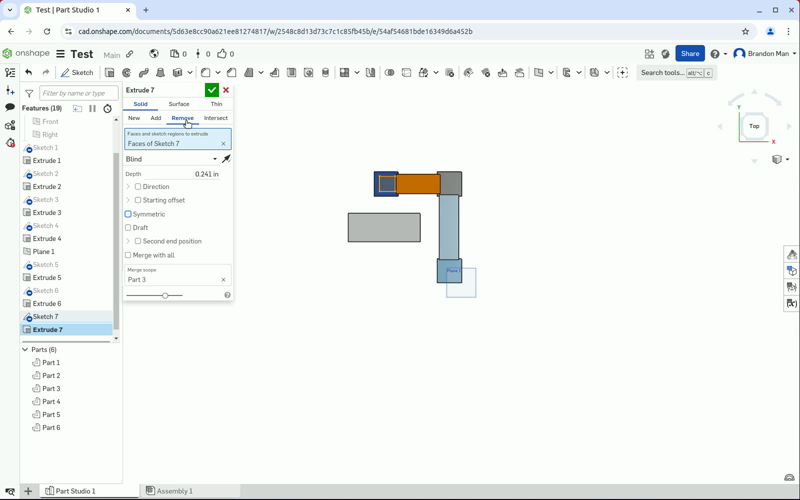
key(space)
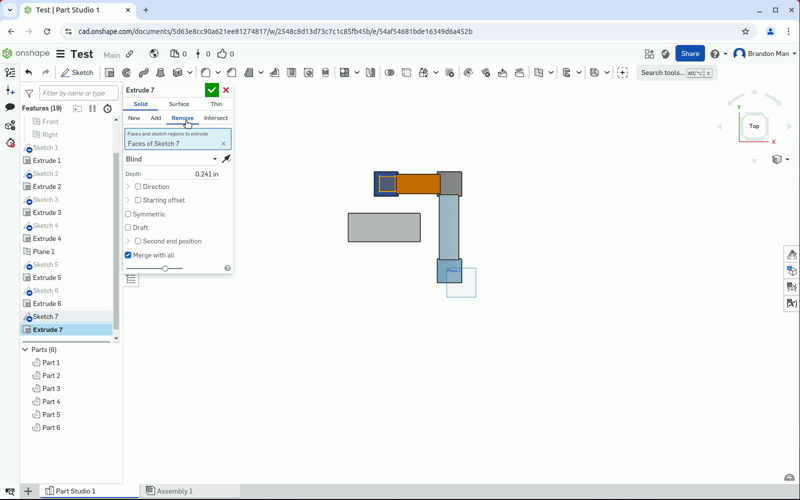
key(enter)
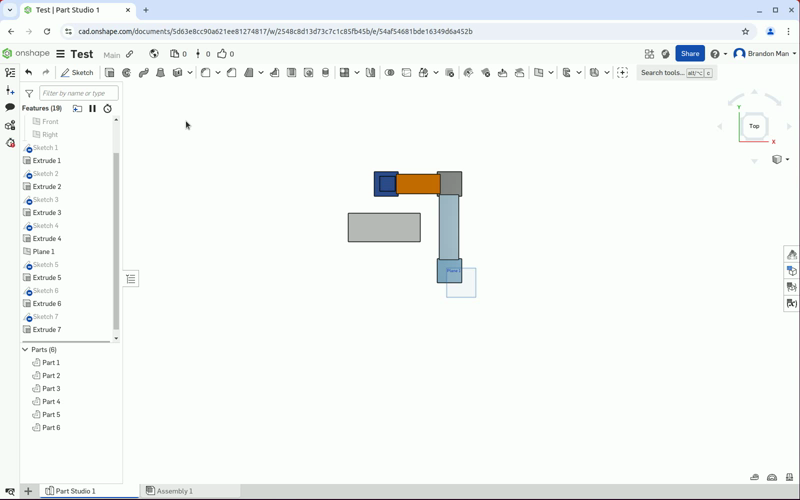
key(shift+h)
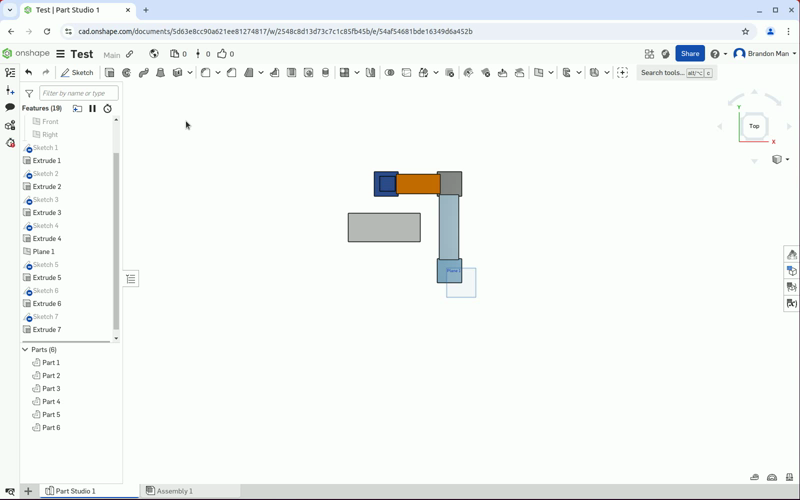
key(shift+h)
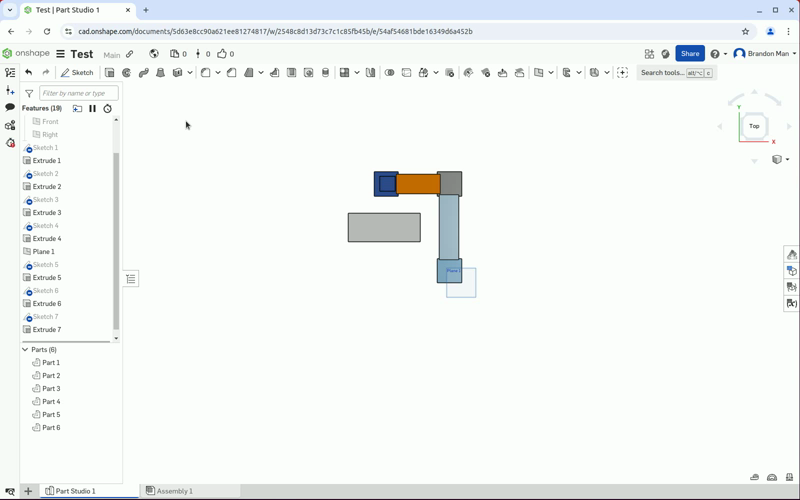
mouse_move(69, 150)
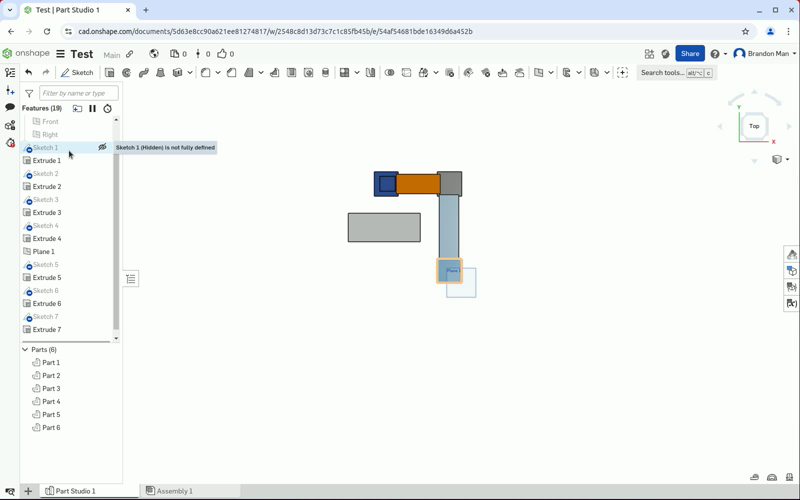
click(69, 150)
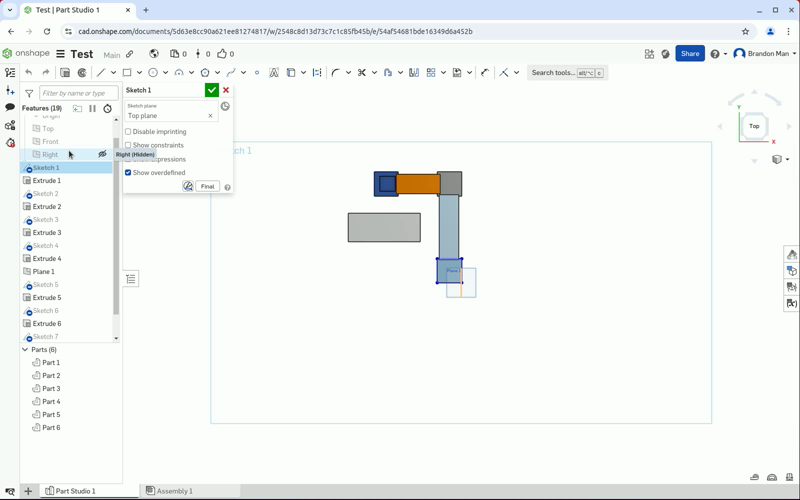
mouse_move(229, 92)
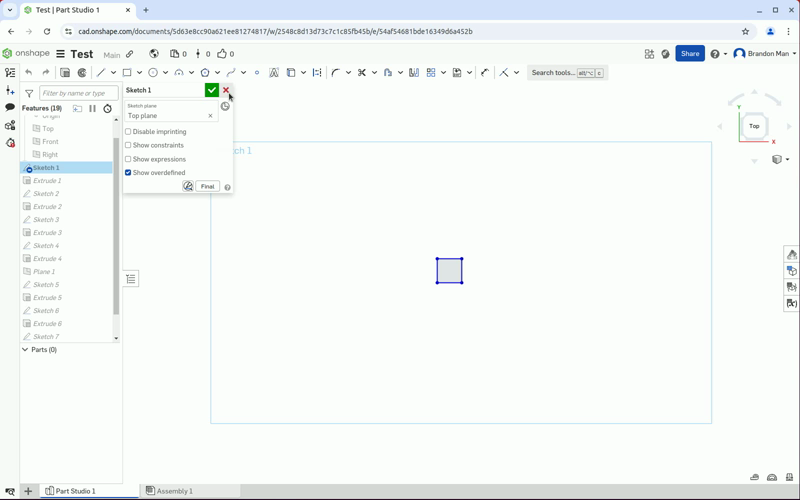
click(229, 92)
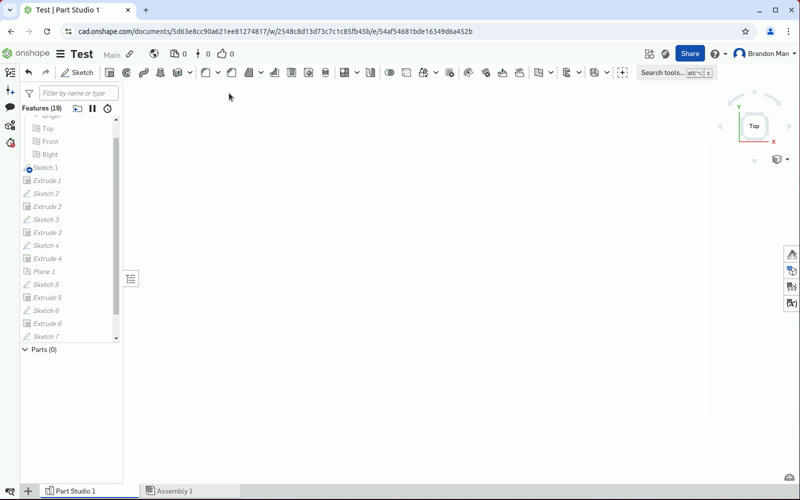
key(shift+s)
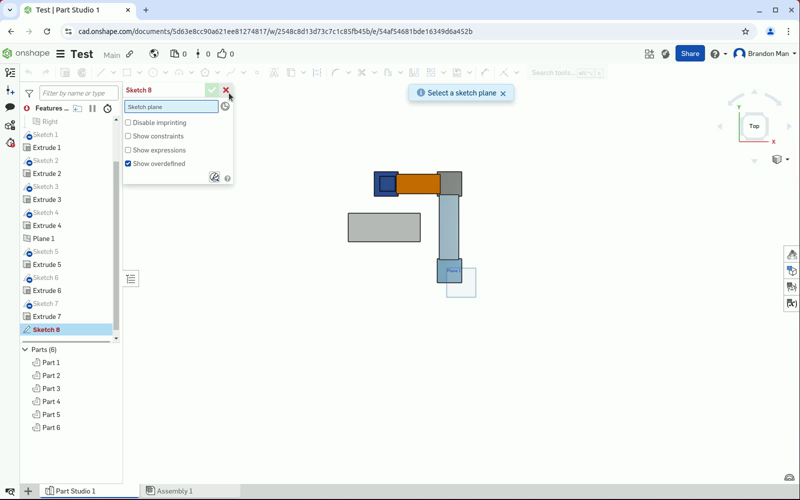
mouse_move(69, 241)
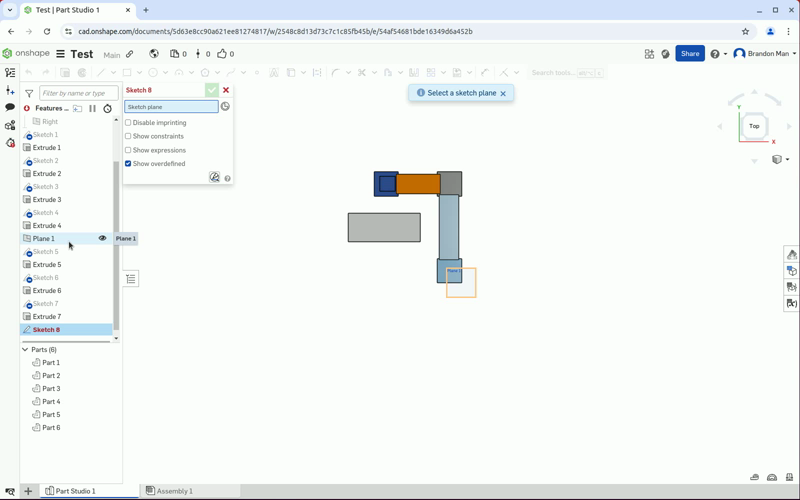
click(69, 241)
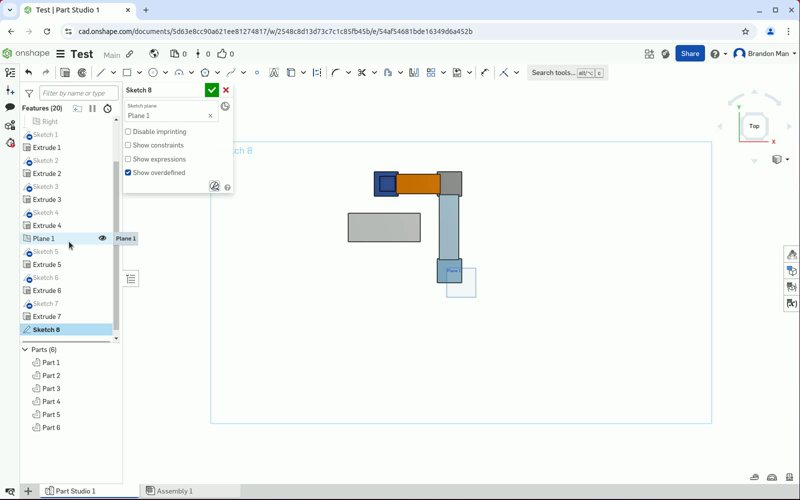
mouse_move(73, 352)
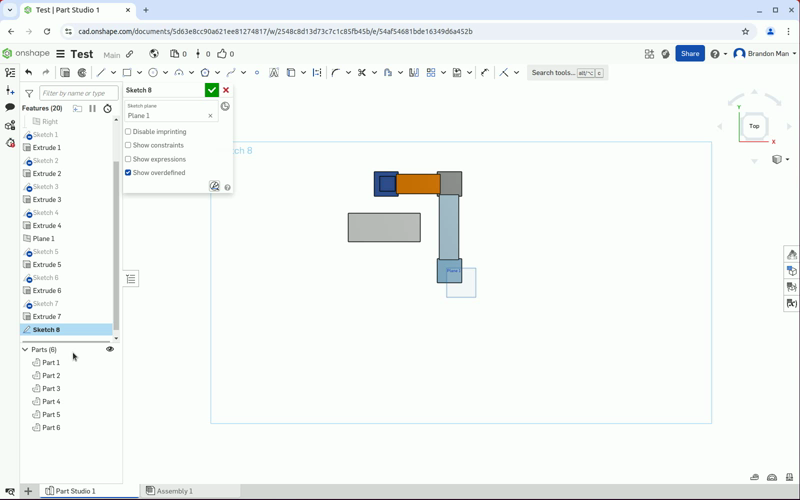
key(y)
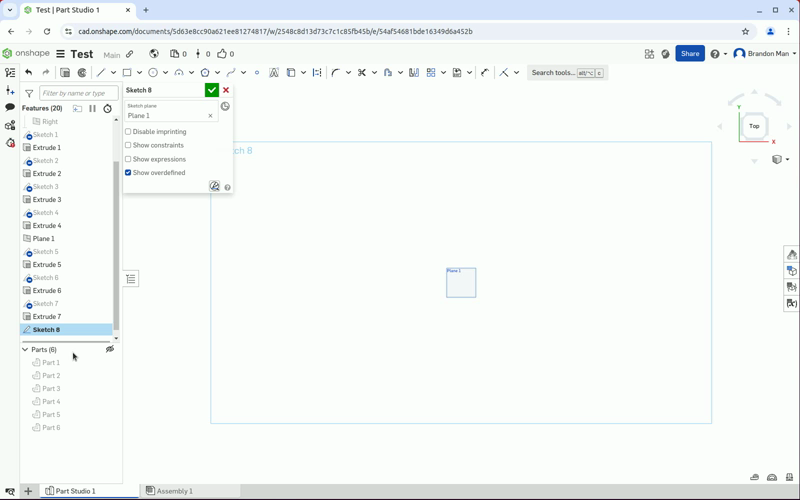
key(l)
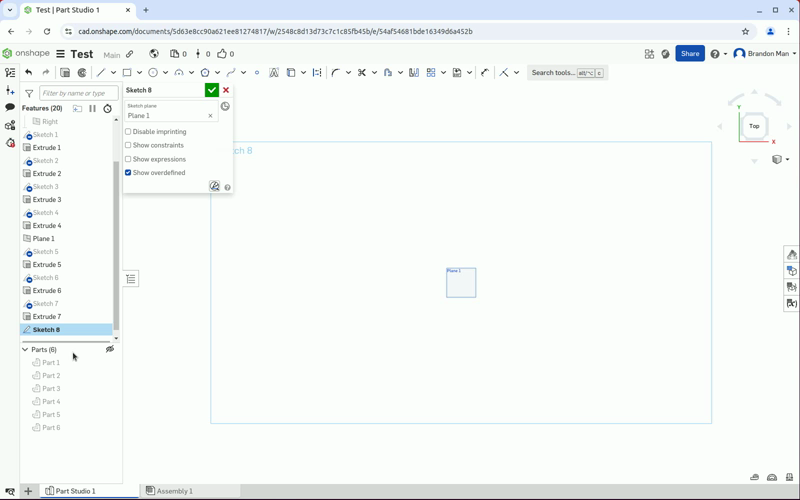
key_down(shift)
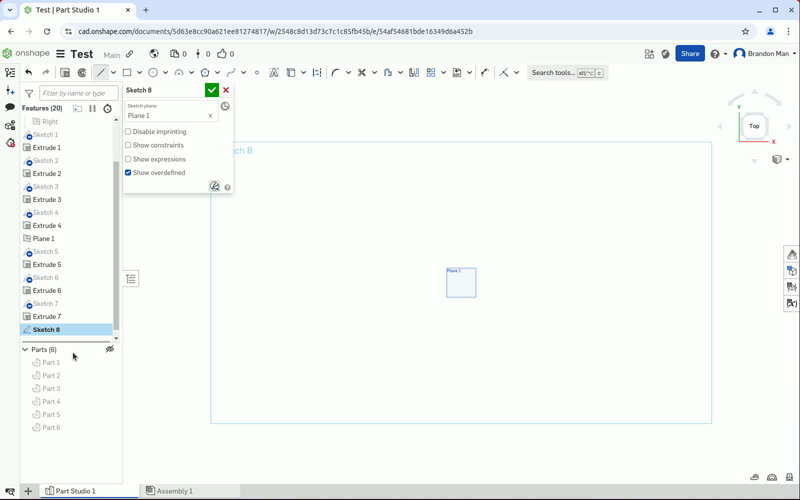
mouse_move(355, 234)
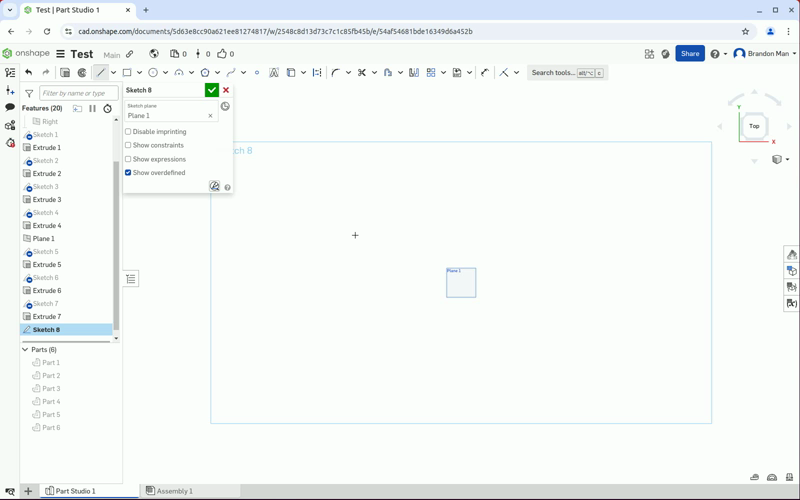
click(355, 234)
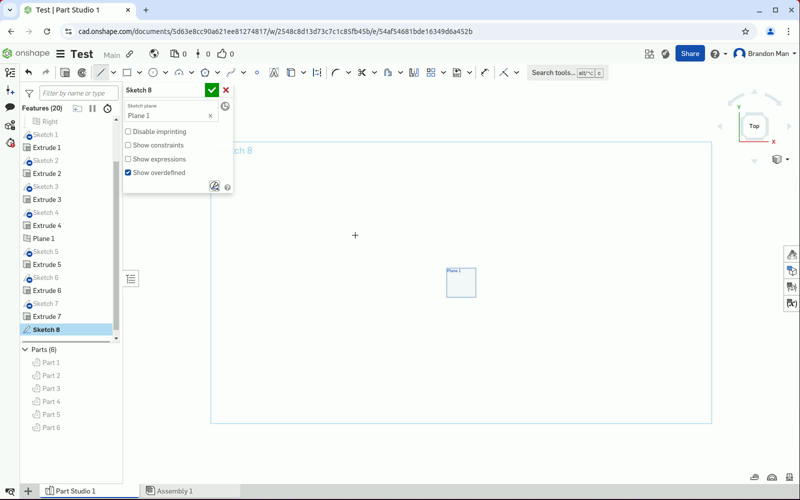
key_up(shift)
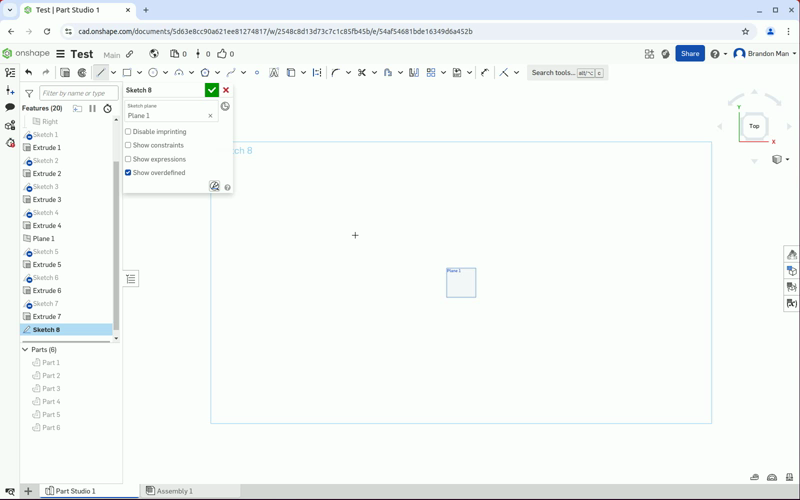
key_down(shift)
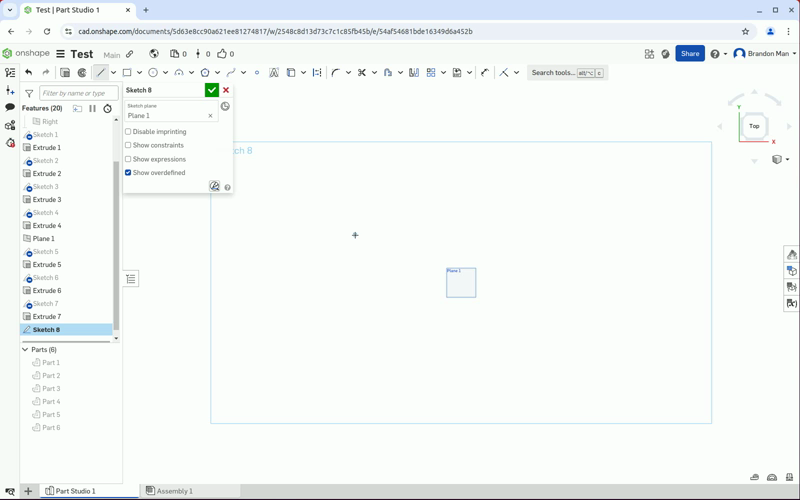
mouse_move(385, 234)
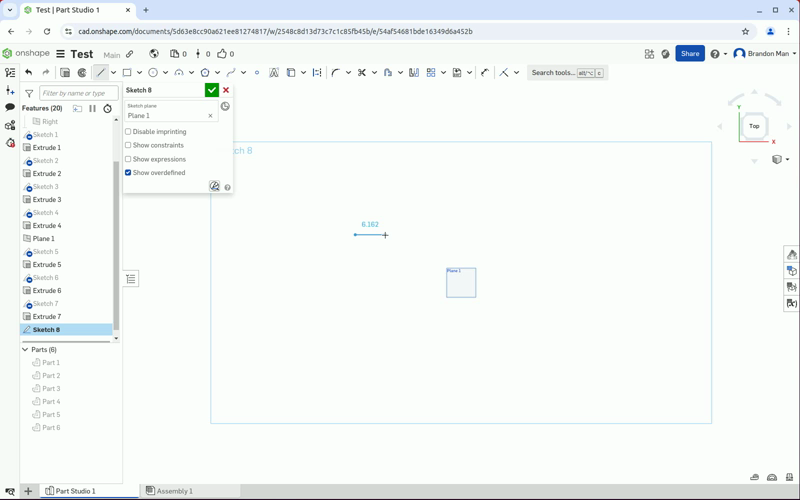
mouse_move(399, 234)
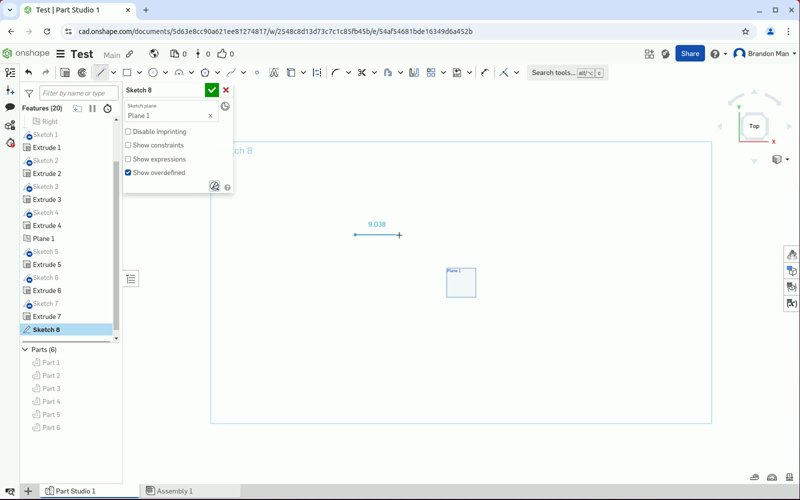
click(399, 234)
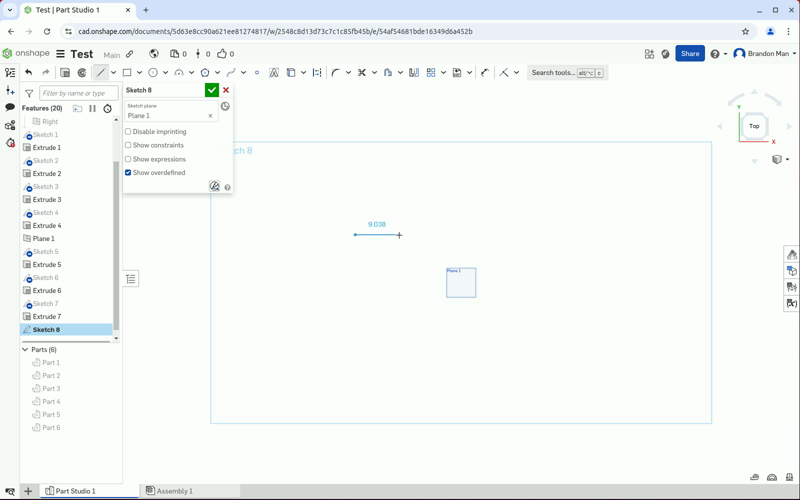
key_up(shift)
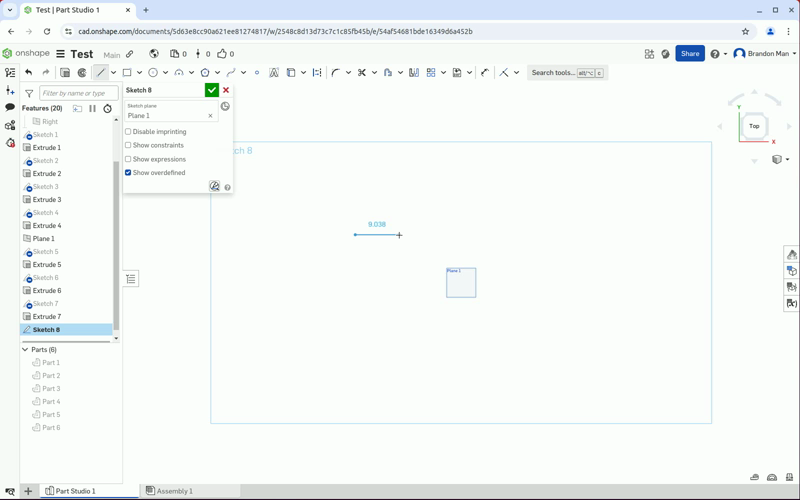
key_down(shift)
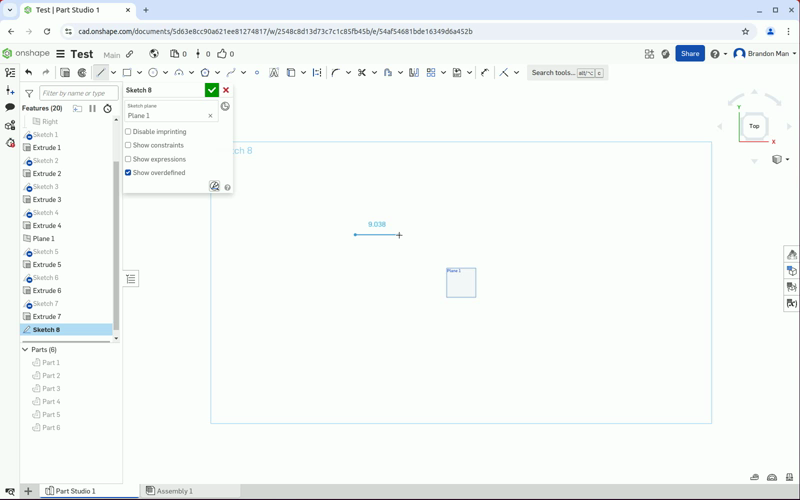
mouse_move(429, 234)
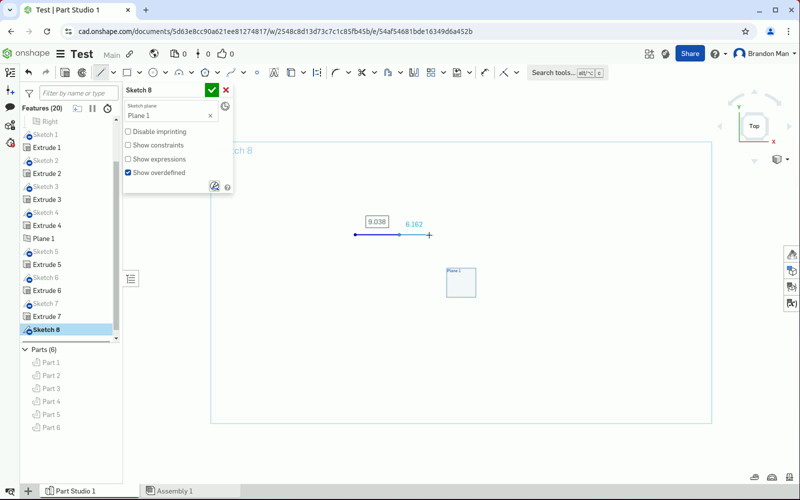
mouse_move(399, 220)
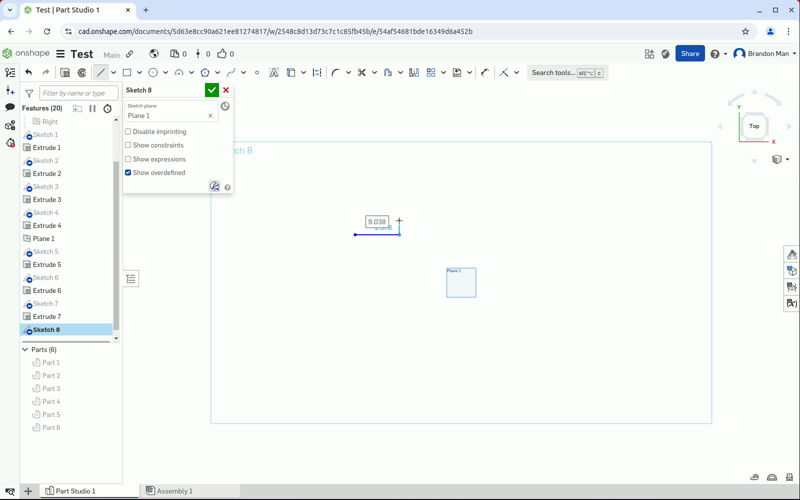
click(399, 220)
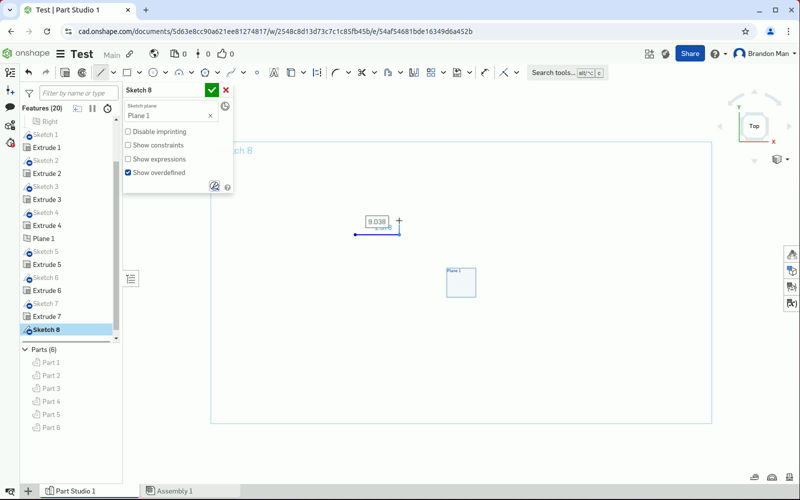
key_up(shift)
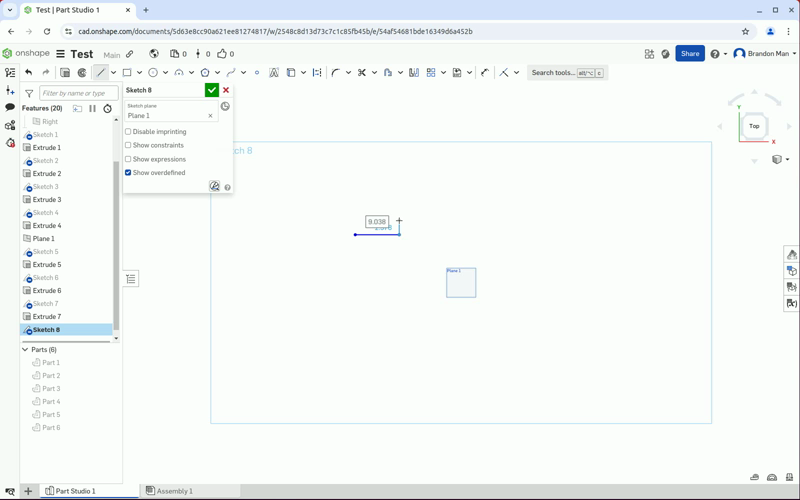
key_down(shift)
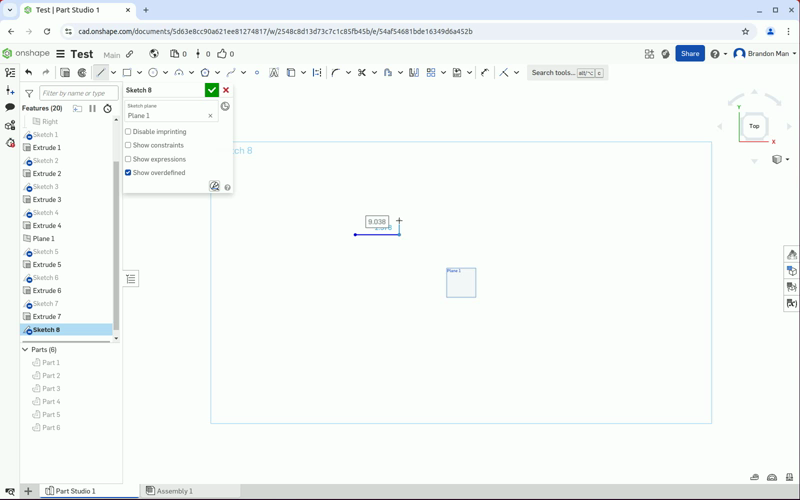
mouse_move(429, 220)
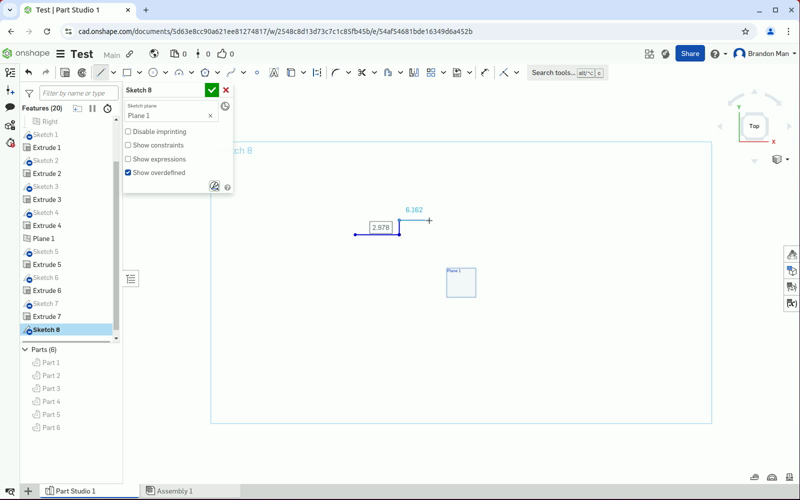
mouse_move(355, 220)
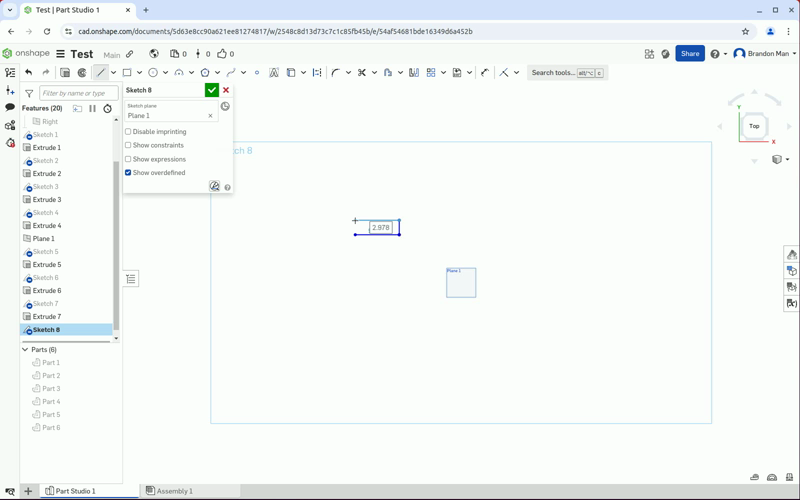
click(355, 220)
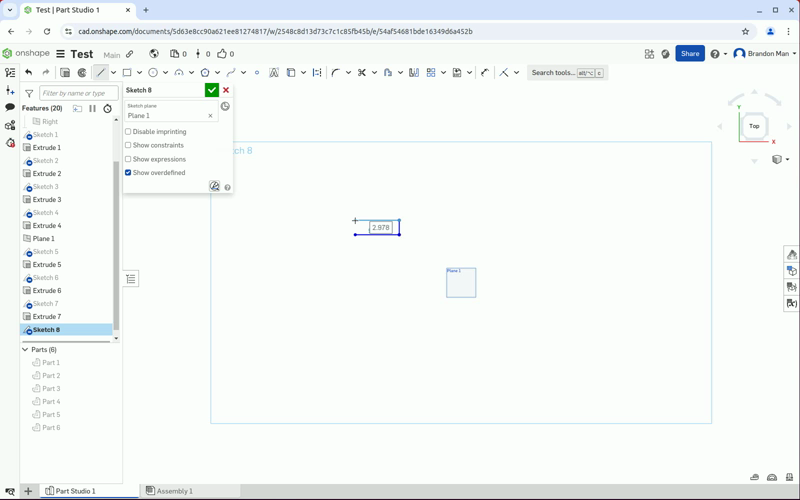
key_up(shift)
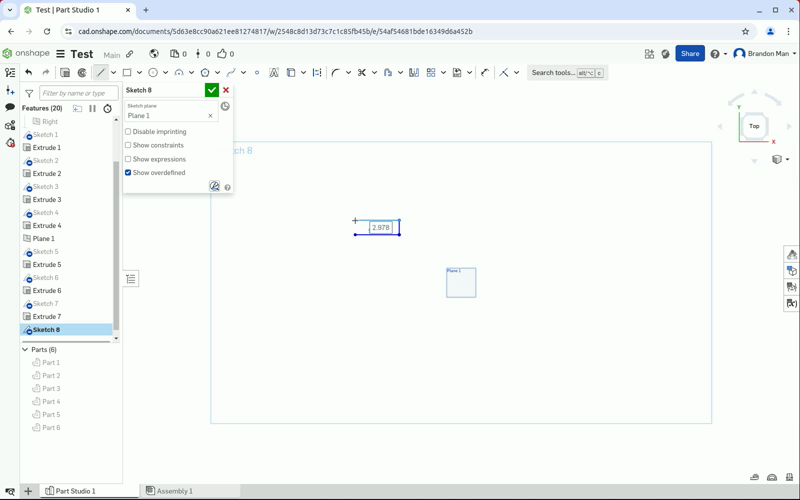
mouse_move(385, 220)
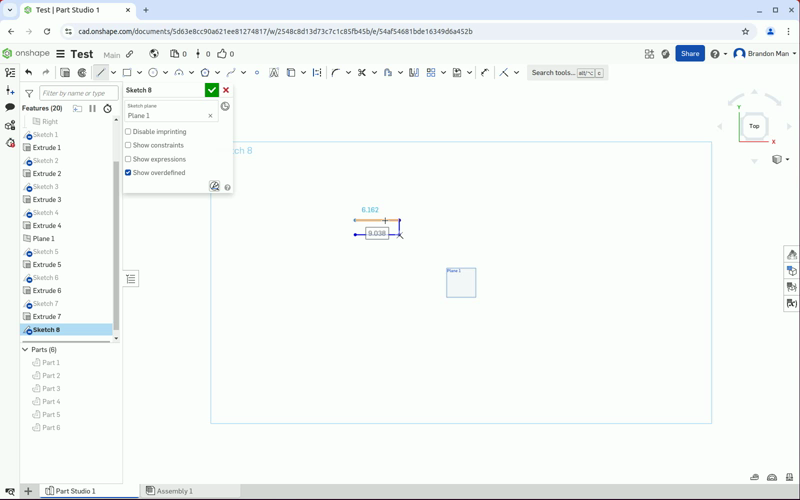
key_down(shift)
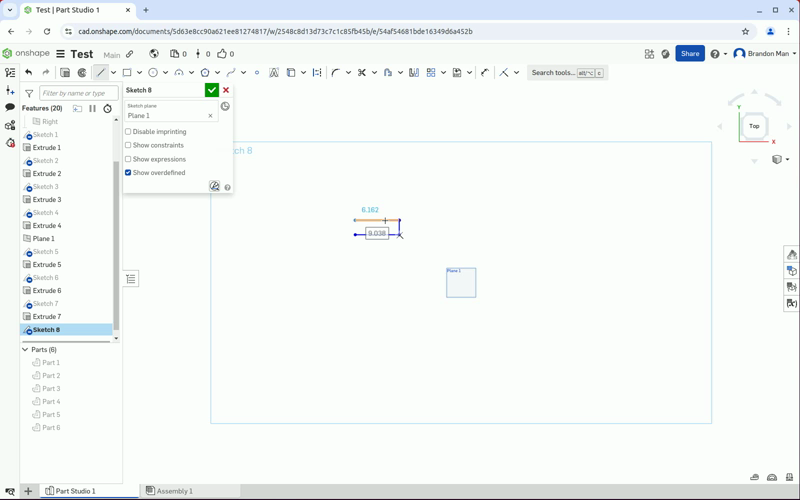
mouse_move(355, 234)
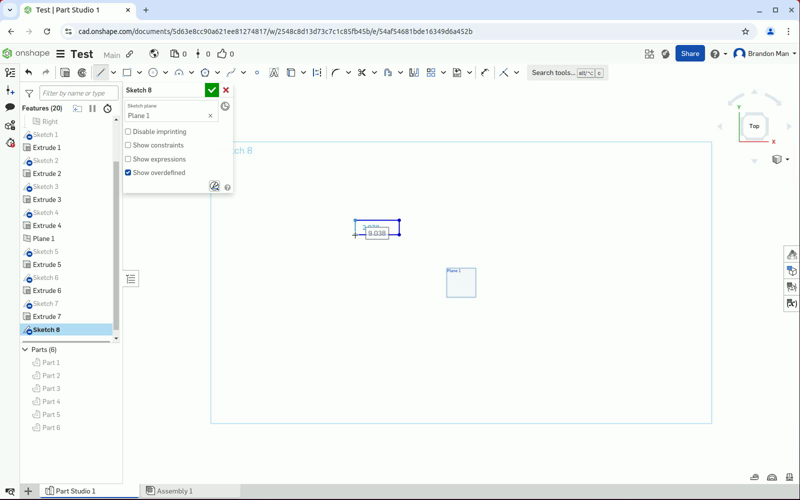
key_up(shift)
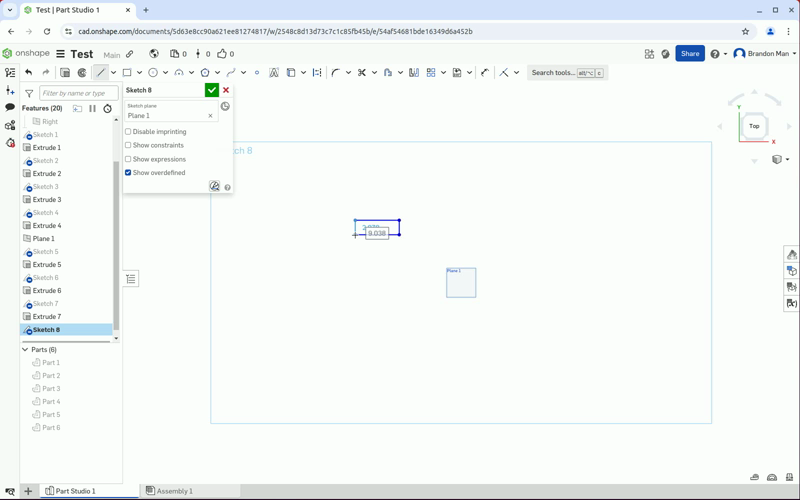
click(355, 234)
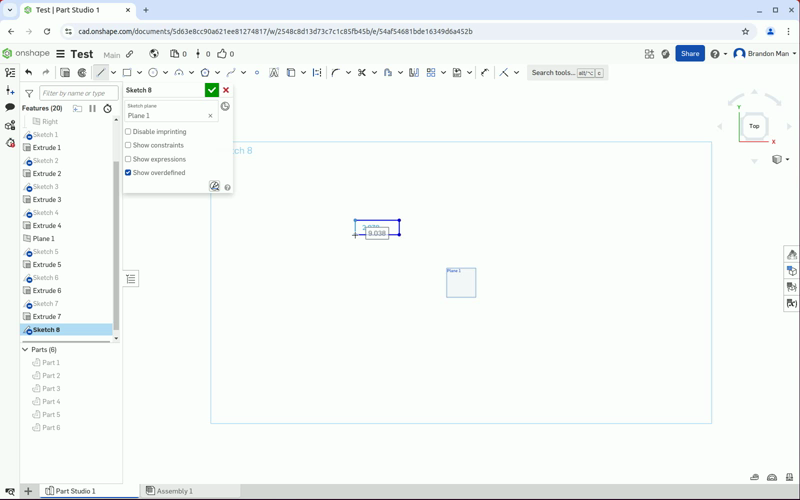
key(esc)
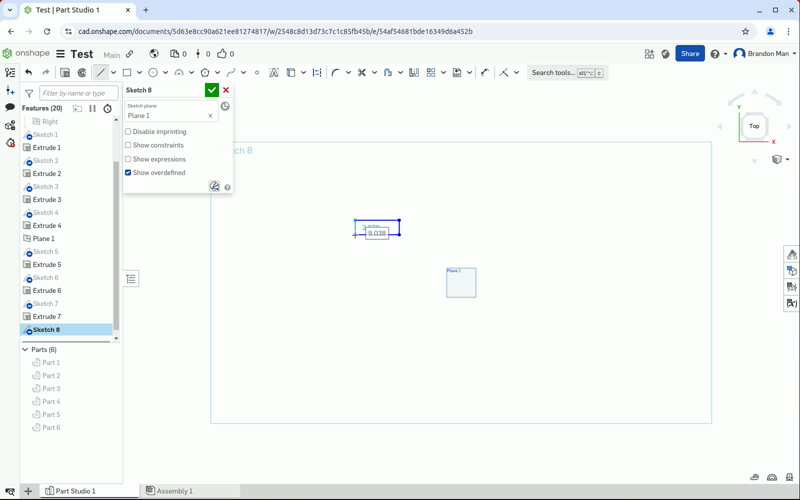
mouse_move(395, 226)
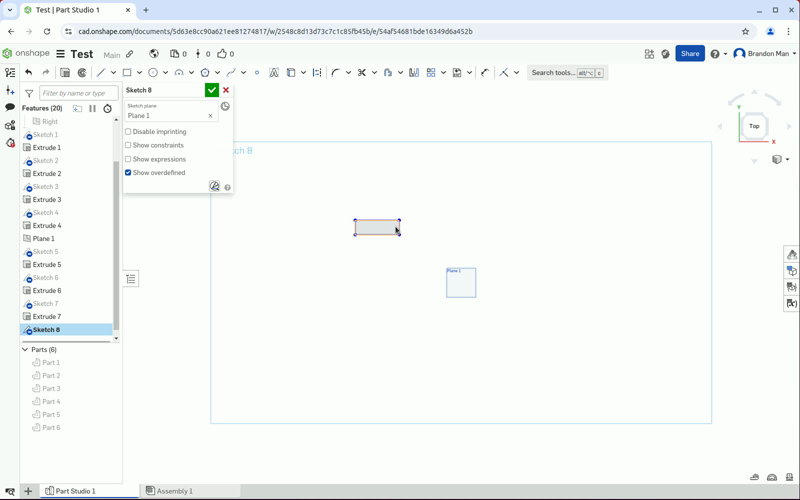
scroll(6)
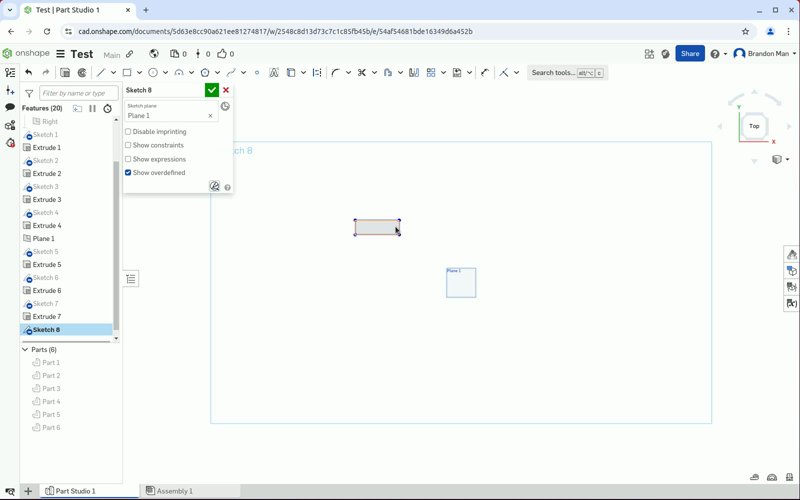
scroll(6)
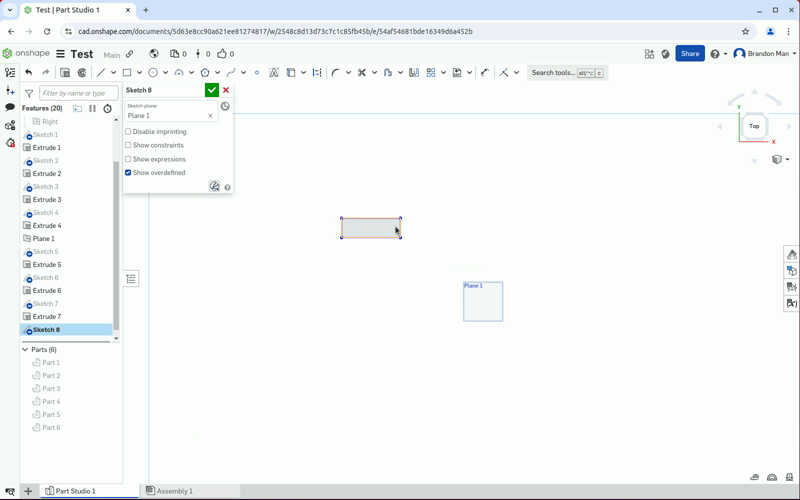
scroll(6)
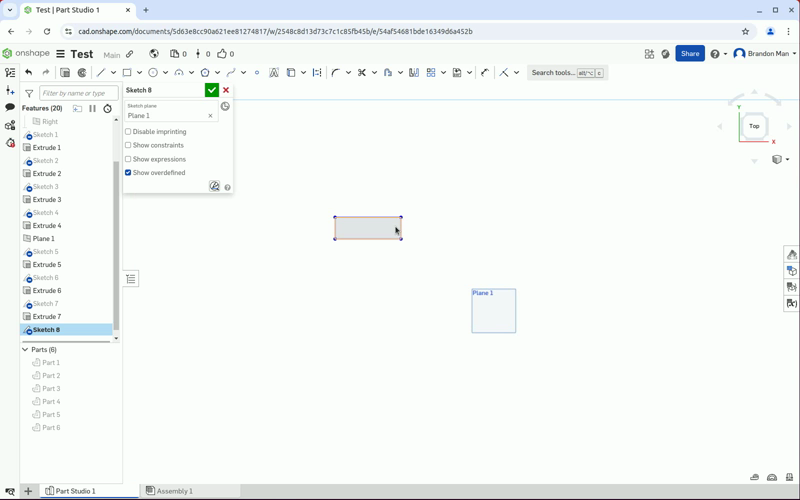
scroll(6)
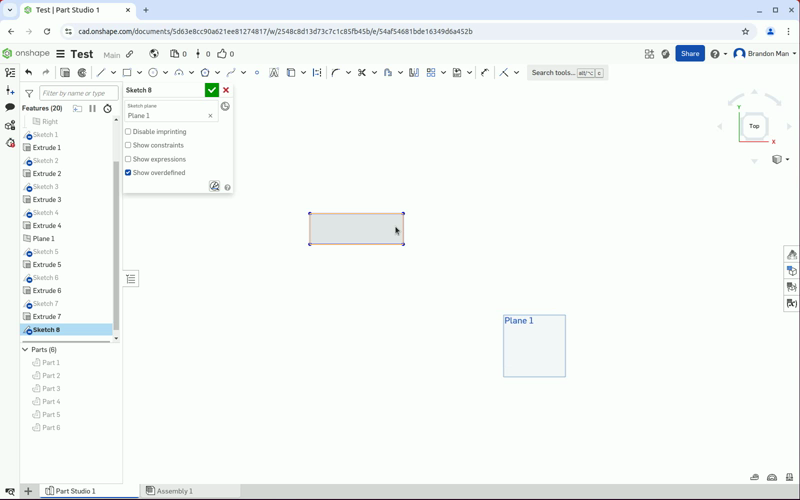
scroll(6)
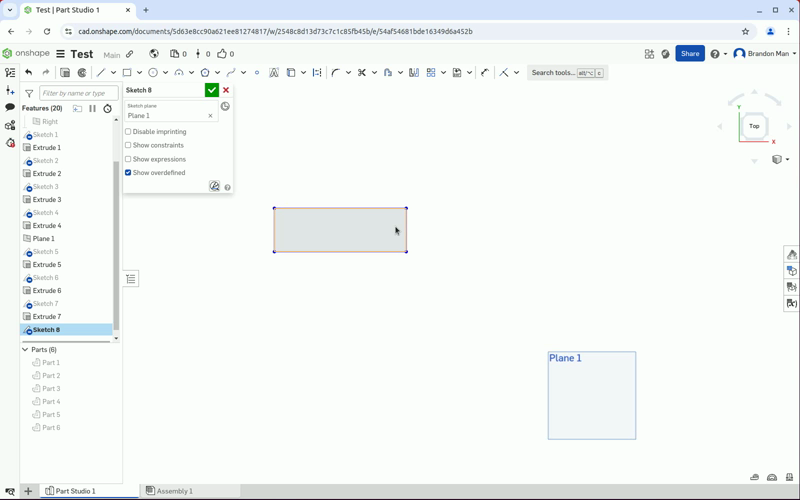
scroll(6)
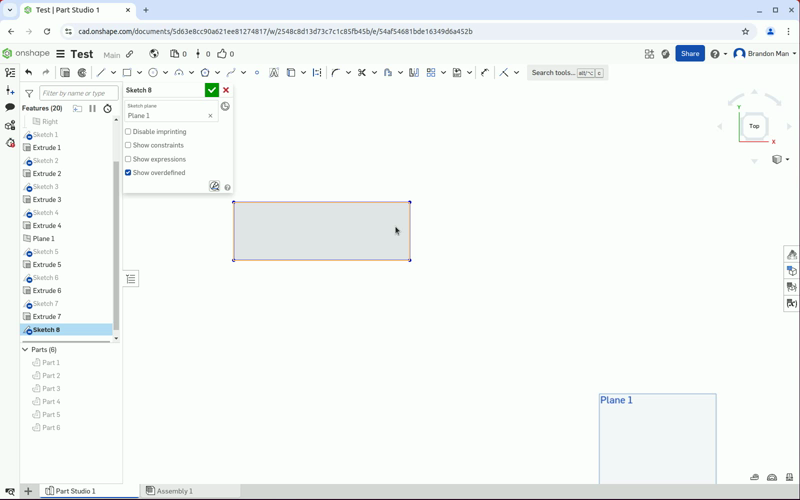
scroll(6)
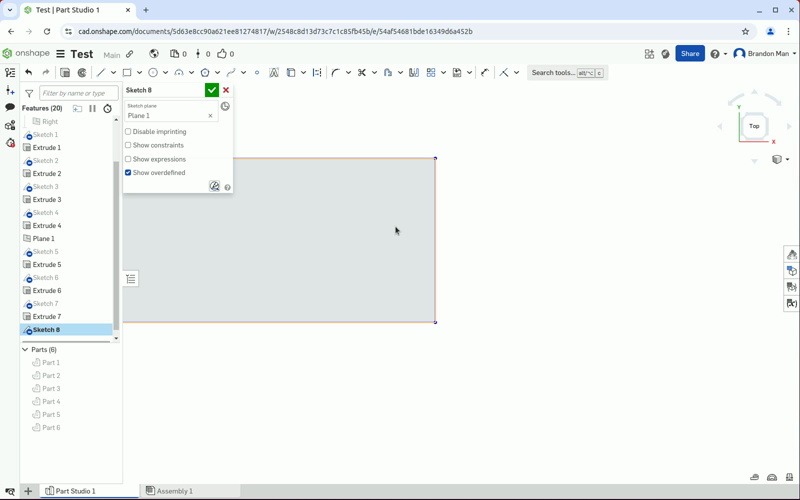
click(395, 226)
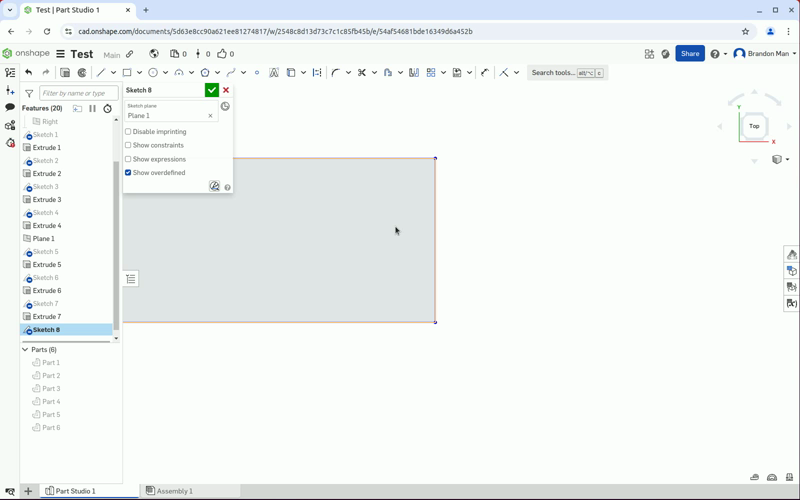
scroll(-6)
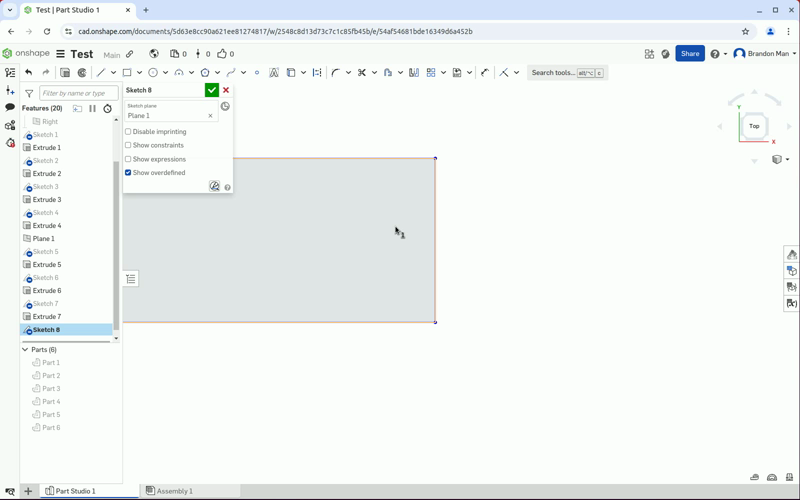
scroll(-6)
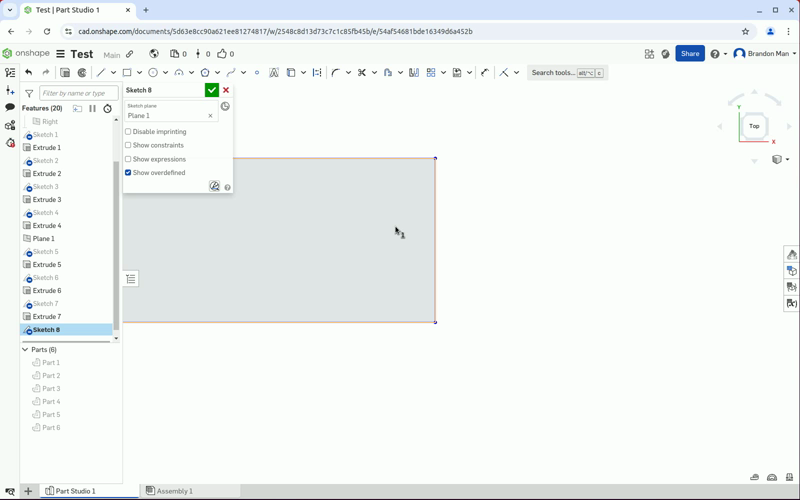
scroll(-6)
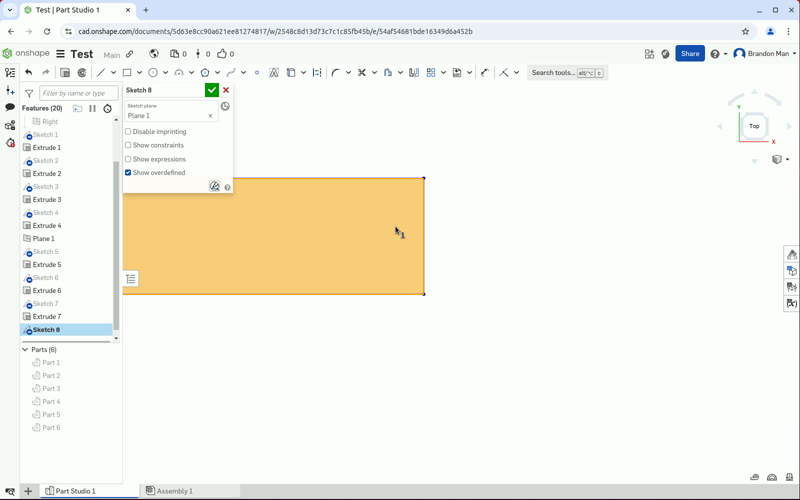
scroll(-6)
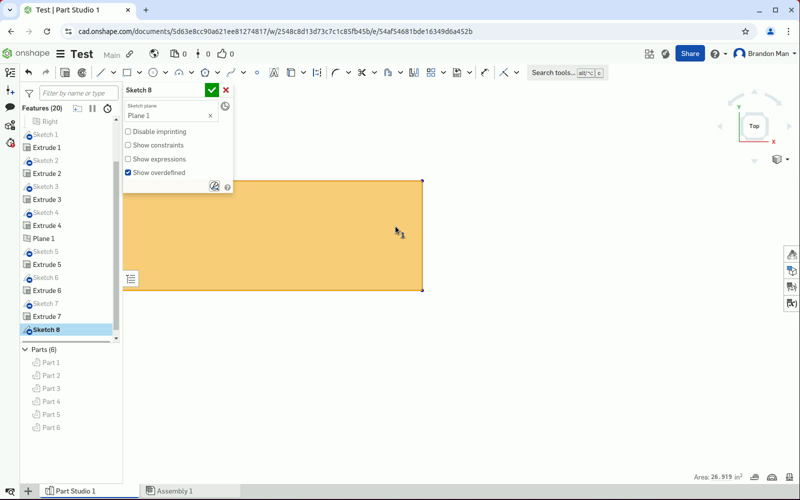
scroll(-6)
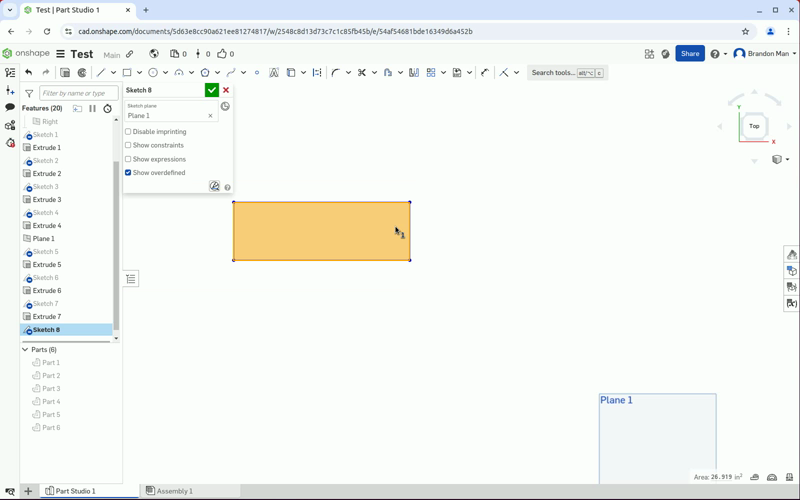
scroll(-6)
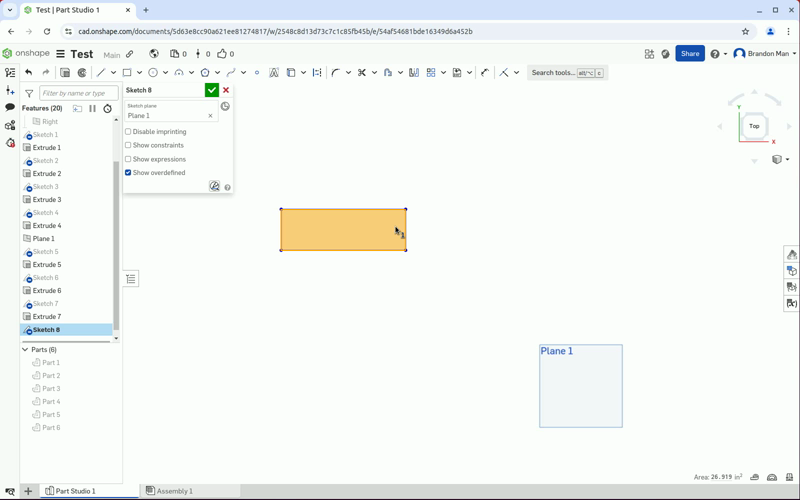
scroll(-6)
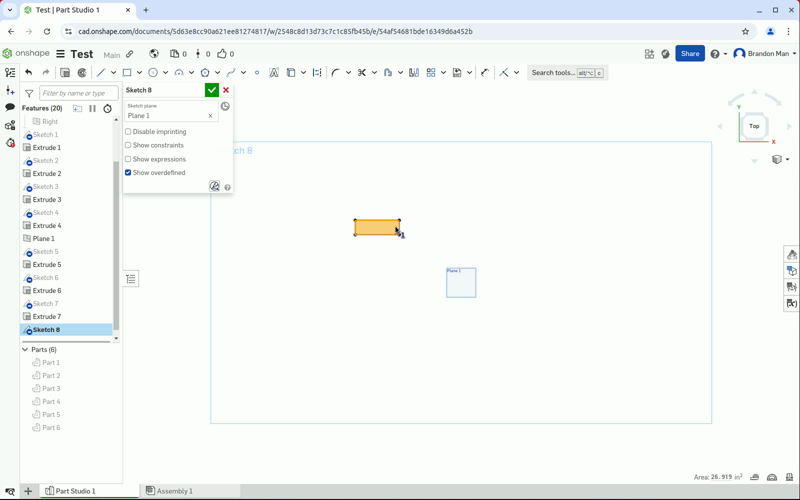
mouse_move(73, 352)
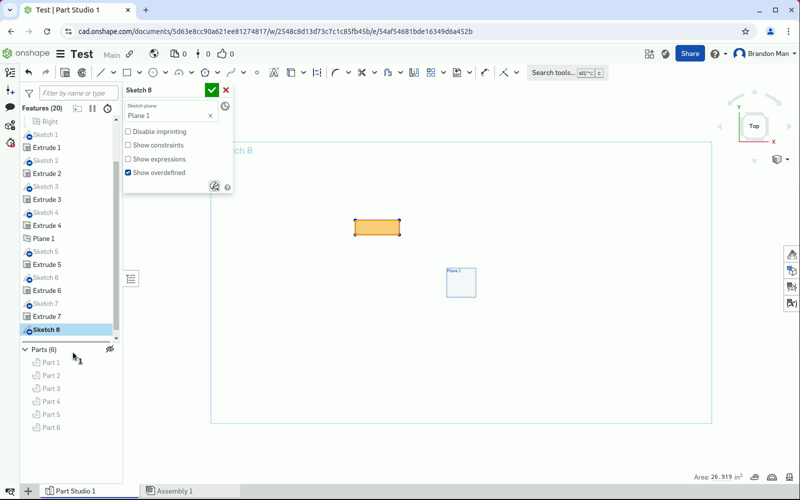
key(shift+y)
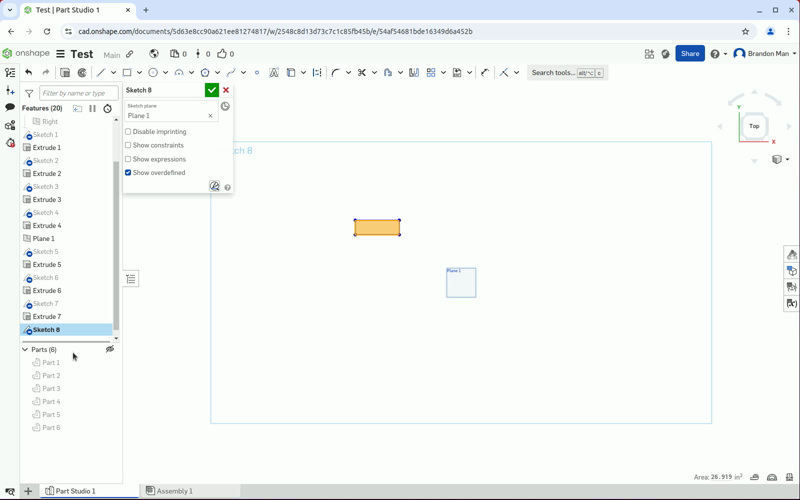
key(shift+e)
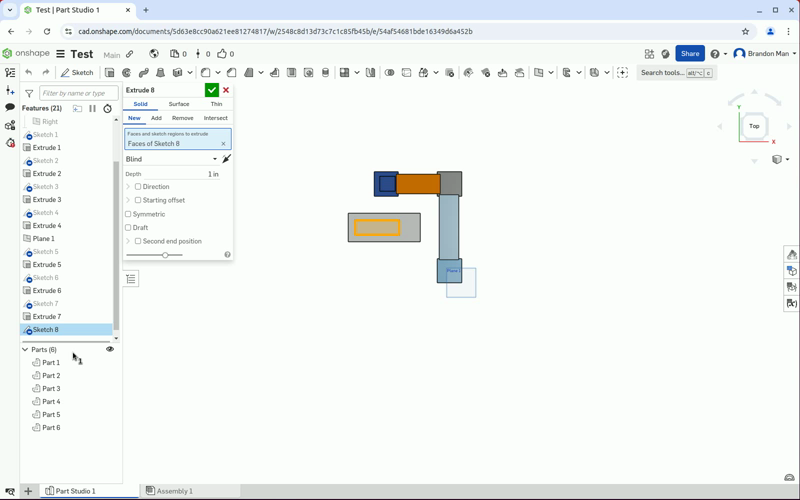
mouse_move(143, 106)
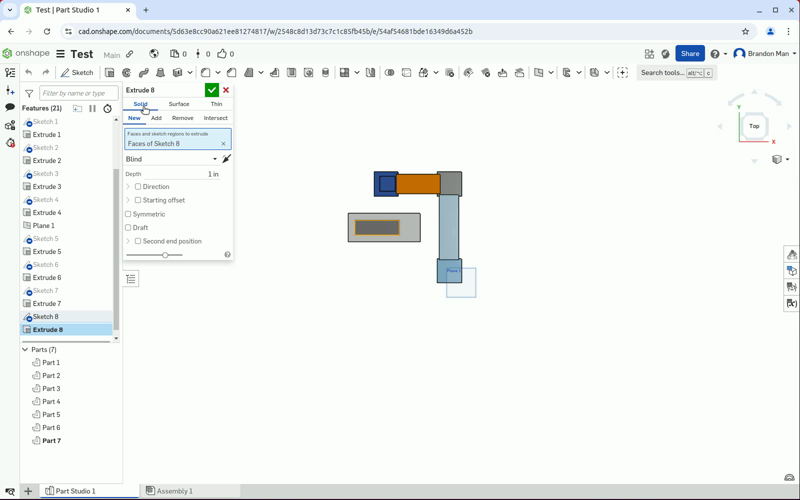
click(143, 106)
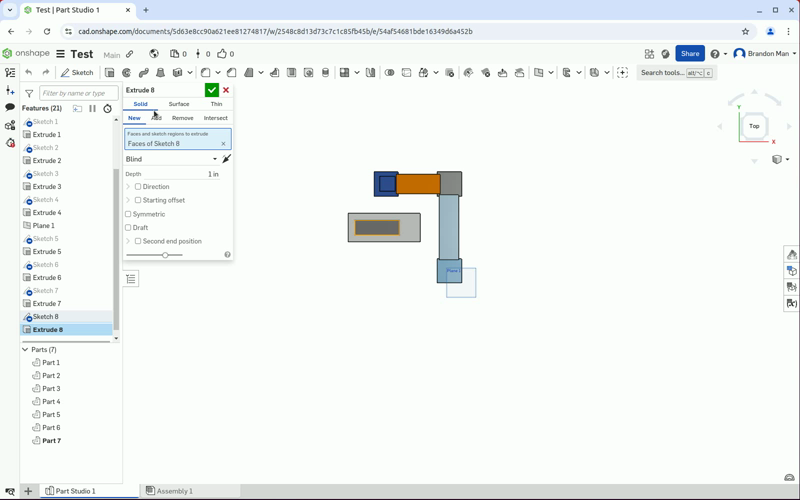
mouse_move(186, 120)
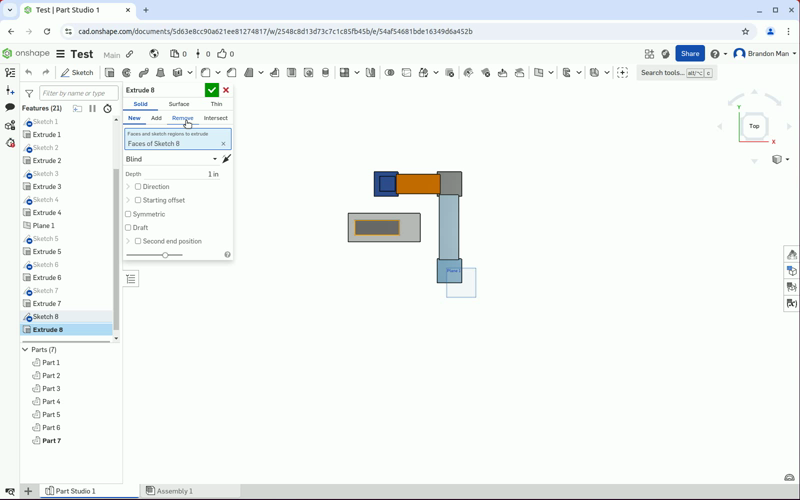
click(186, 120)
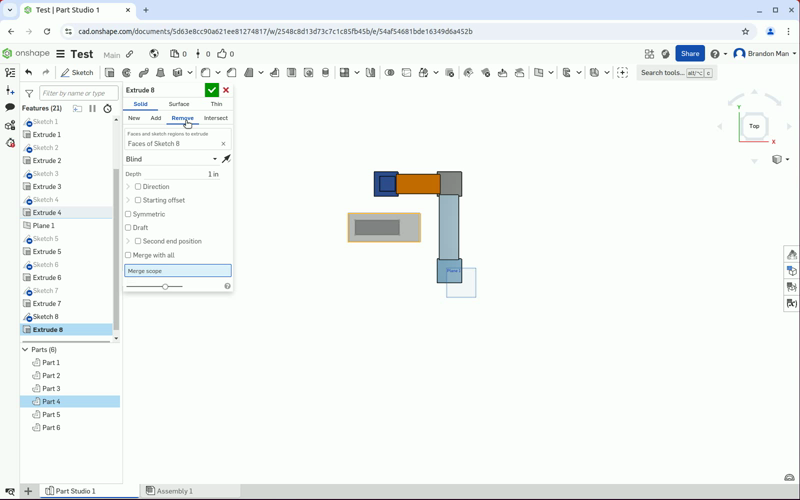
key(tab, 4)
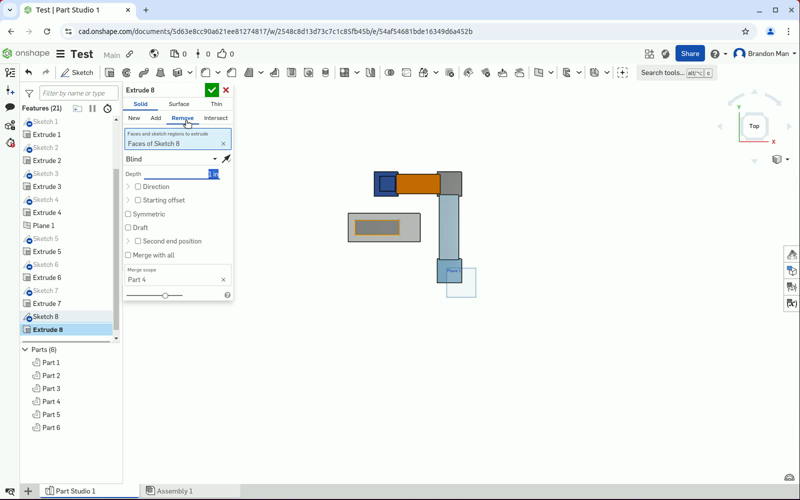
text(0.481)
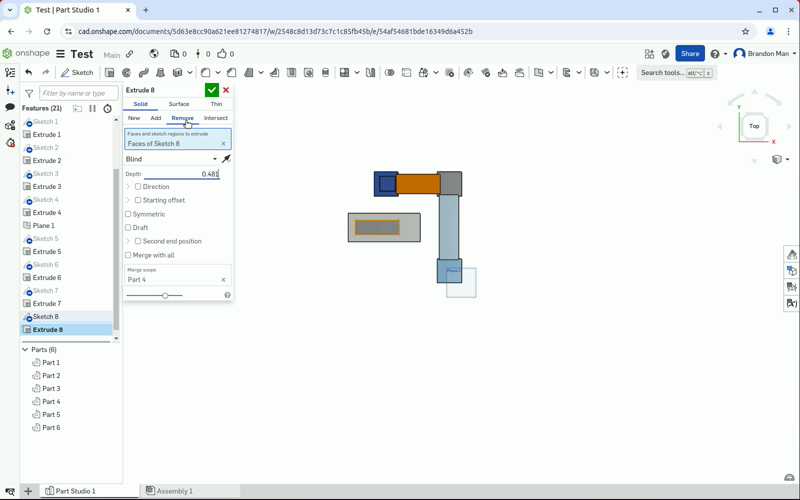
key(tab, 6)
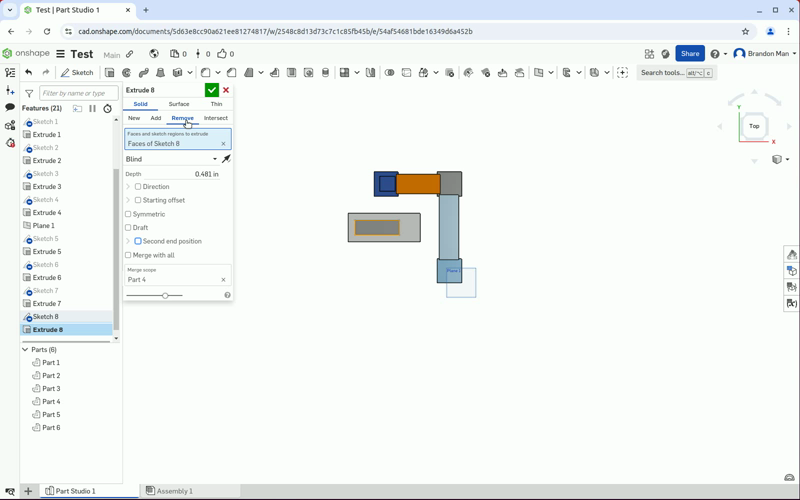
key(space)
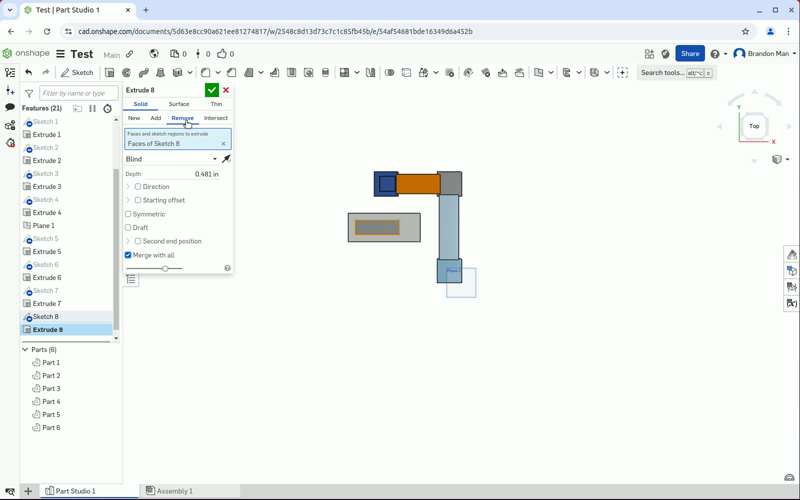
key(enter)
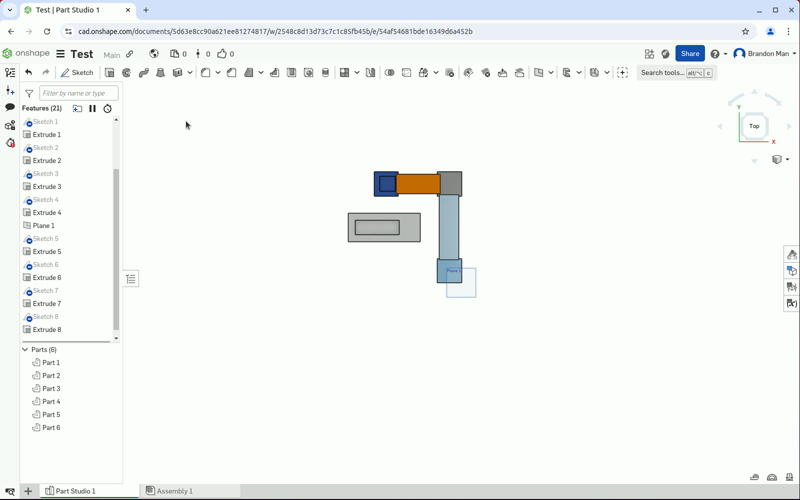
key(shift+h)
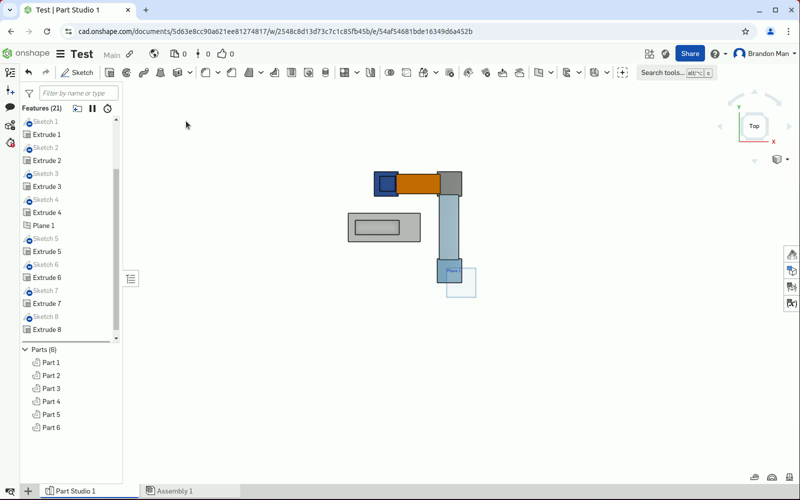
key(shift+h)
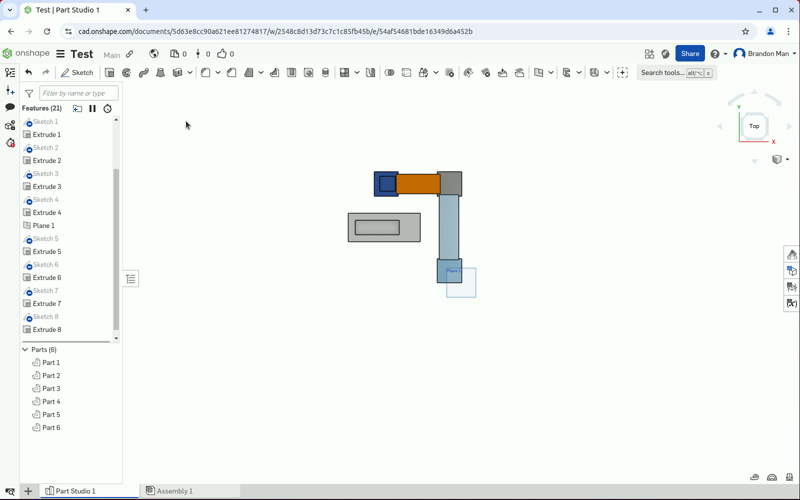
key(shift+7)
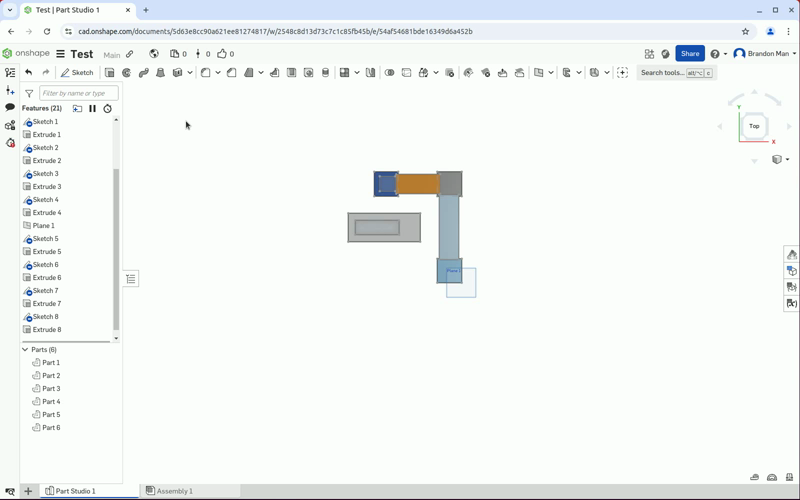
key(up, 3)
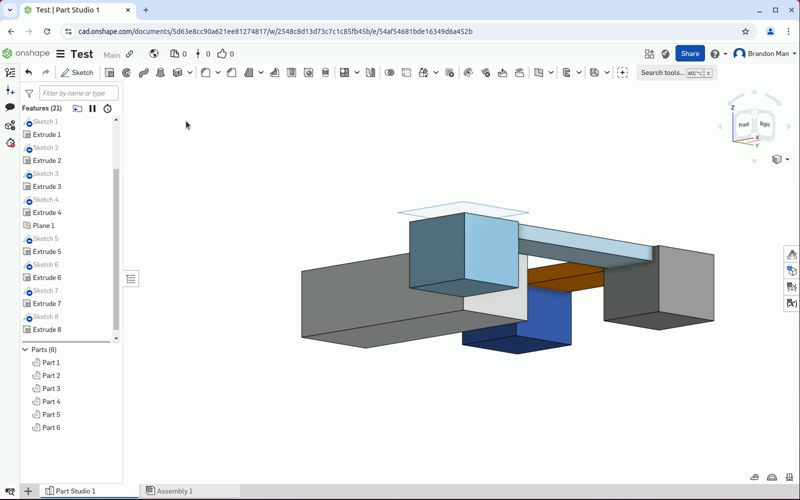
key(left, 3)
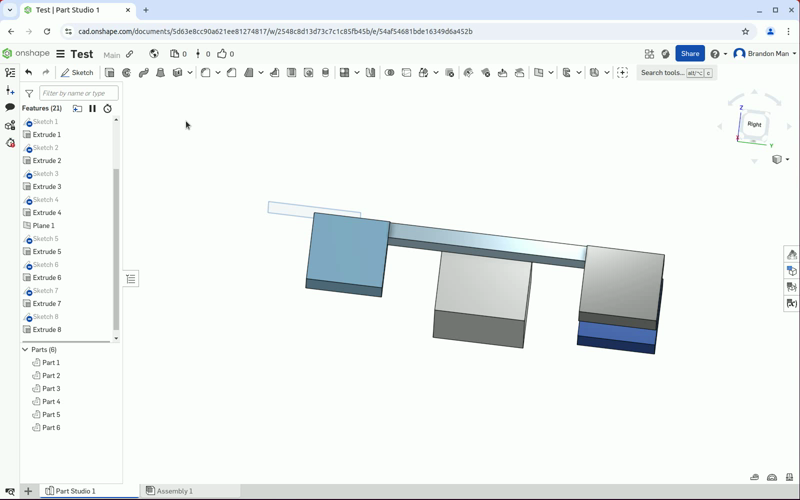
key(right, 3)
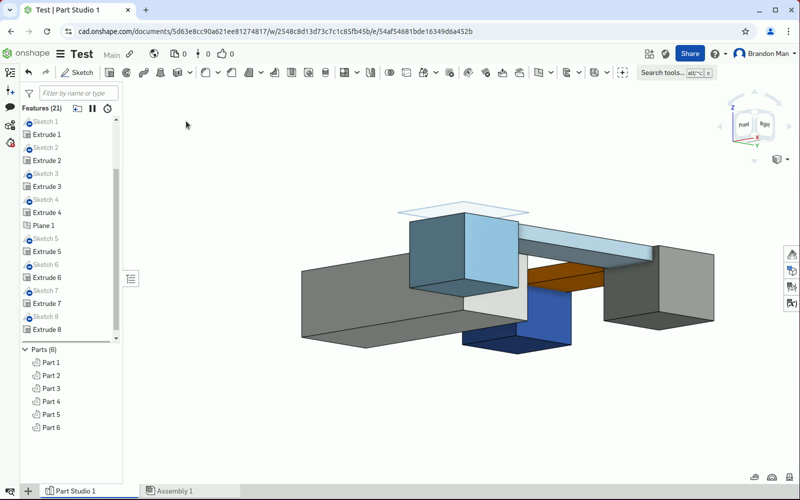
key(down, 3)
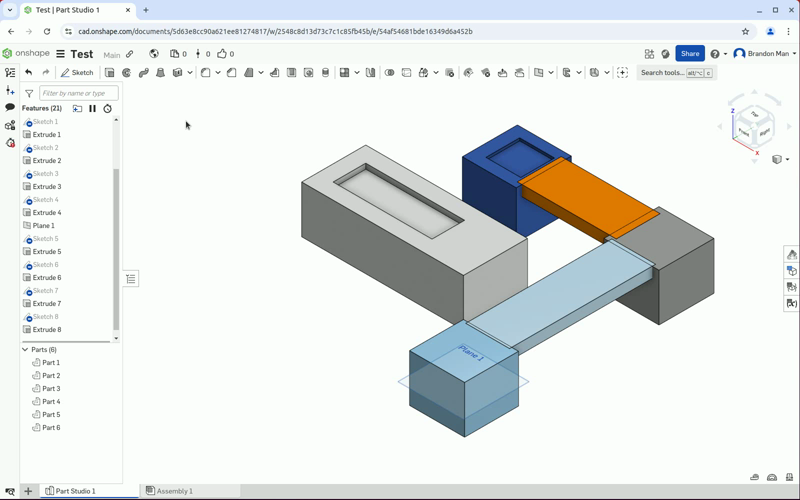
mouse_move(69, 124)
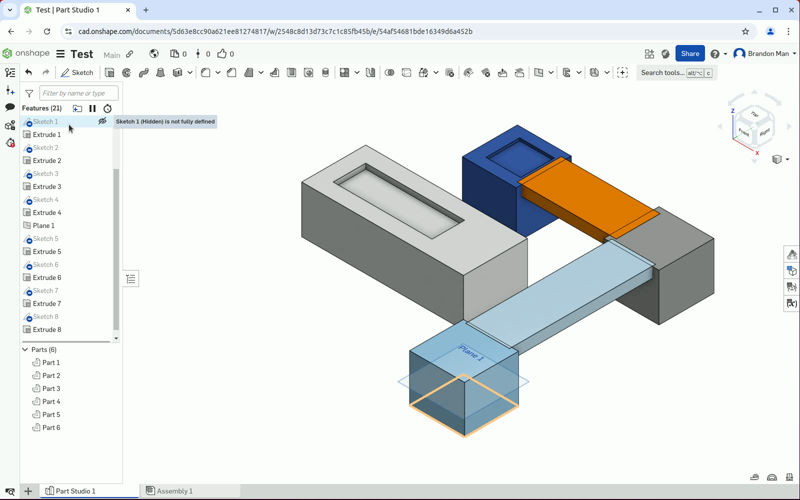
click(69, 124)